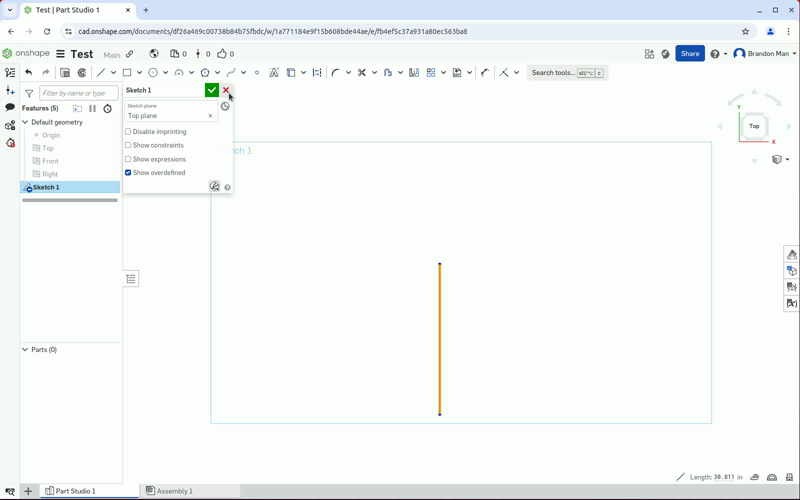
key(shift+h)
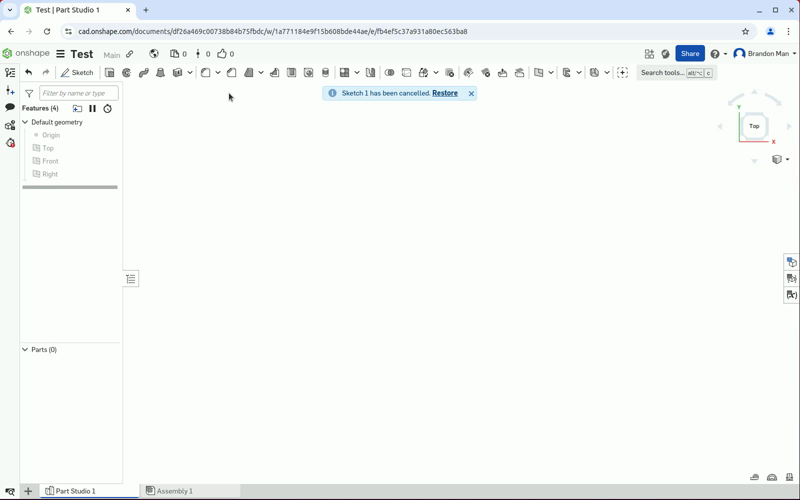
mouse_move(73, 352)
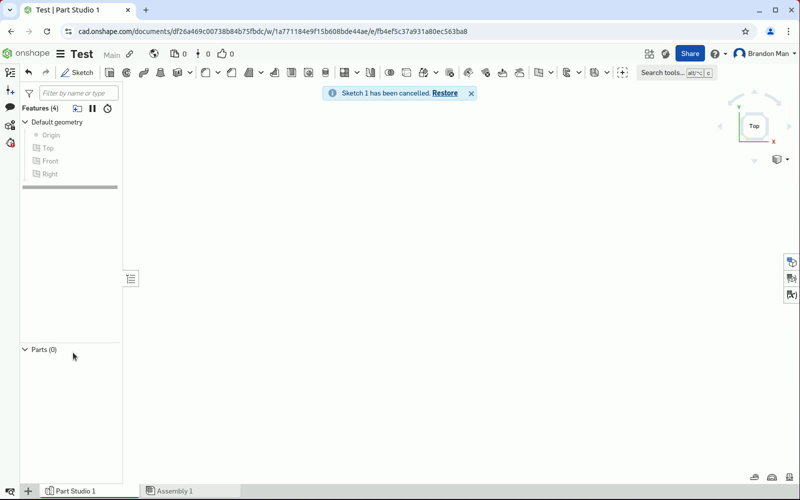
key(y)
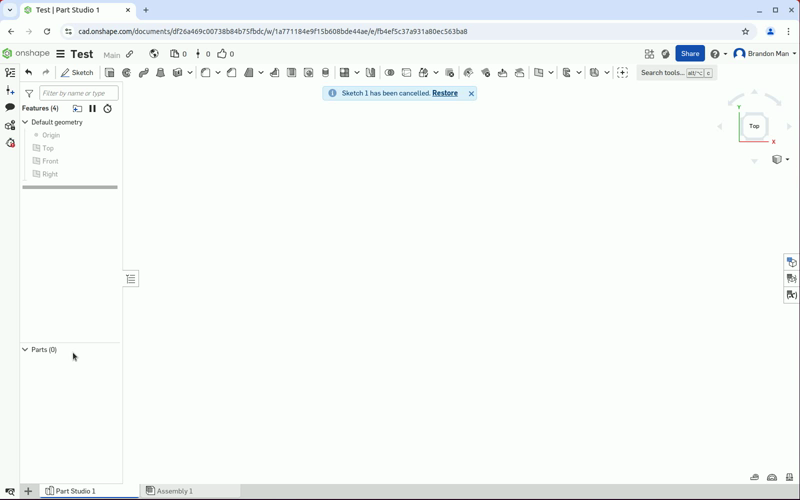
key(shift+p)
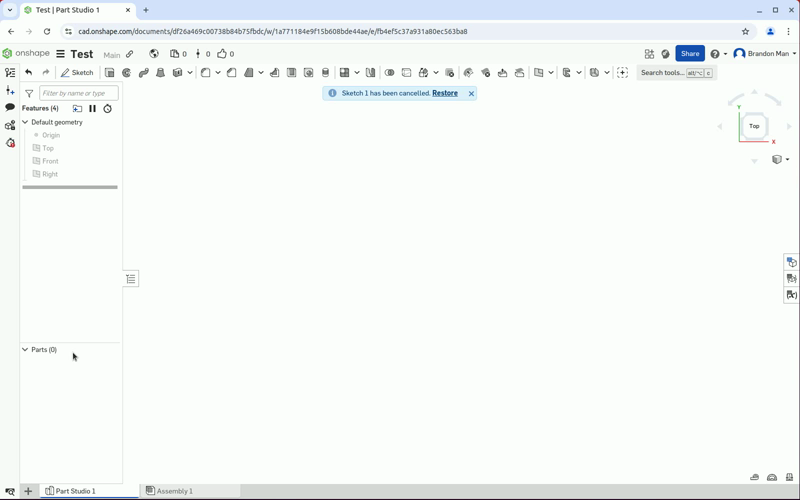
key(space)
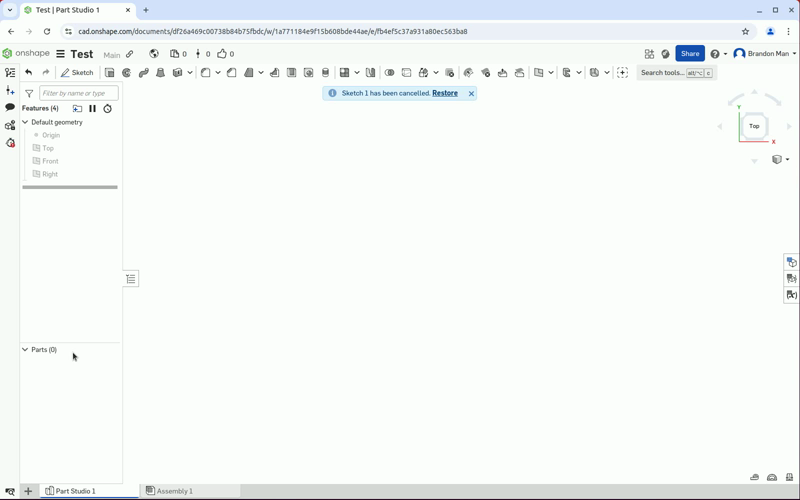
key_down(shift)
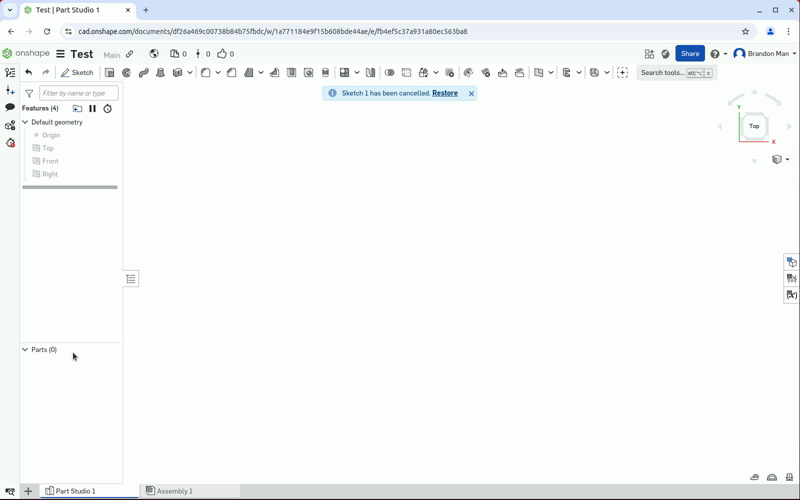
key(up)
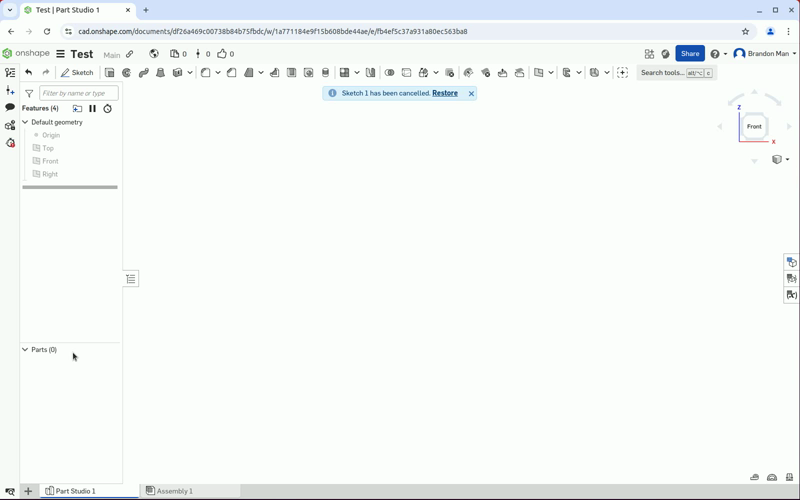
key_up(shift)
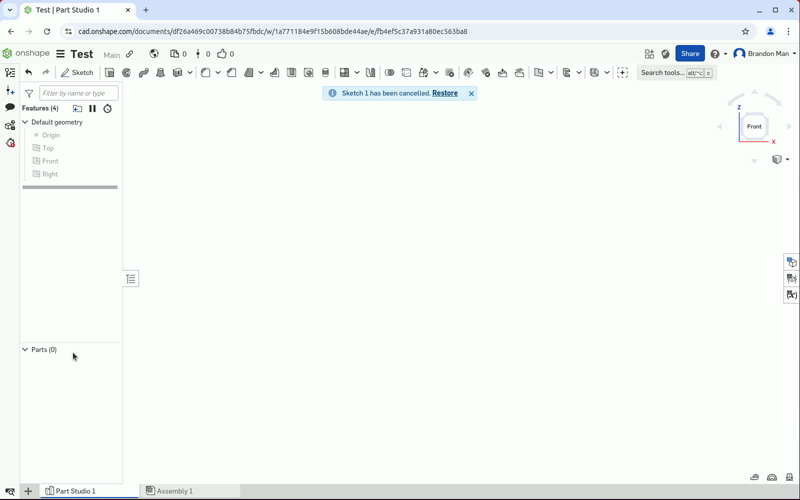
mouse_move(73, 352)
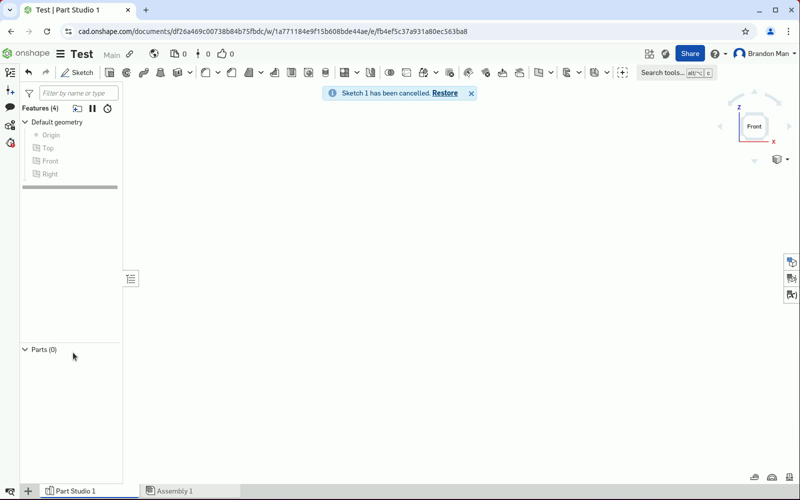
key(shift+y)
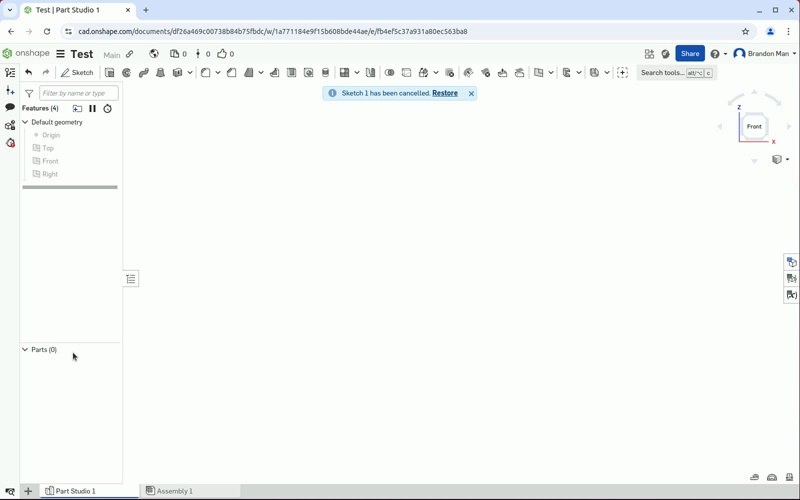
key(shift+s)
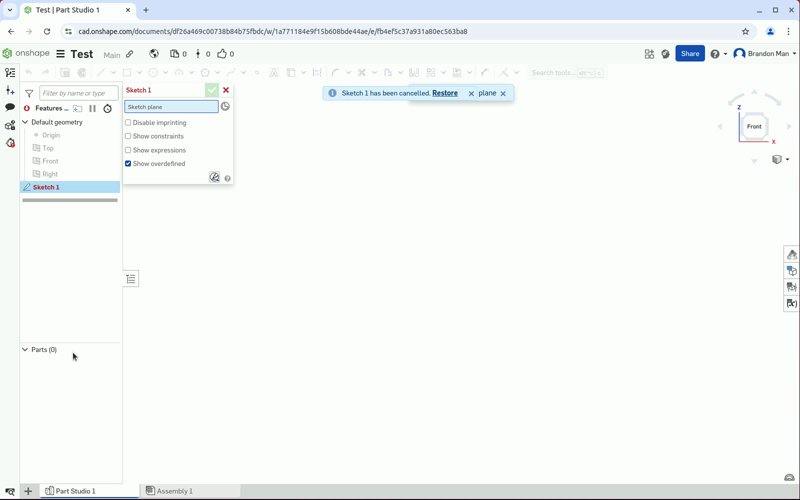
mouse_move(73, 163)
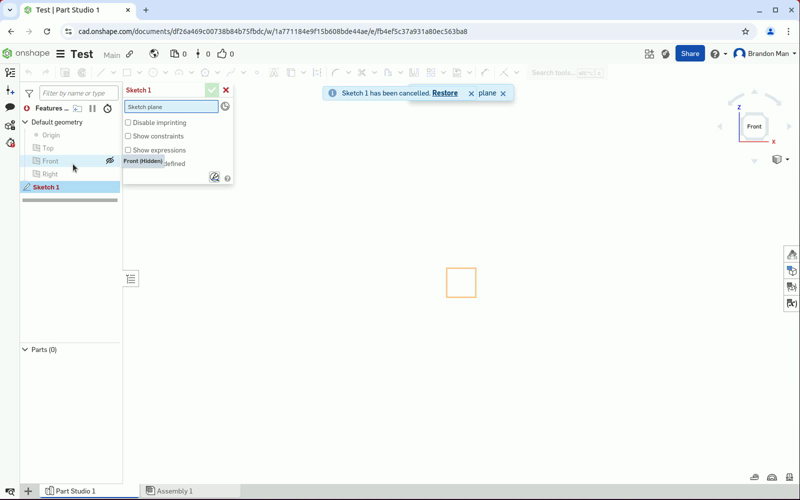
click(73, 163)
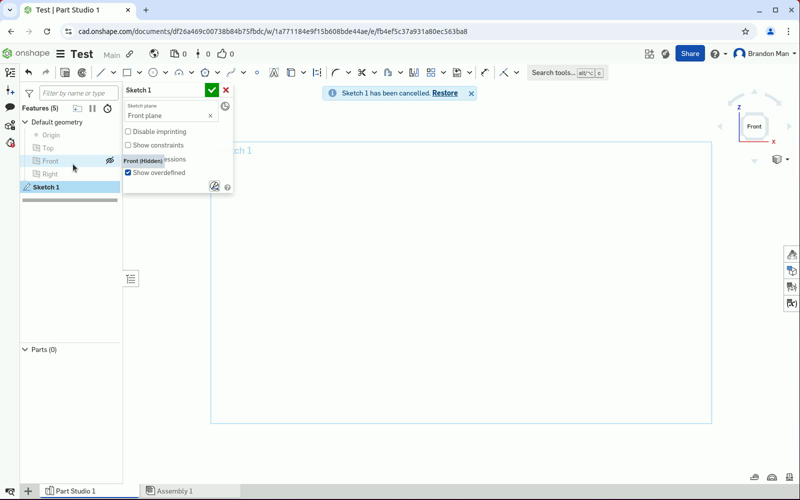
mouse_move(73, 352)
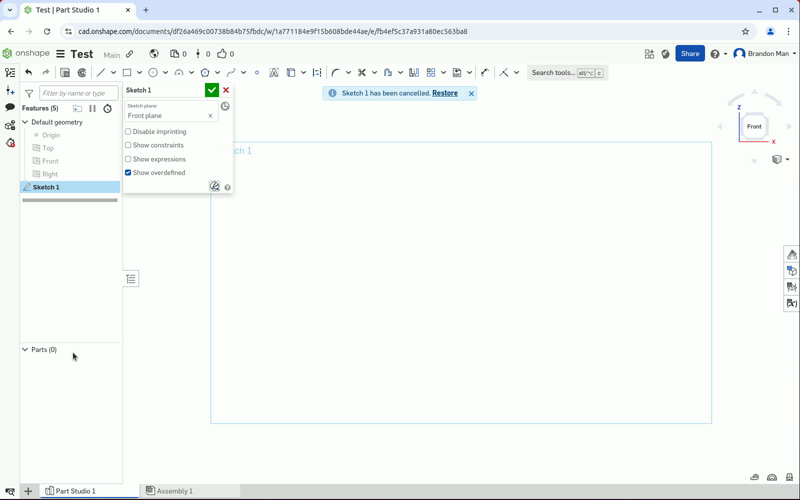
key(y)
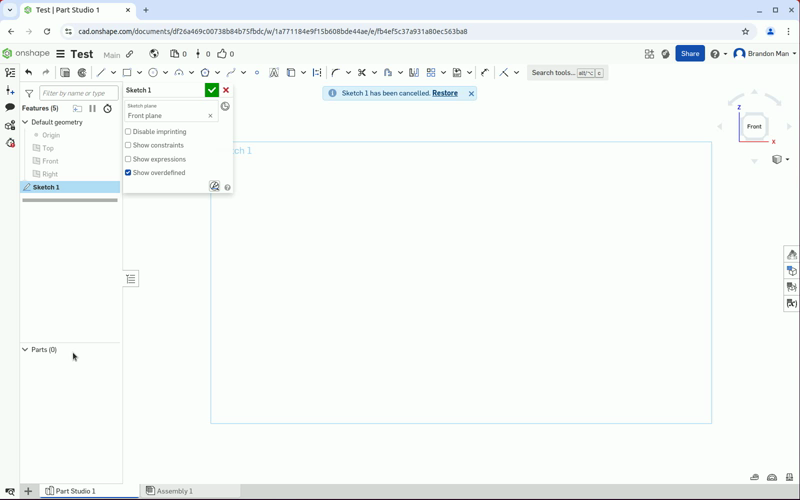
key(c)
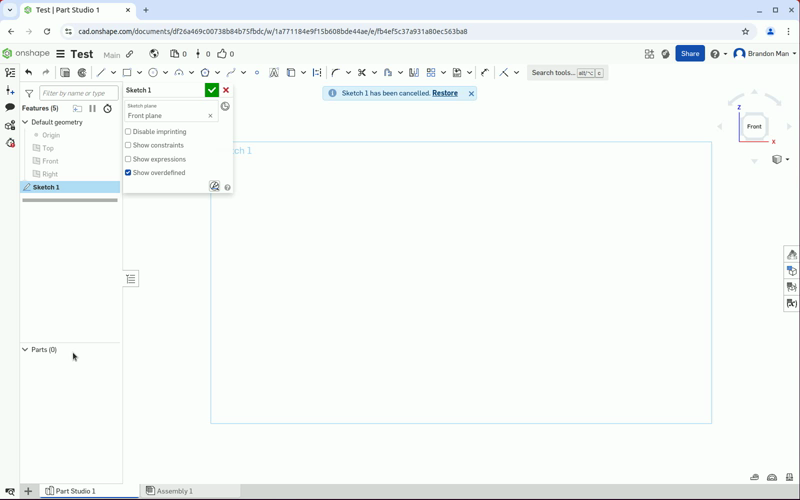
key_down(shift)
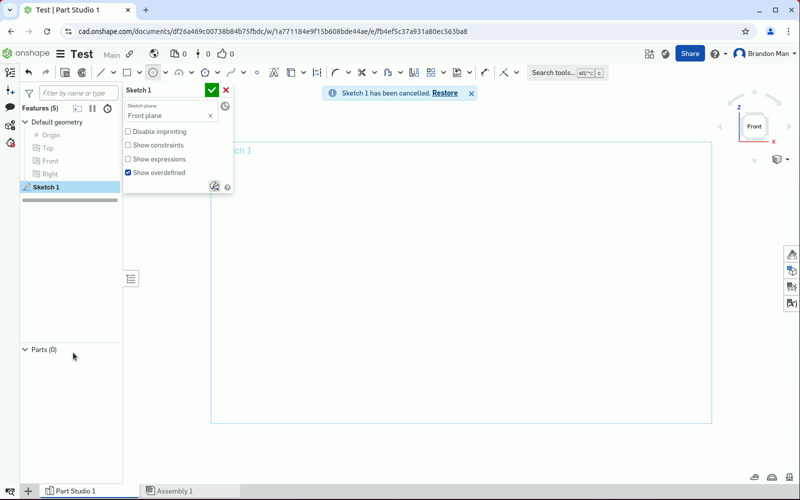
mouse_move(461, 178)
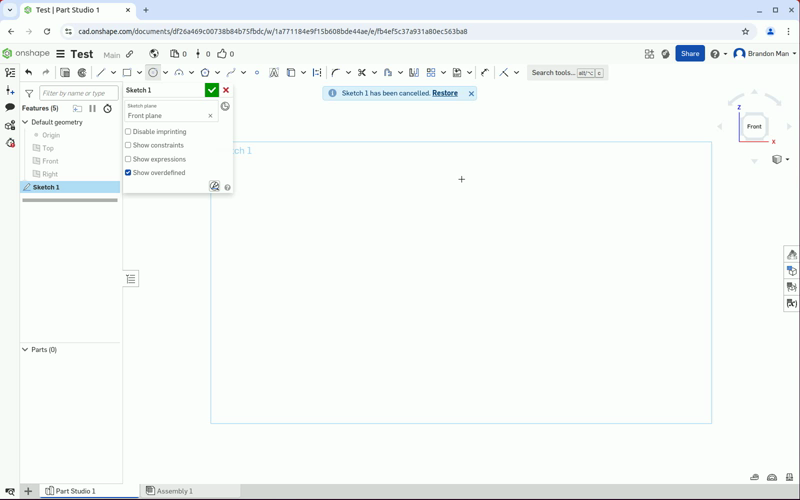
click(461, 178)
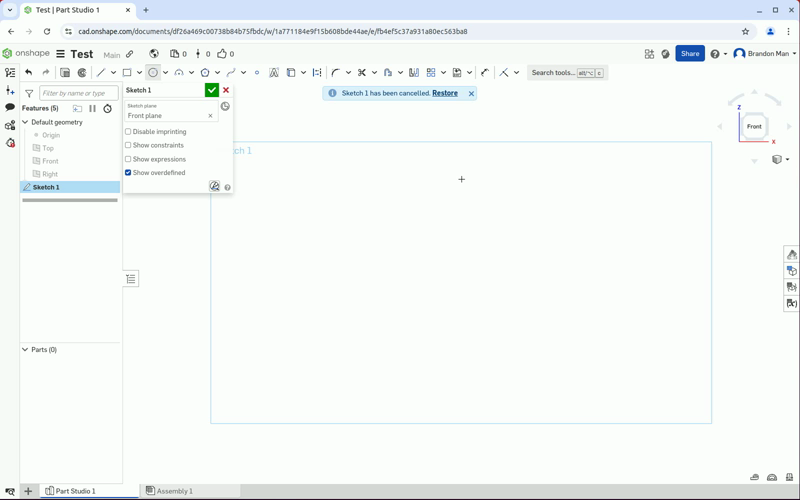
key_up(shift)
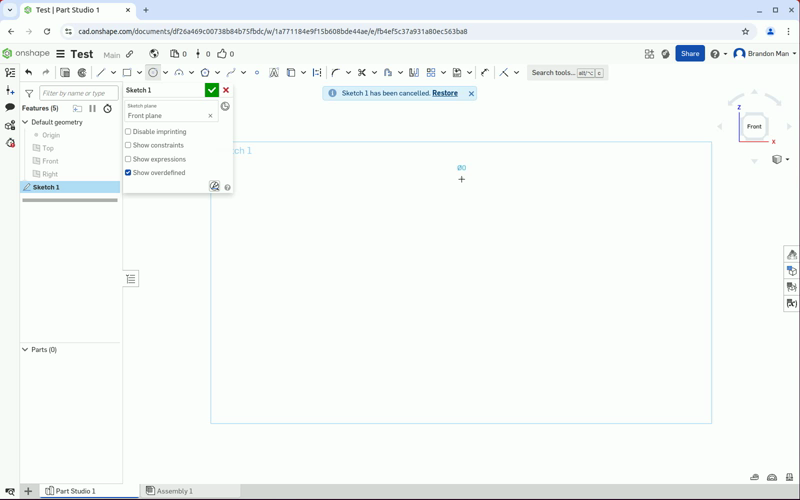
mouse_move(471, 178)
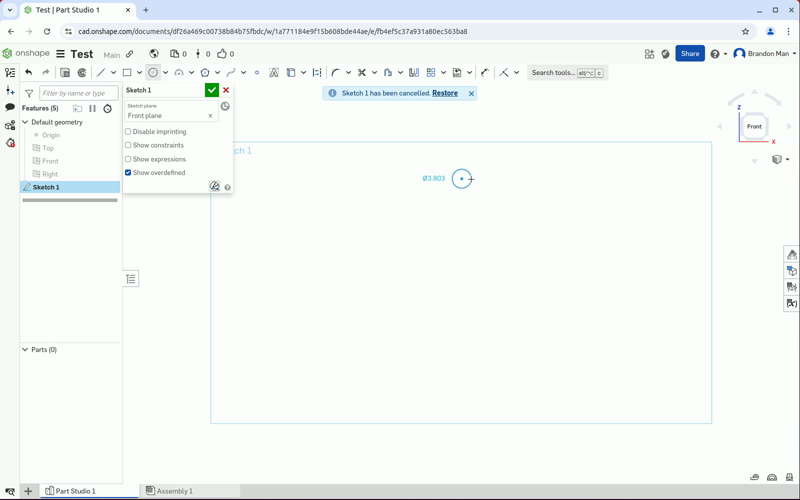
click(471, 178)
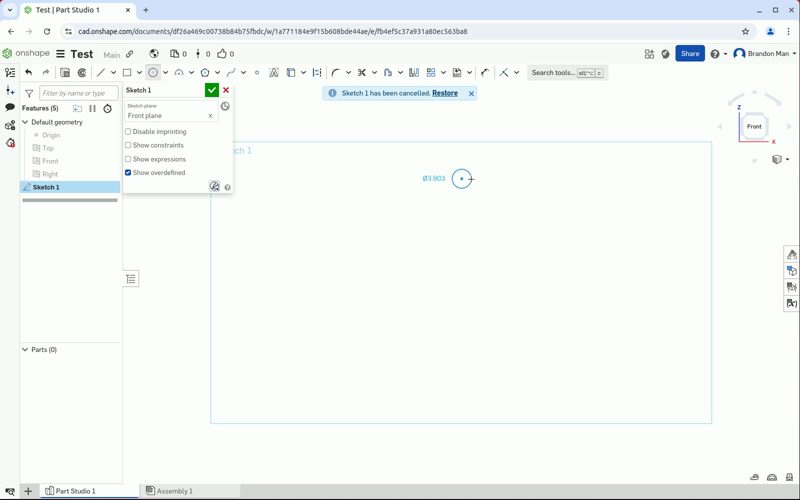
key(esc)
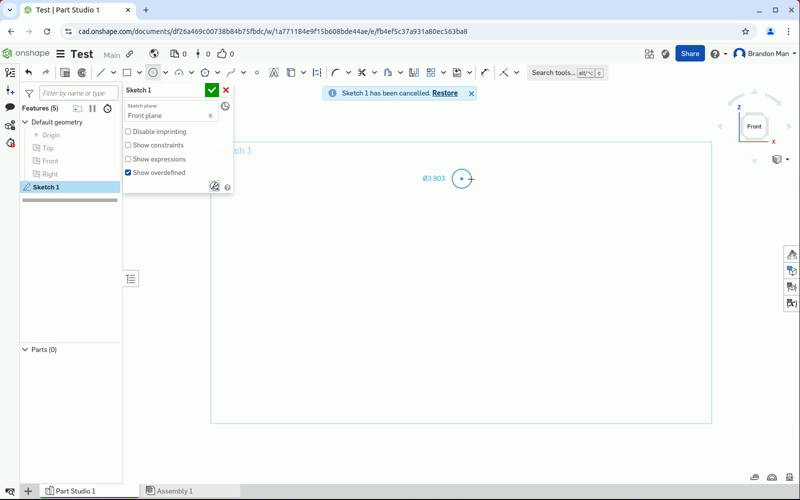
key(c)
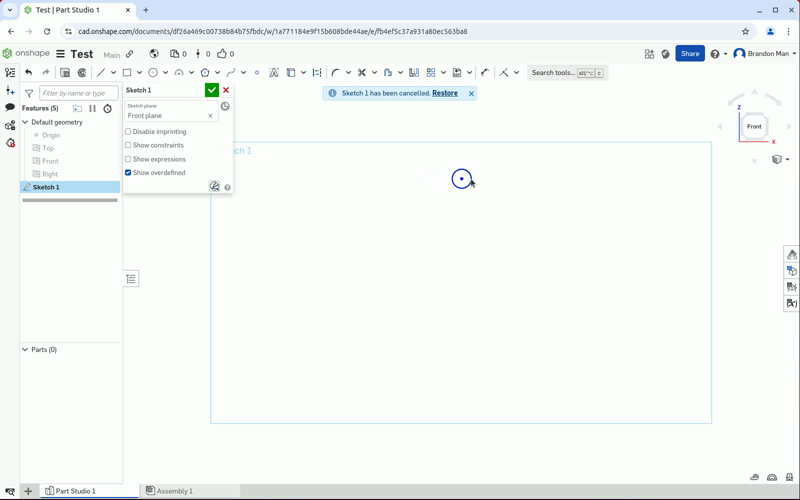
key_down(shift)
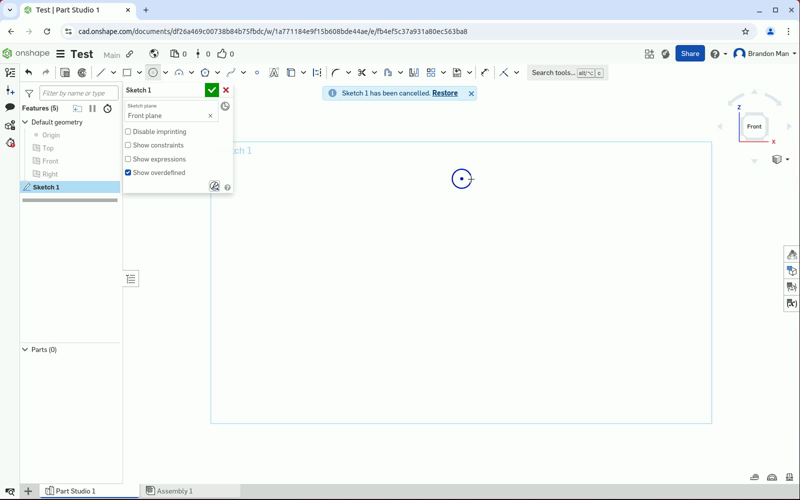
mouse_move(461, 178)
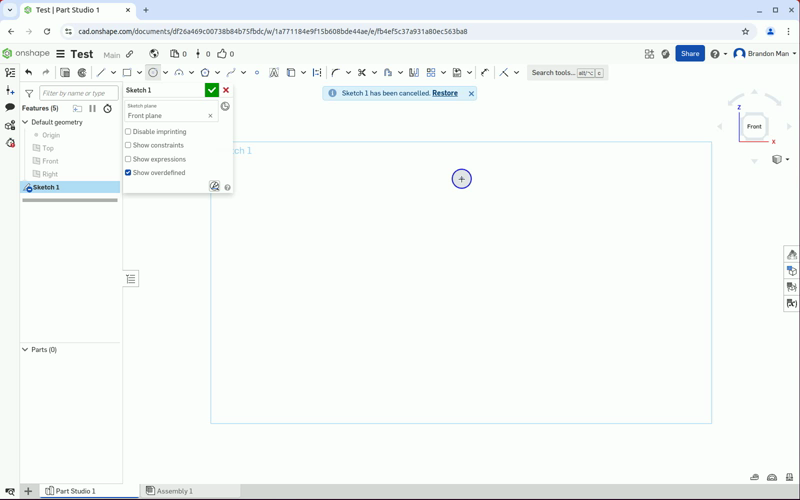
click(461, 178)
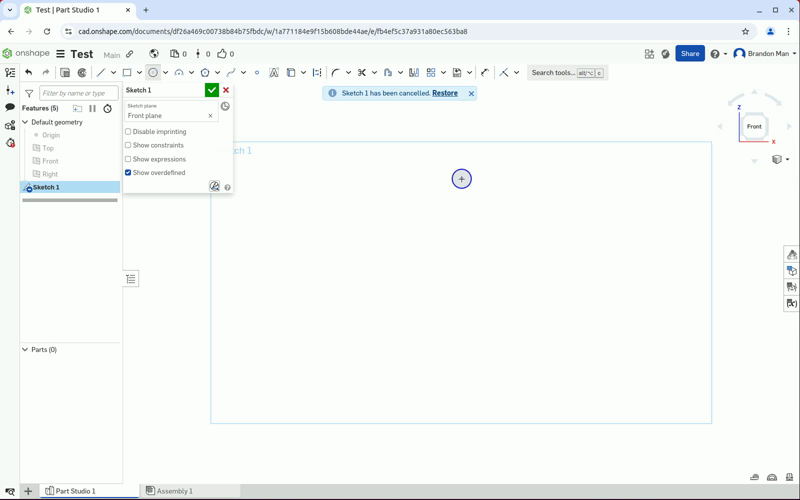
key_up(shift)
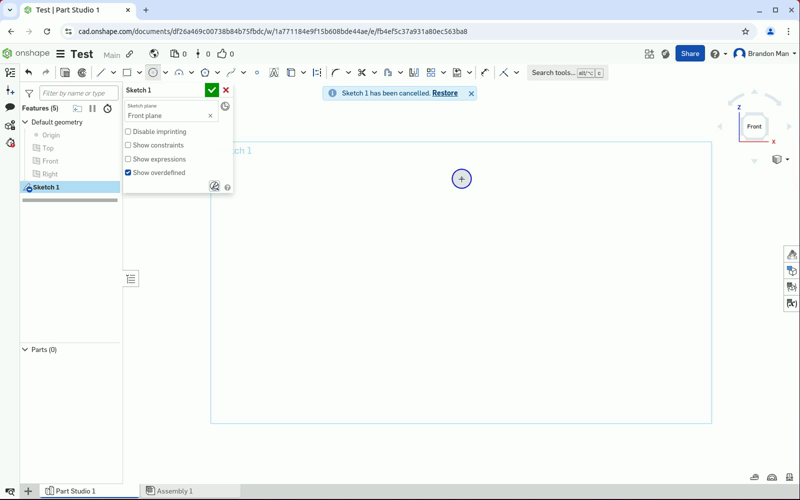
mouse_move(464, 178)
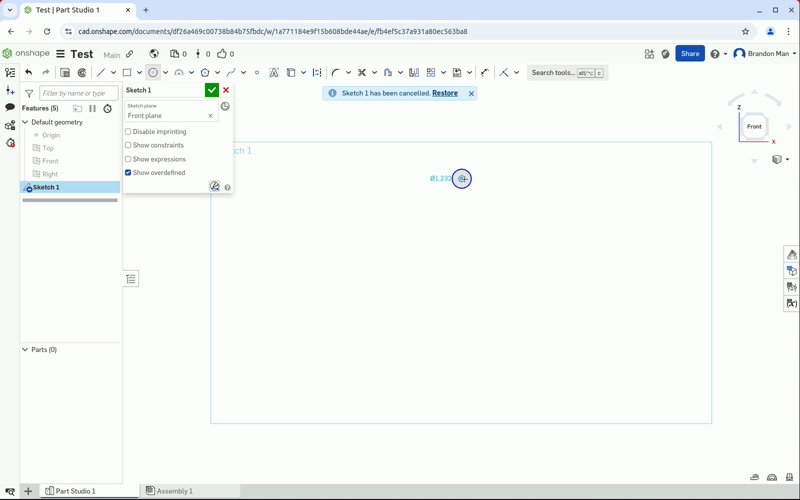
scroll(6)
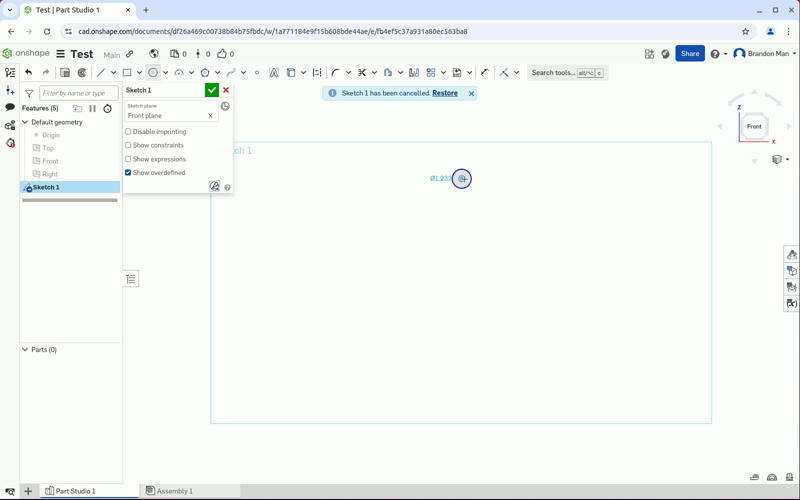
scroll(6)
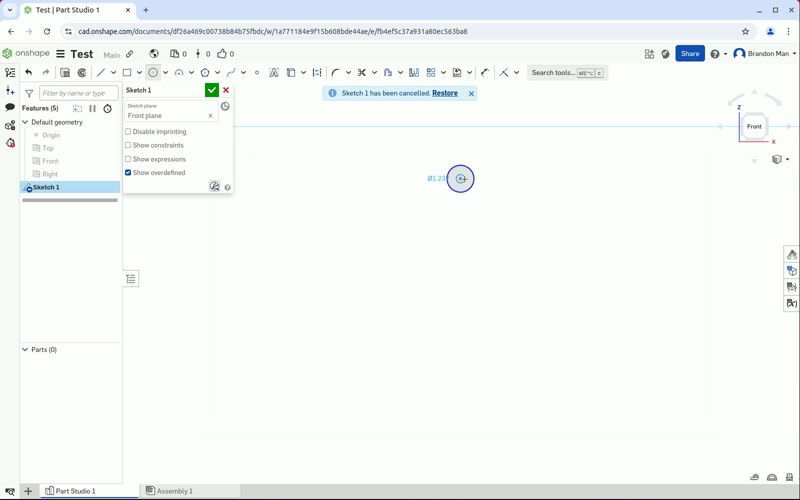
scroll(6)
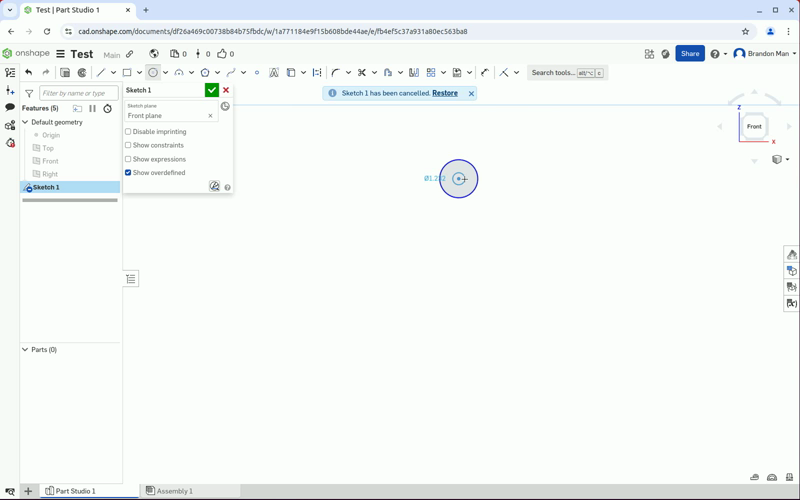
scroll(6)
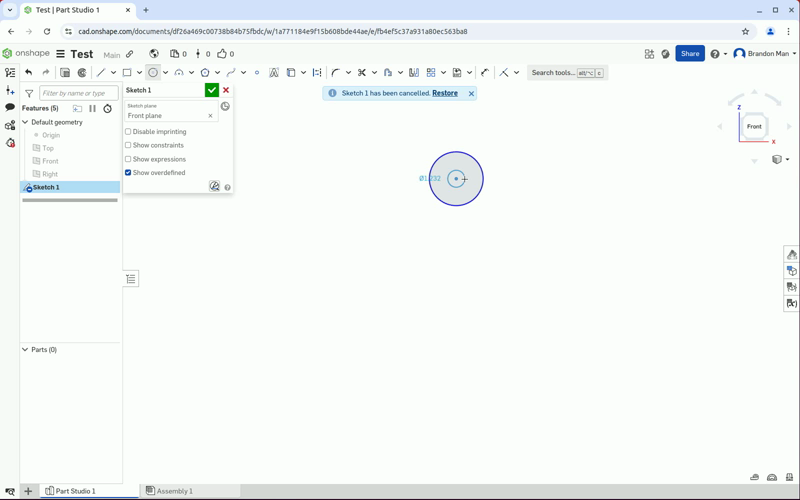
scroll(6)
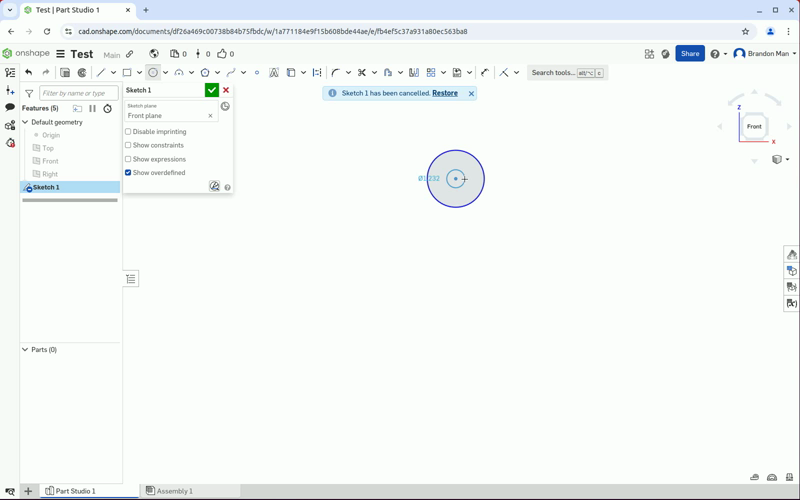
scroll(6)
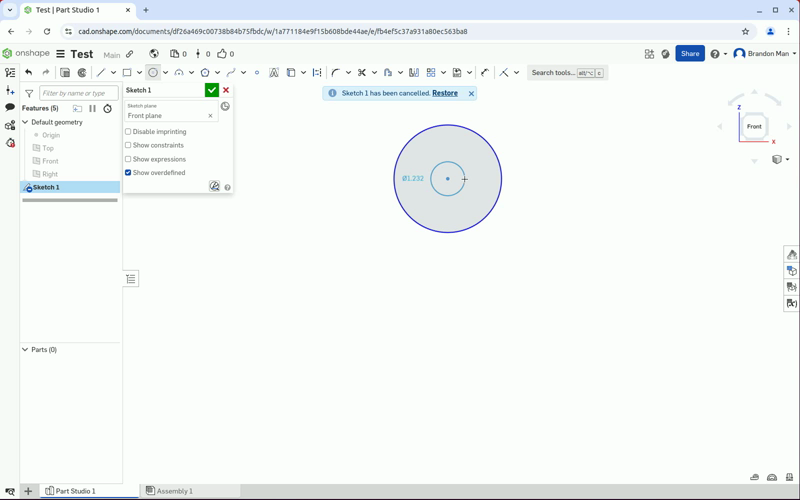
scroll(6)
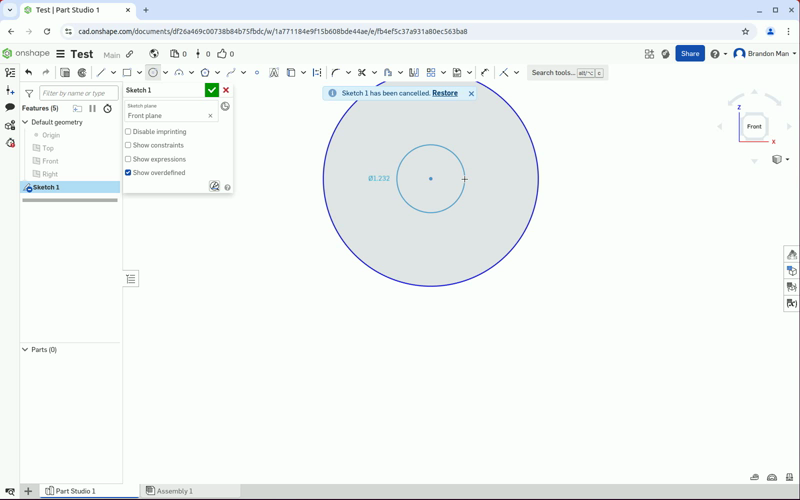
click(464, 178)
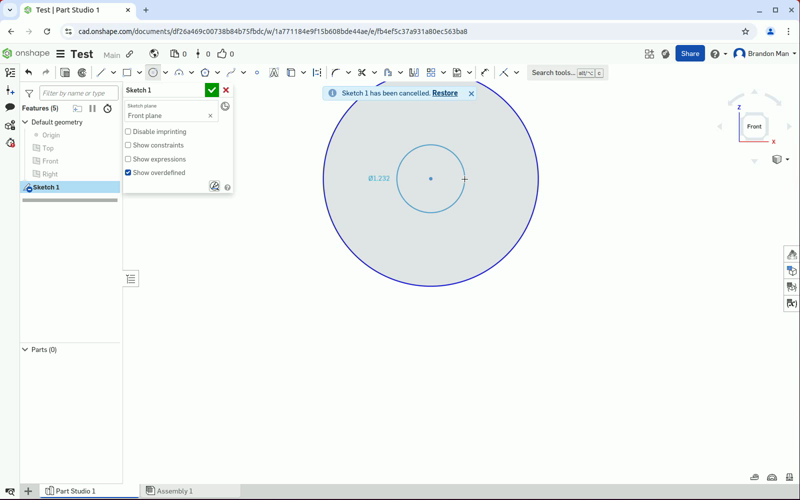
scroll(-6)
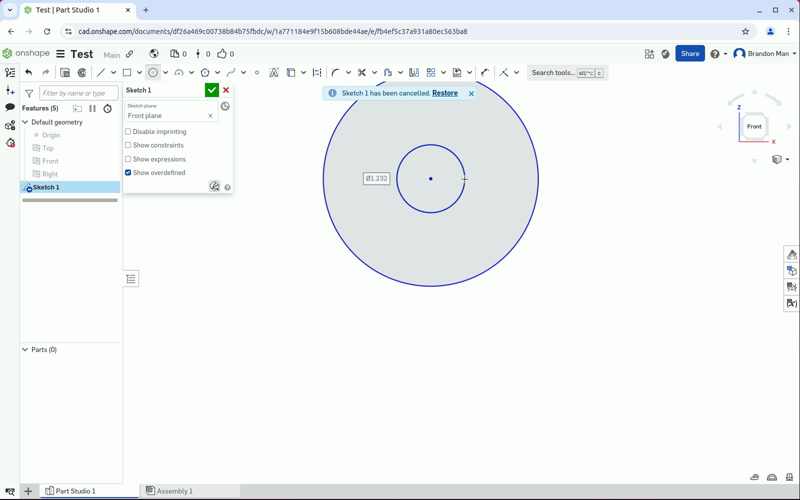
scroll(-6)
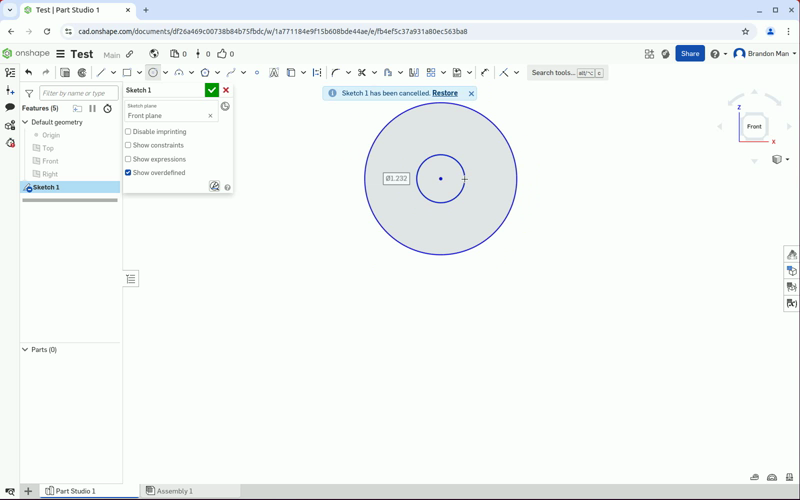
scroll(-6)
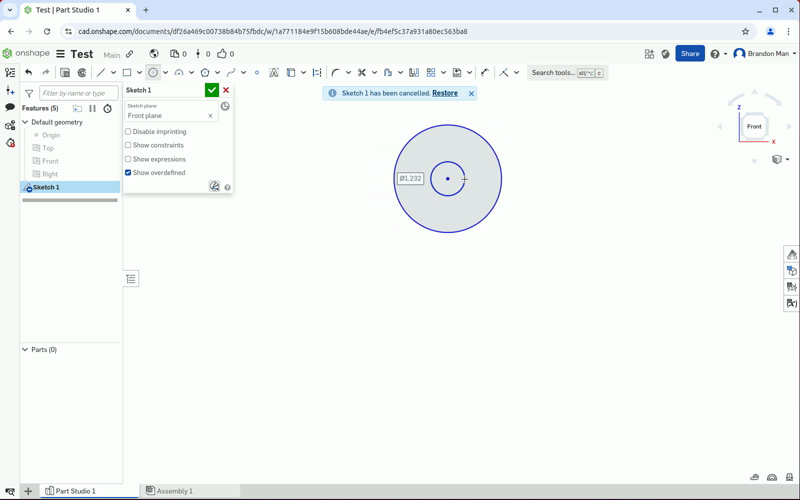
scroll(-6)
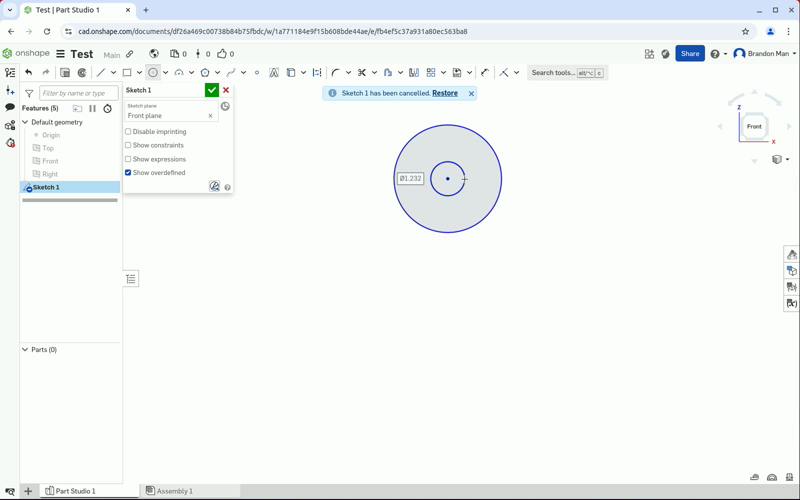
scroll(-6)
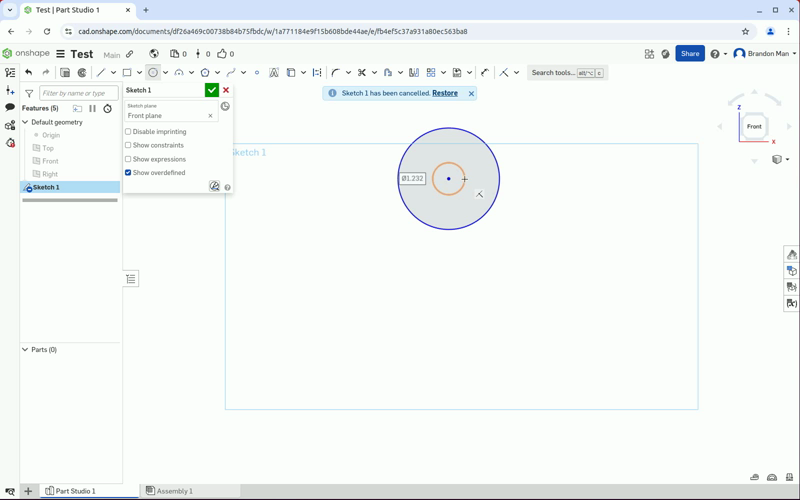
scroll(-6)
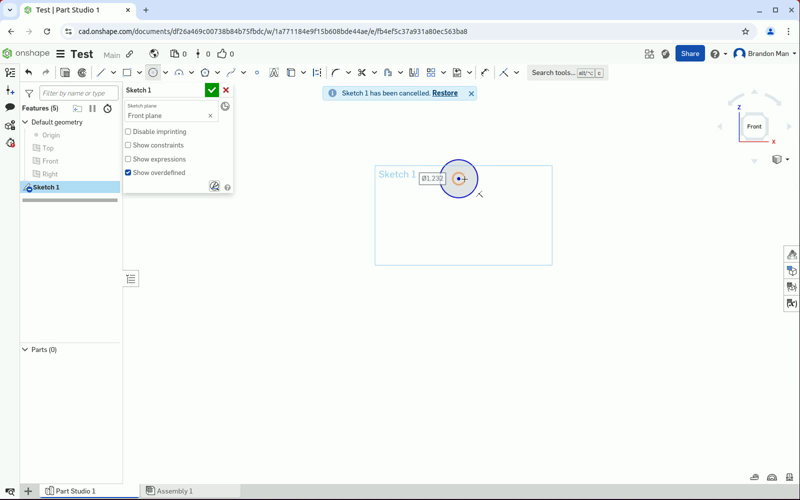
scroll(-6)
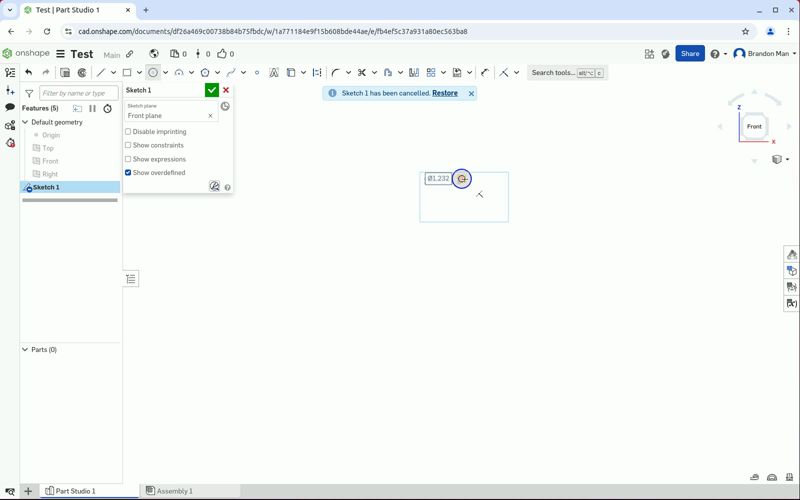
key(esc)
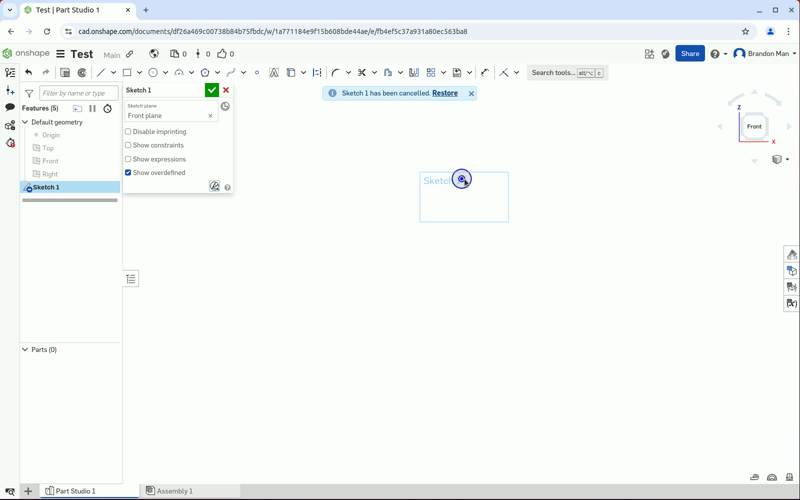
mouse_move(459, 187)
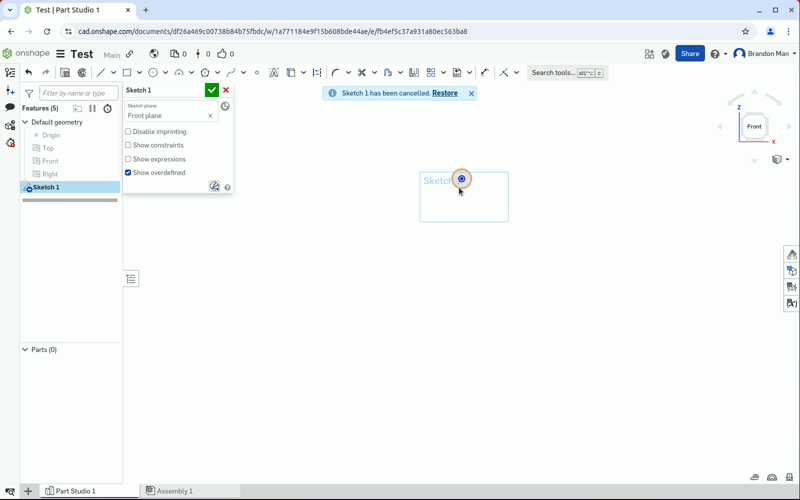
scroll(6)
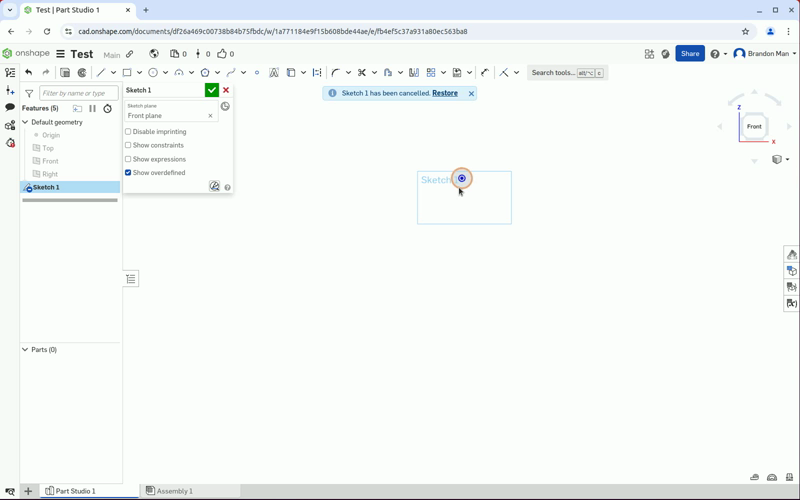
scroll(6)
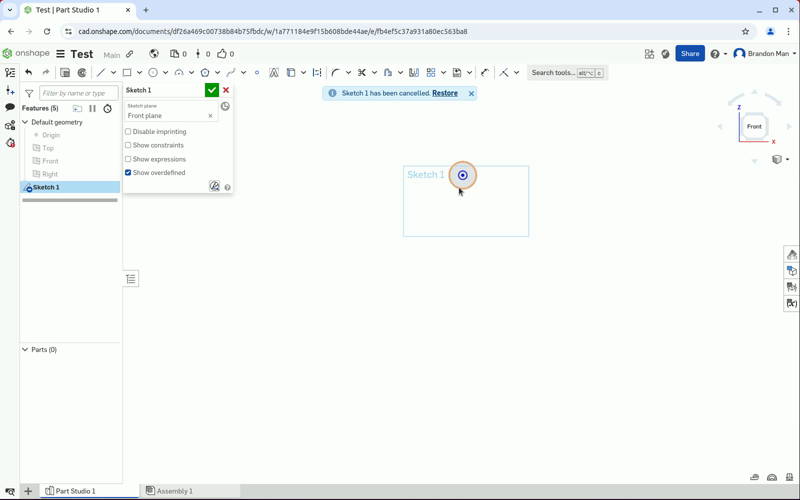
scroll(6)
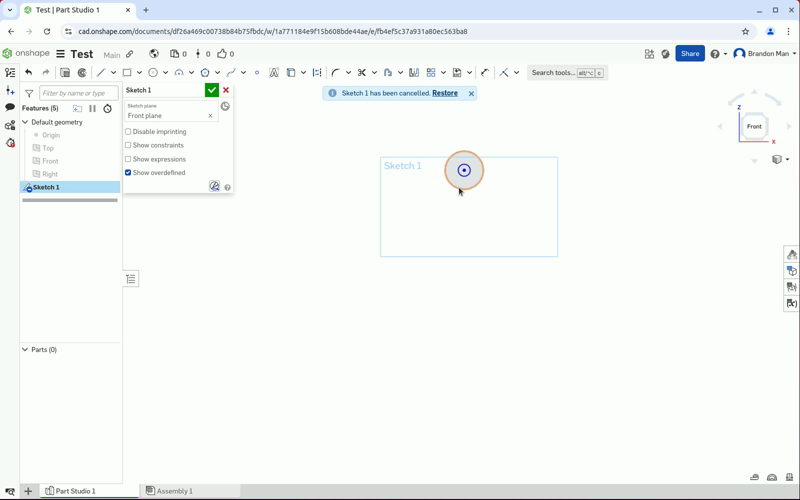
scroll(6)
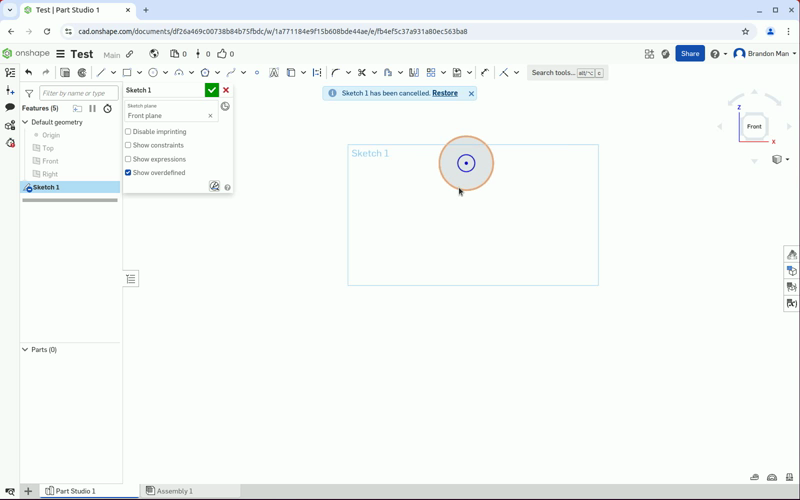
scroll(6)
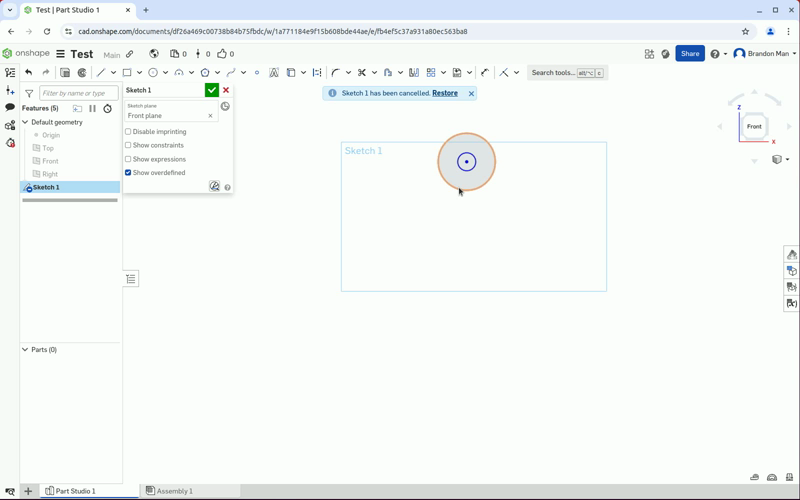
scroll(6)
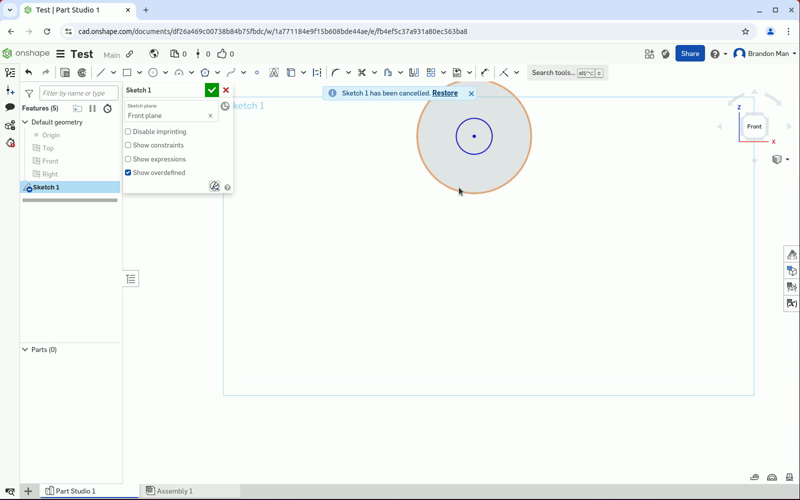
scroll(6)
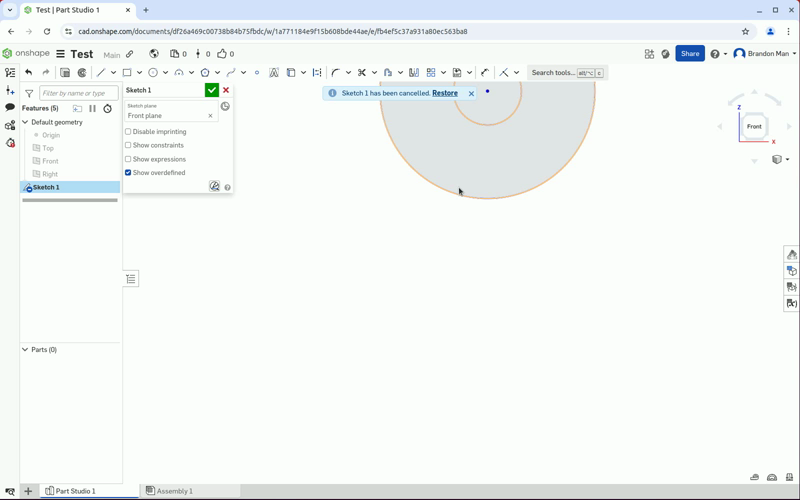
click(459, 187)
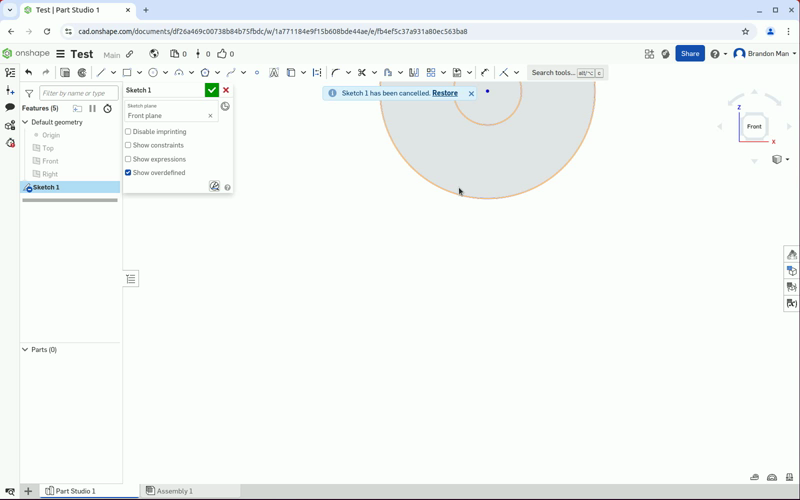
scroll(-6)
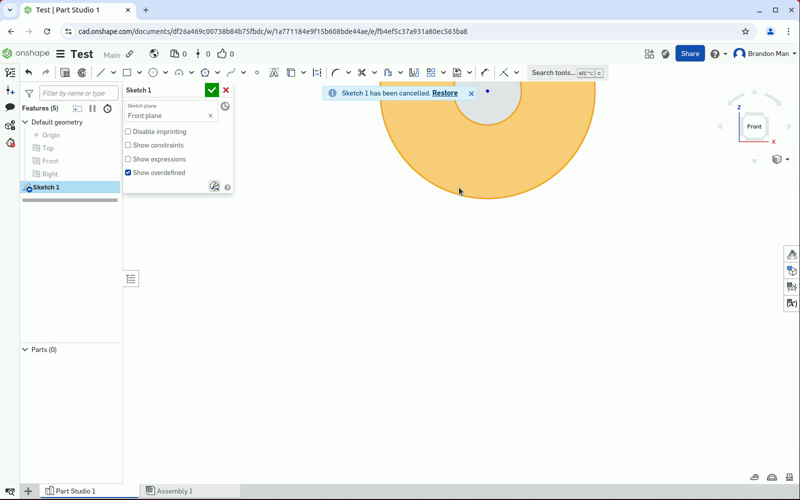
scroll(-6)
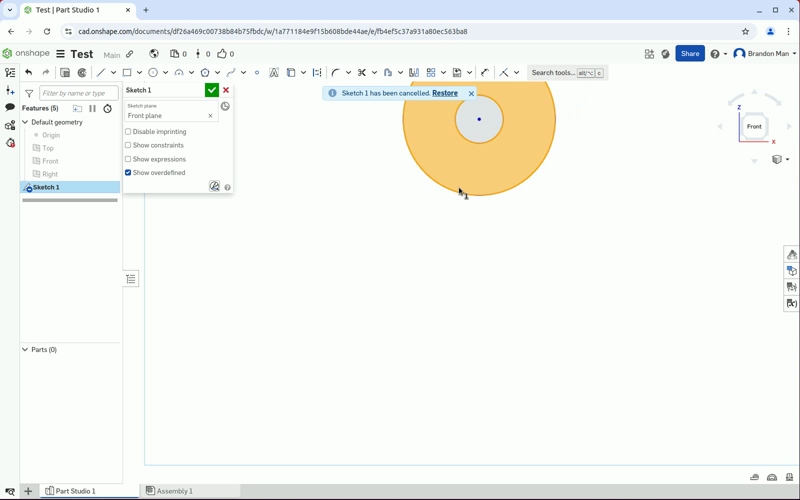
scroll(-6)
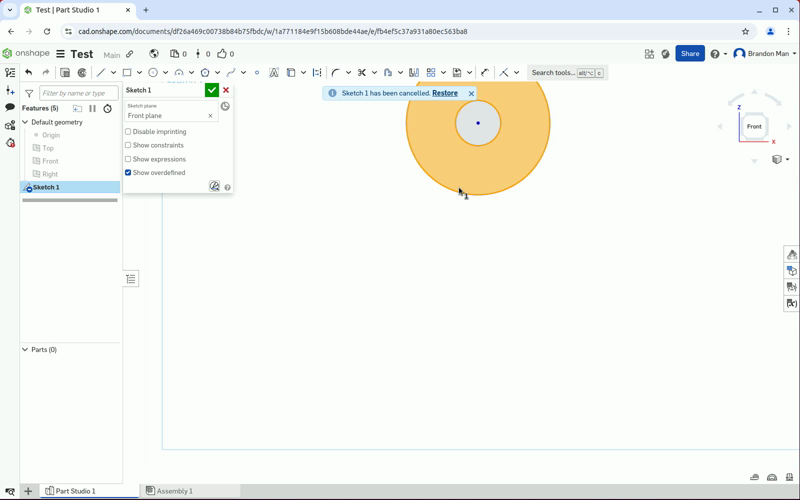
scroll(-6)
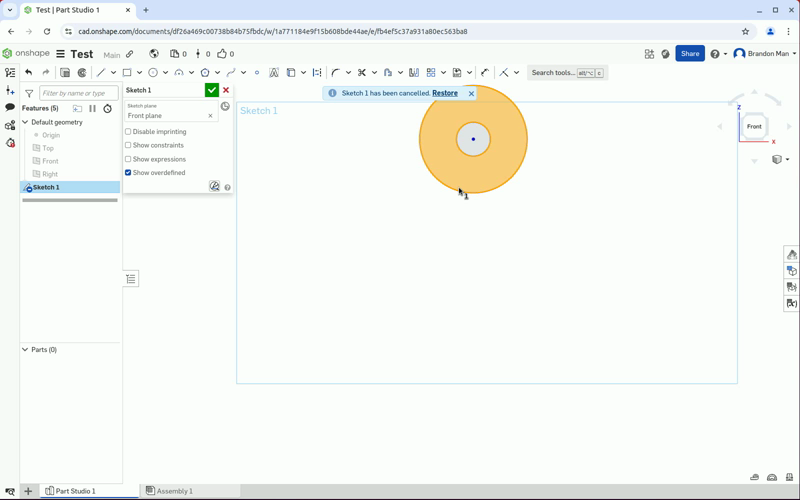
scroll(-6)
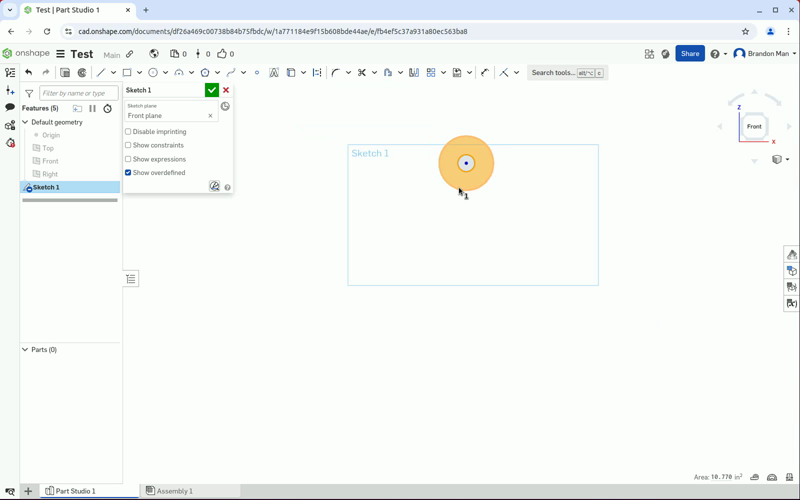
scroll(-6)
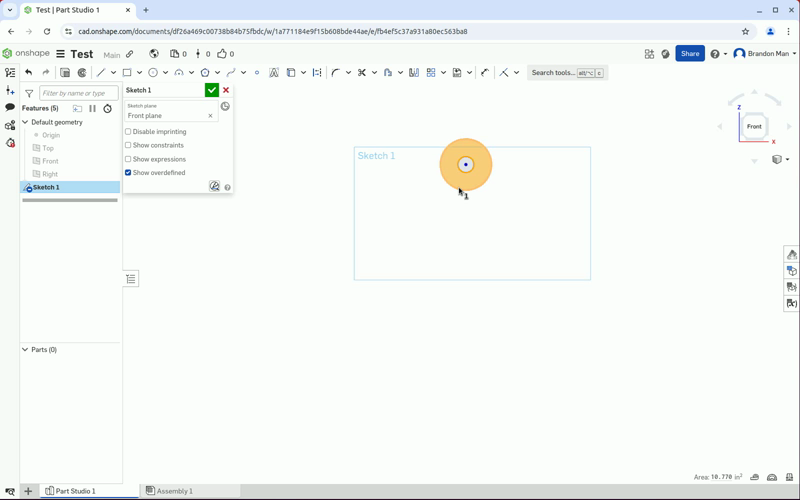
scroll(-6)
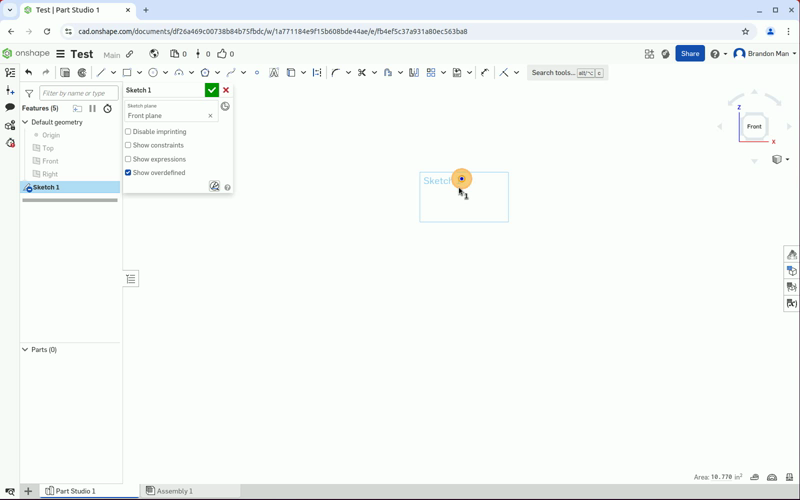
mouse_move(73, 352)
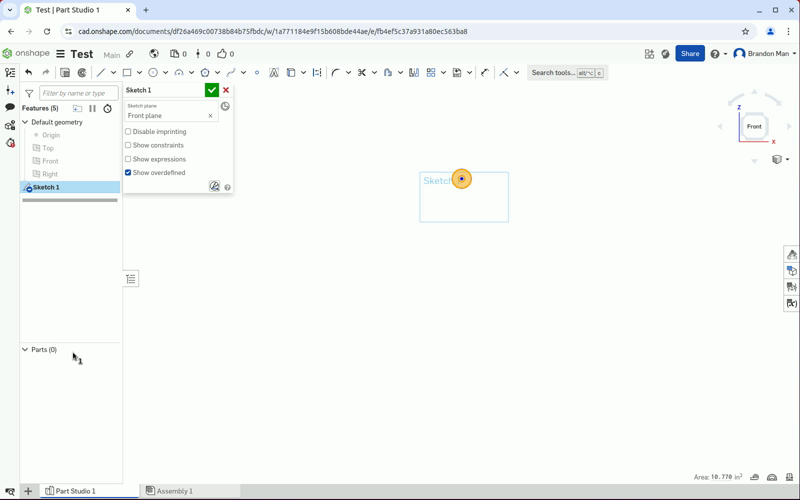
key(shift+y)
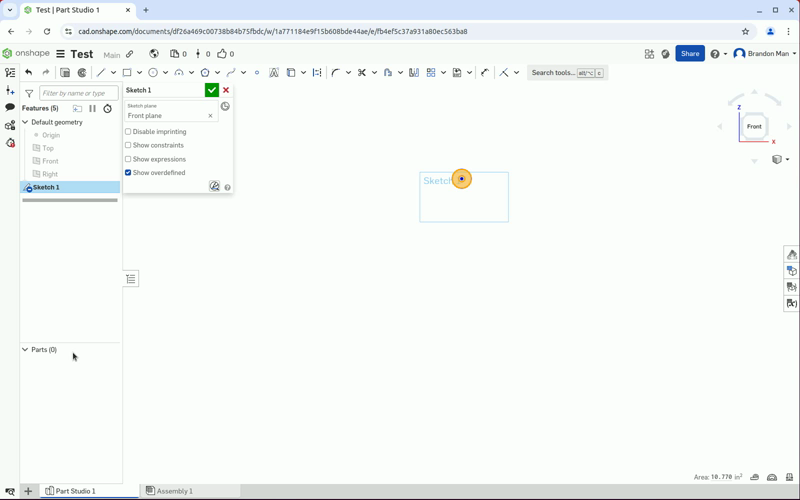
key(shift+e)
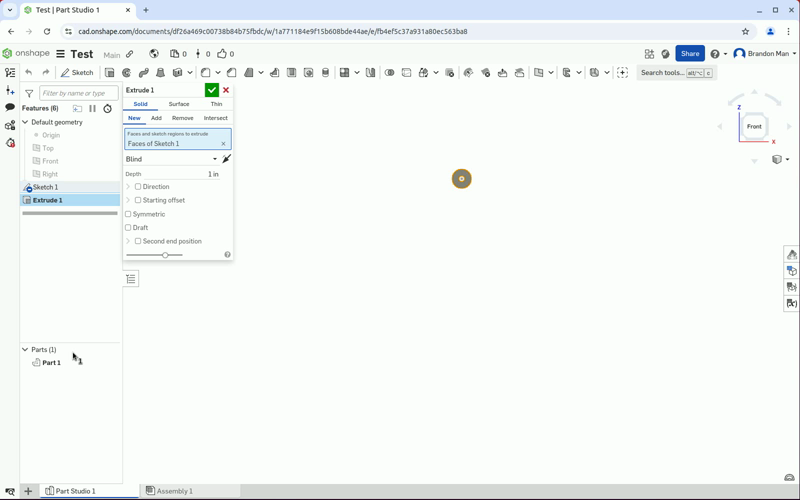
mouse_move(143, 106)
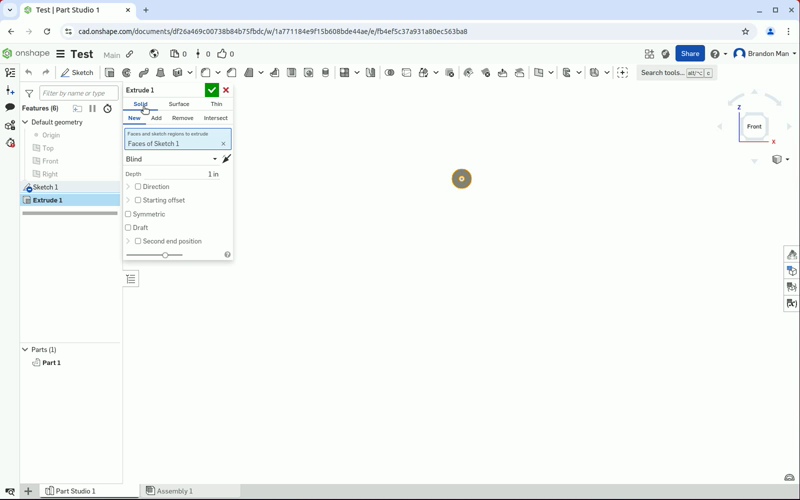
click(143, 106)
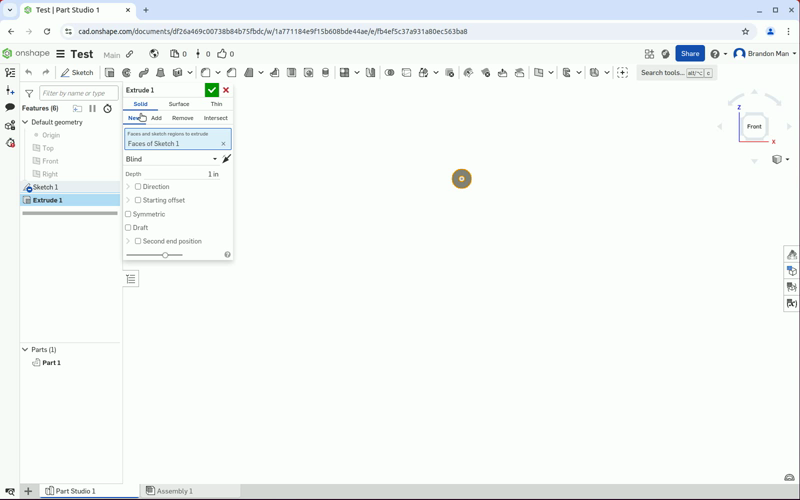
mouse_move(137, 120)
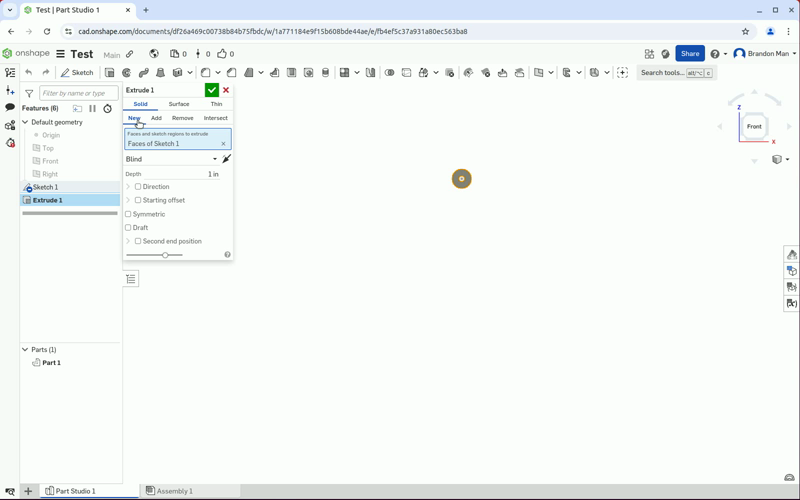
click(137, 120)
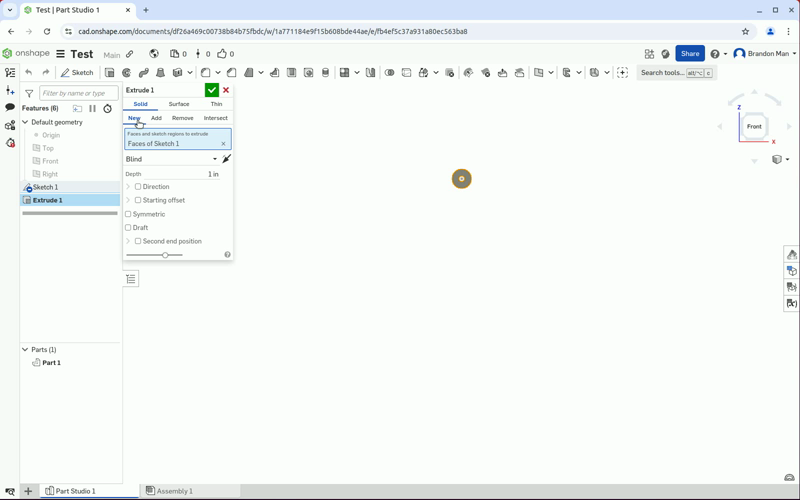
key(tab, 4)
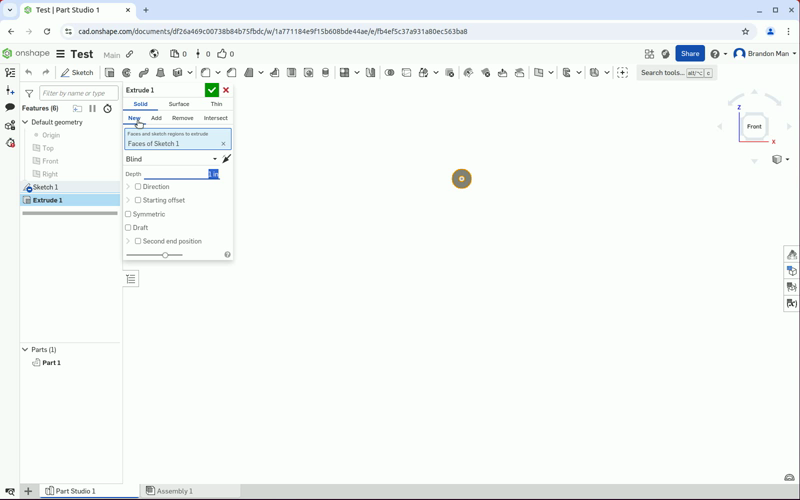
text(0.481)
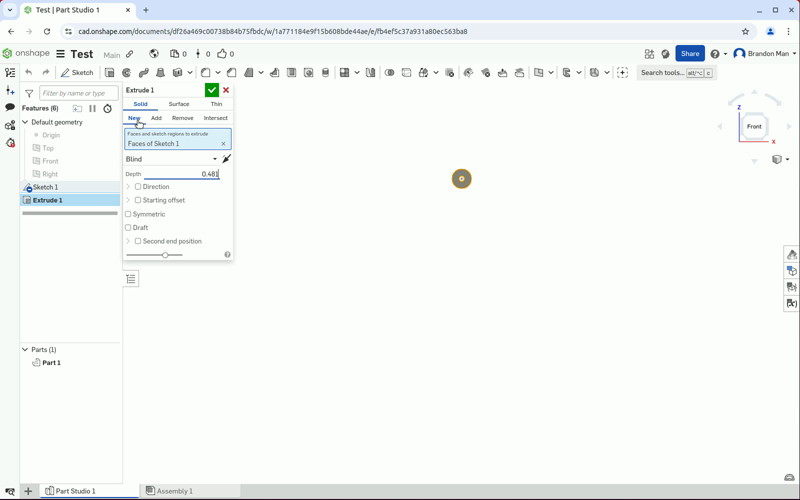
key(enter)
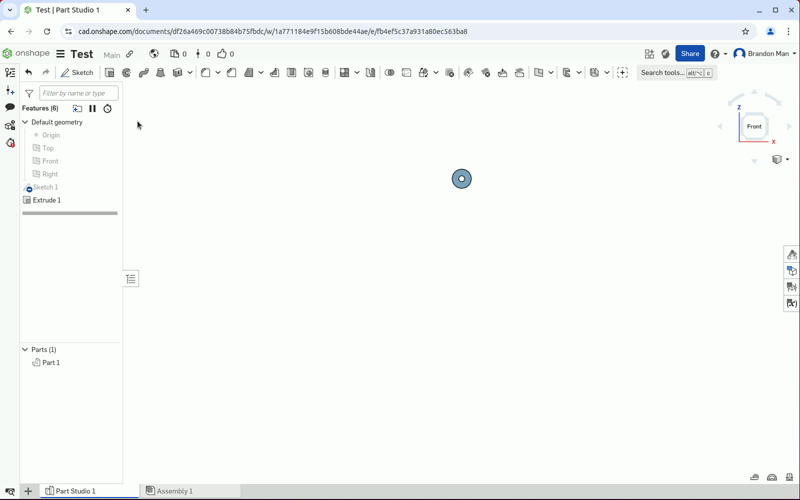
key(shift+h)
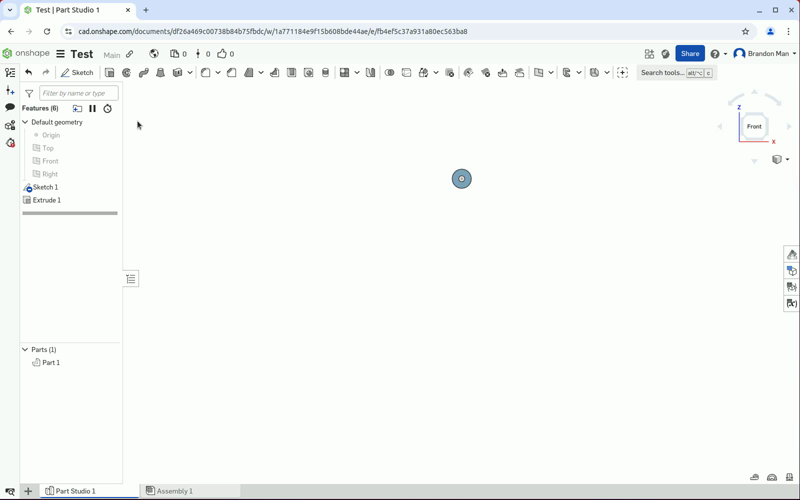
key(shift+h)
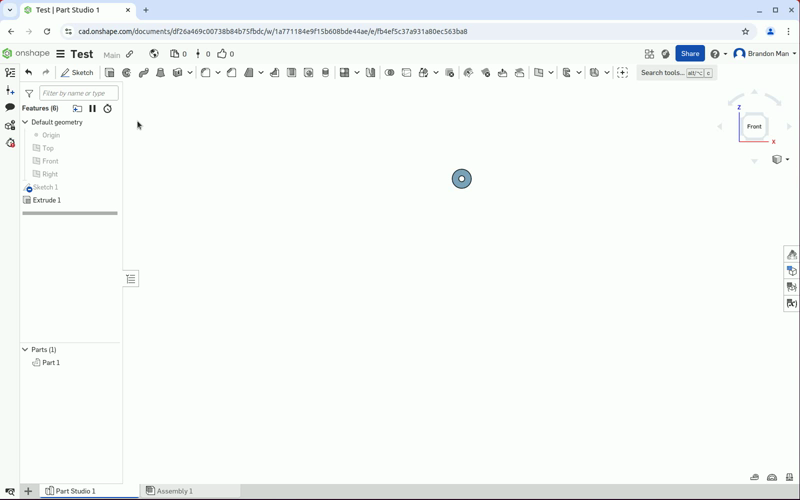
mouse_move(73, 189)
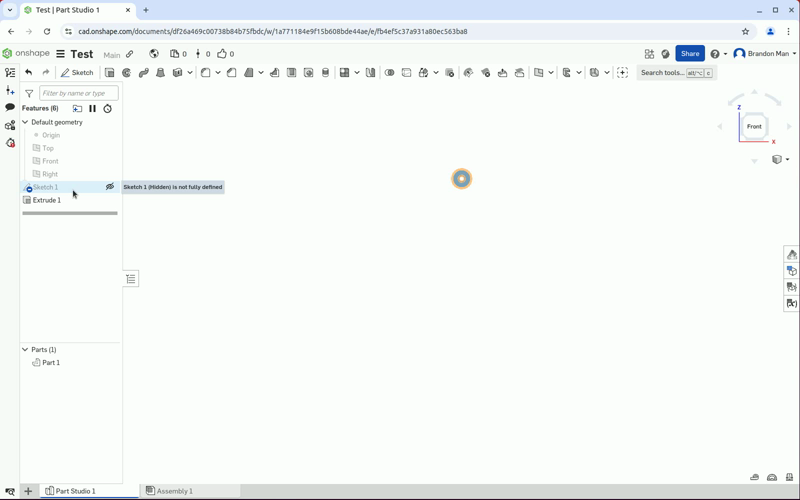
click(73, 189)
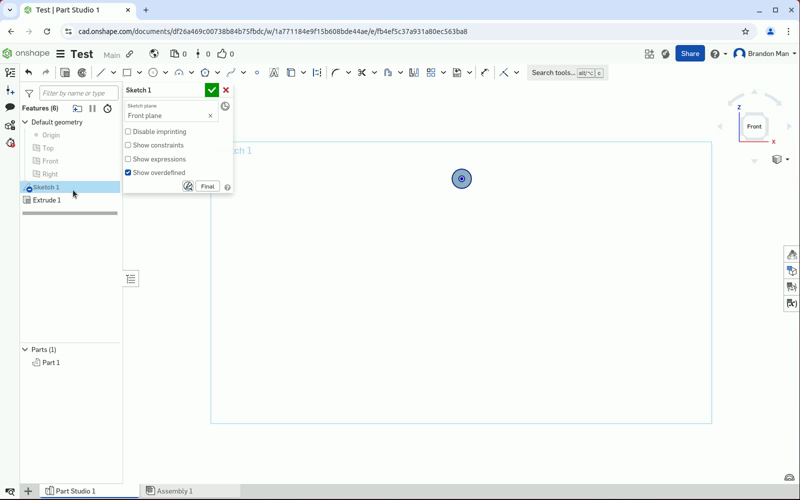
mouse_move(229, 92)
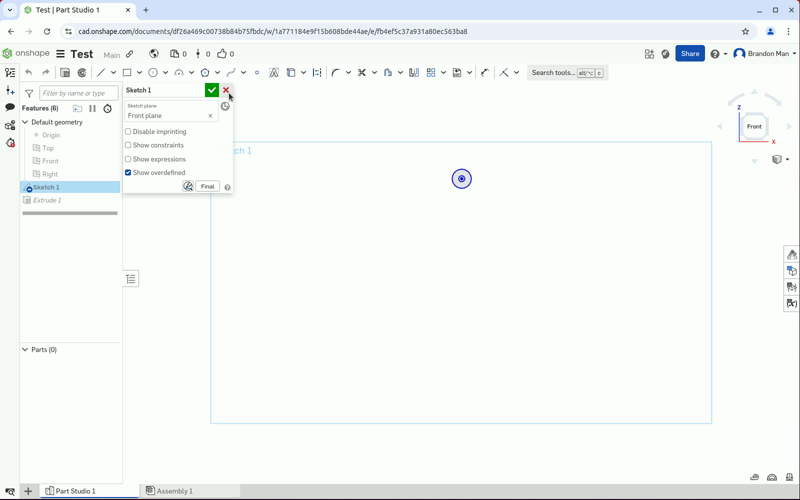
click(229, 92)
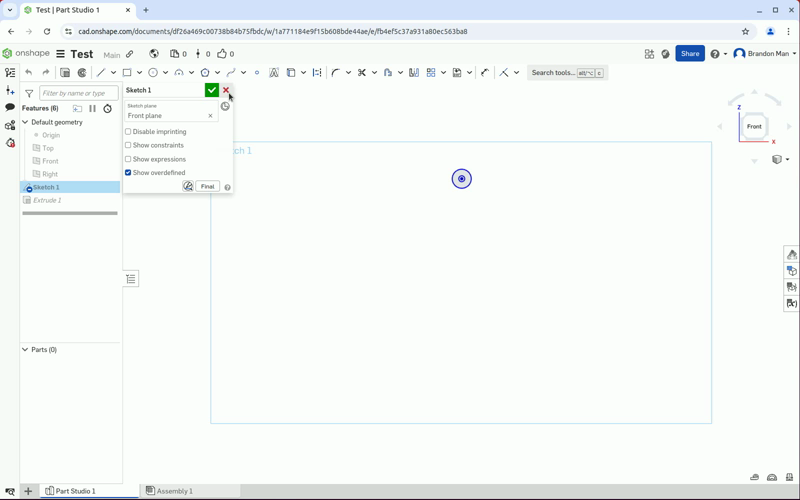
key(shift+s)
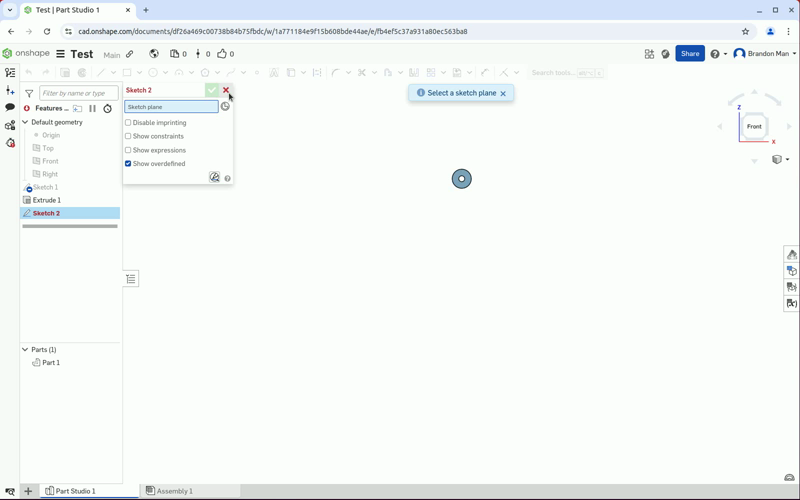
mouse_move(73, 163)
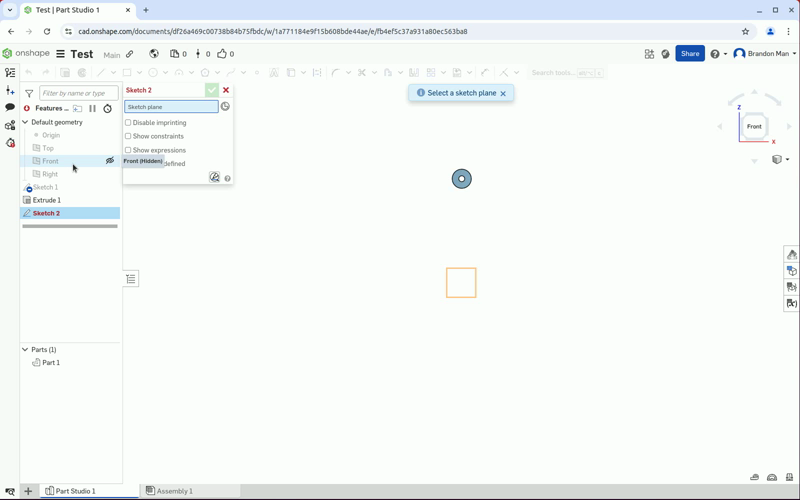
click(73, 163)
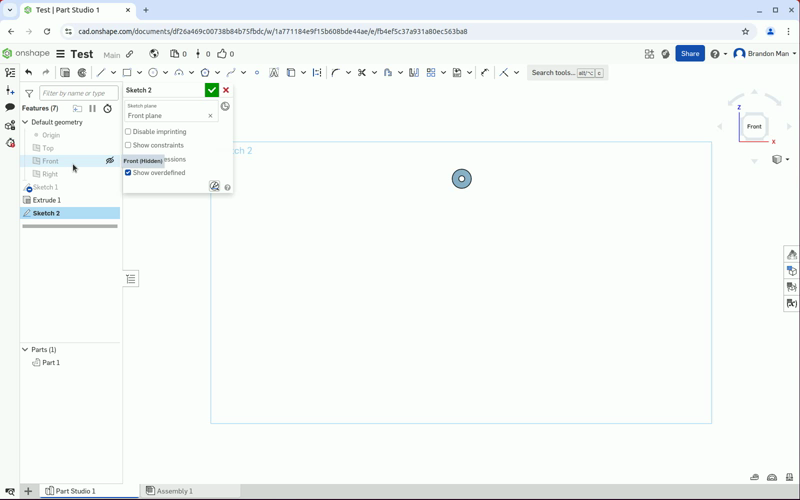
mouse_move(73, 352)
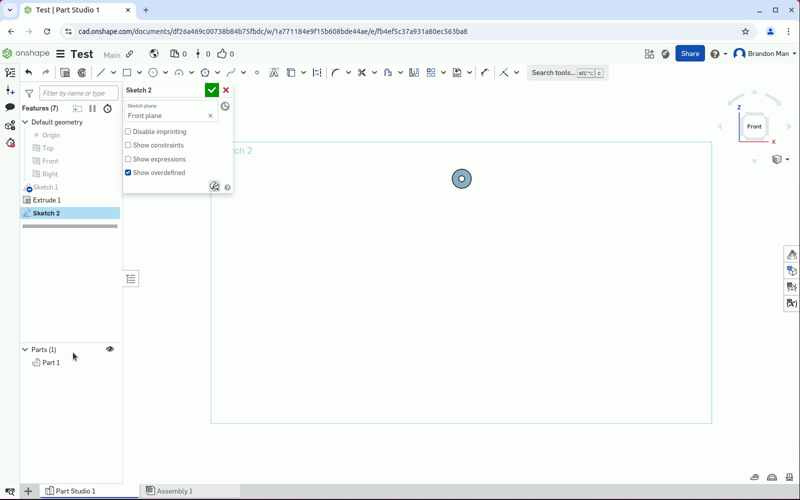
key(y)
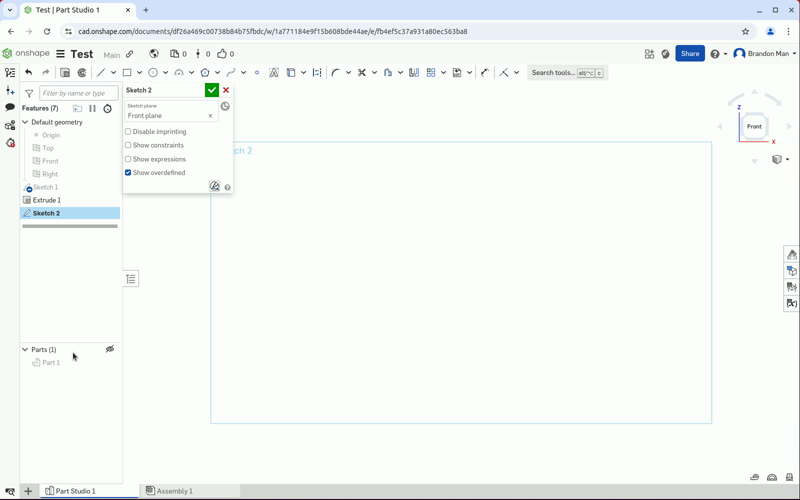
key(c)
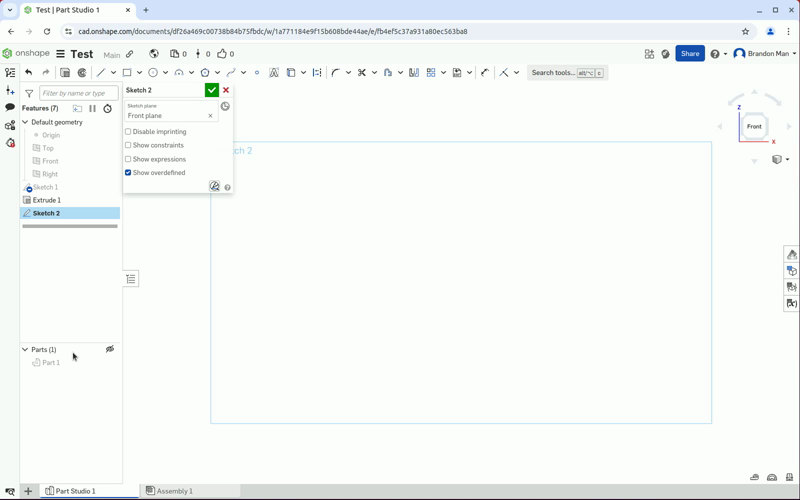
key_down(shift)
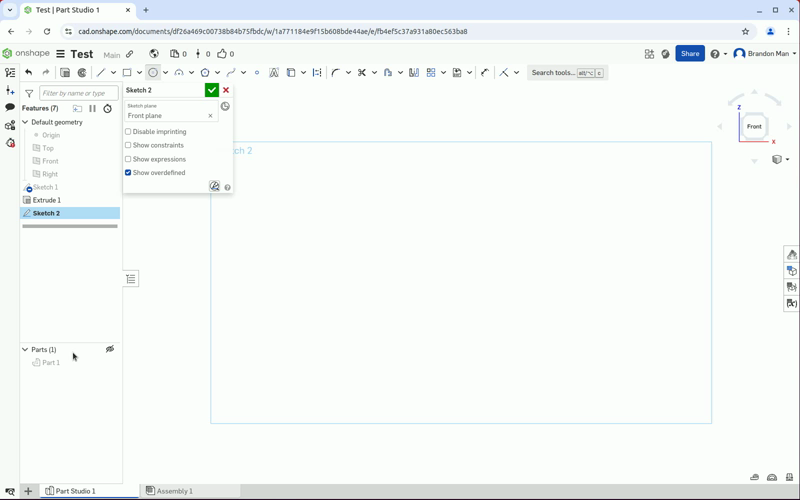
mouse_move(461, 282)
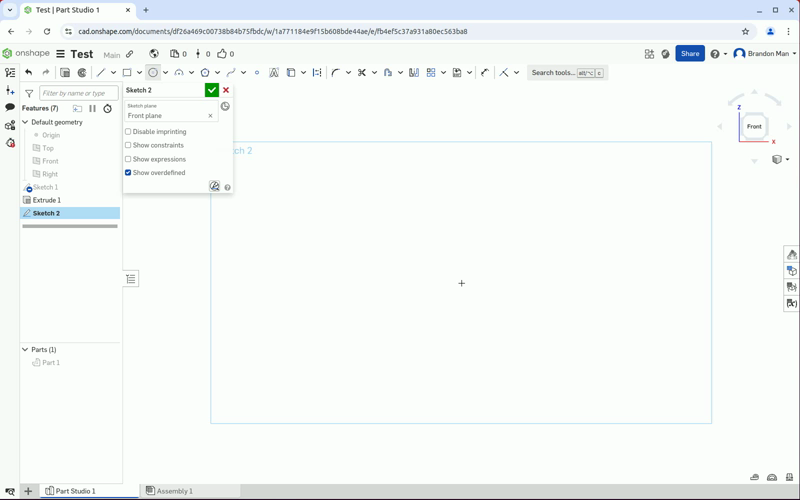
click(461, 282)
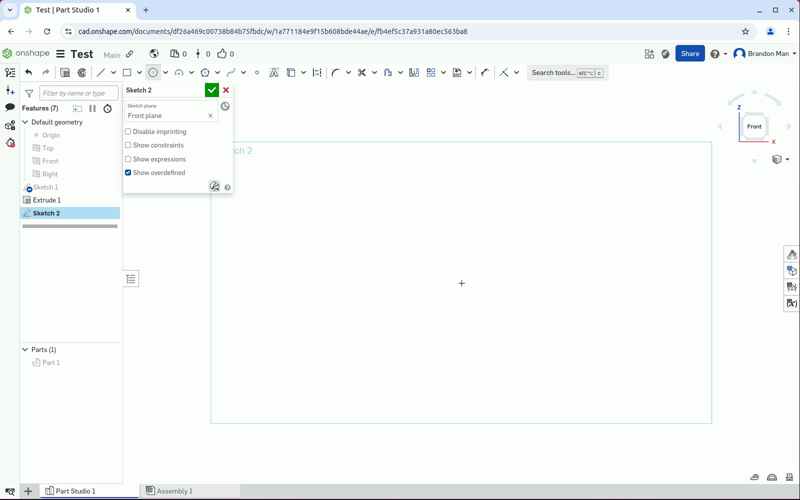
key_up(shift)
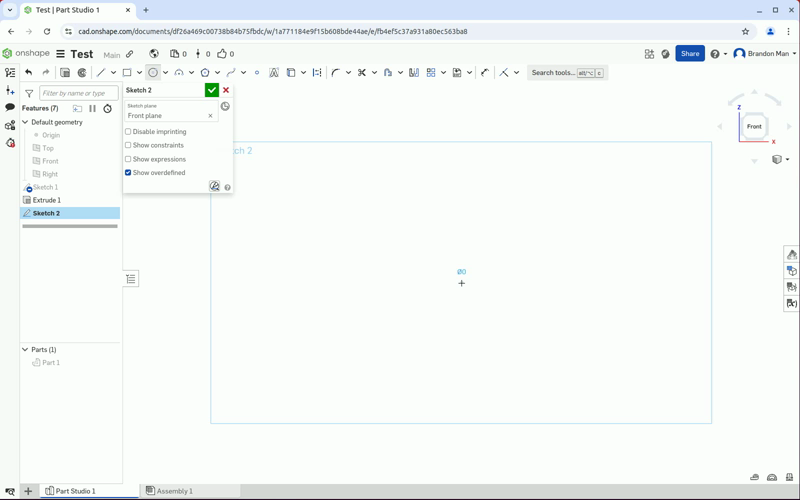
mouse_move(471, 282)
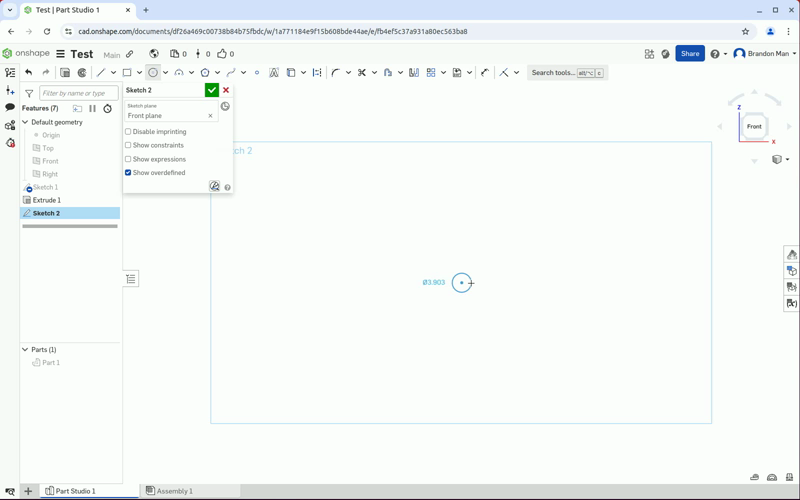
click(471, 282)
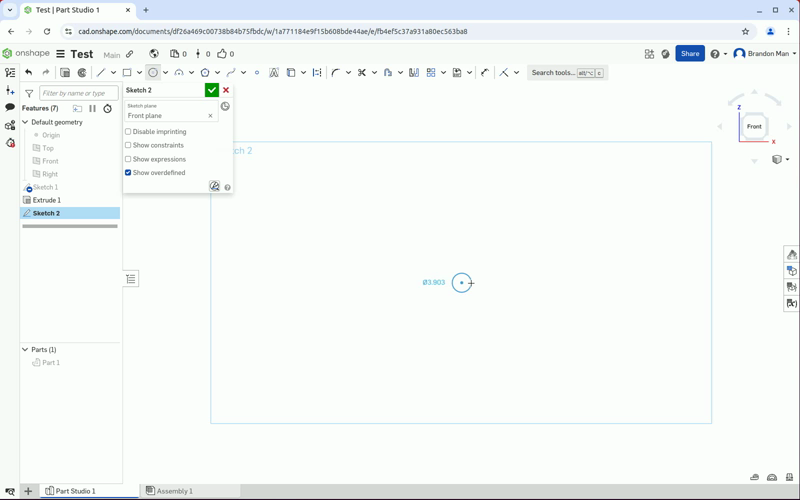
key(esc)
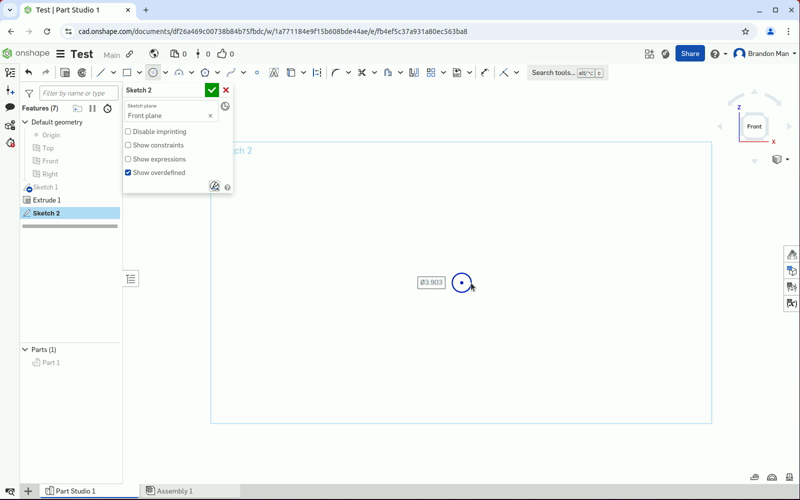
key(c)
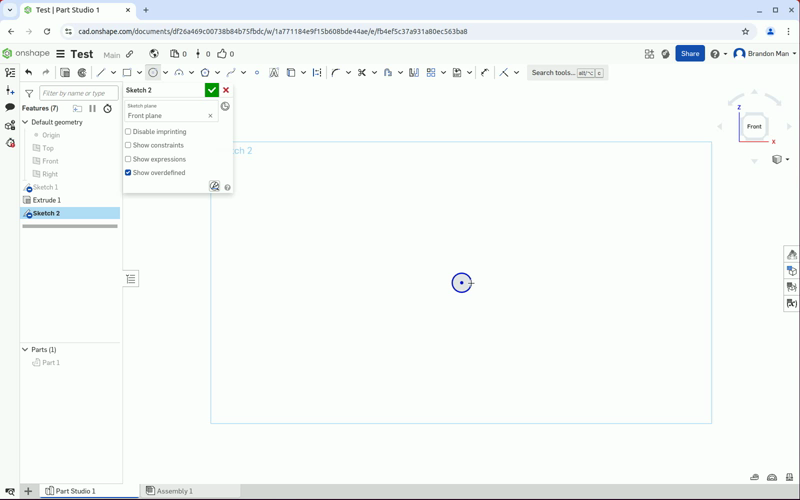
key_down(shift)
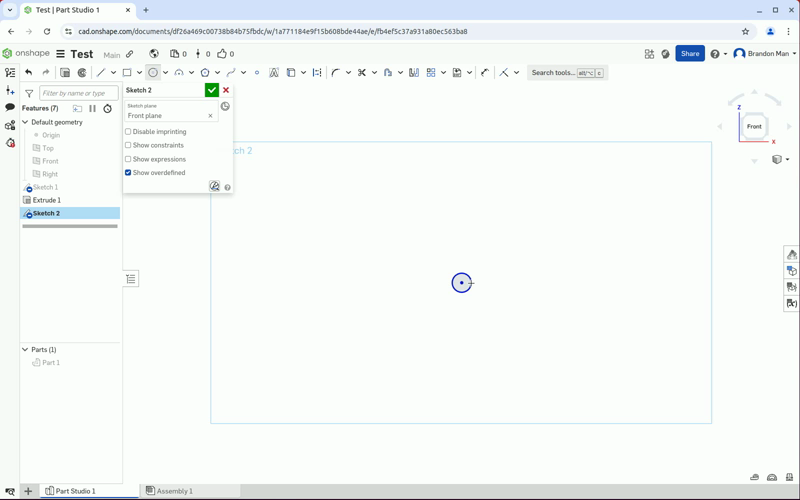
mouse_move(461, 282)
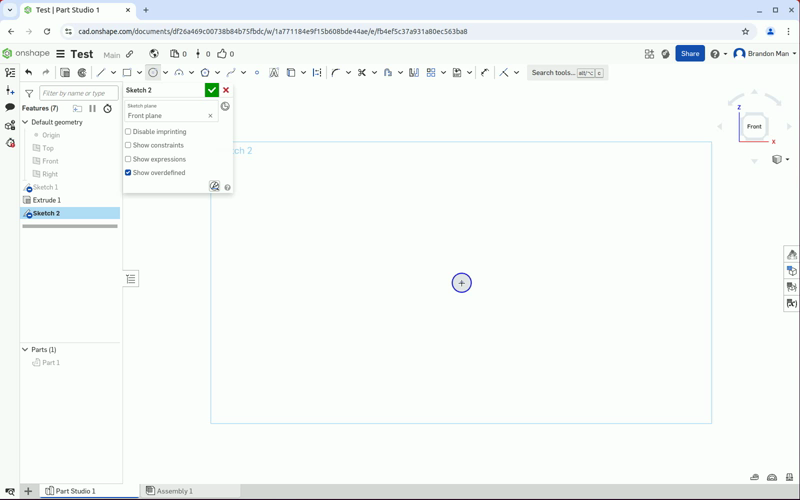
click(461, 282)
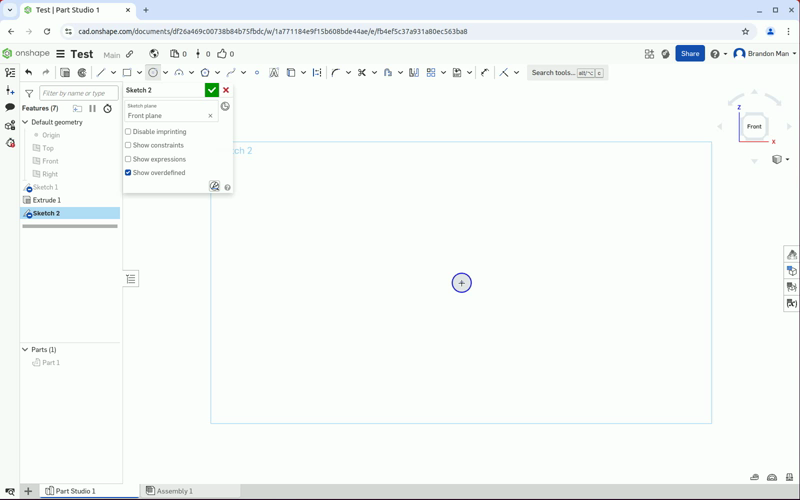
key_up(shift)
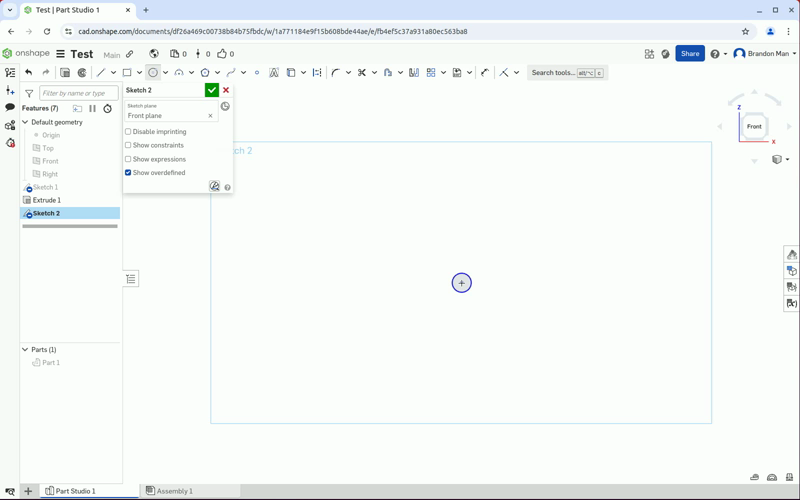
mouse_move(464, 282)
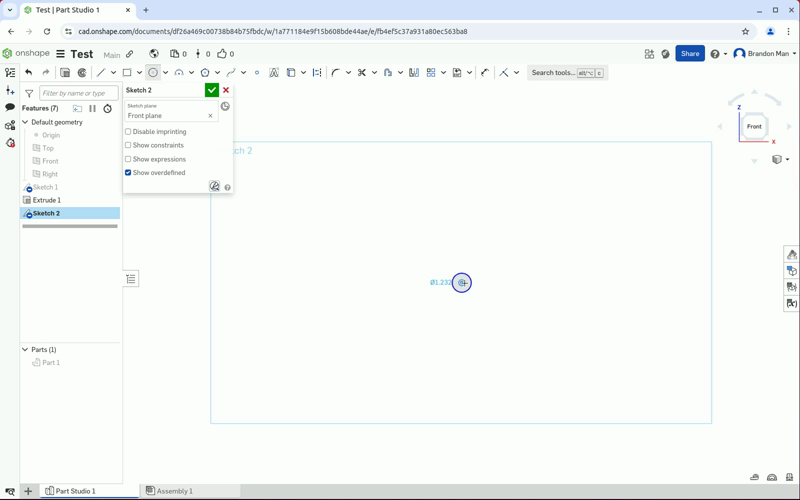
scroll(6)
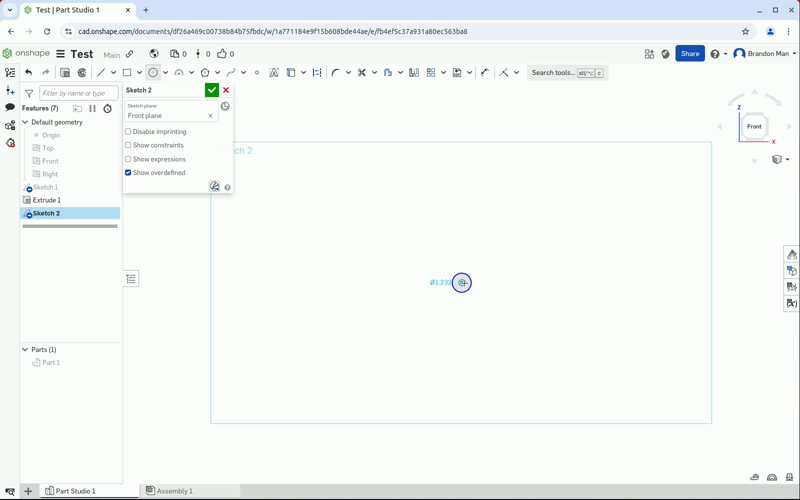
scroll(6)
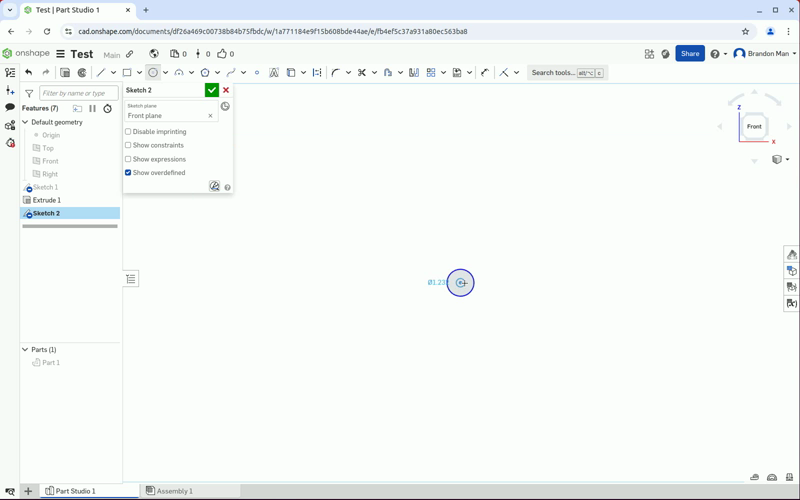
scroll(6)
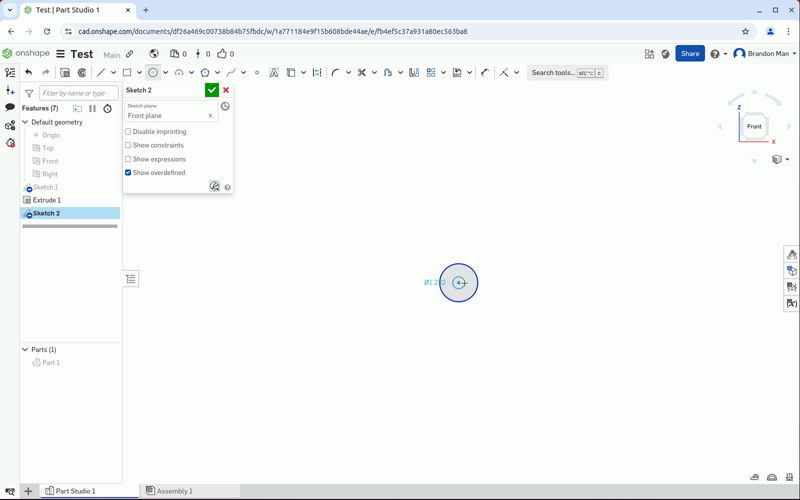
scroll(6)
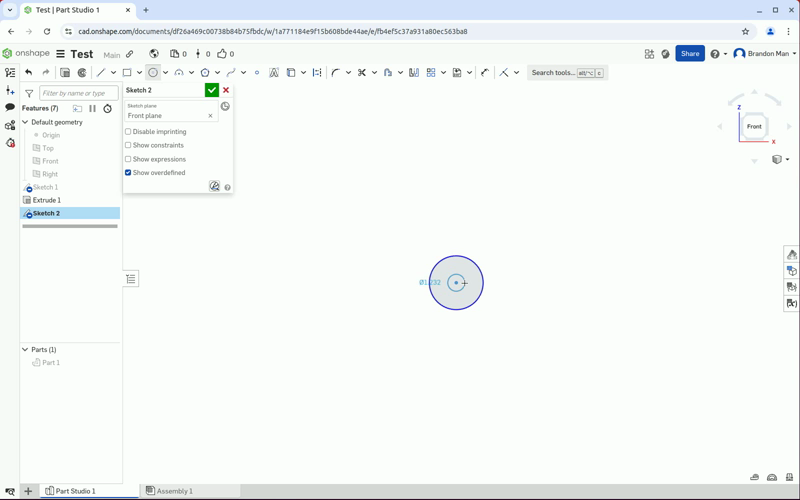
scroll(6)
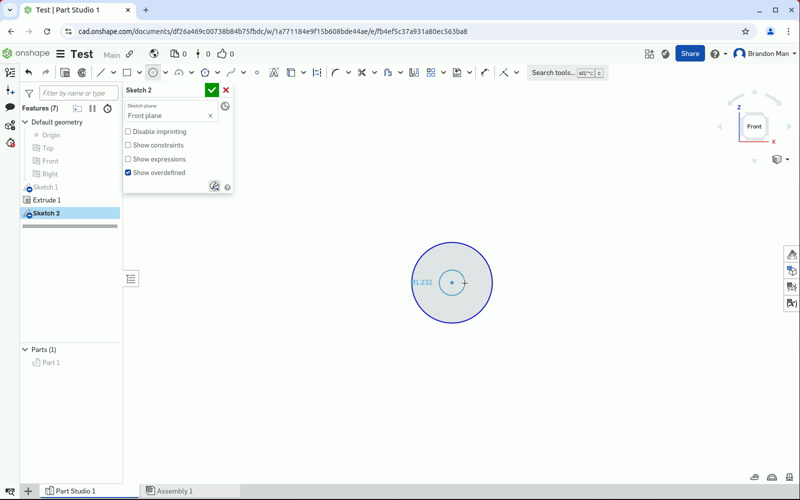
scroll(6)
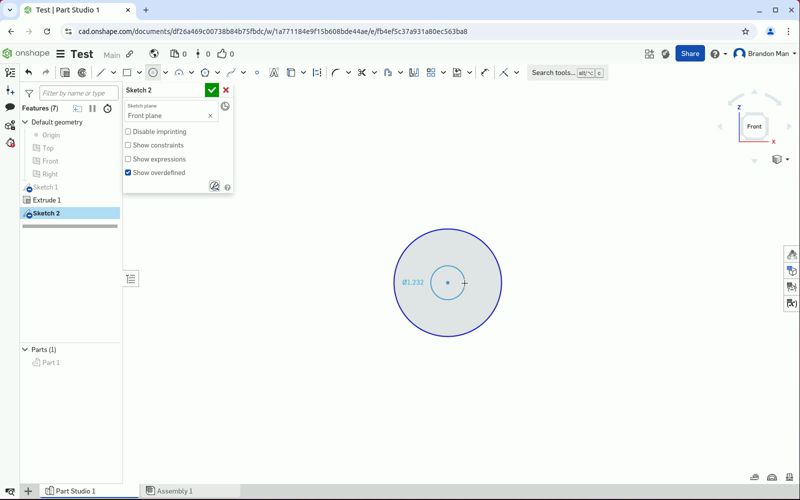
scroll(6)
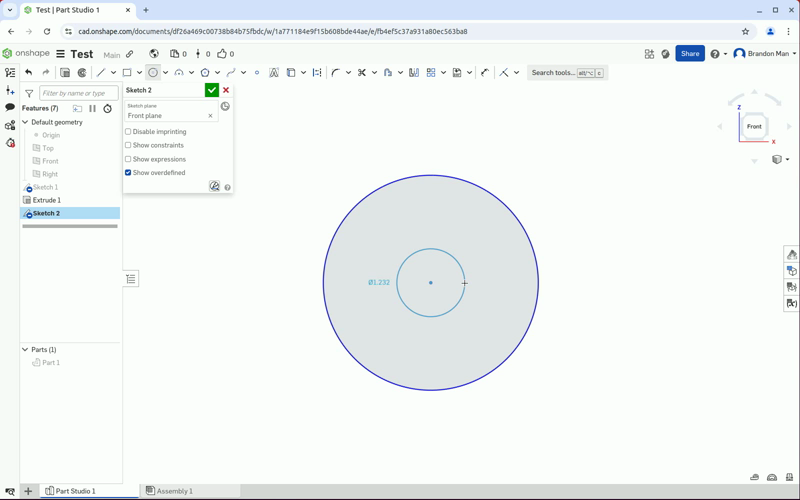
click(464, 282)
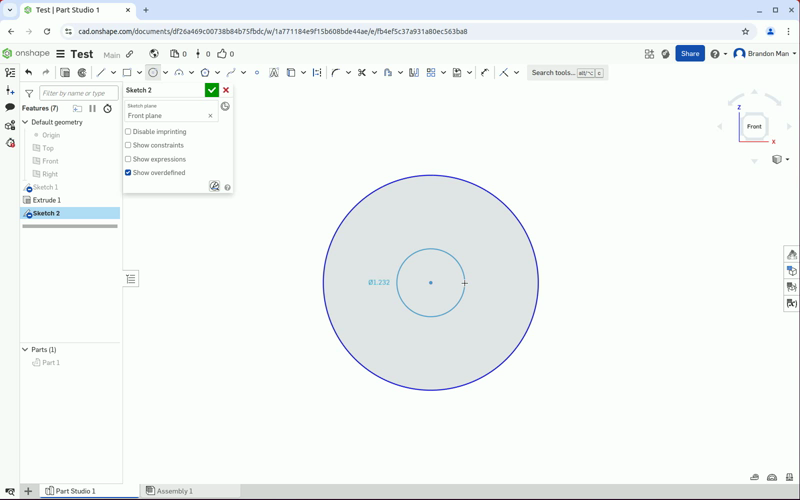
scroll(-6)
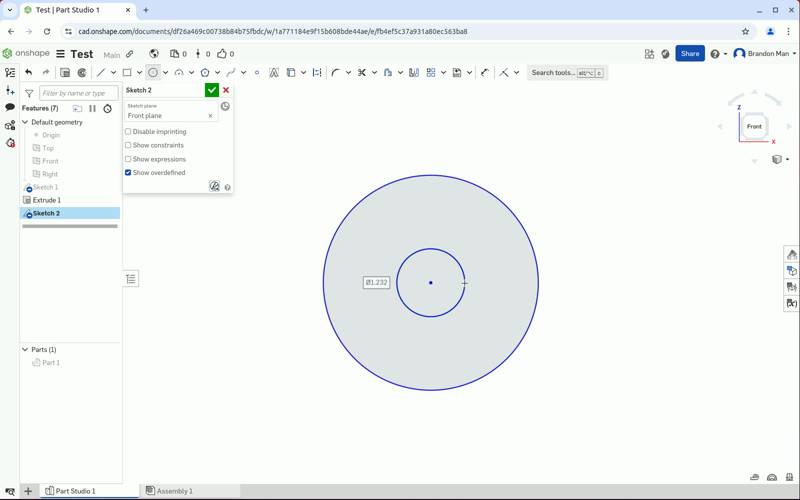
scroll(-6)
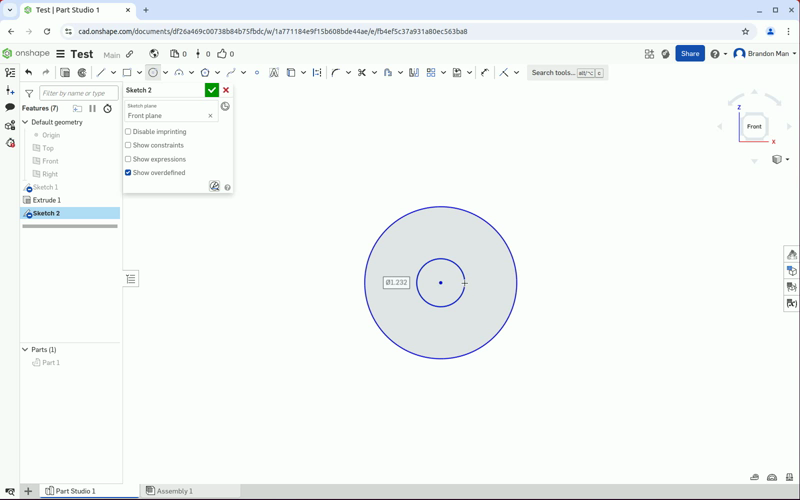
scroll(-6)
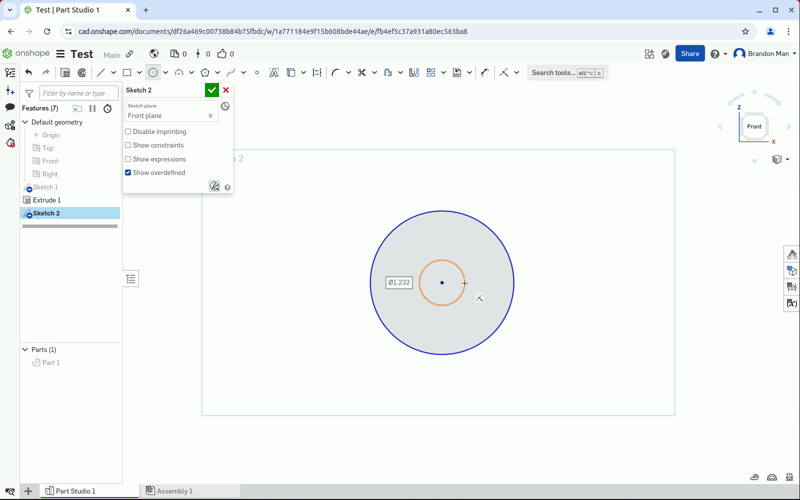
scroll(-6)
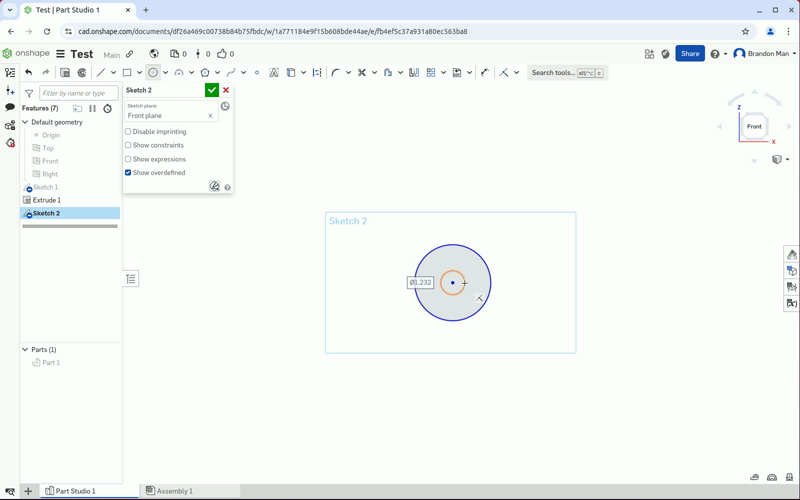
scroll(-6)
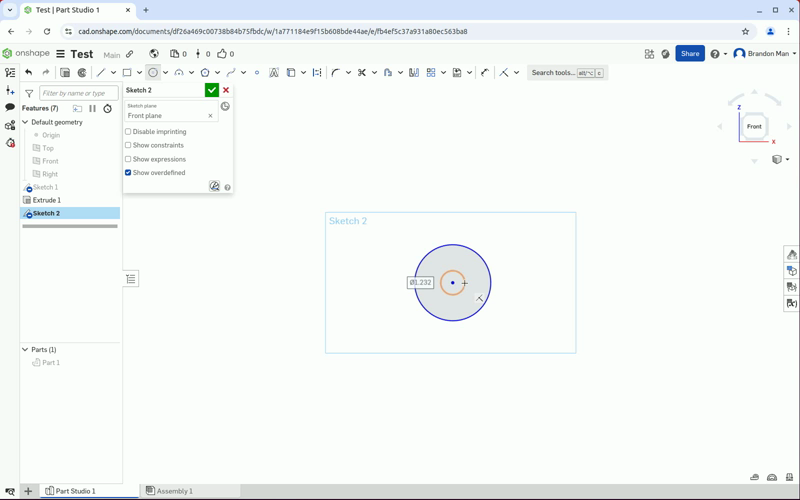
scroll(-6)
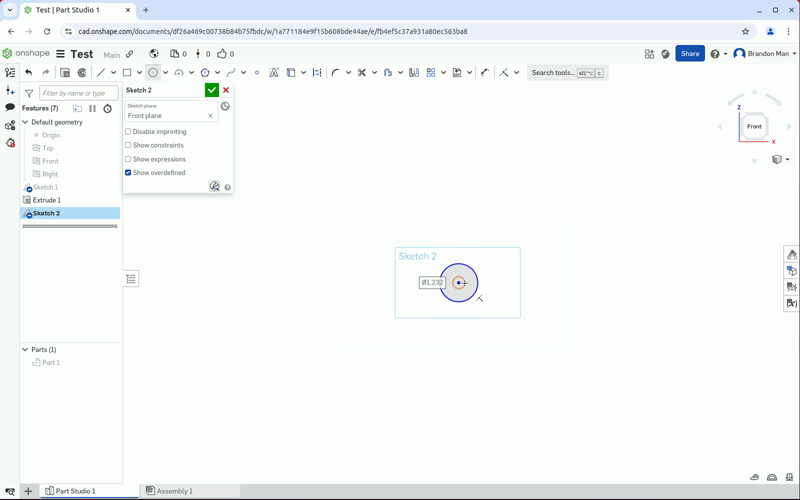
scroll(-6)
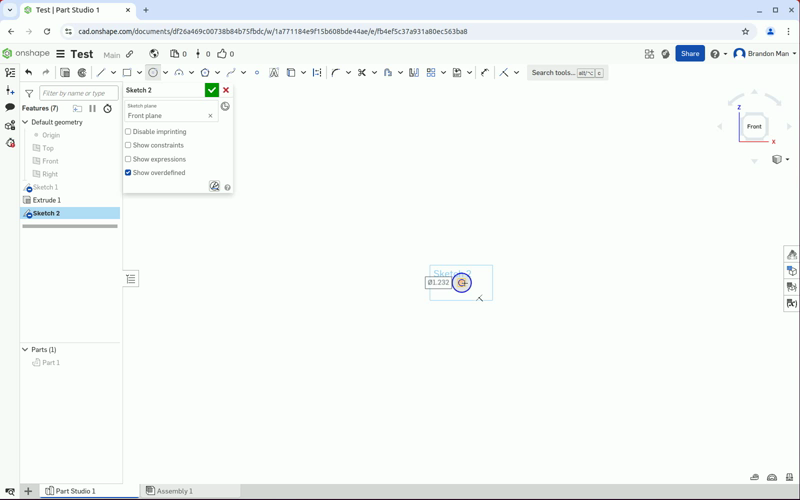
key(esc)
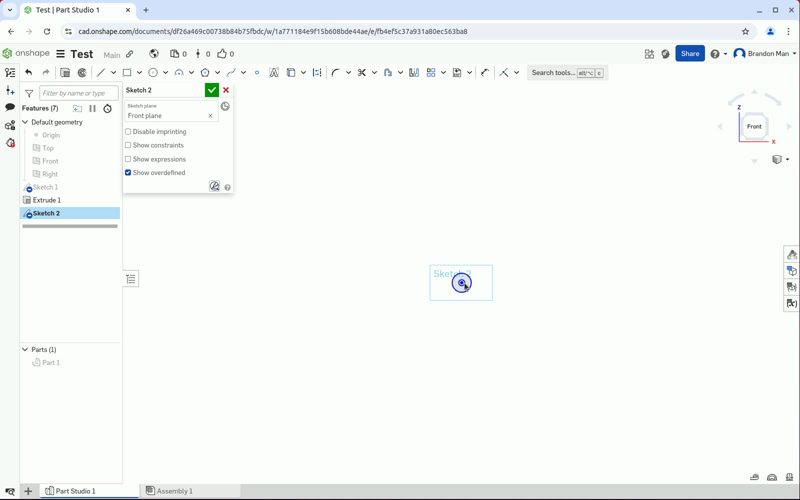
mouse_move(461, 279)
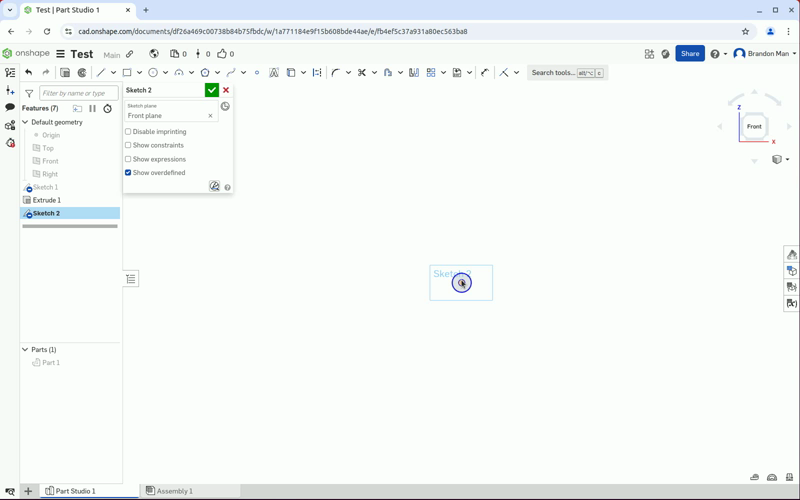
scroll(6)
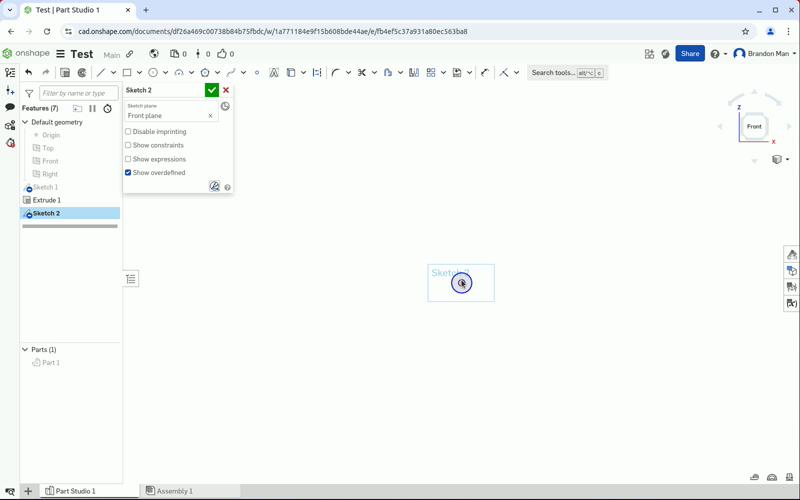
scroll(6)
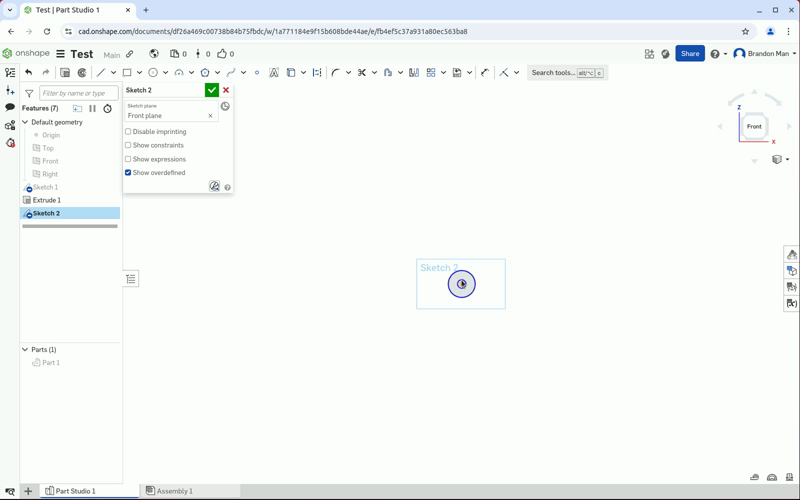
scroll(6)
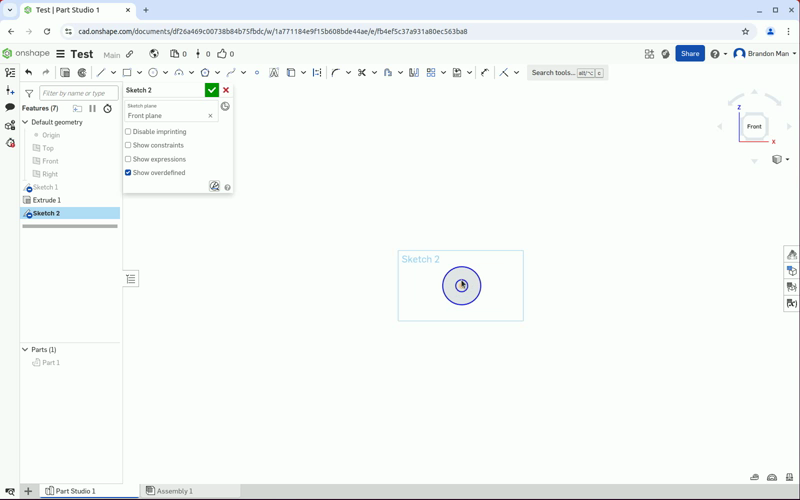
scroll(6)
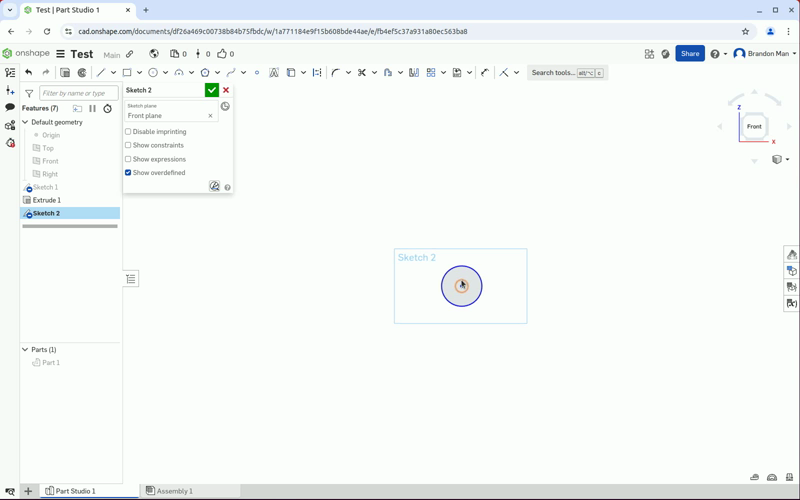
scroll(6)
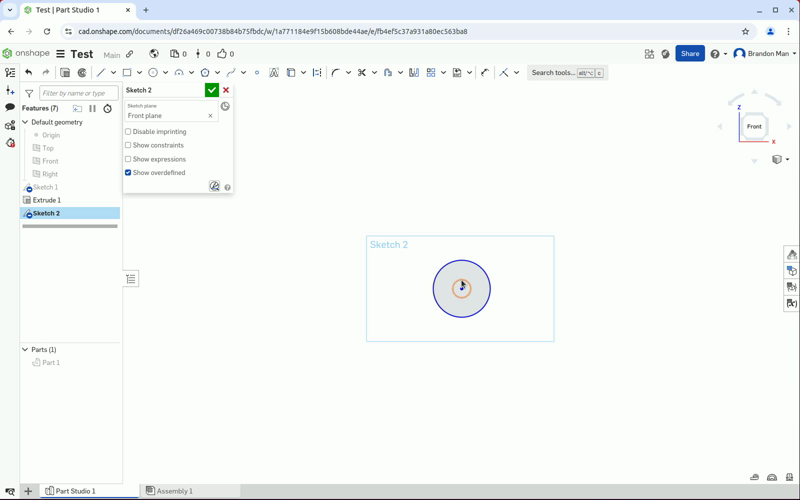
scroll(6)
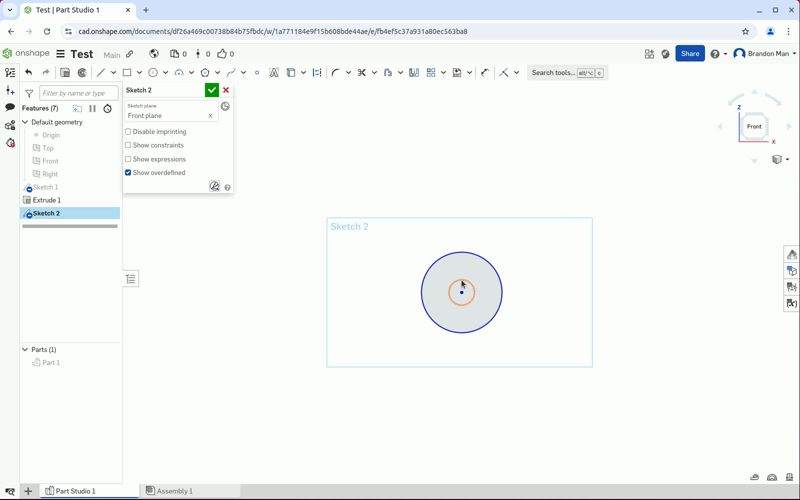
scroll(6)
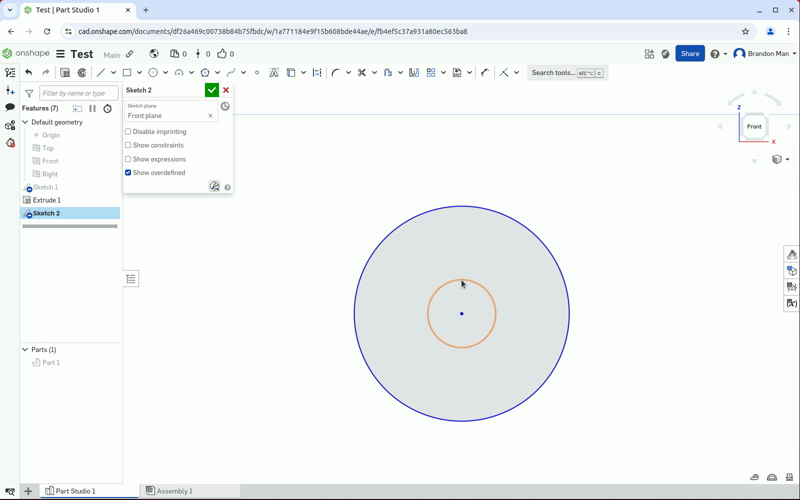
click(461, 279)
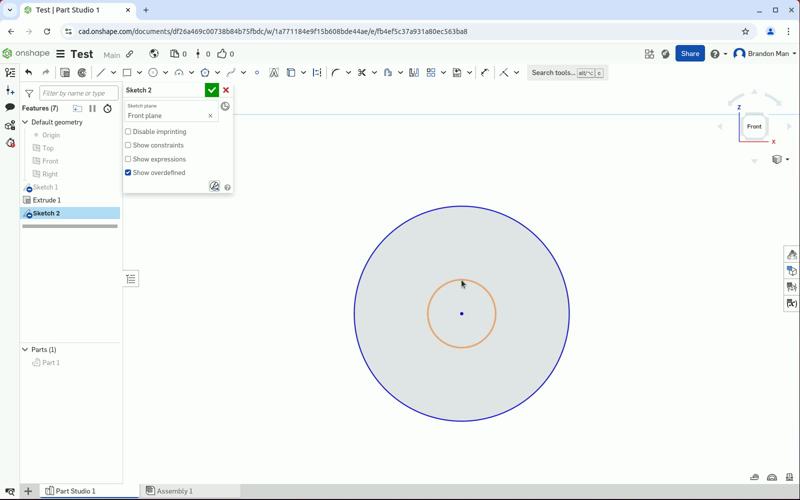
scroll(-6)
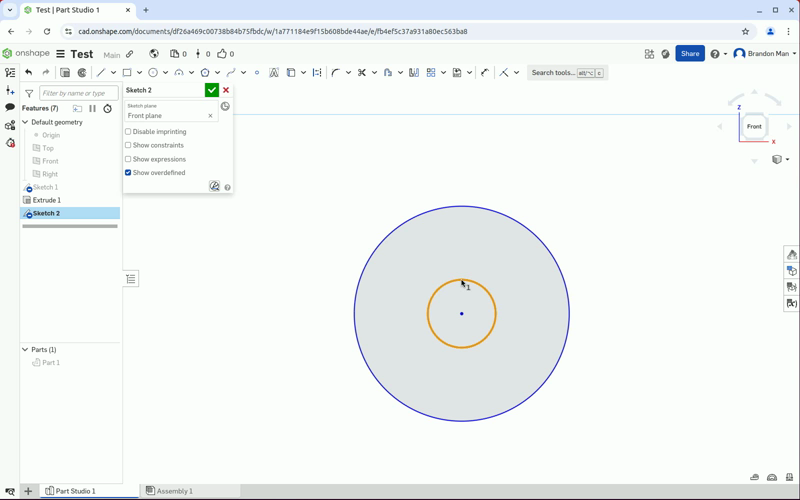
scroll(-6)
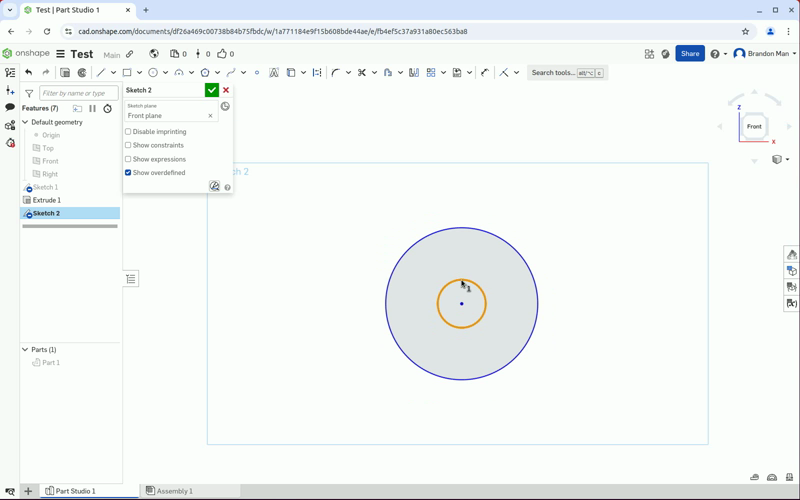
scroll(-6)
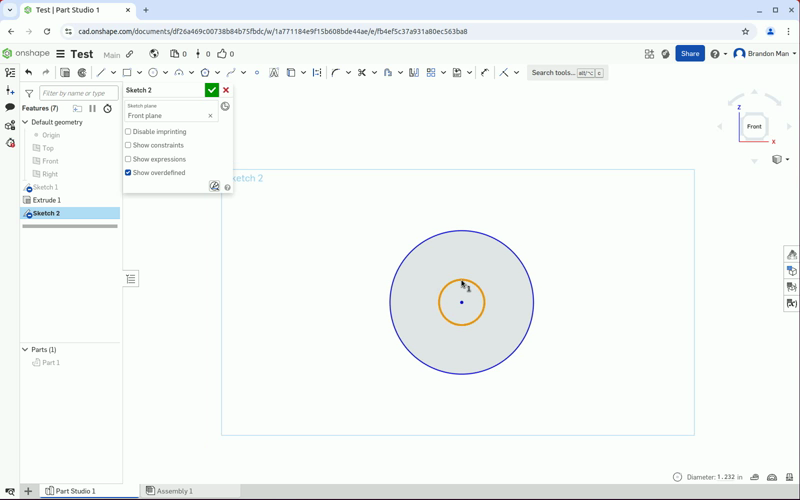
scroll(-6)
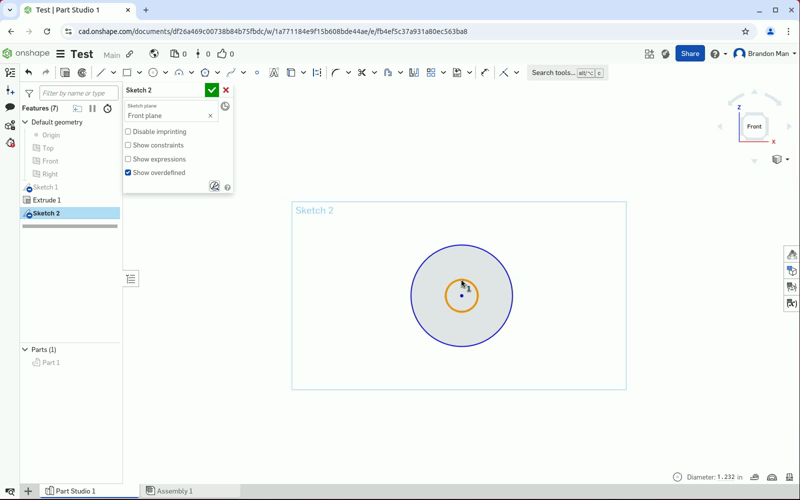
scroll(-6)
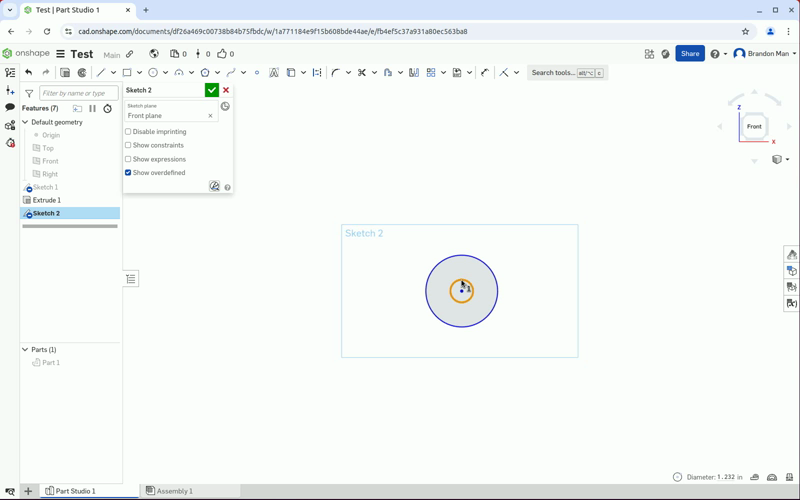
scroll(-6)
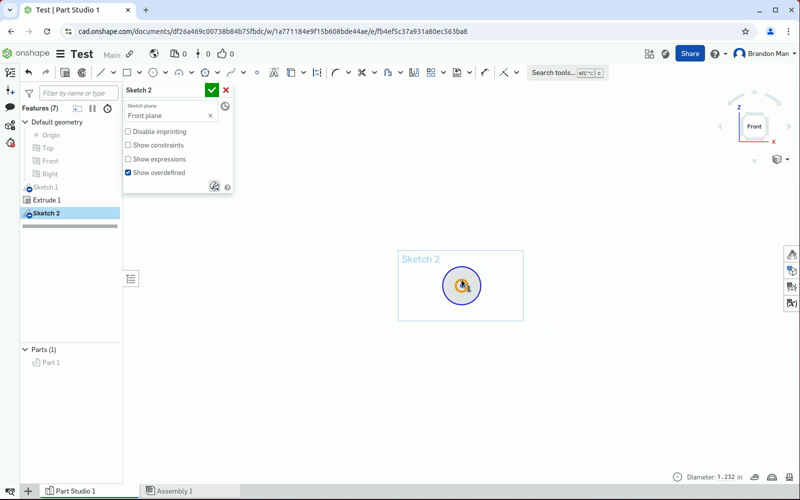
scroll(-6)
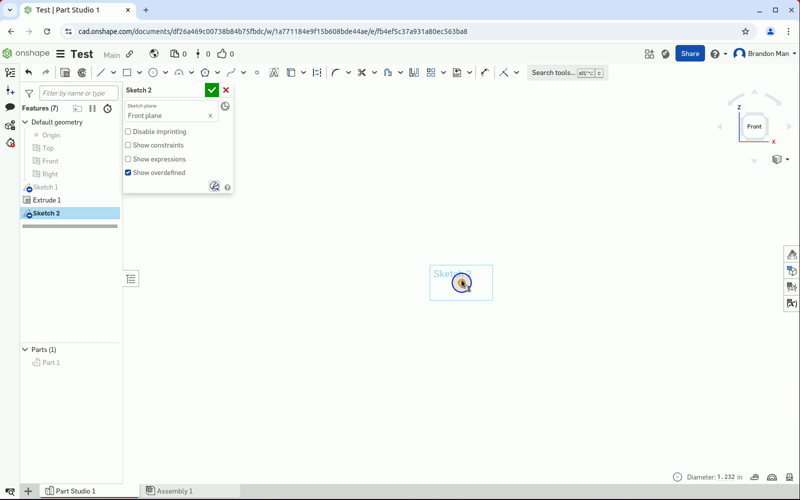
mouse_move(73, 352)
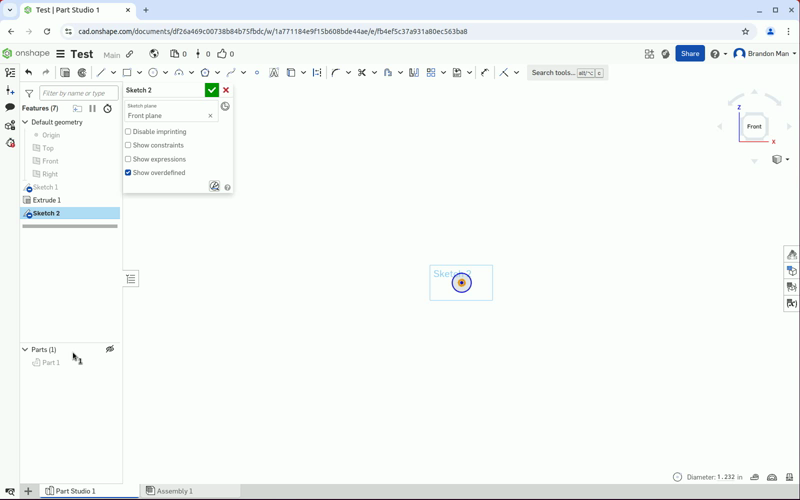
key(shift+y)
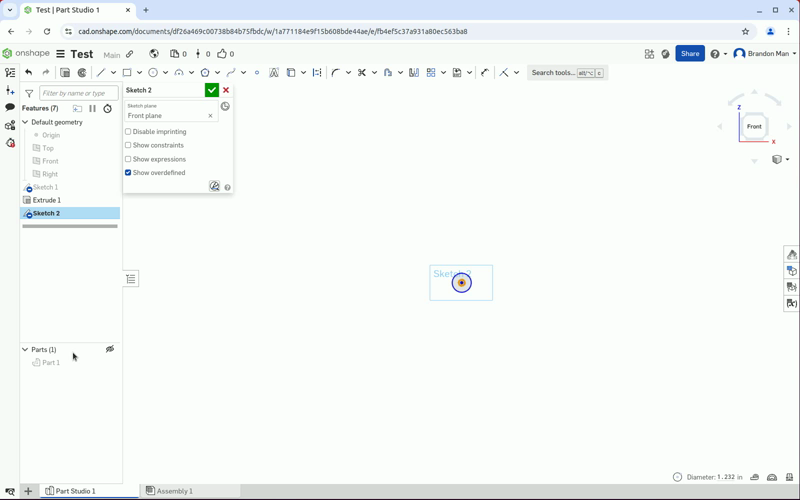
key(shift+e)
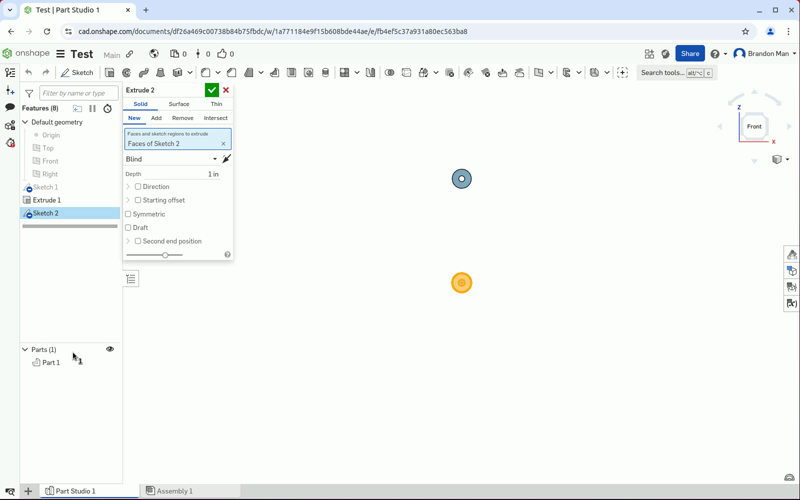
mouse_move(143, 106)
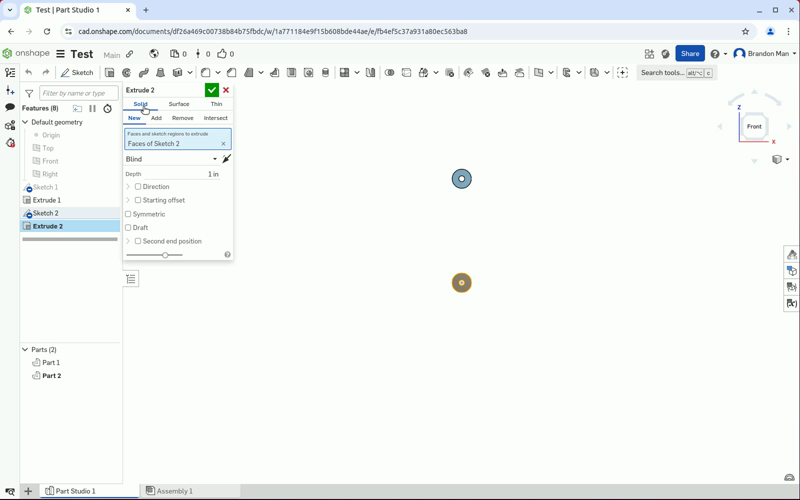
click(143, 106)
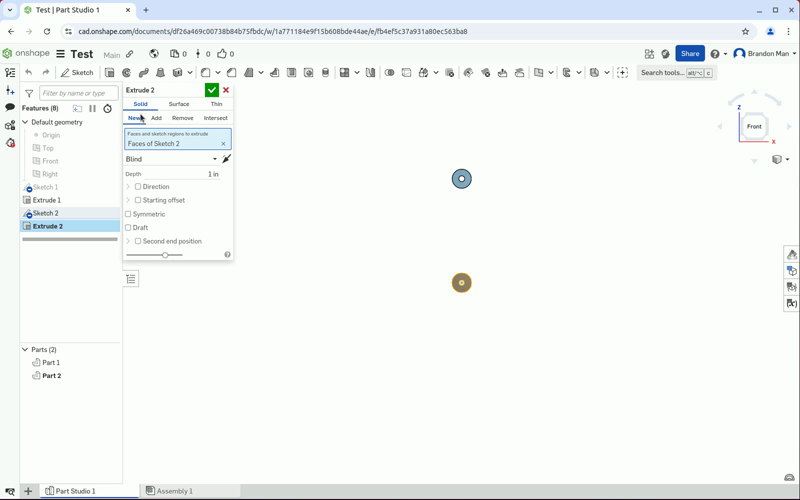
mouse_move(137, 120)
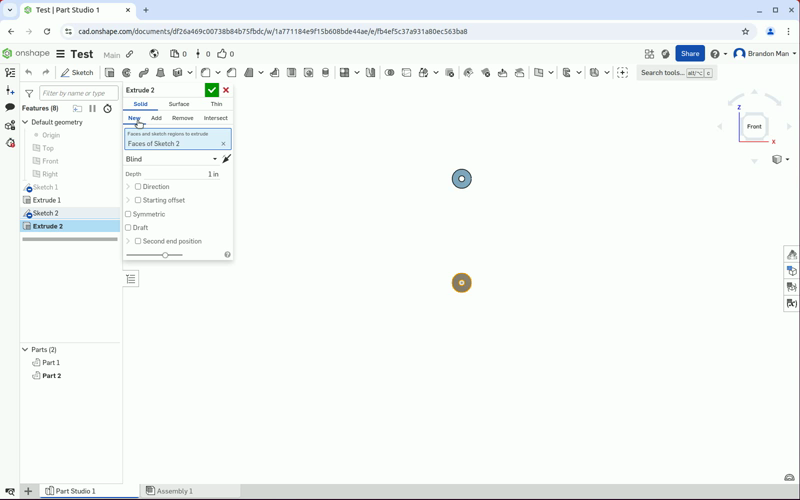
click(137, 120)
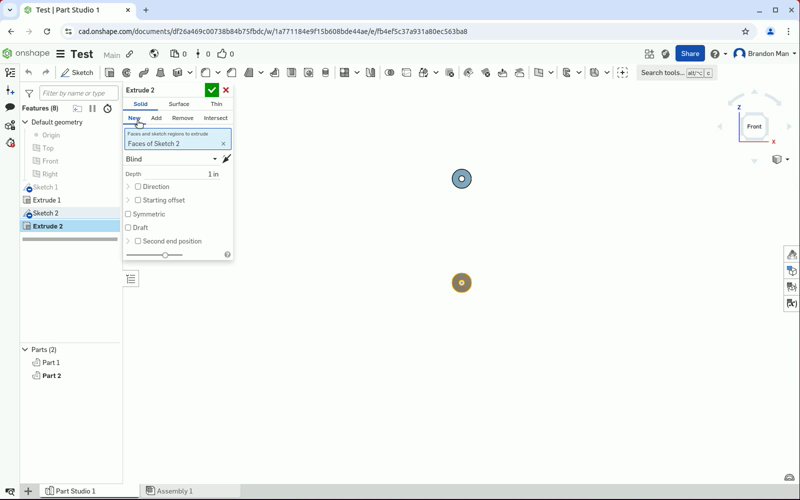
key(tab, 4)
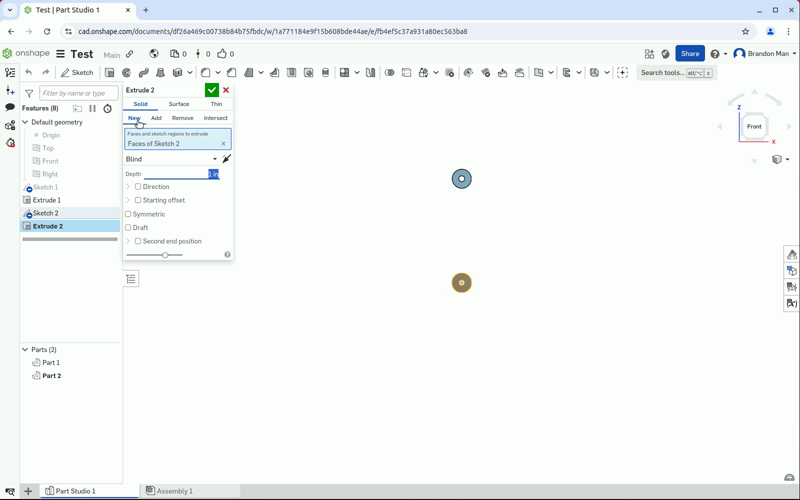
text(0.481)
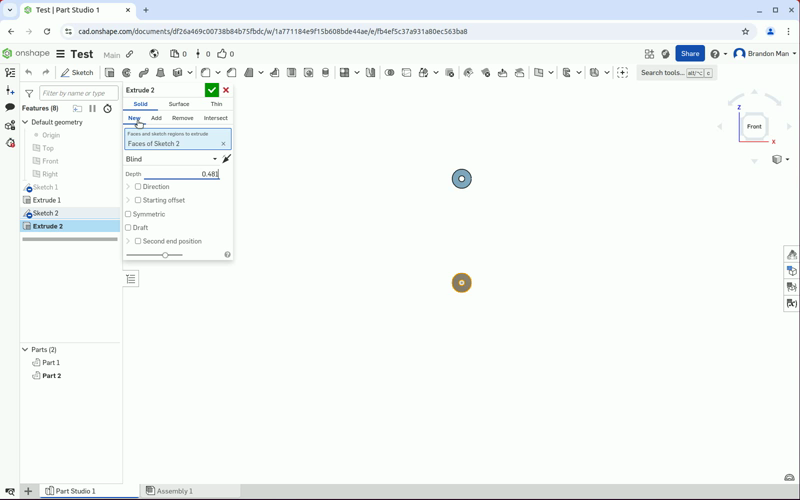
key(enter)
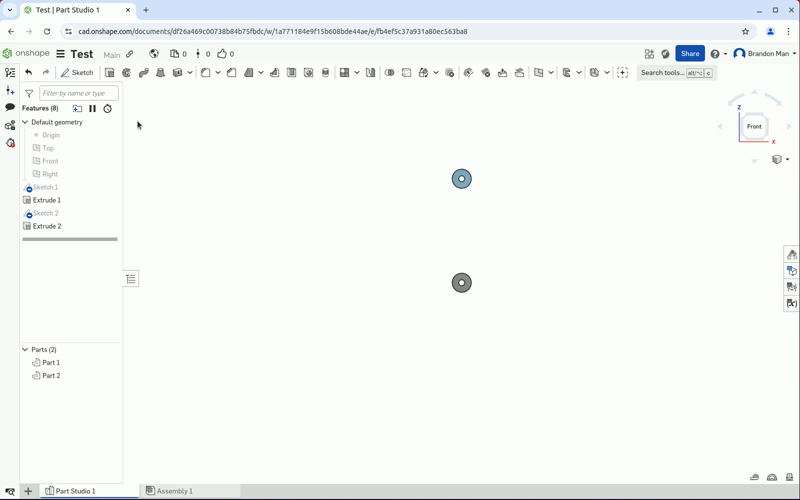
key(shift+h)
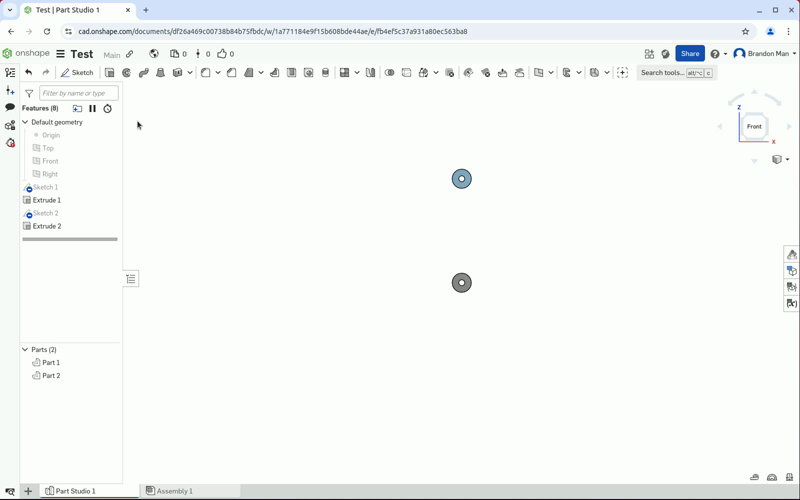
key(shift+h)
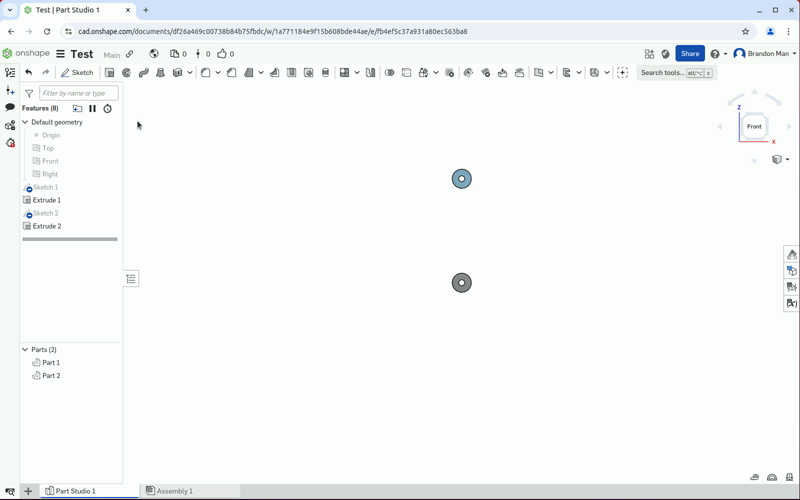
mouse_move(73, 189)
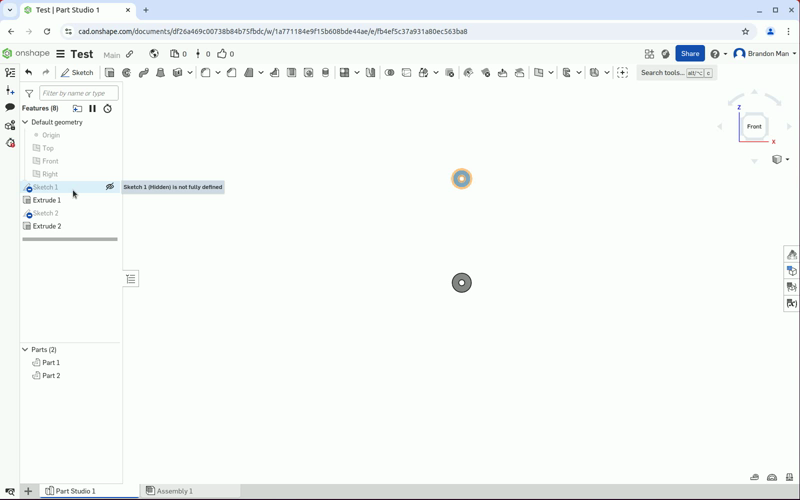
click(73, 189)
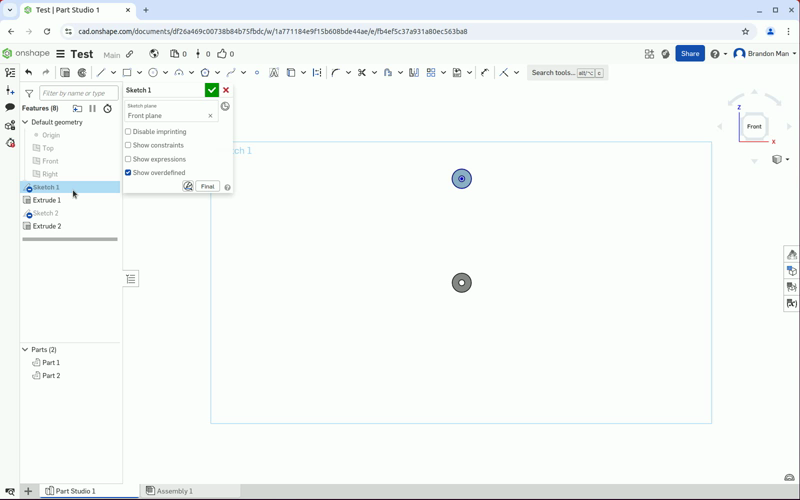
mouse_move(229, 92)
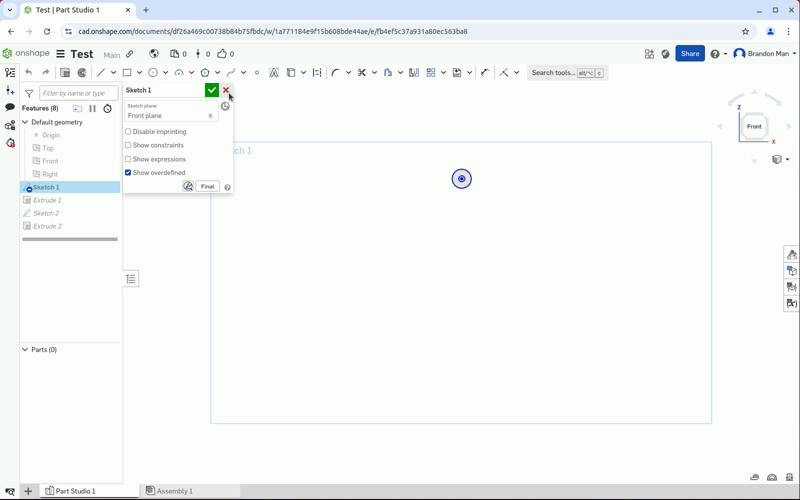
click(229, 92)
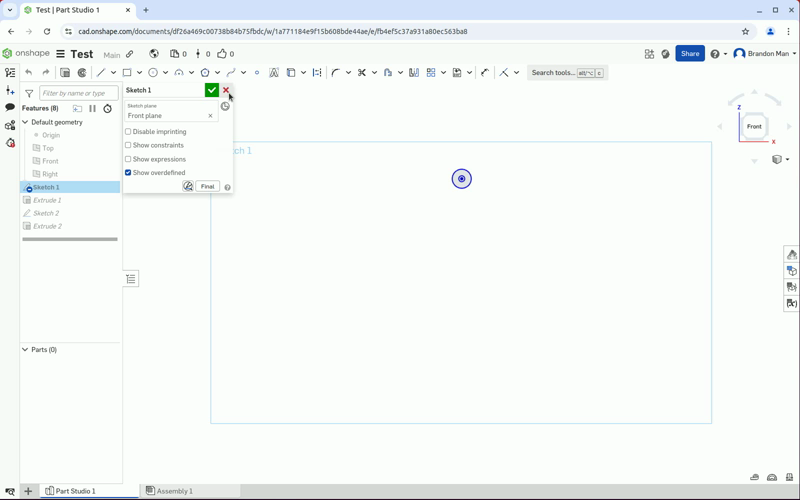
key(shift+s)
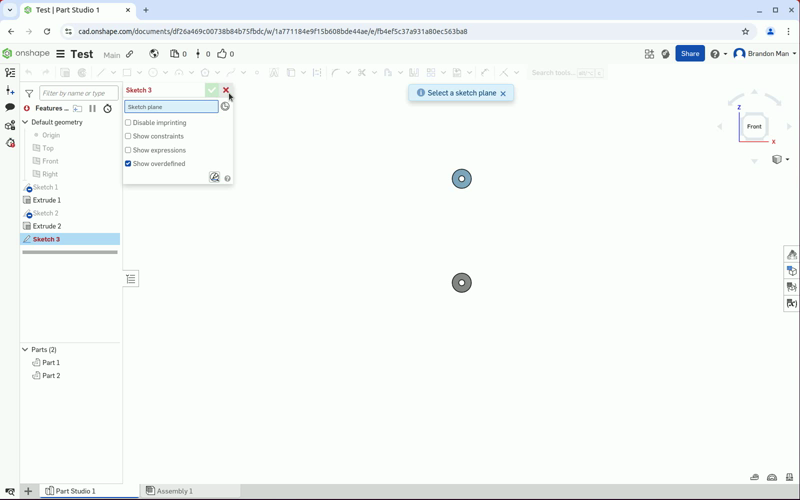
mouse_move(73, 163)
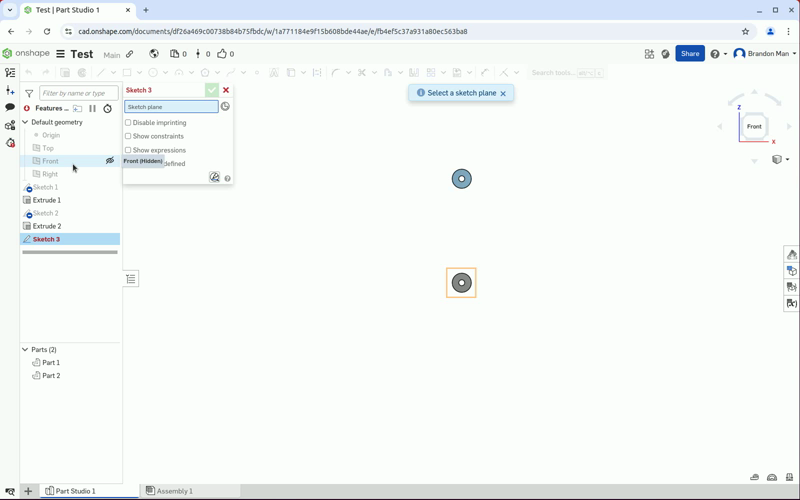
click(73, 163)
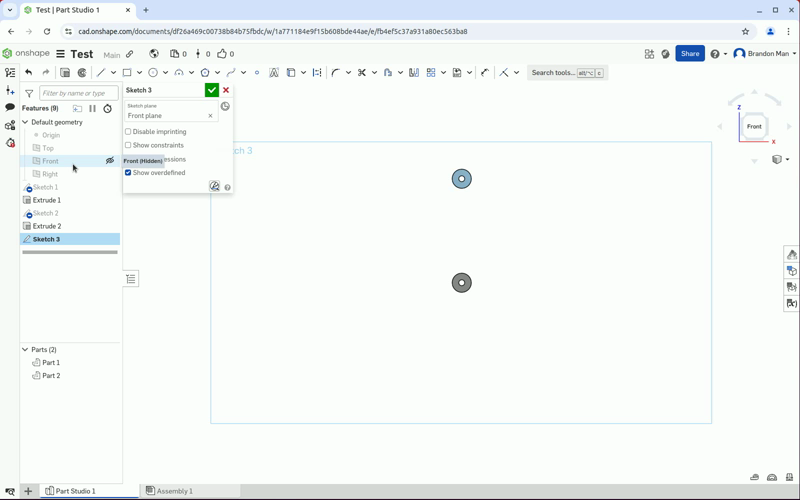
mouse_move(73, 352)
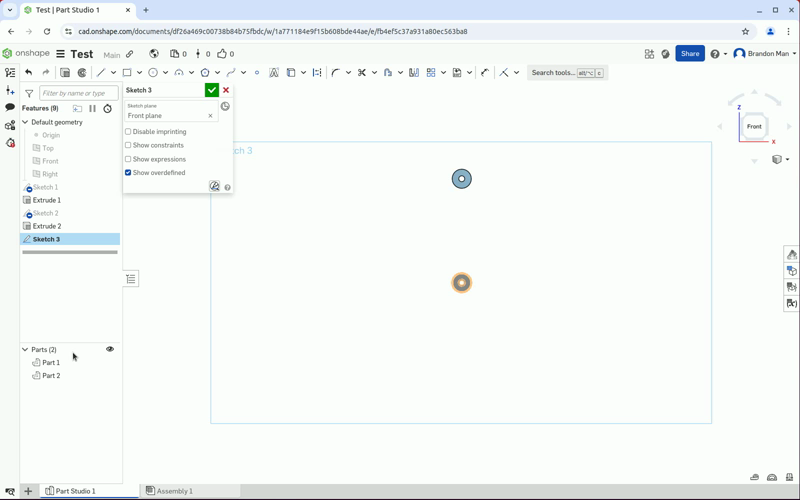
key(y)
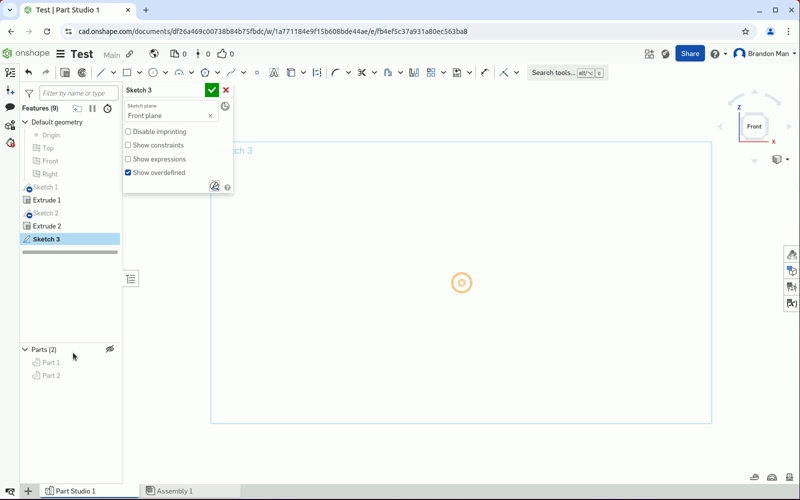
key(c)
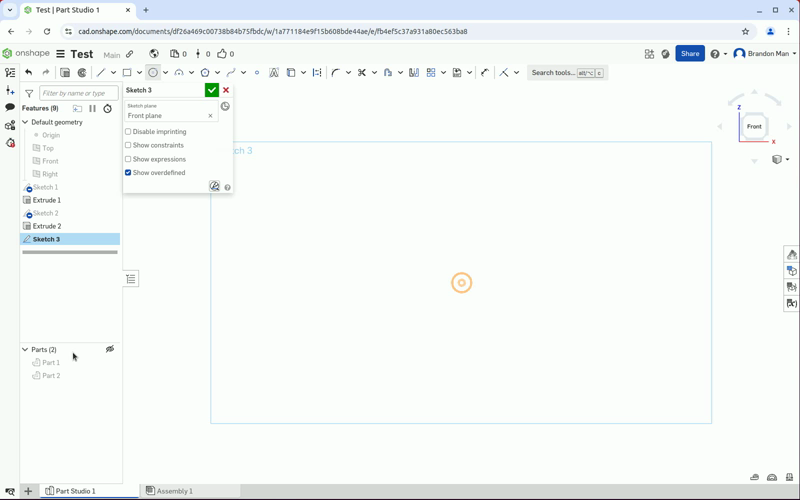
key_down(shift)
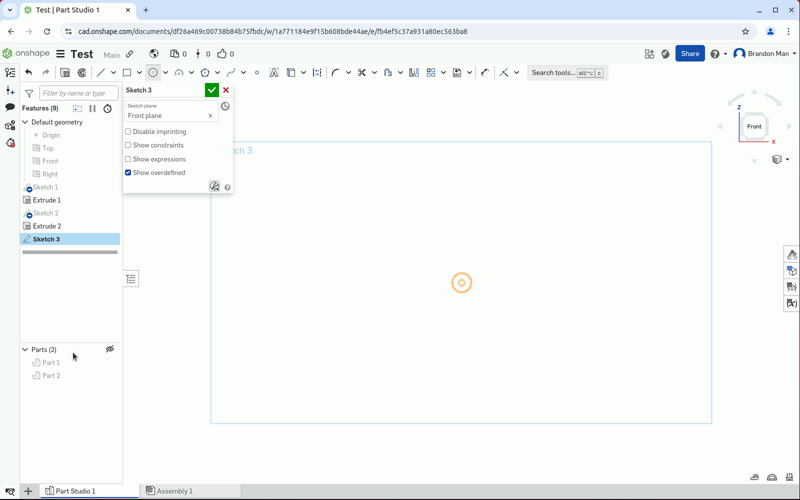
mouse_move(501, 282)
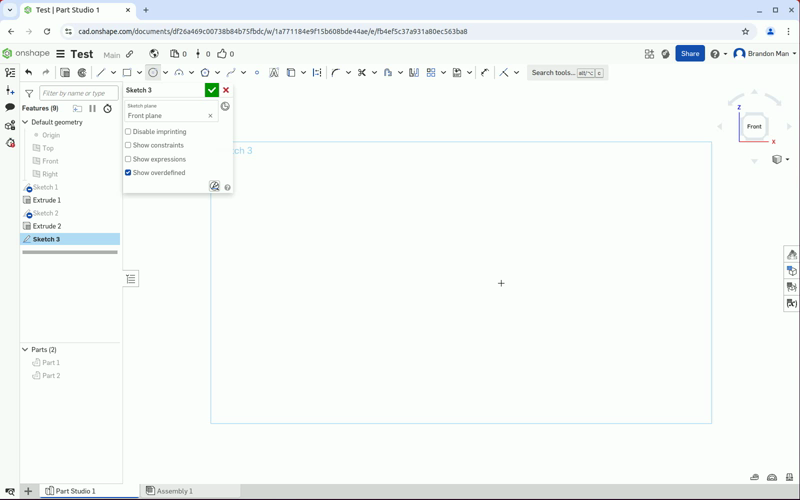
click(501, 282)
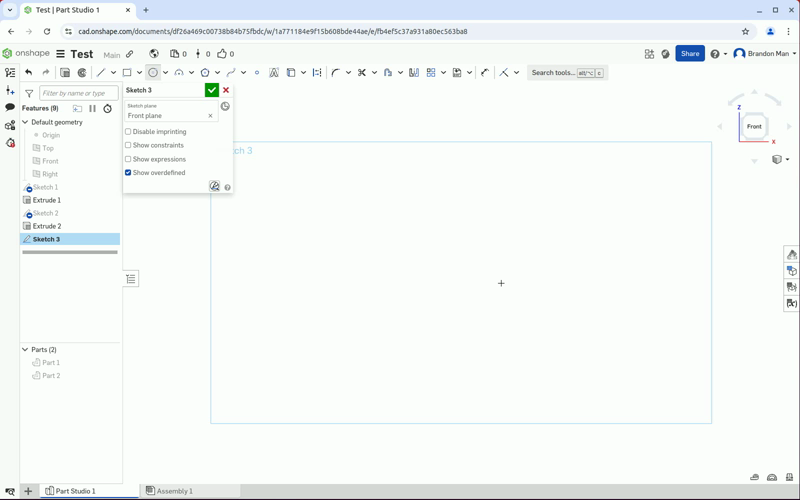
key_up(shift)
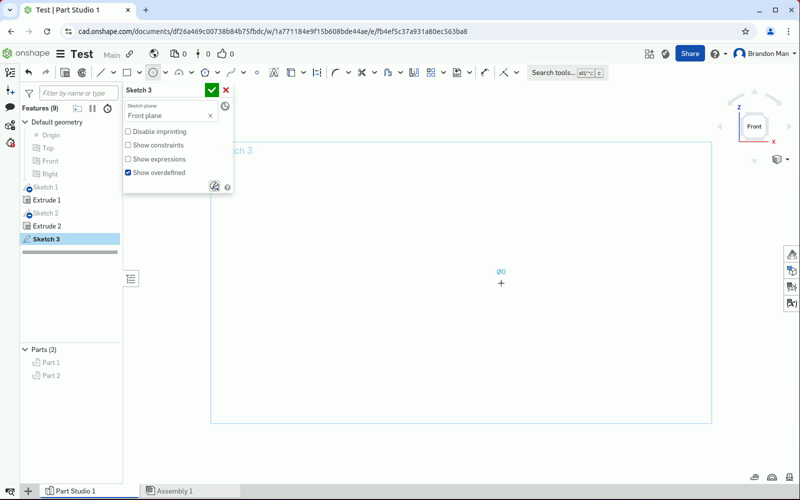
mouse_move(508, 282)
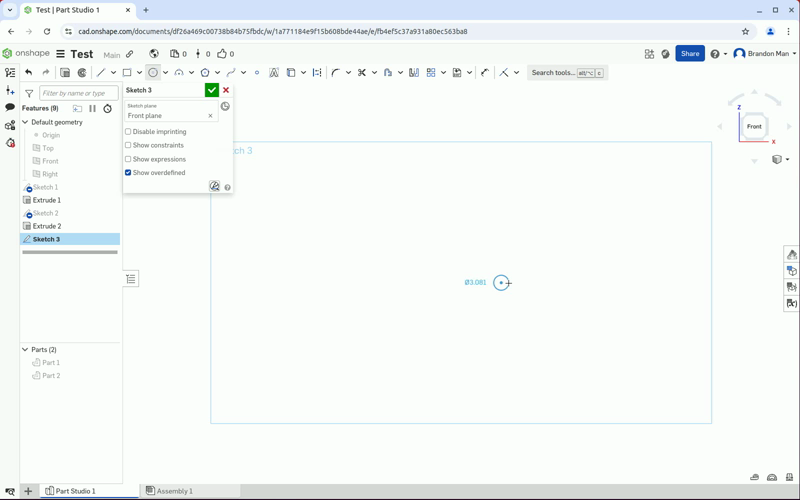
click(508, 282)
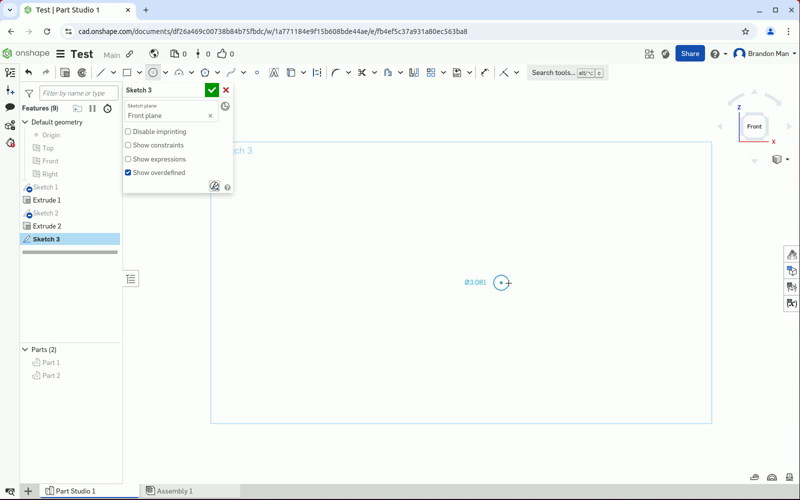
key(esc)
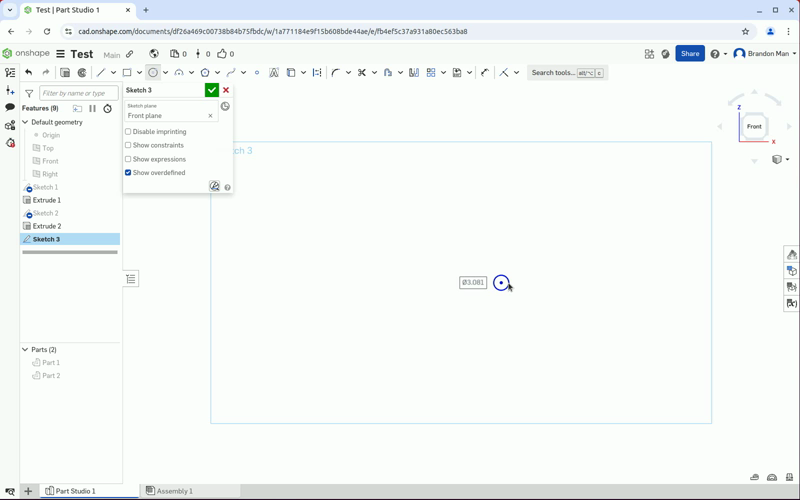
key(c)
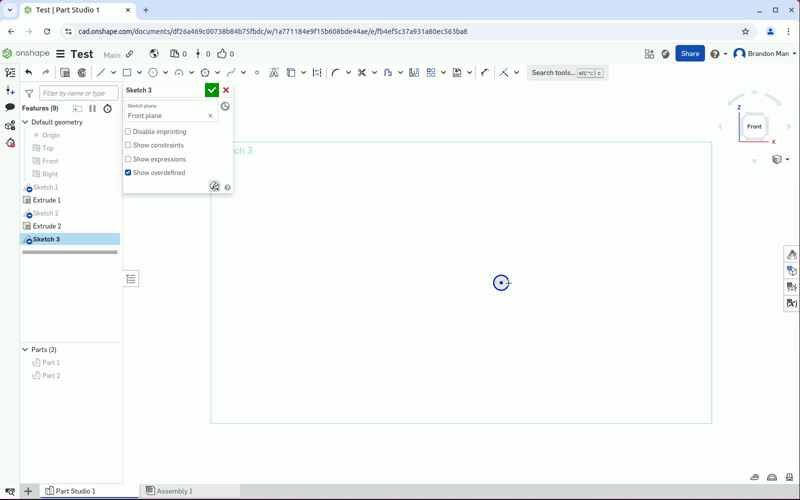
key_down(shift)
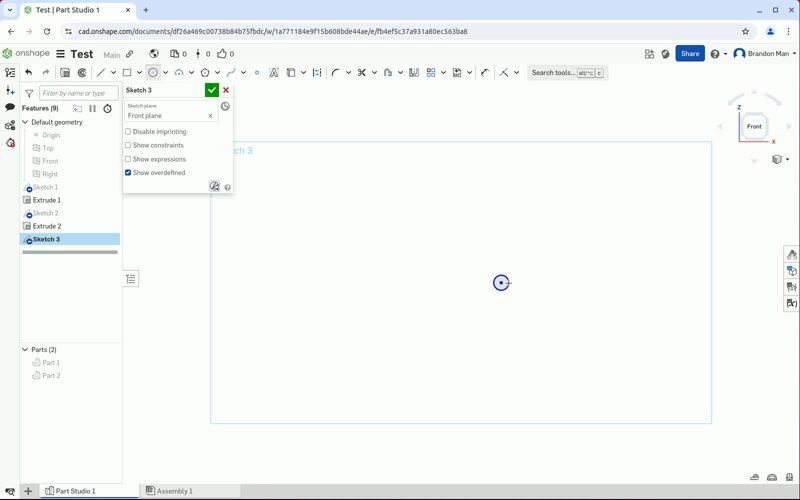
mouse_move(501, 282)
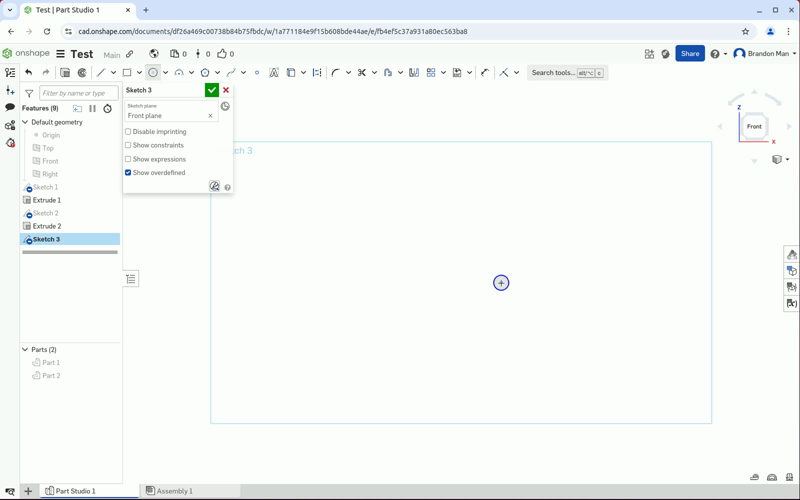
click(501, 282)
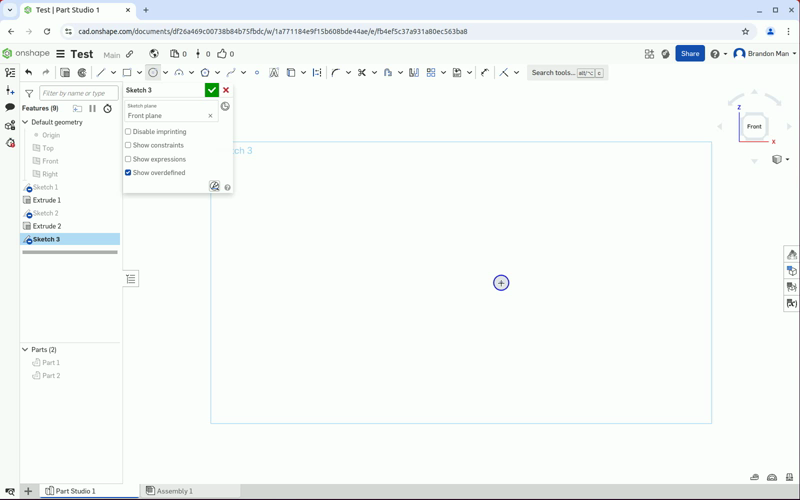
key_up(shift)
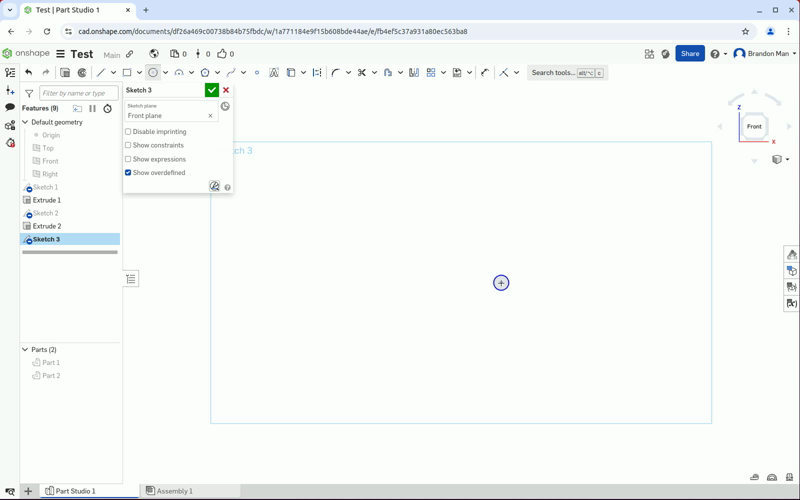
mouse_move(504, 282)
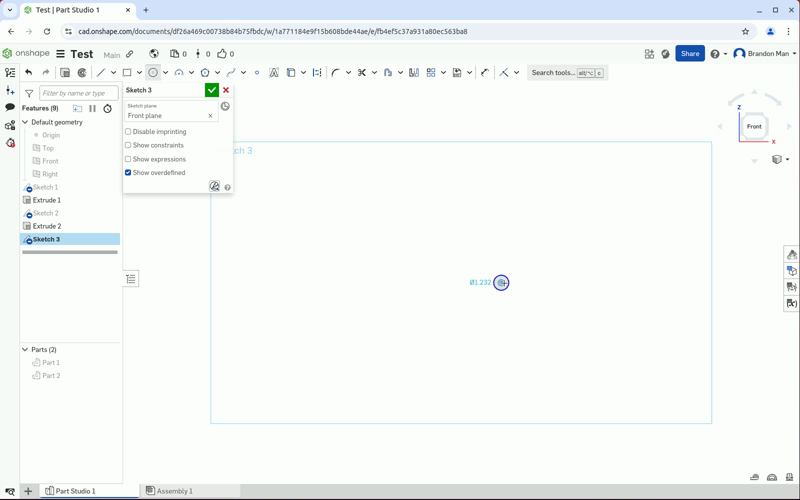
scroll(6)
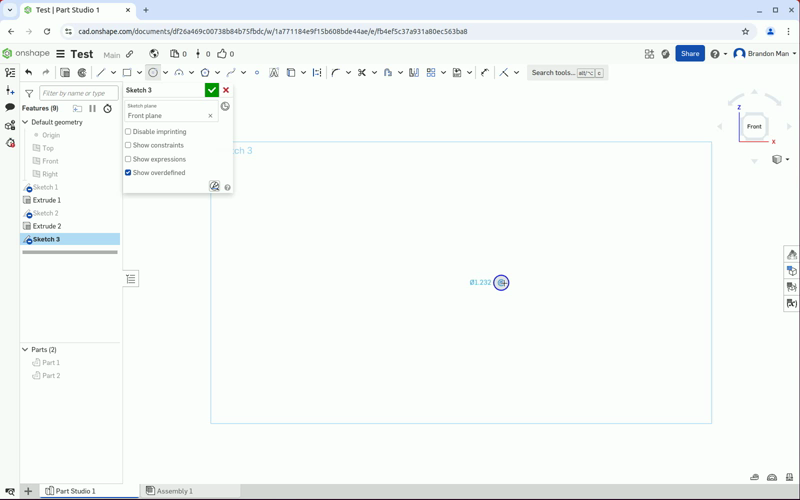
scroll(6)
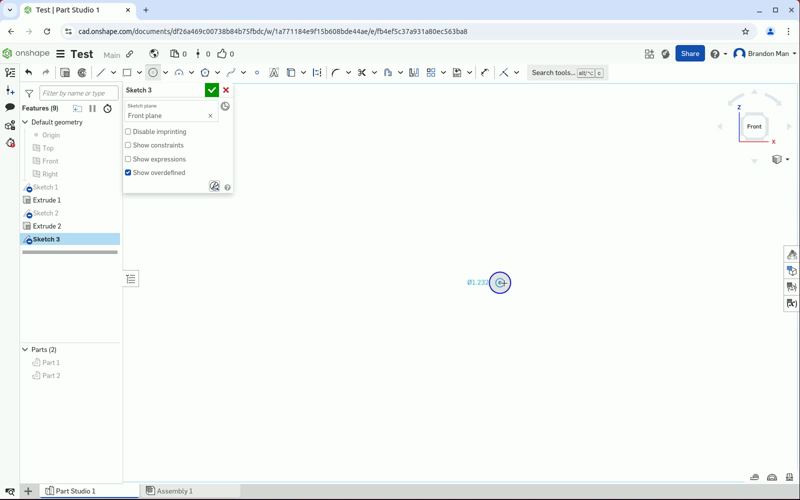
scroll(6)
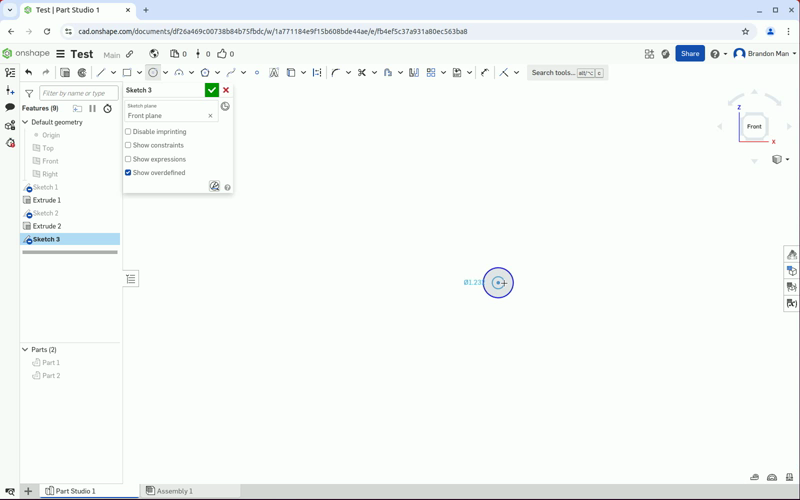
scroll(6)
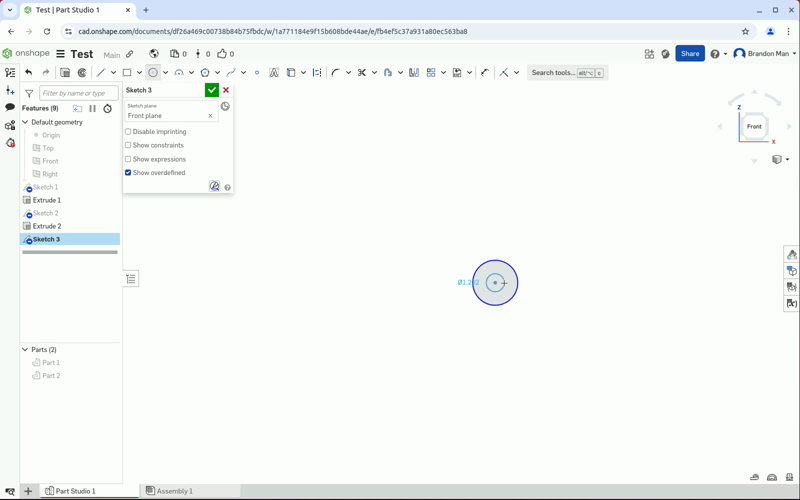
scroll(6)
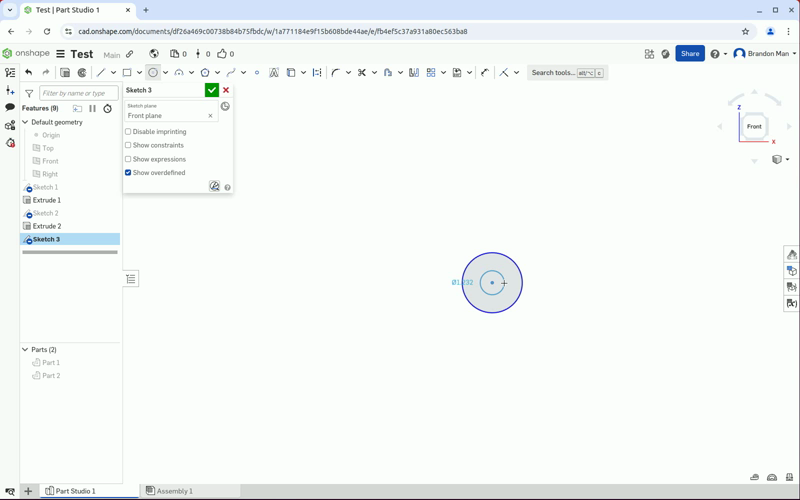
scroll(6)
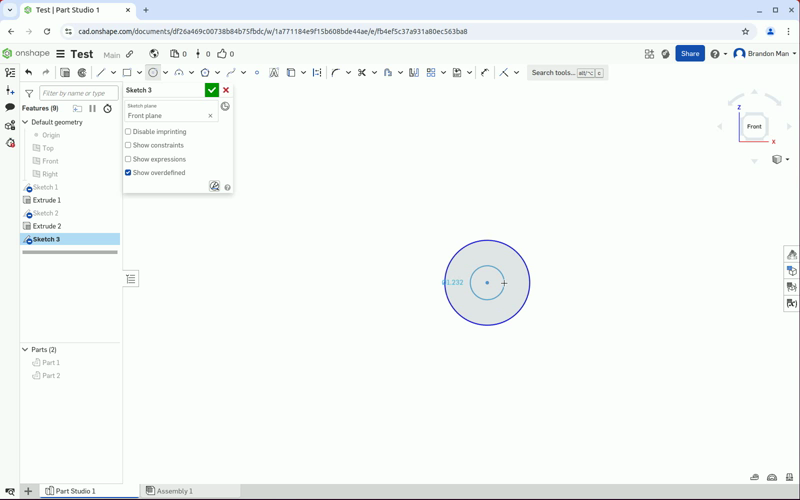
scroll(6)
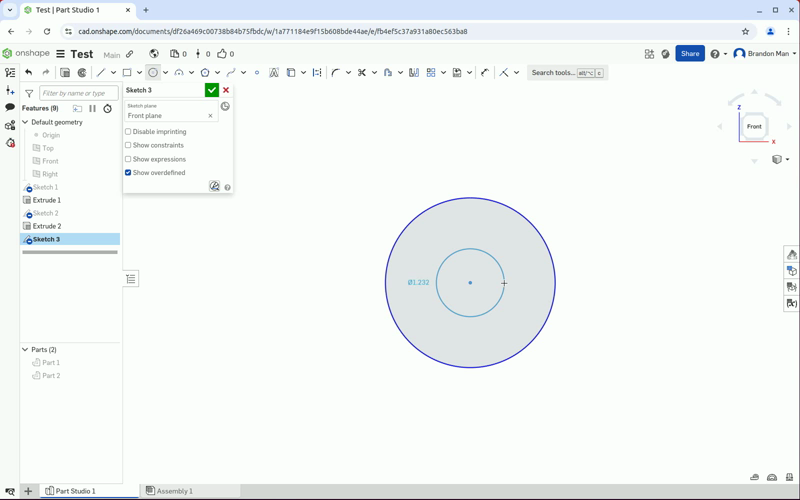
click(504, 282)
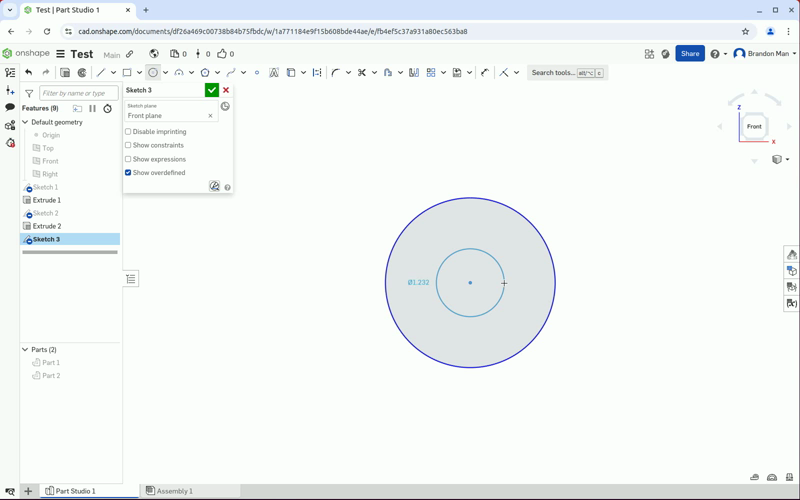
scroll(-6)
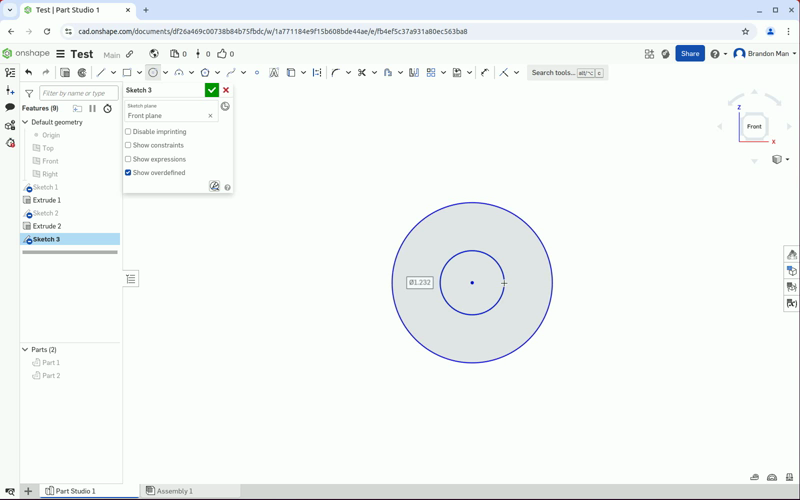
scroll(-6)
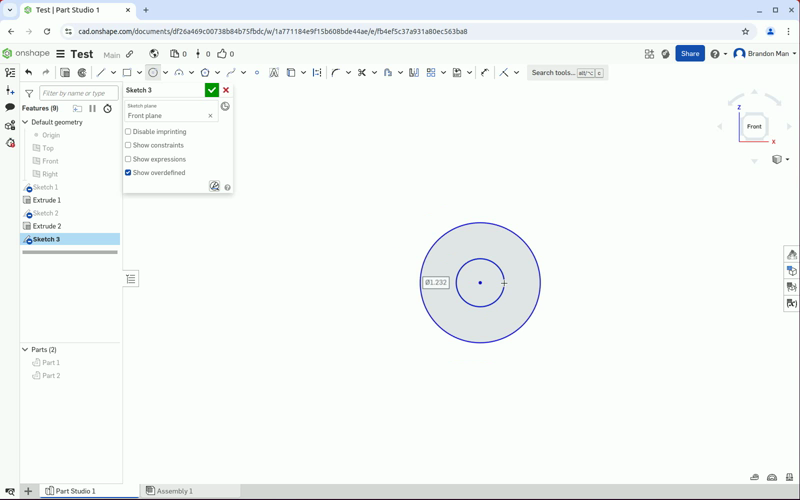
scroll(-6)
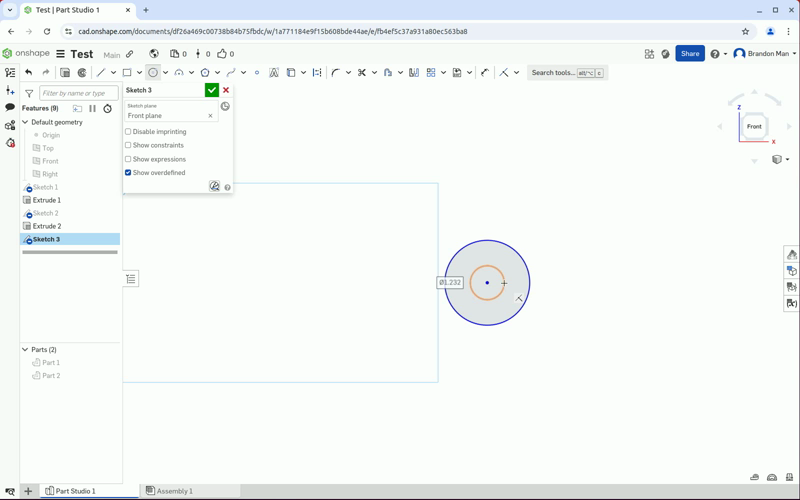
scroll(-6)
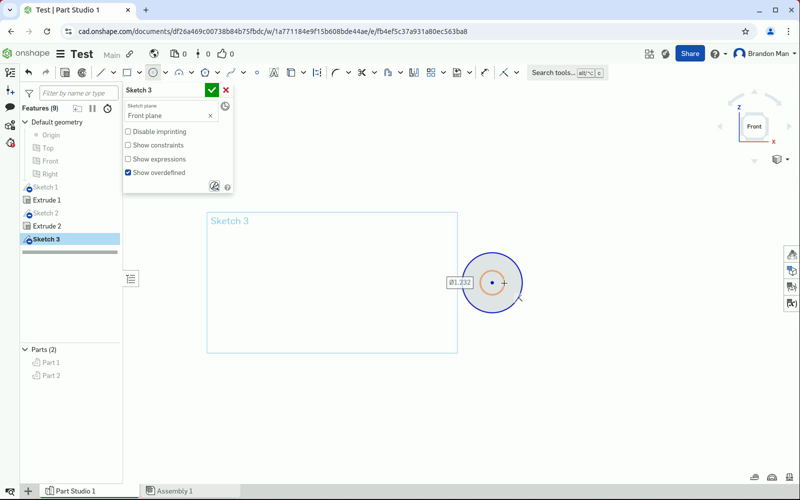
scroll(-6)
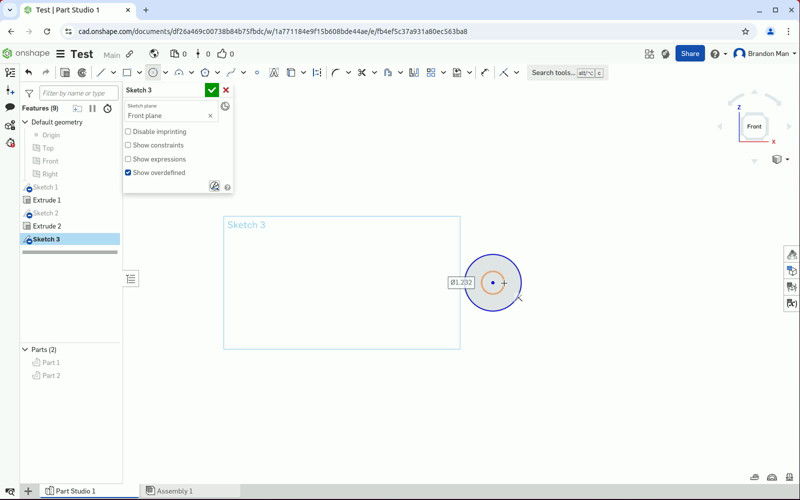
scroll(-6)
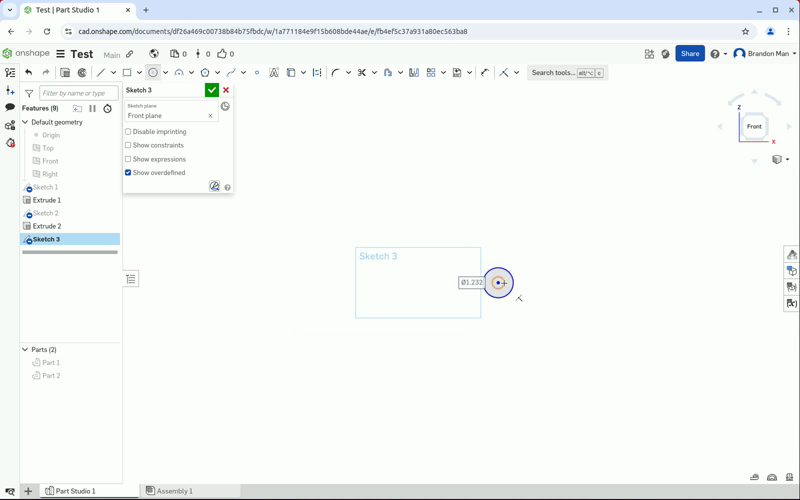
scroll(-6)
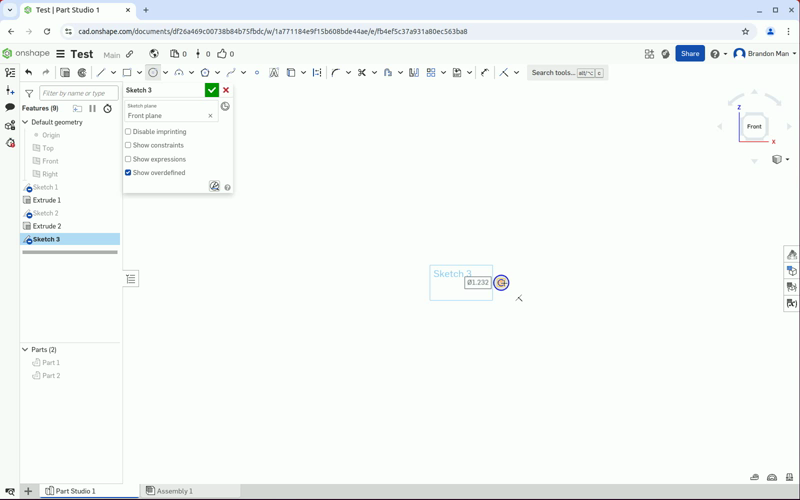
key(esc)
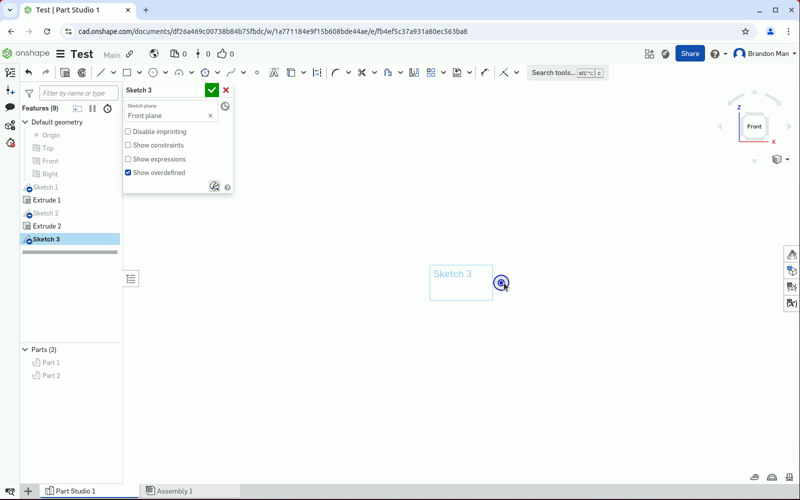
mouse_move(504, 281)
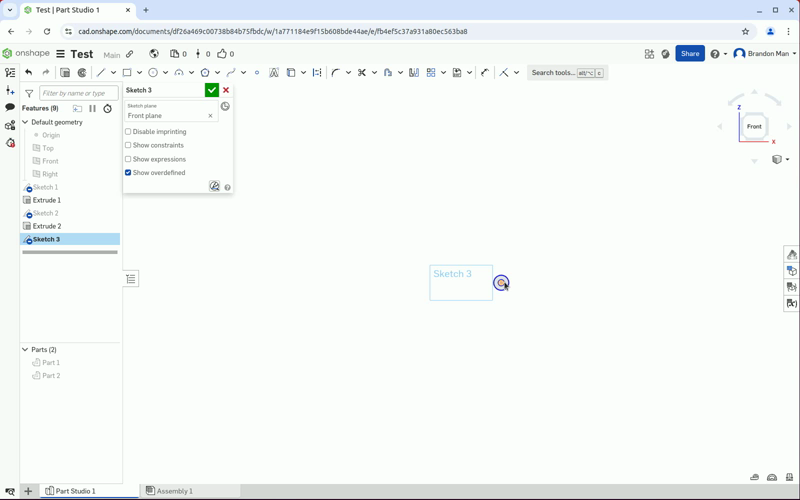
scroll(6)
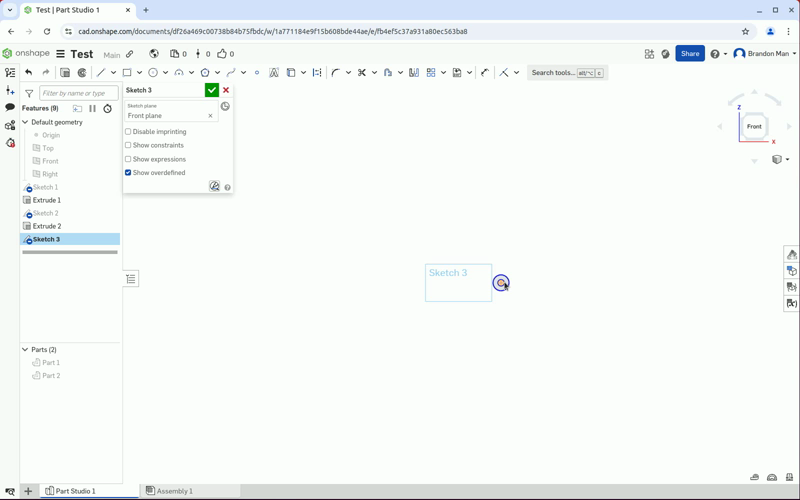
scroll(6)
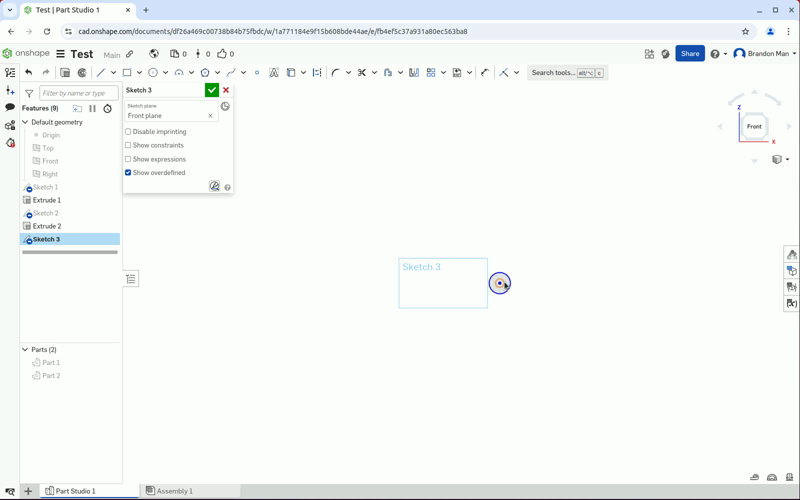
scroll(6)
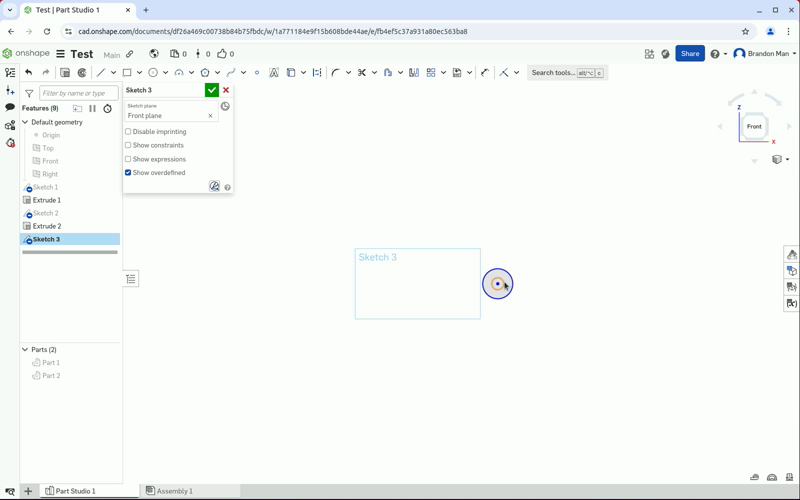
scroll(6)
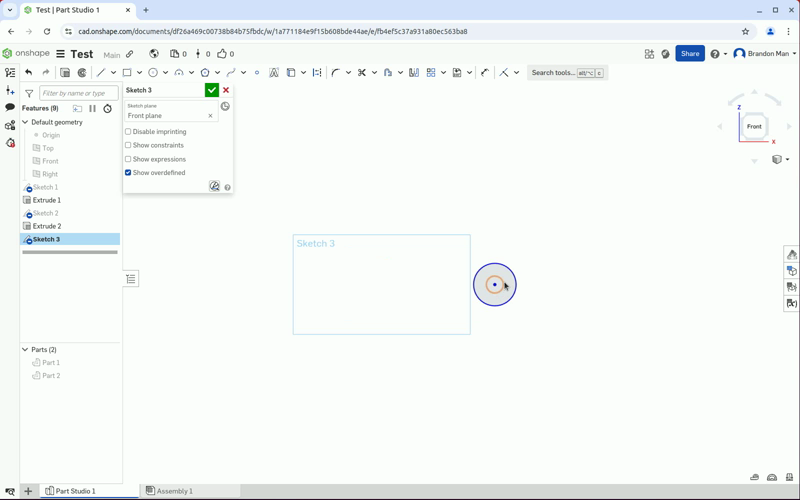
scroll(6)
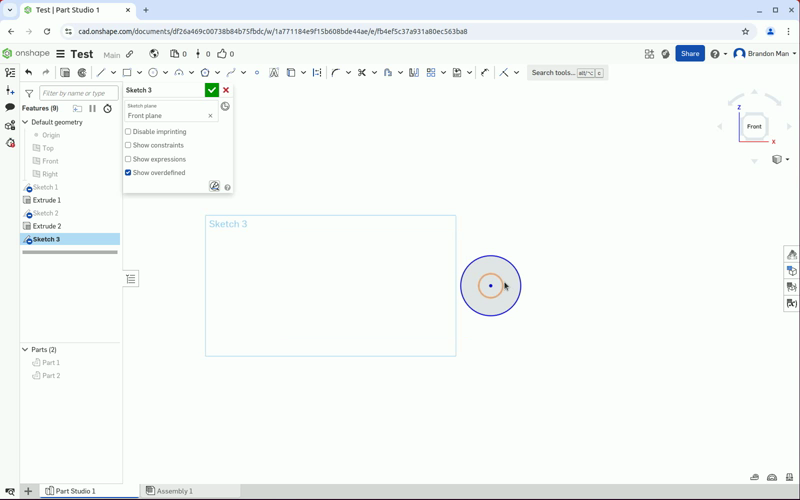
scroll(6)
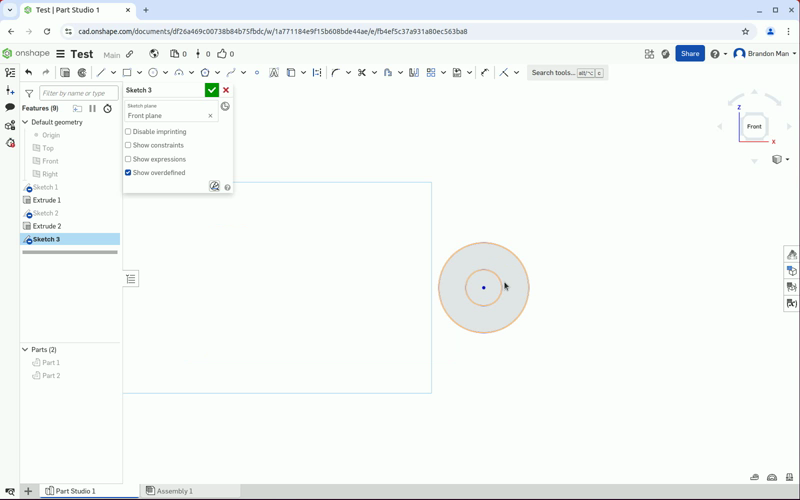
scroll(6)
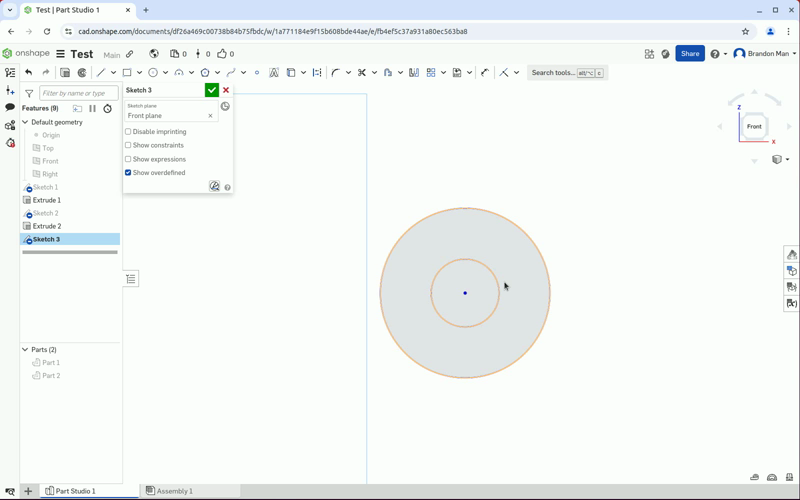
click(504, 281)
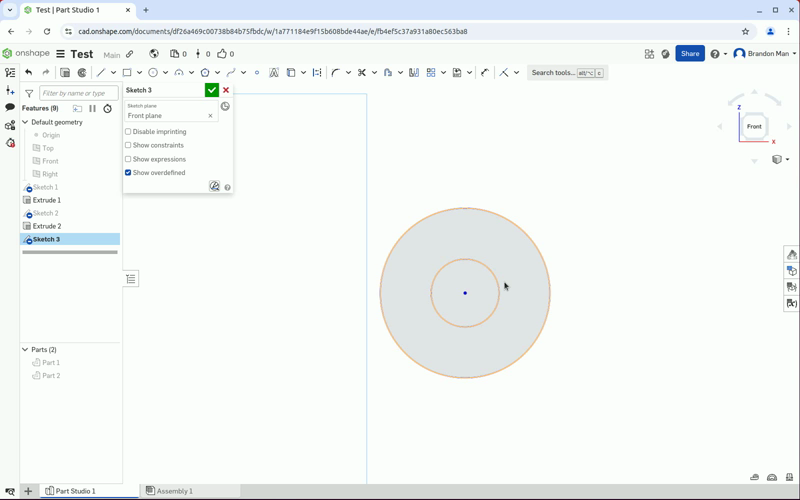
scroll(-6)
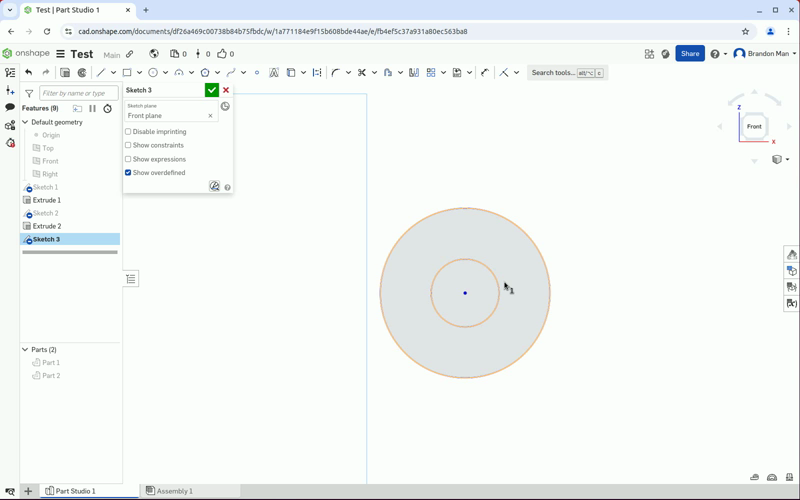
scroll(-6)
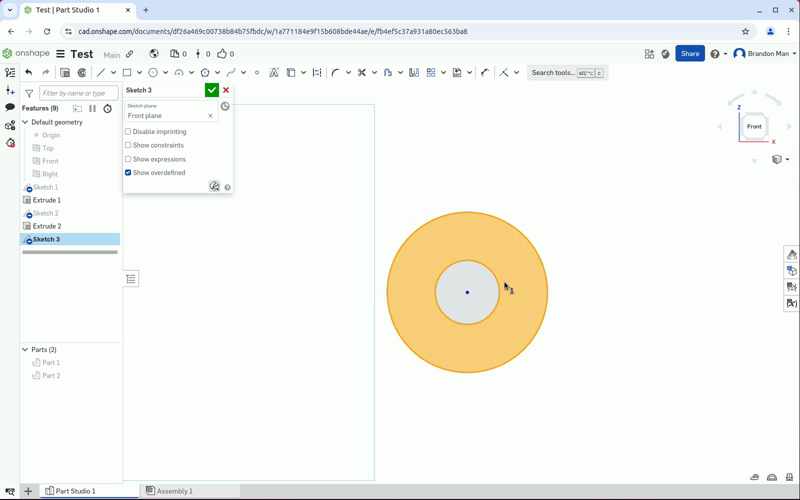
scroll(-6)
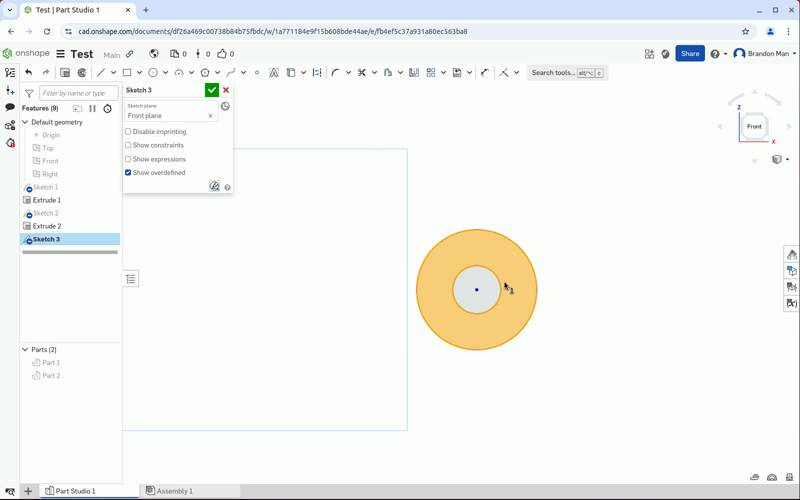
scroll(-6)
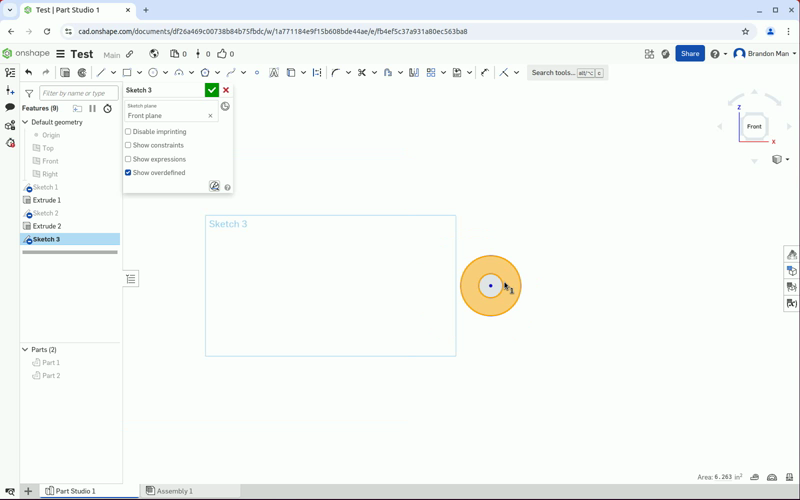
scroll(-6)
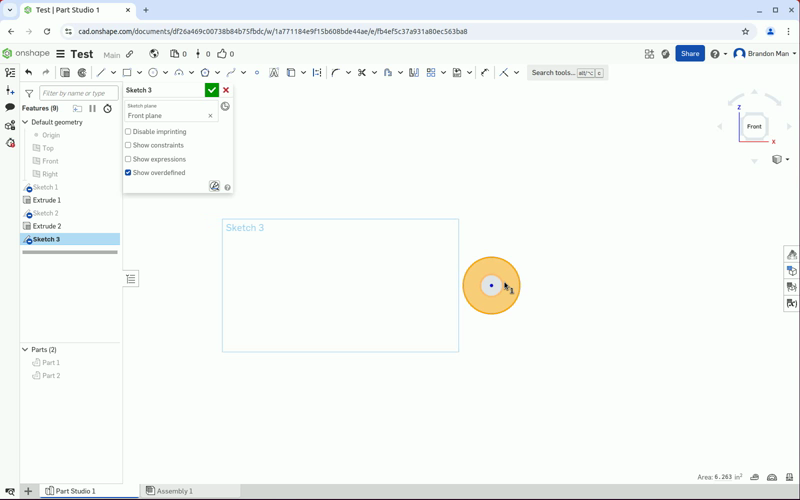
scroll(-6)
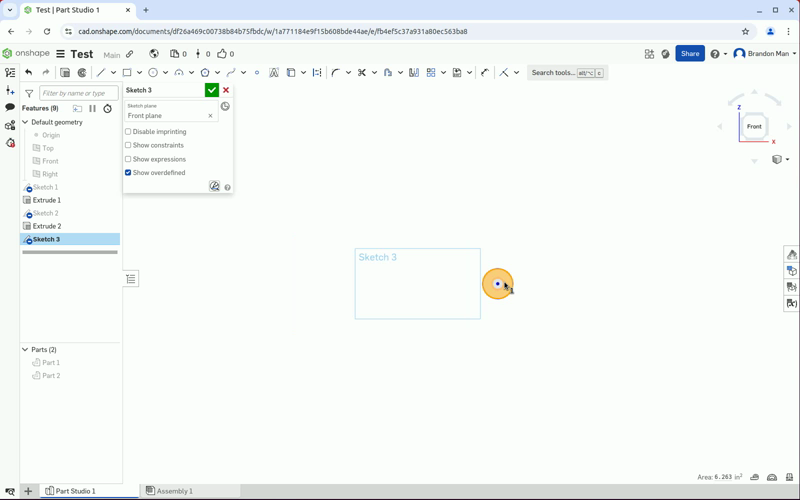
scroll(-6)
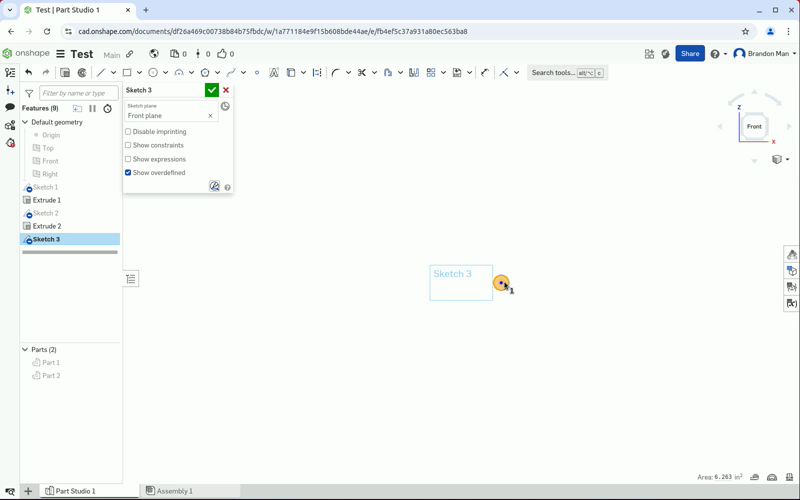
mouse_move(73, 352)
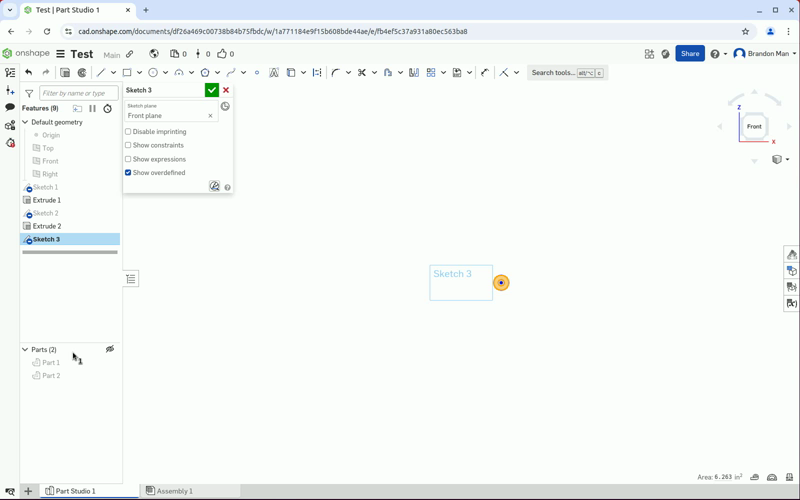
key(shift+y)
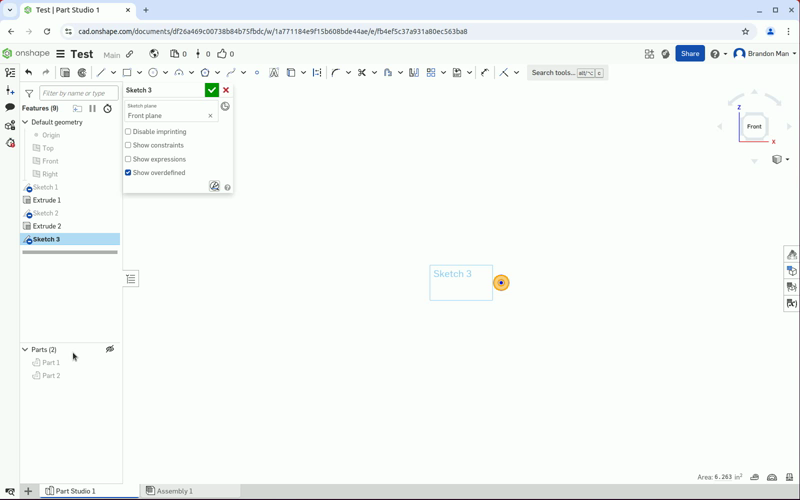
key(shift+e)
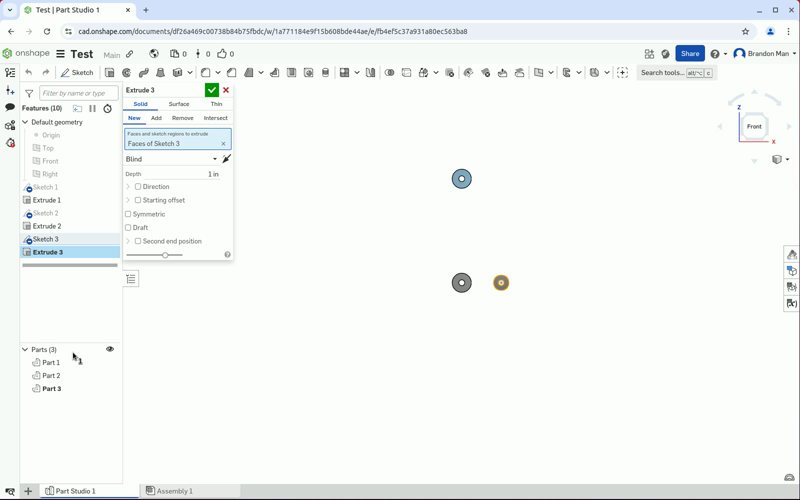
mouse_move(143, 106)
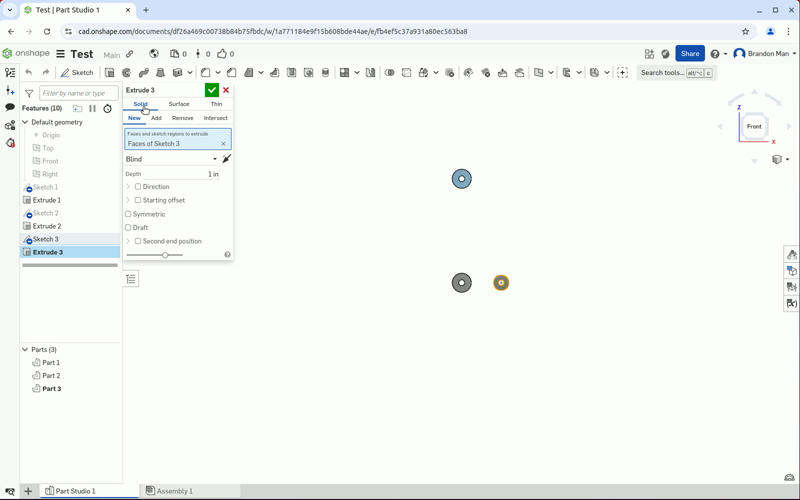
click(143, 106)
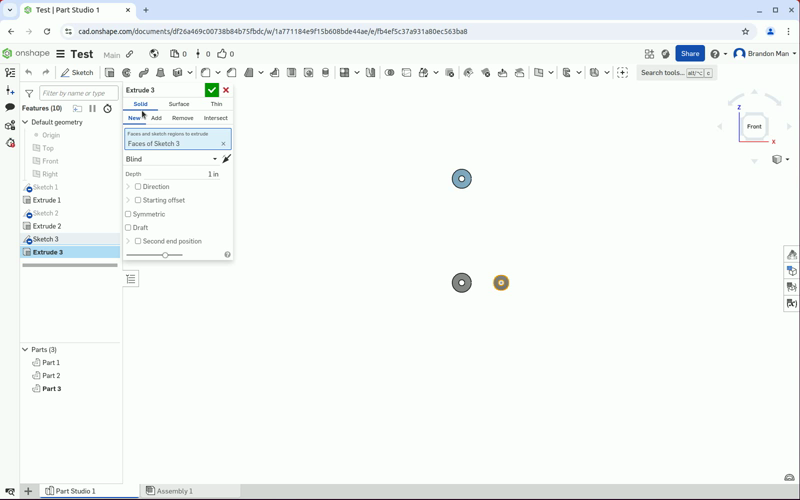
mouse_move(137, 120)
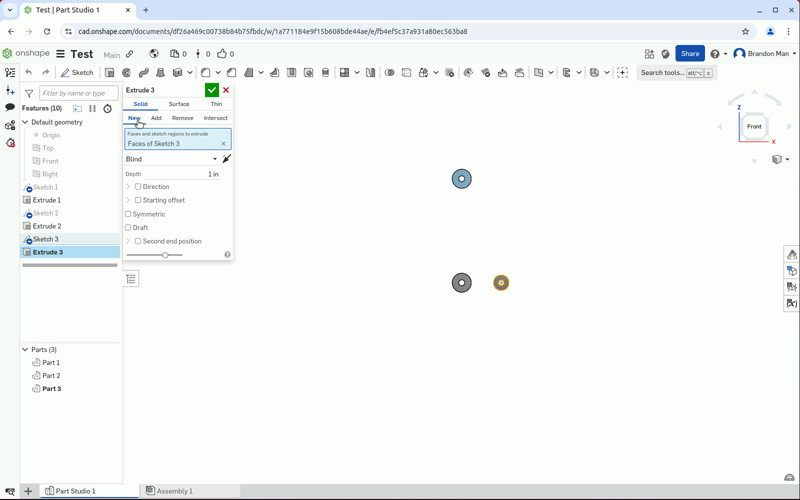
click(137, 120)
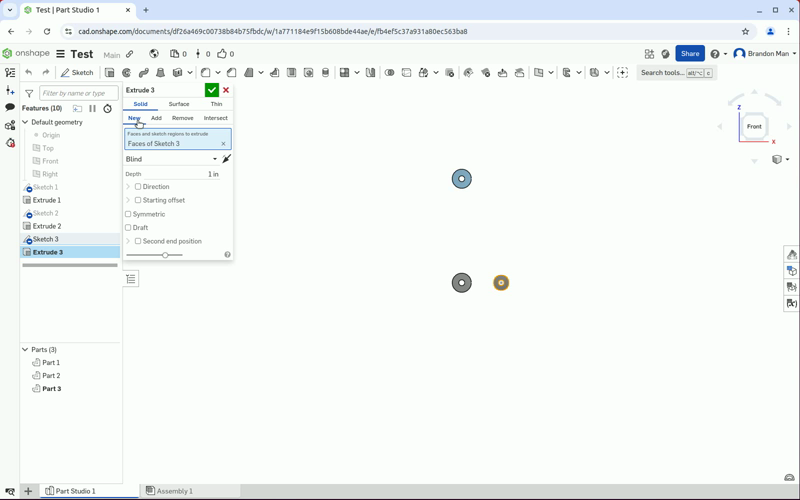
key(tab, 4)
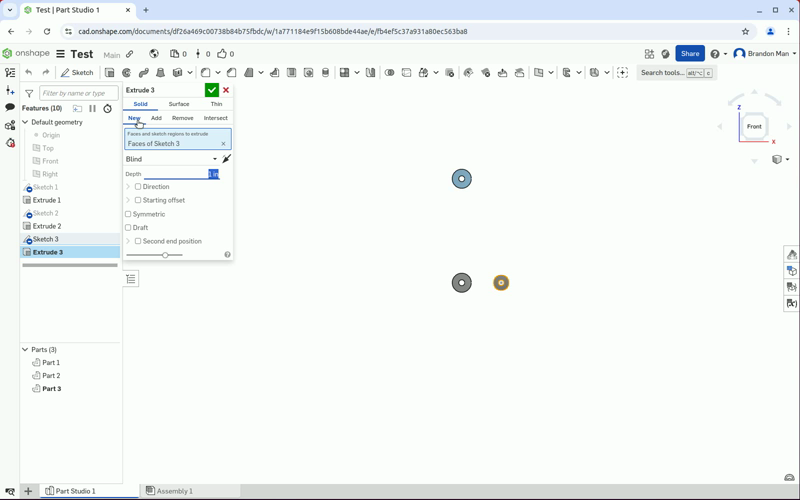
text(0.481)
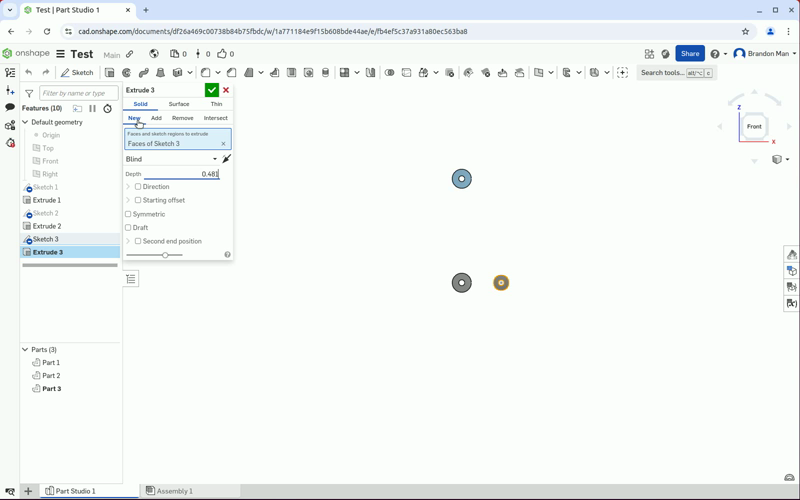
key(enter)
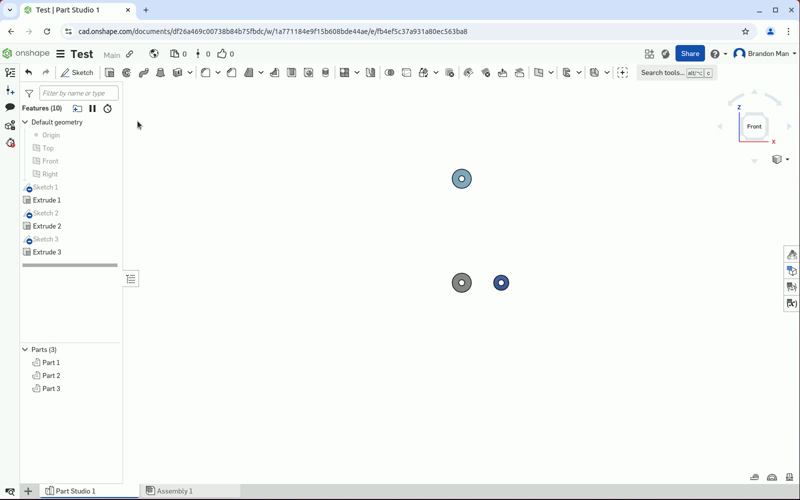
key(shift+h)
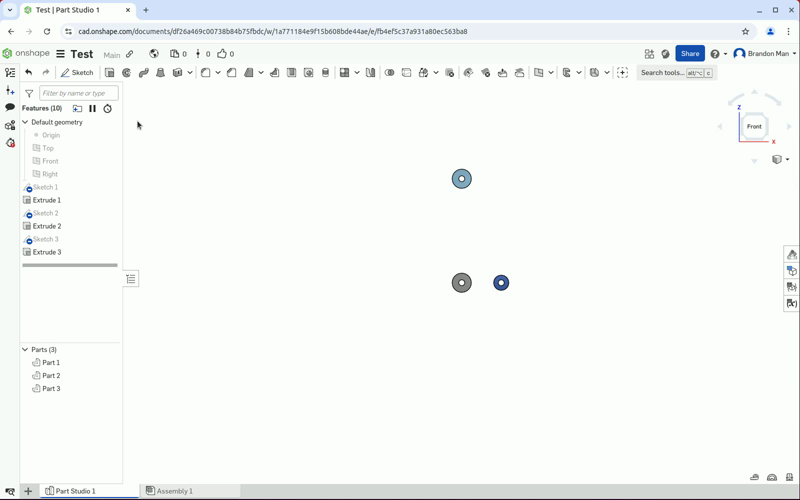
key(shift+h)
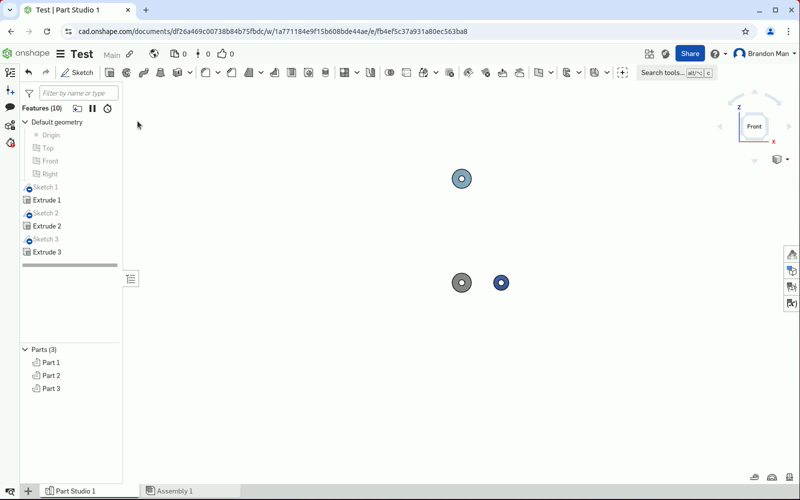
mouse_move(73, 189)
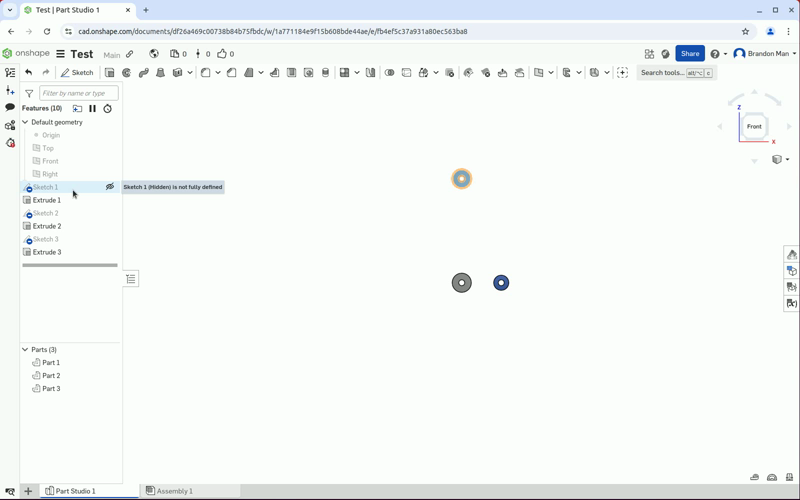
click(73, 189)
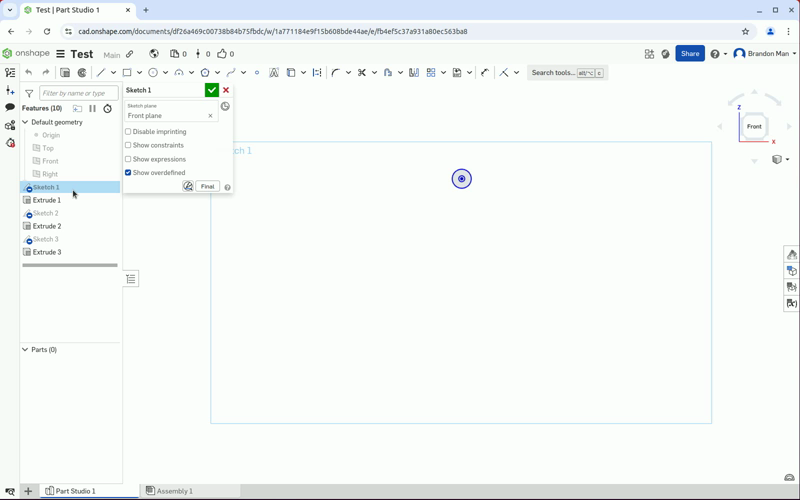
mouse_move(229, 92)
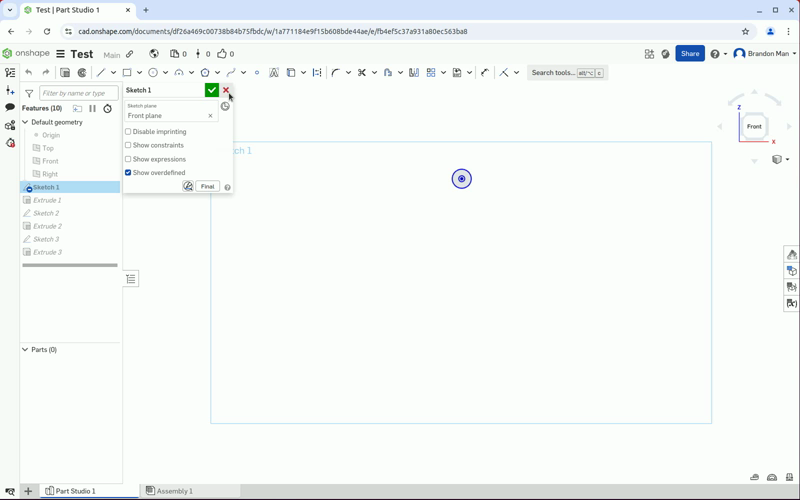
click(229, 92)
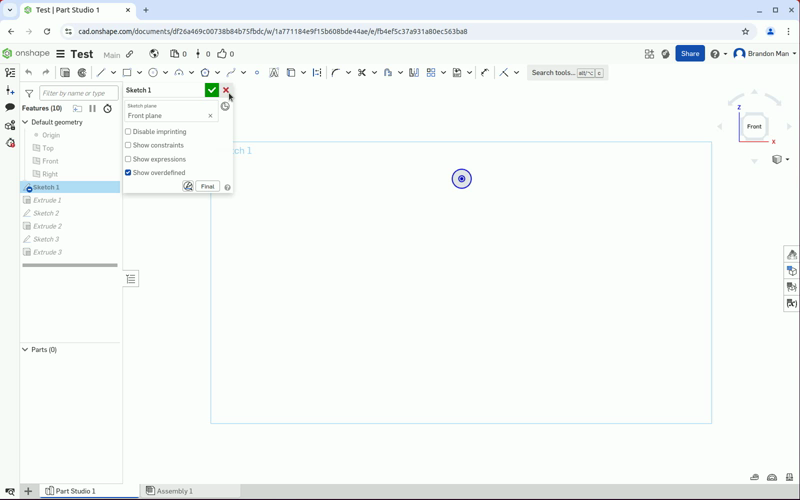
key(shift+s)
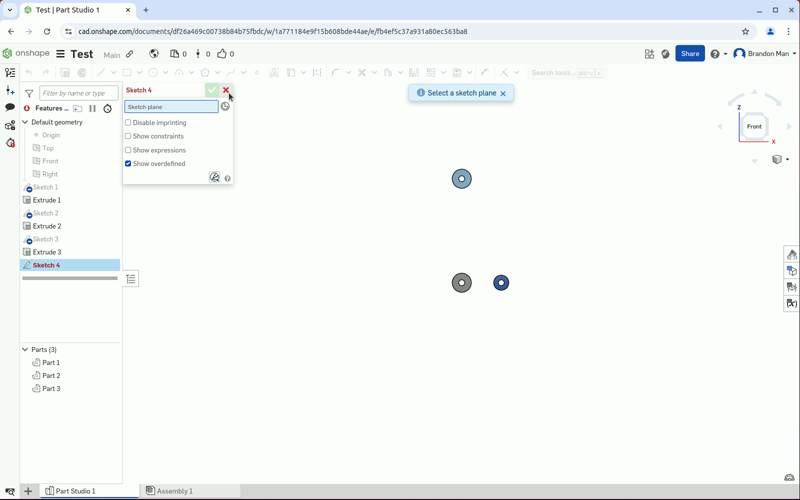
mouse_move(73, 163)
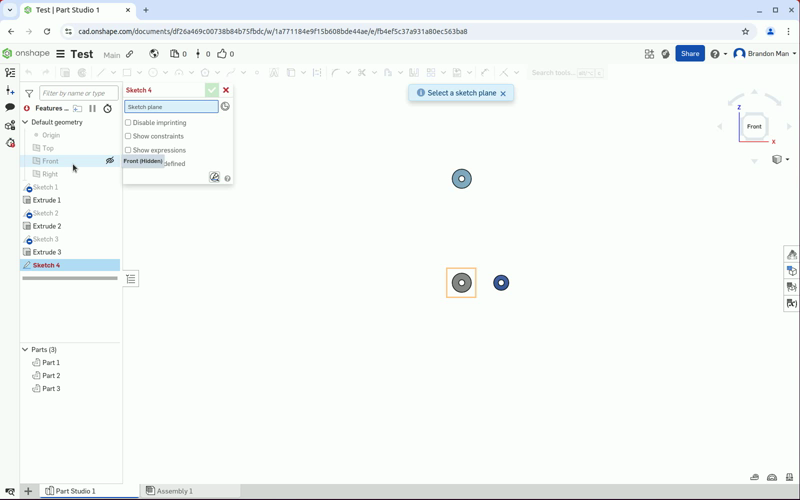
click(73, 163)
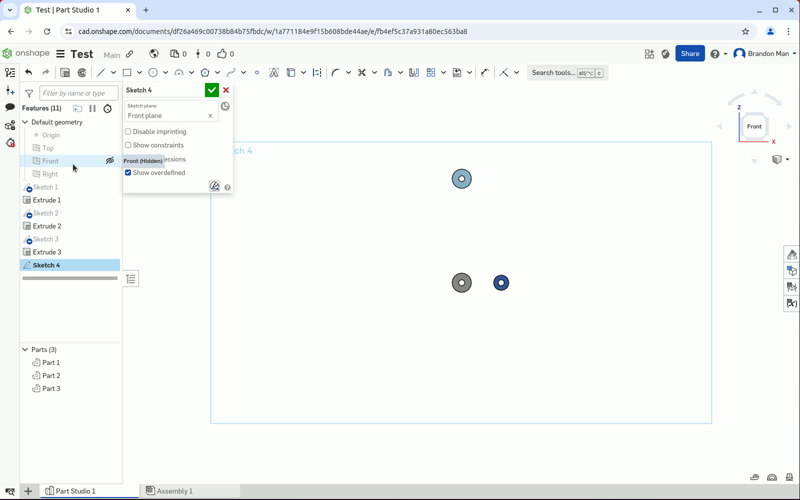
mouse_move(73, 352)
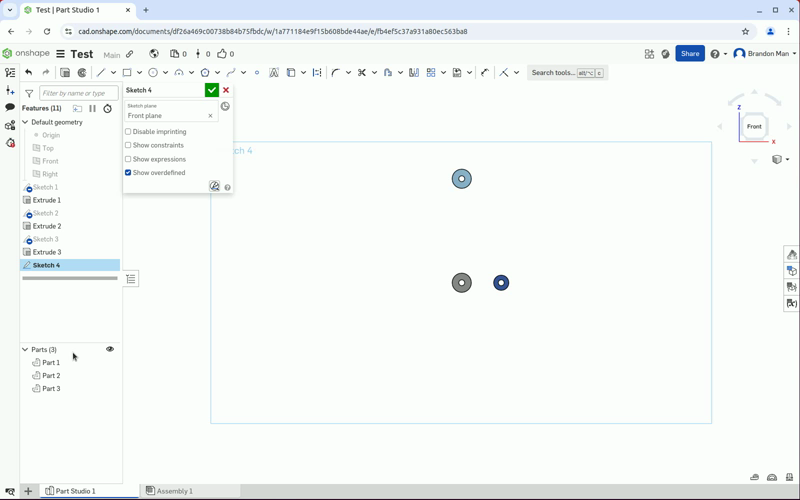
key(y)
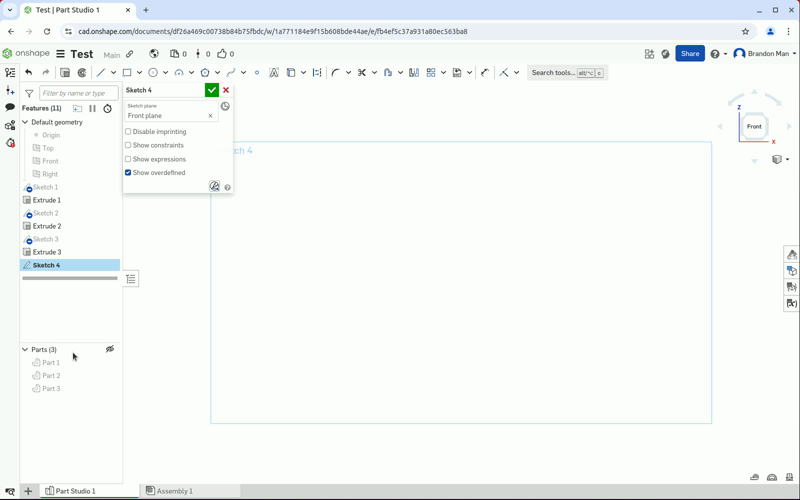
key(a)
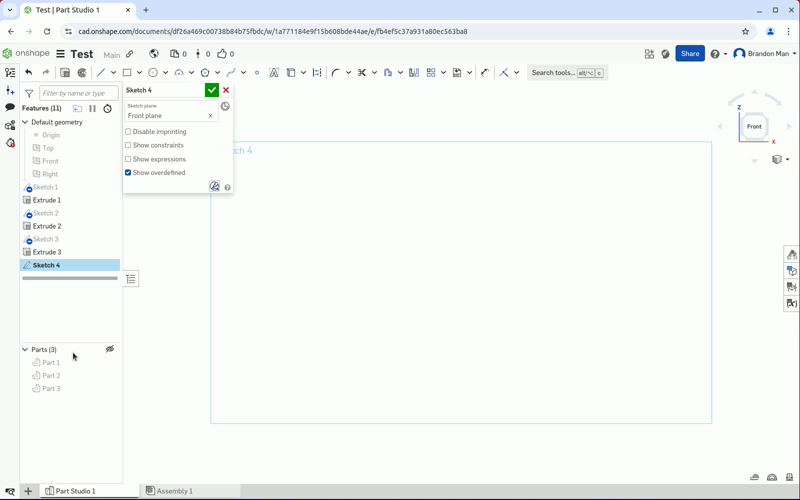
key_down(shift)
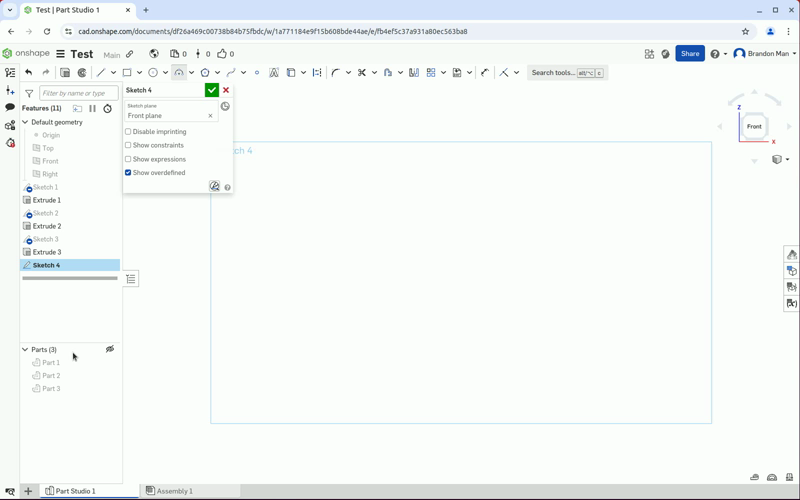
mouse_move(446, 223)
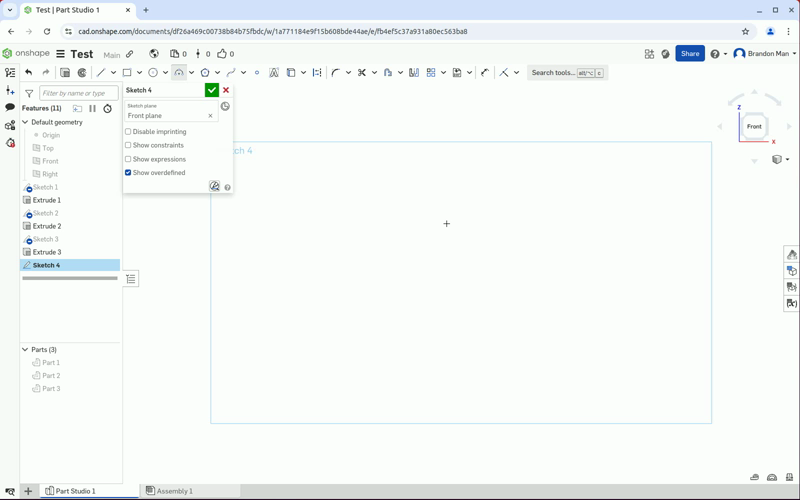
click(446, 223)
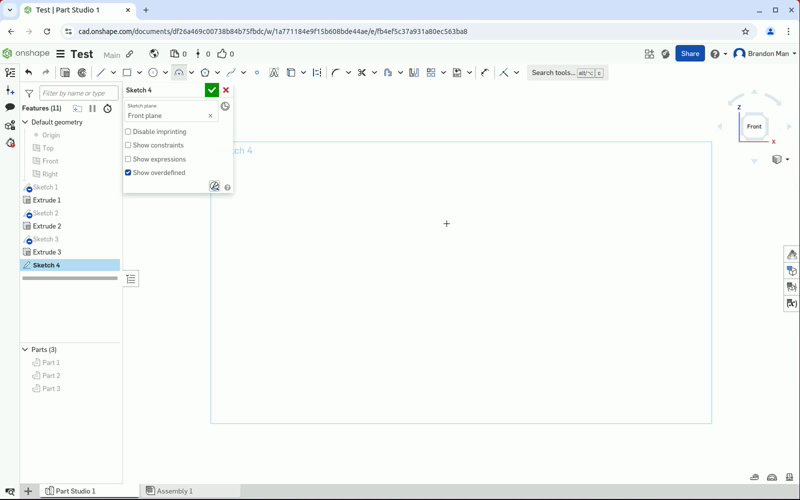
key_up(shift)
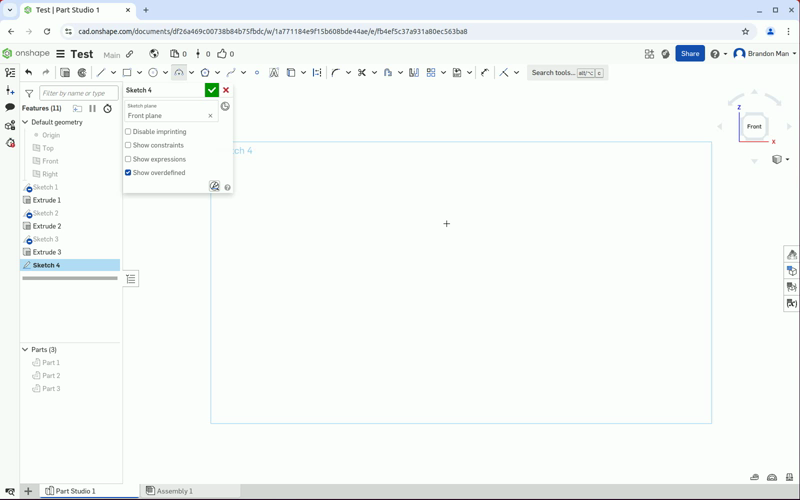
key_down(shift)
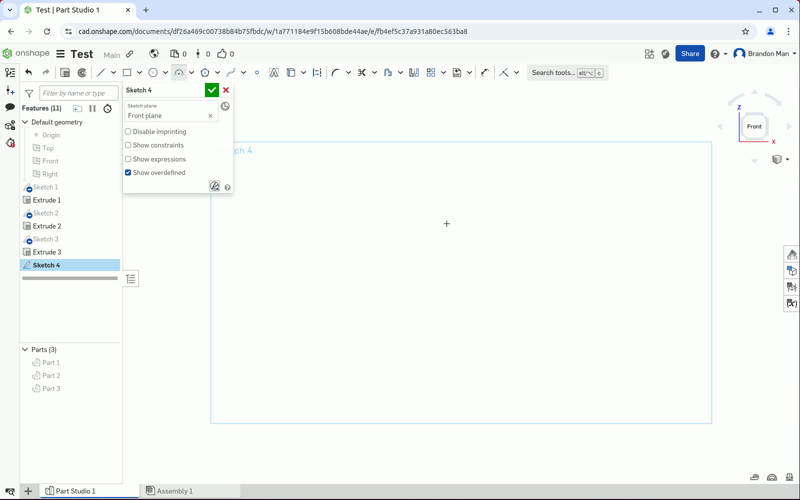
mouse_move(476, 223)
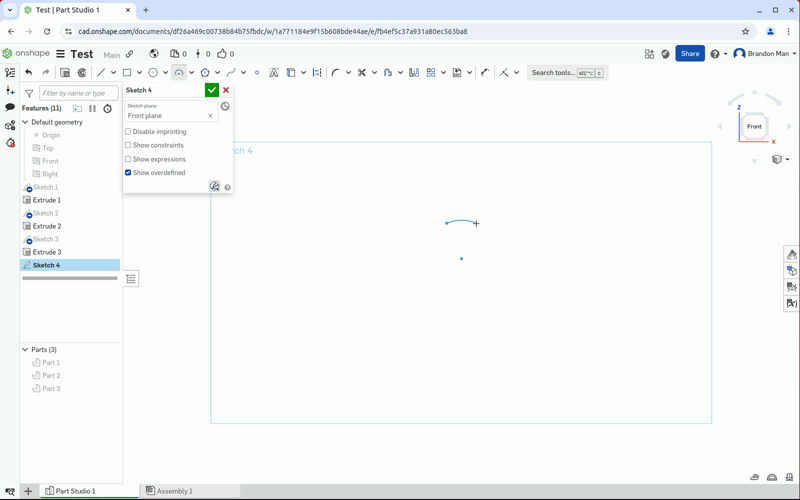
click(476, 223)
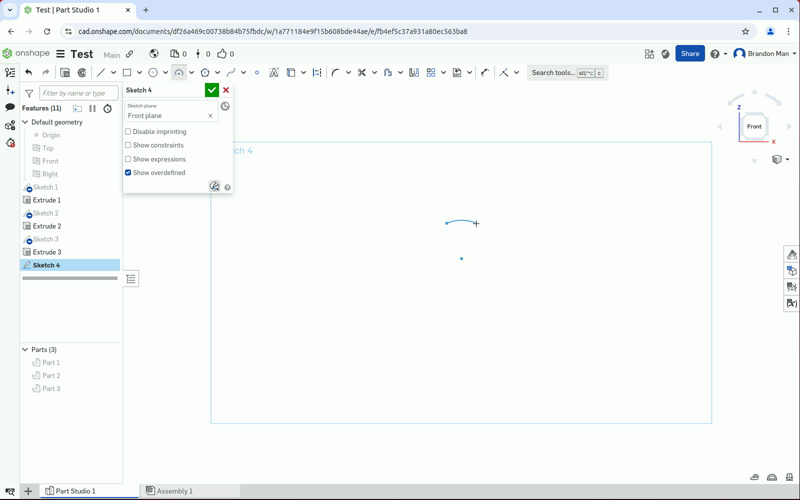
mouse_move(461, 210)
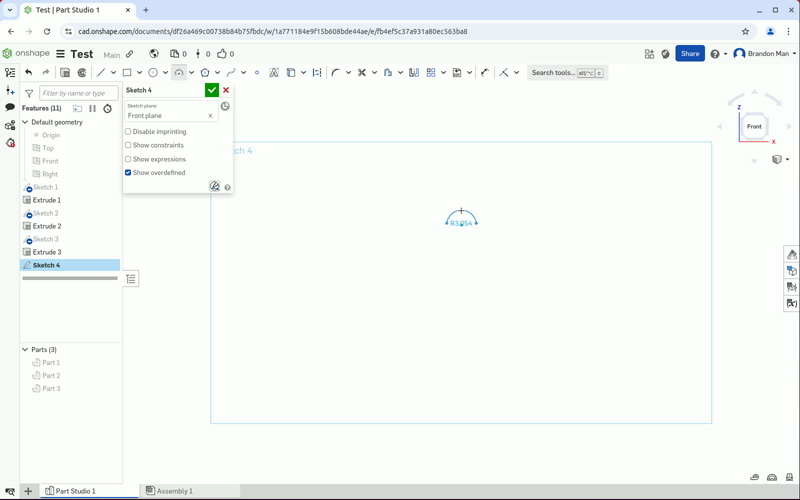
click(461, 210)
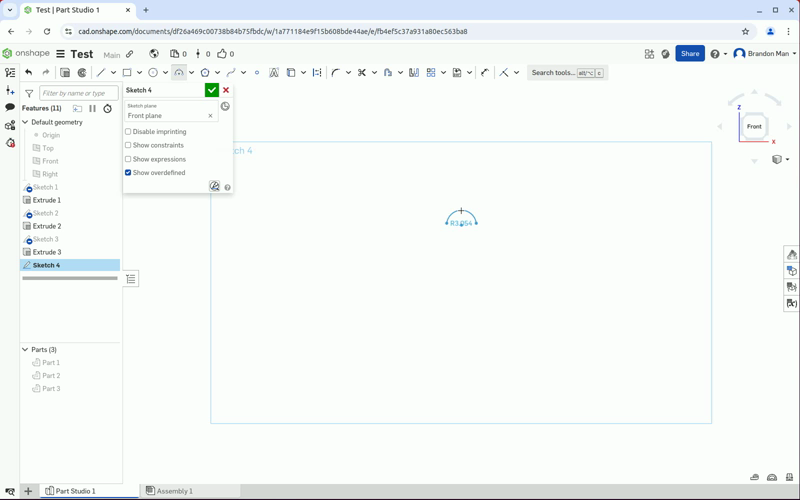
key_up(shift)
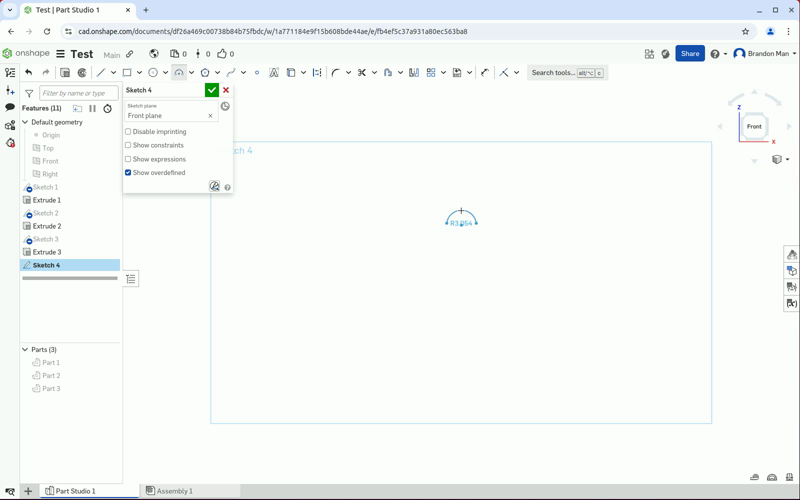
key(esc)
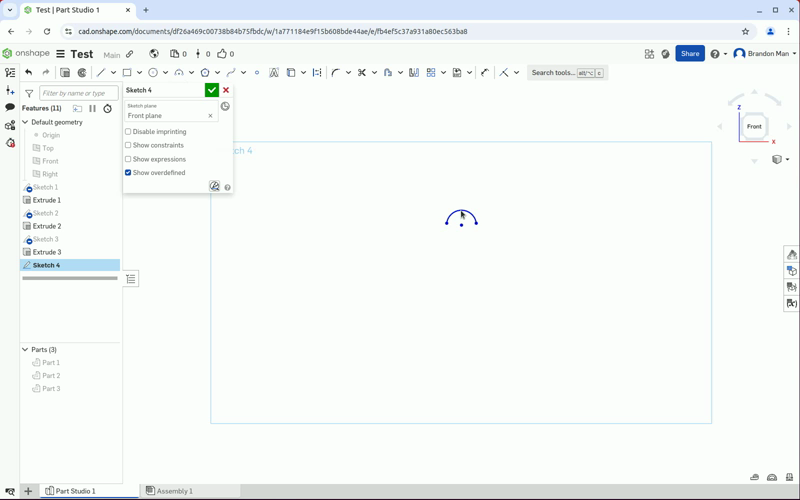
key(l)
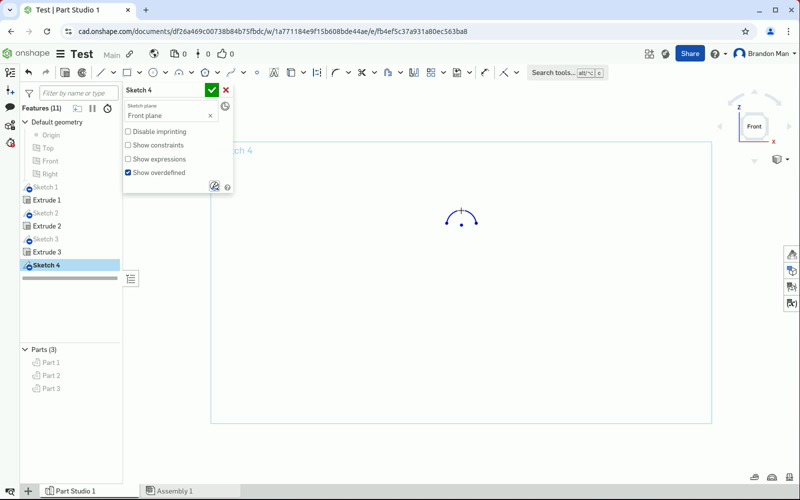
mouse_move(476, 223)
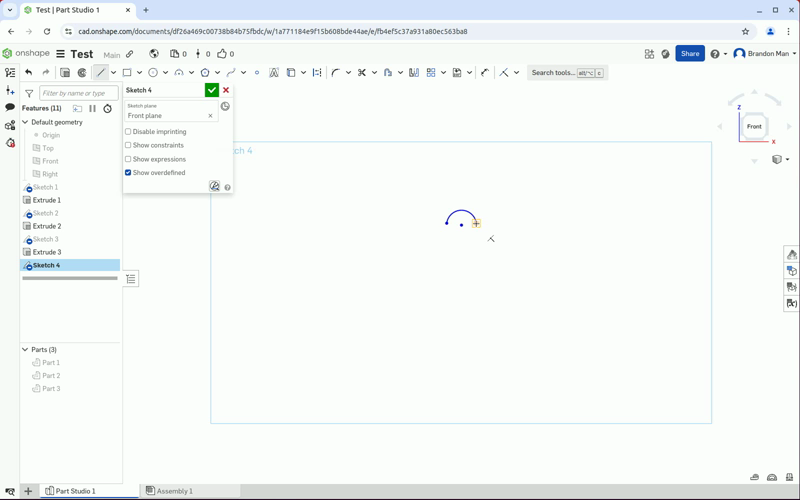
click(476, 223)
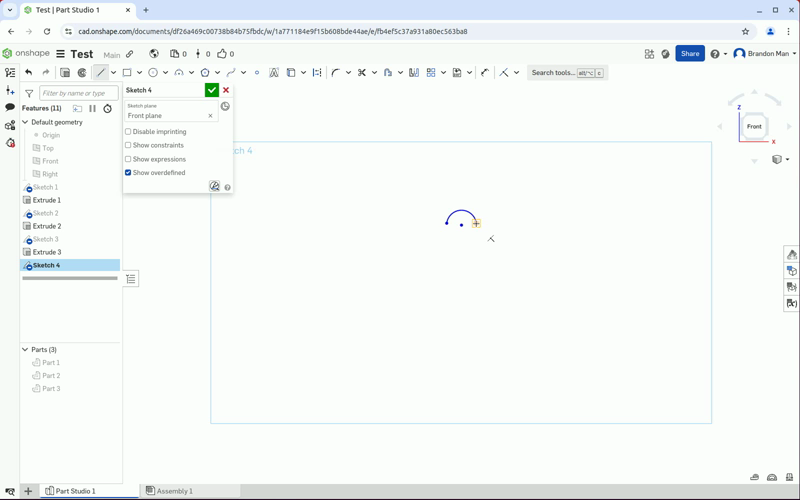
key_down(shift)
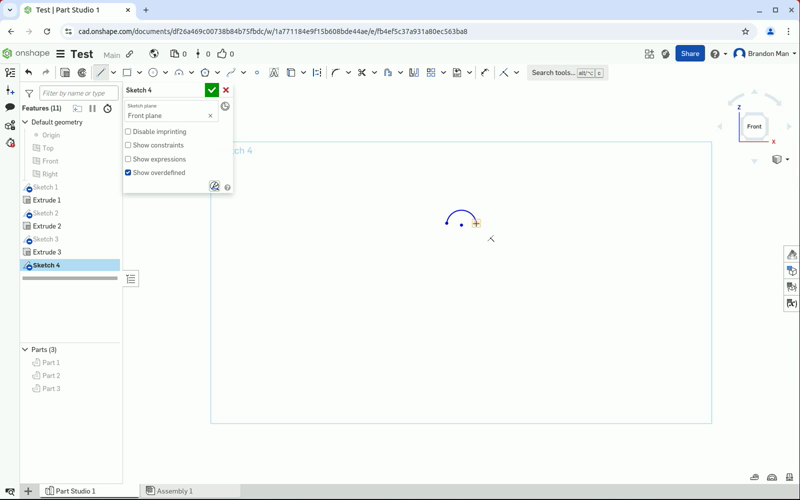
mouse_move(506, 223)
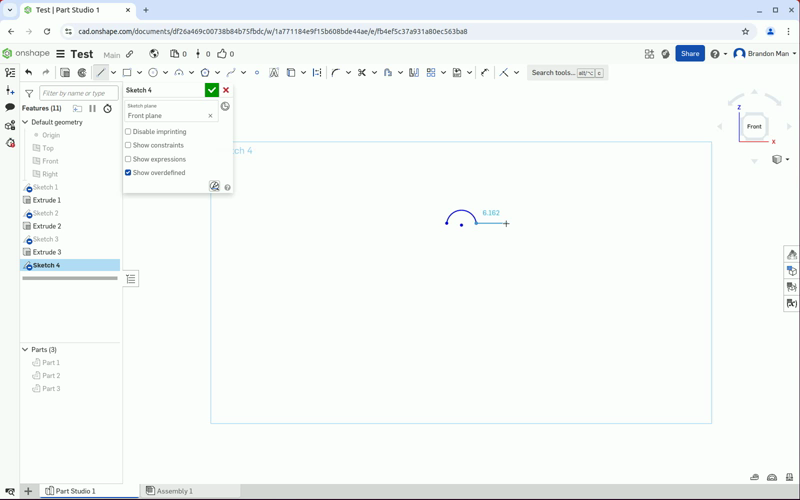
mouse_move(470, 176)
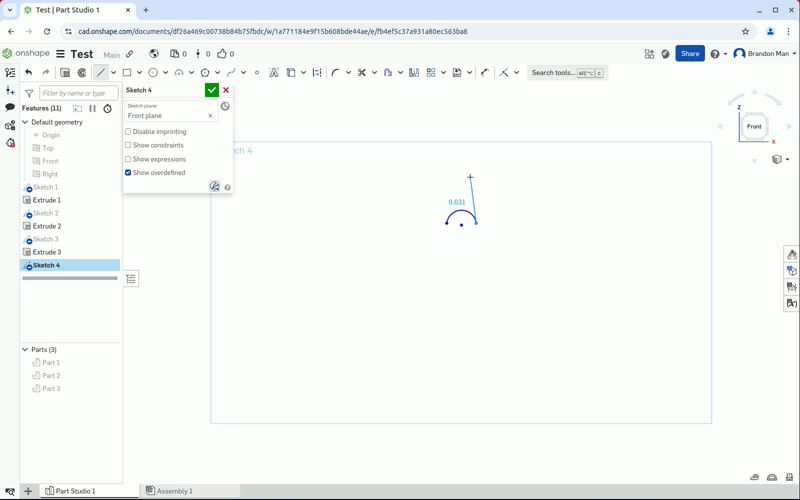
click(470, 176)
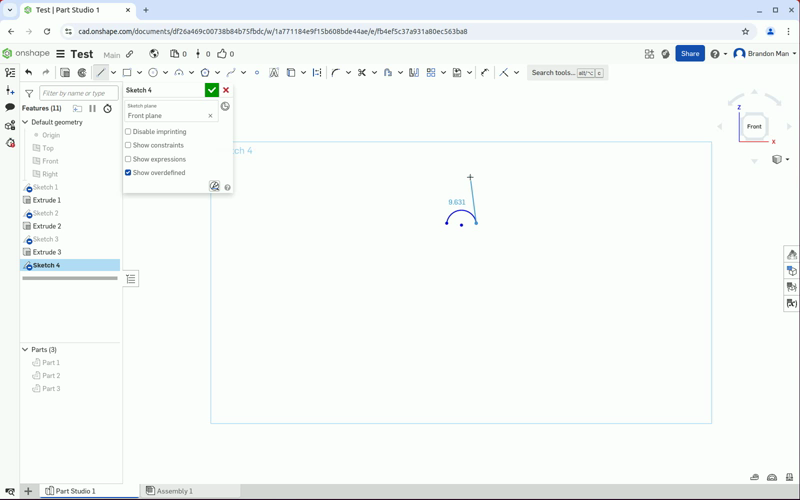
key_up(shift)
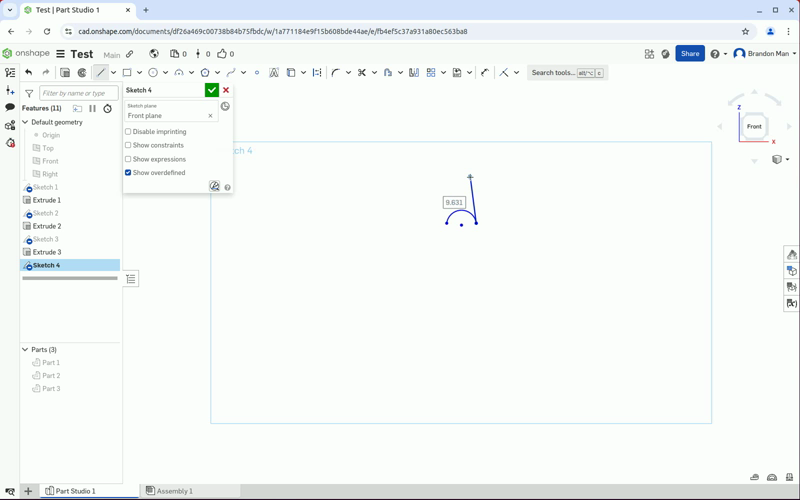
key(esc)
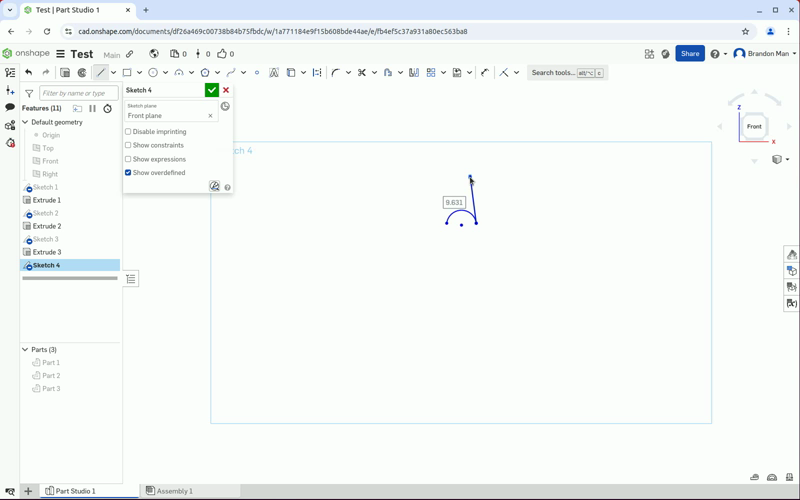
key(a)
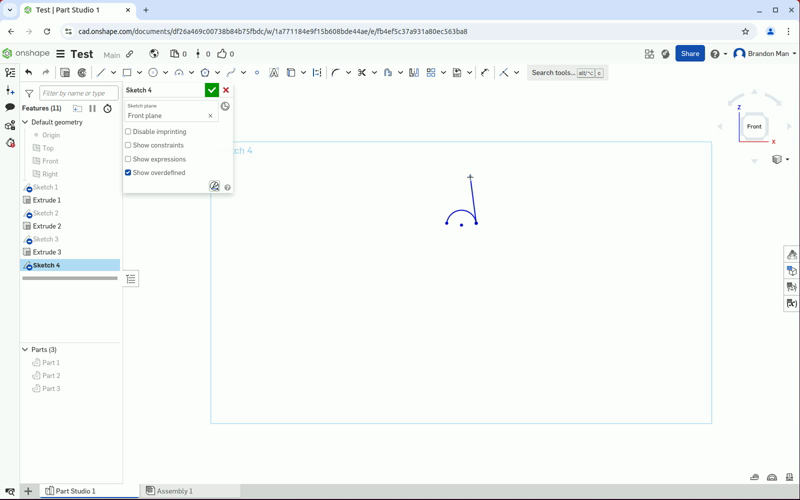
mouse_move(470, 176)
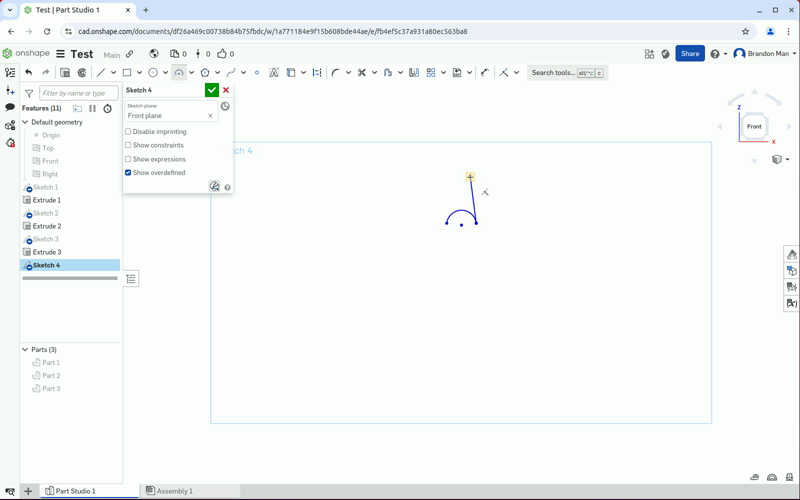
click(470, 176)
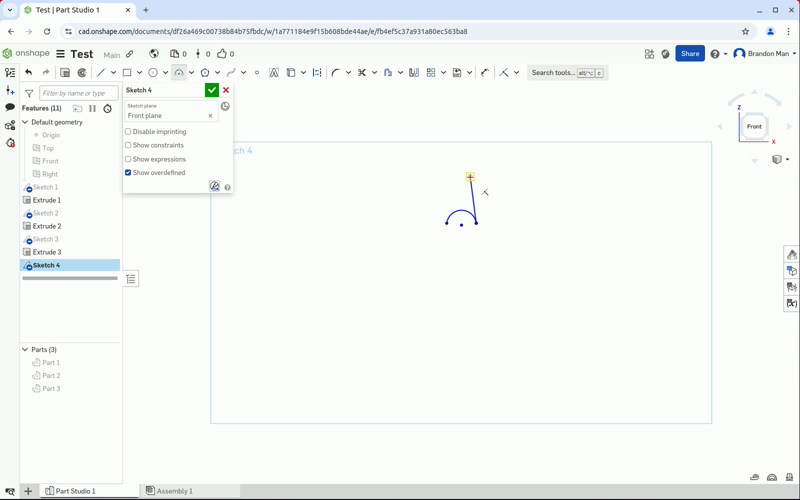
key_down(shift)
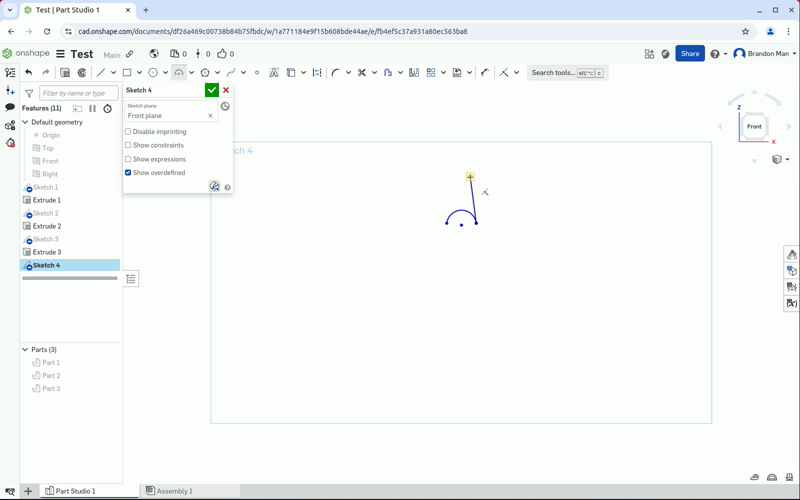
mouse_move(452, 176)
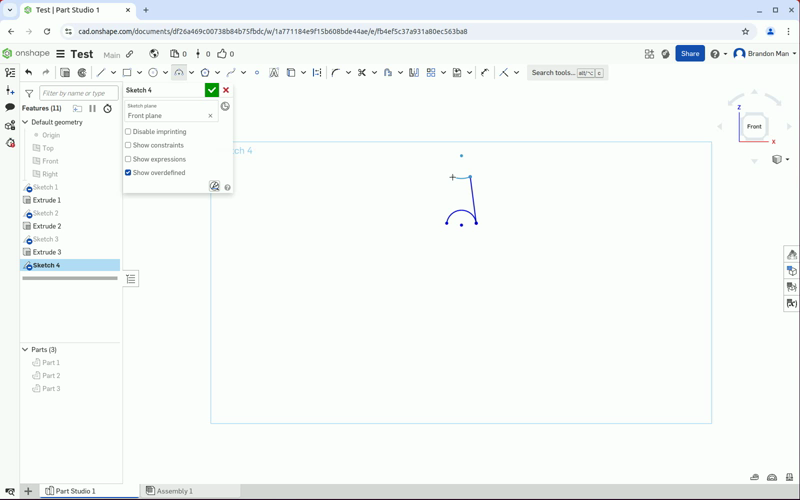
click(452, 176)
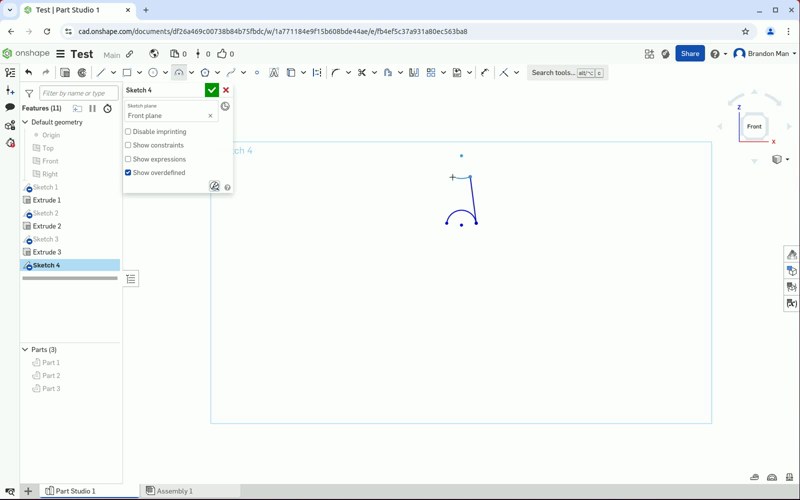
mouse_move(461, 186)
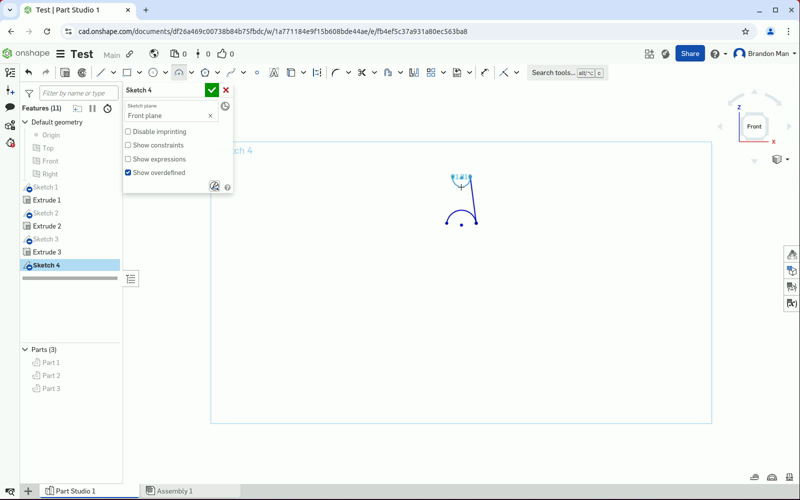
click(461, 186)
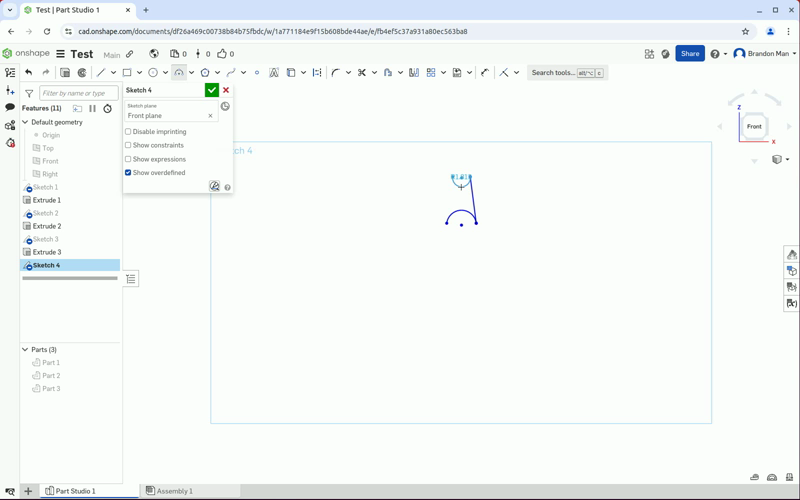
key_up(shift)
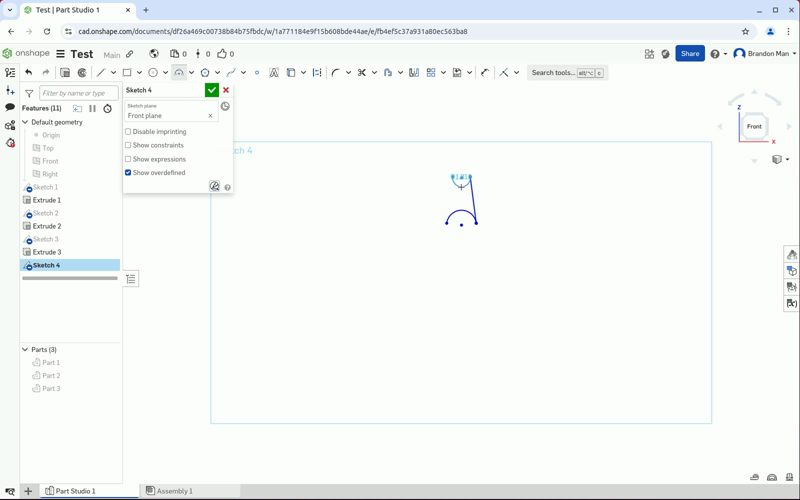
key(esc)
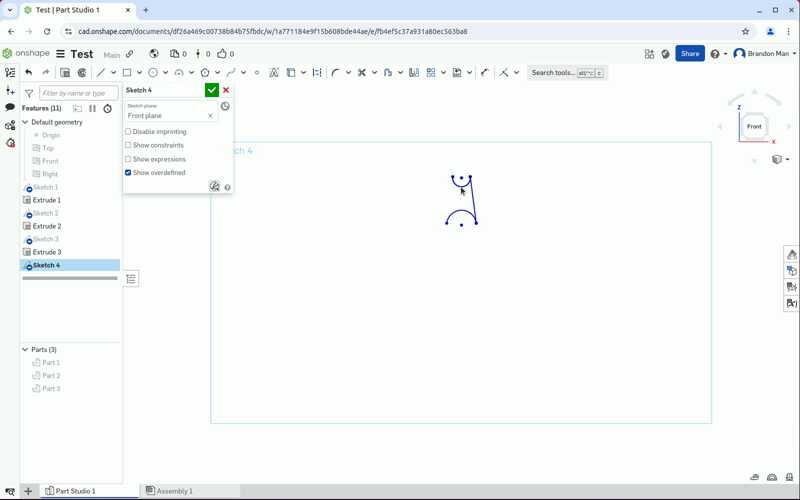
key(l)
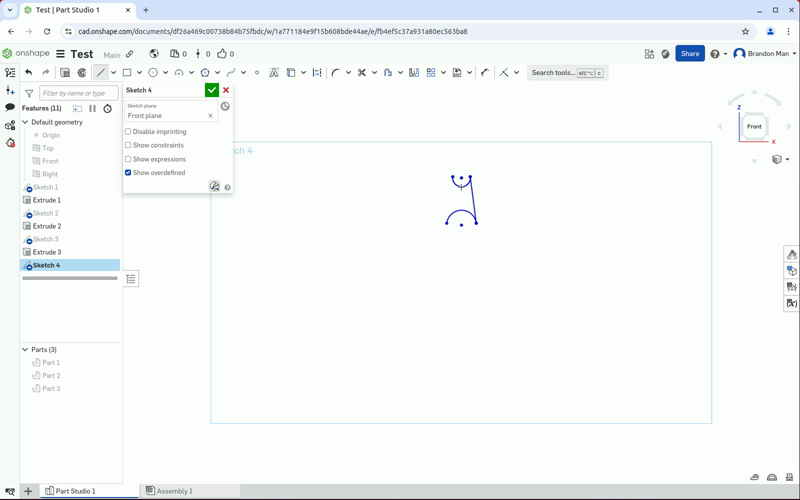
mouse_move(452, 176)
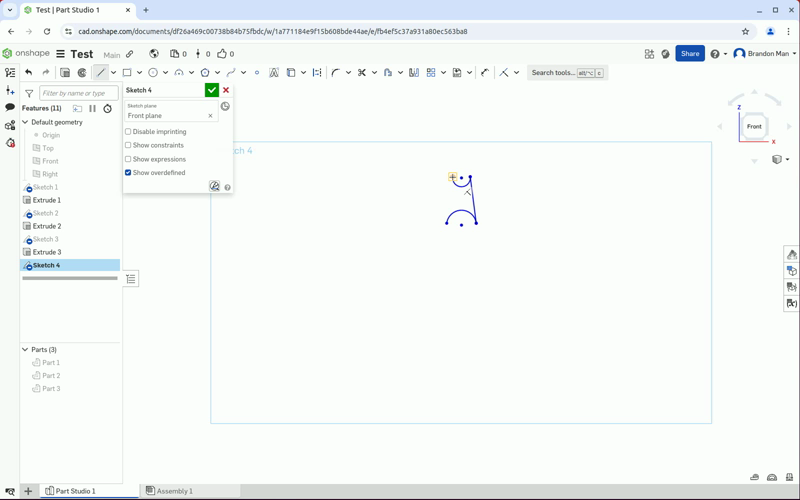
click(452, 176)
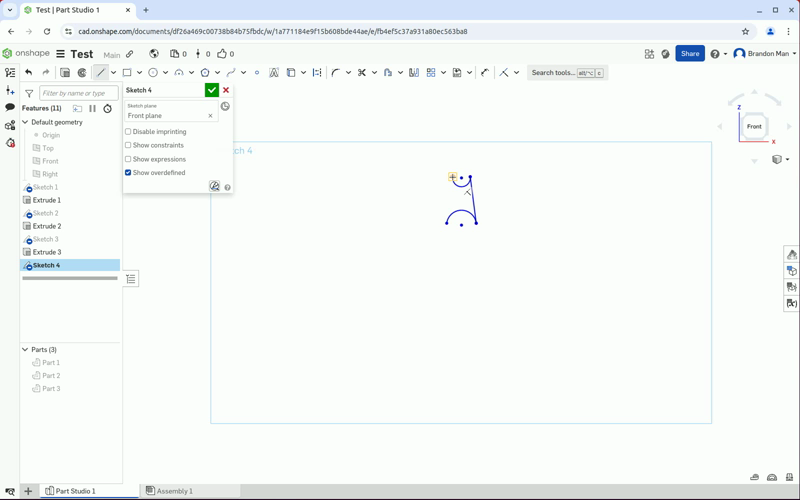
mouse_move(482, 176)
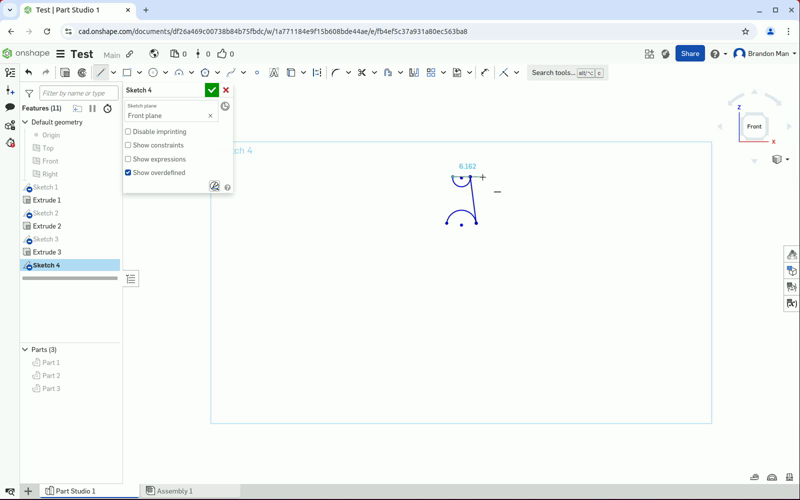
key_down(shift)
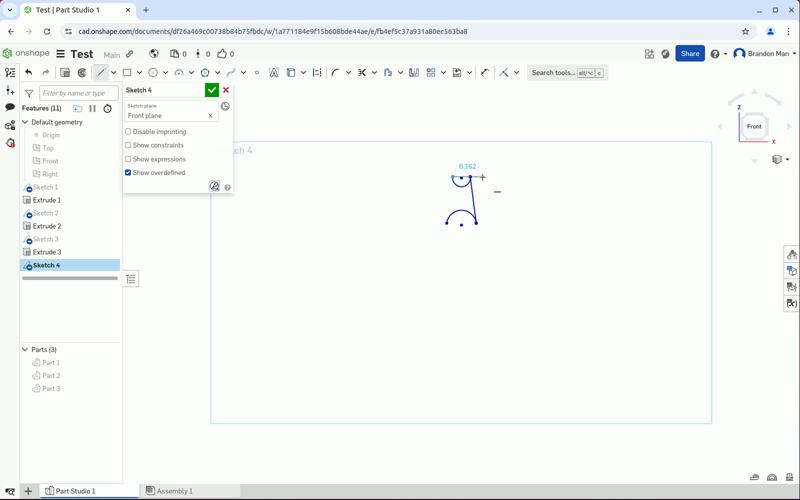
mouse_move(446, 223)
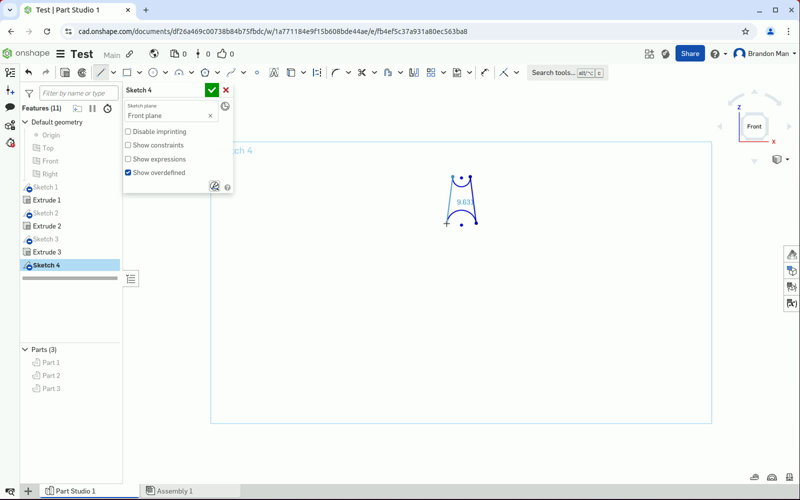
key_up(shift)
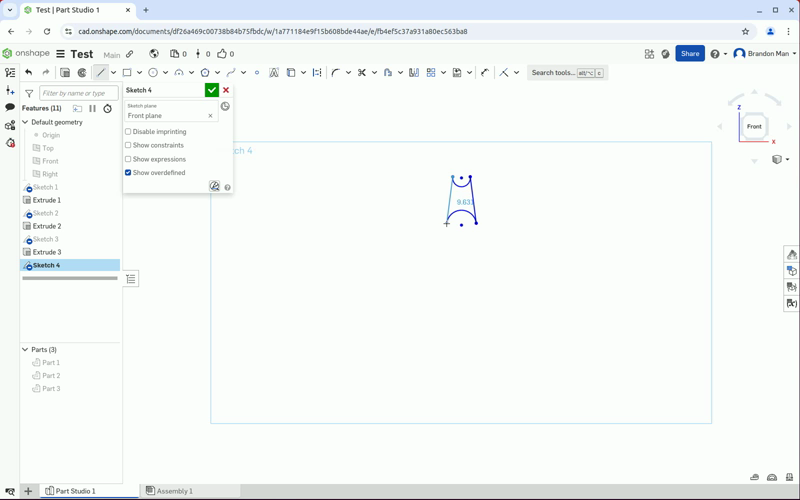
click(446, 223)
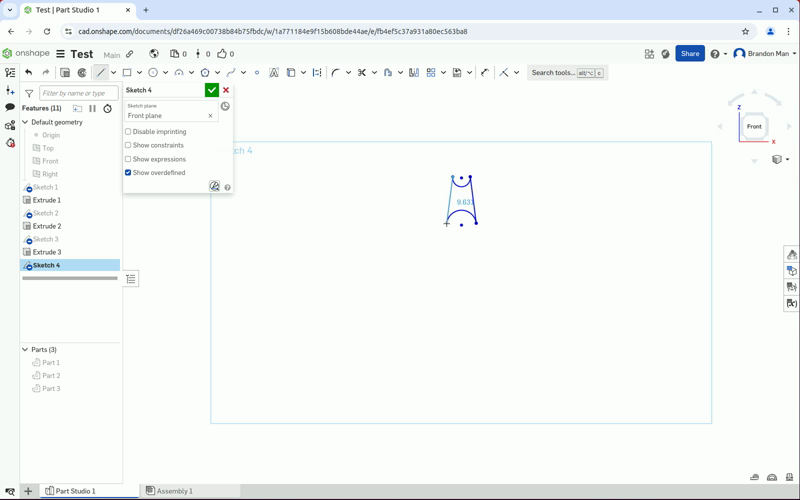
key(esc)
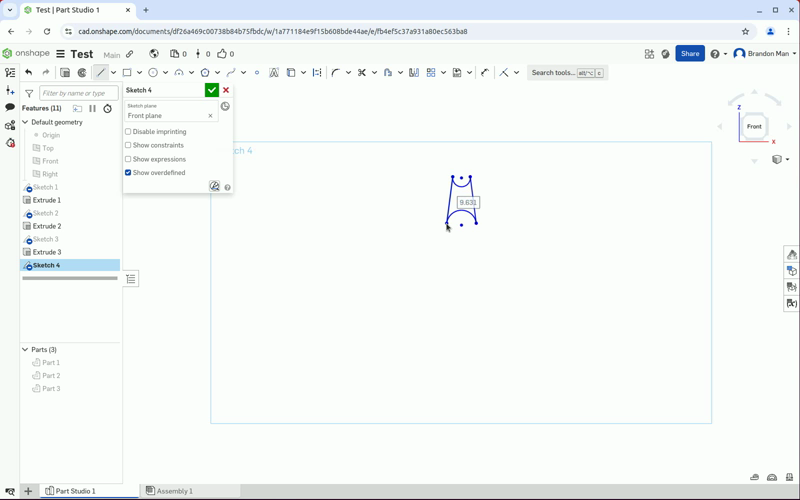
key(c)
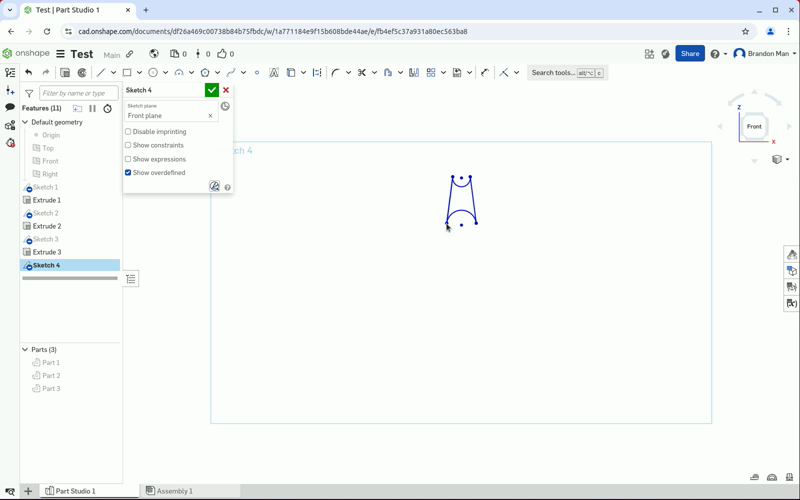
key_down(shift)
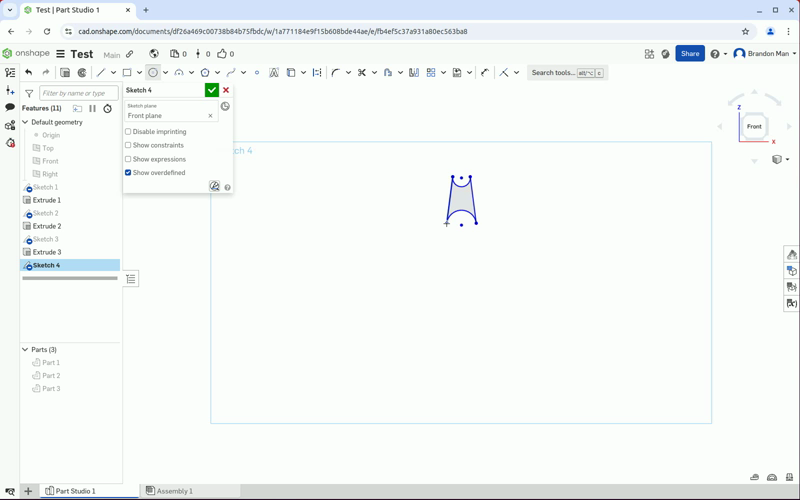
mouse_move(458, 197)
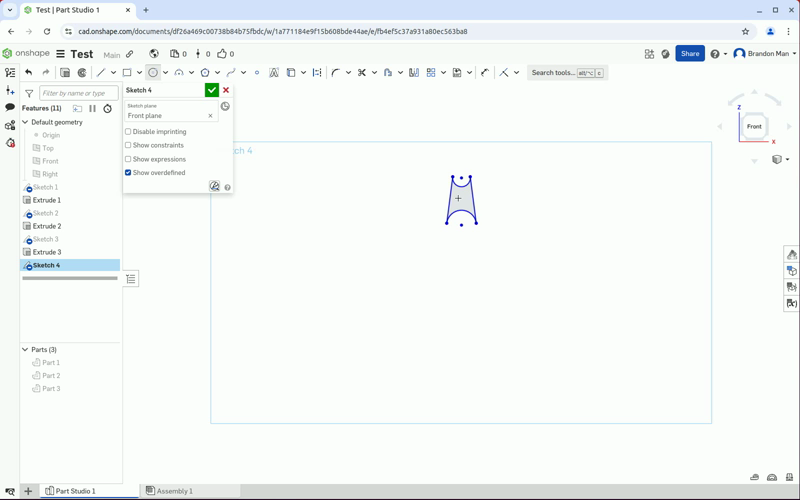
click(458, 197)
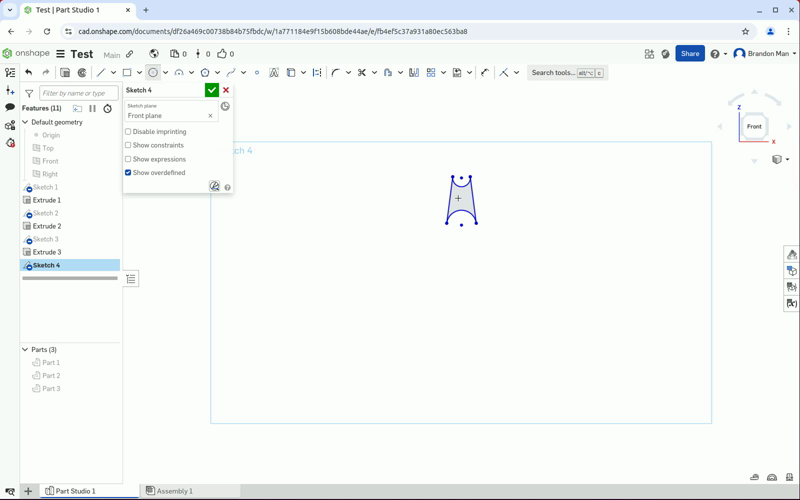
key_up(shift)
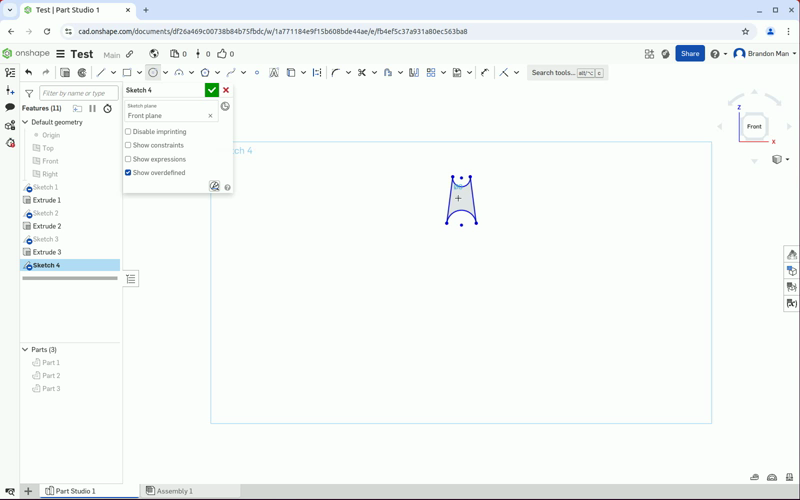
mouse_move(461, 197)
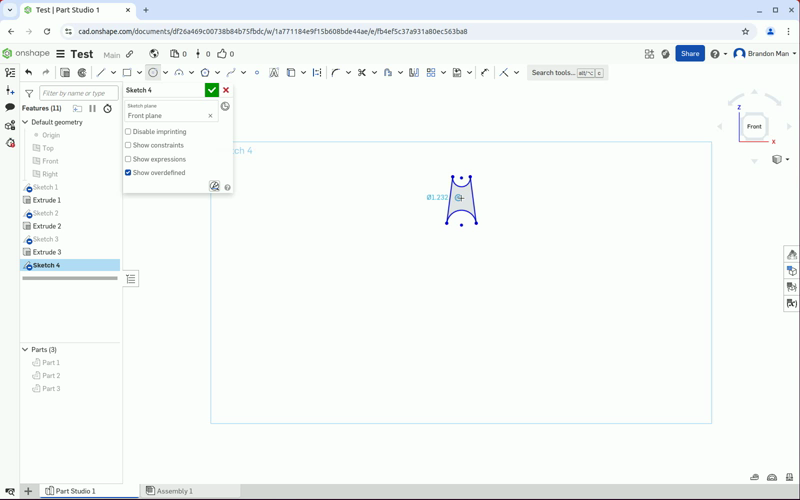
click(461, 197)
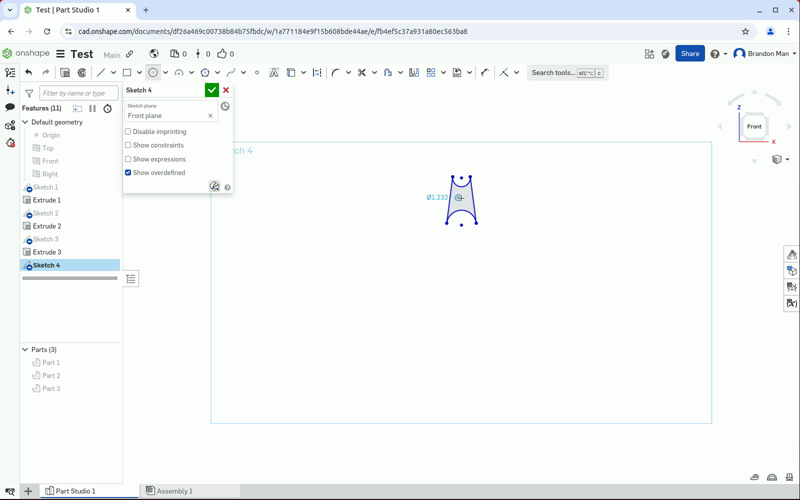
key(esc)
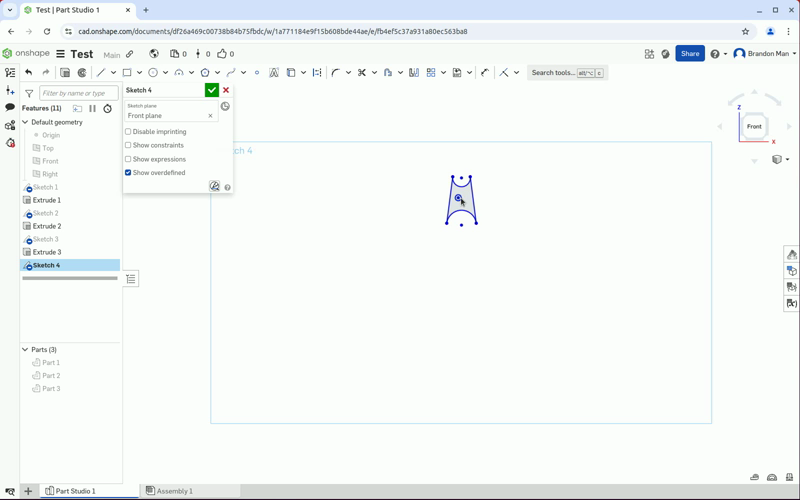
mouse_move(463, 193)
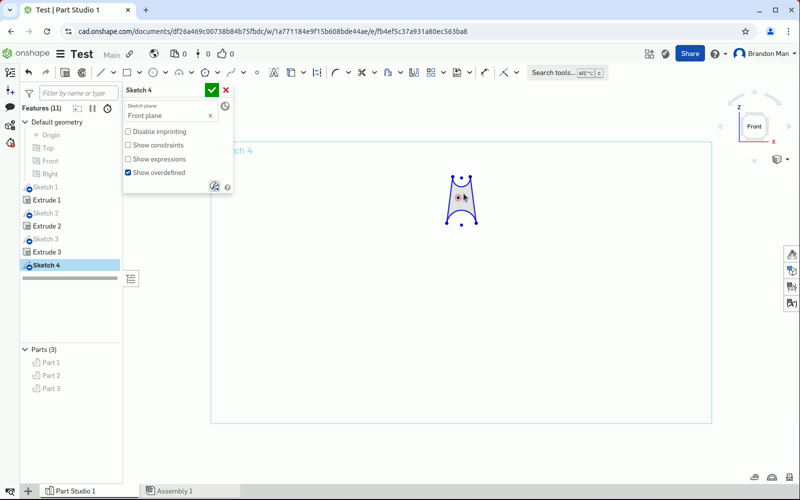
scroll(6)
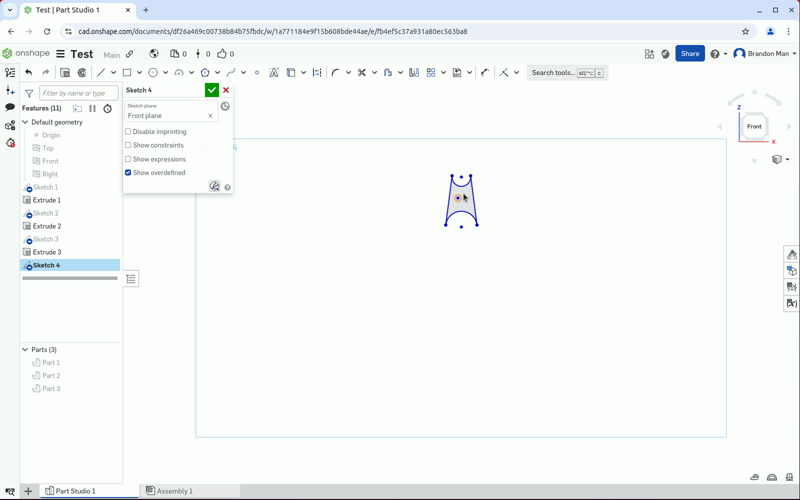
scroll(6)
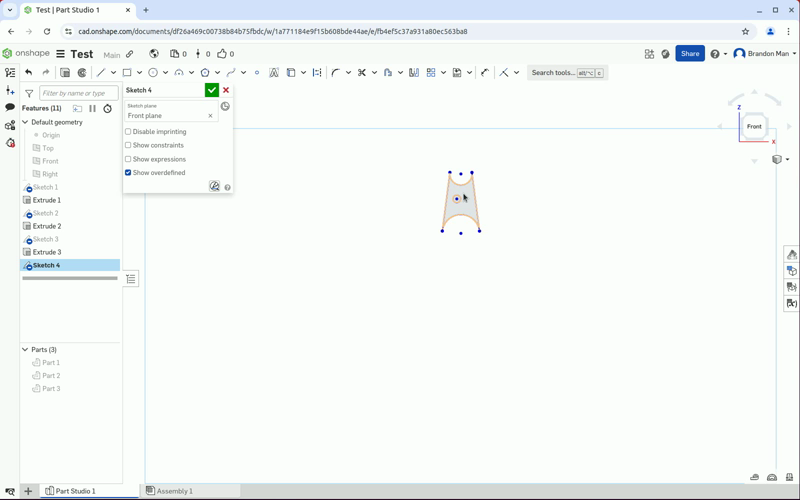
scroll(6)
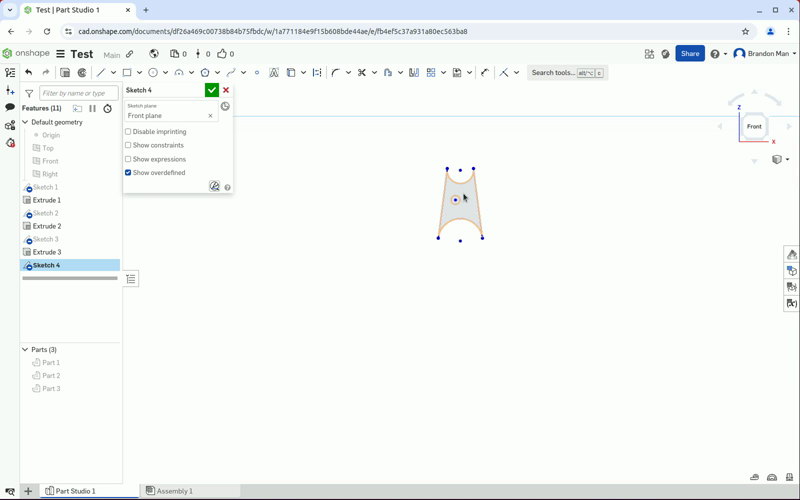
scroll(6)
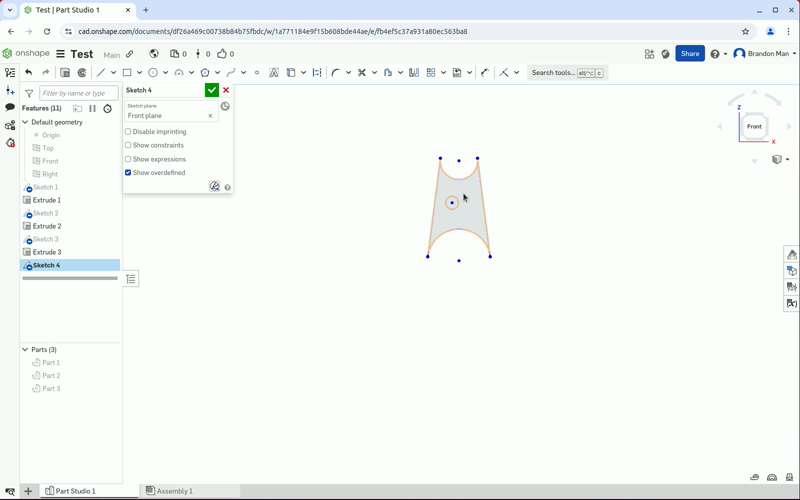
scroll(6)
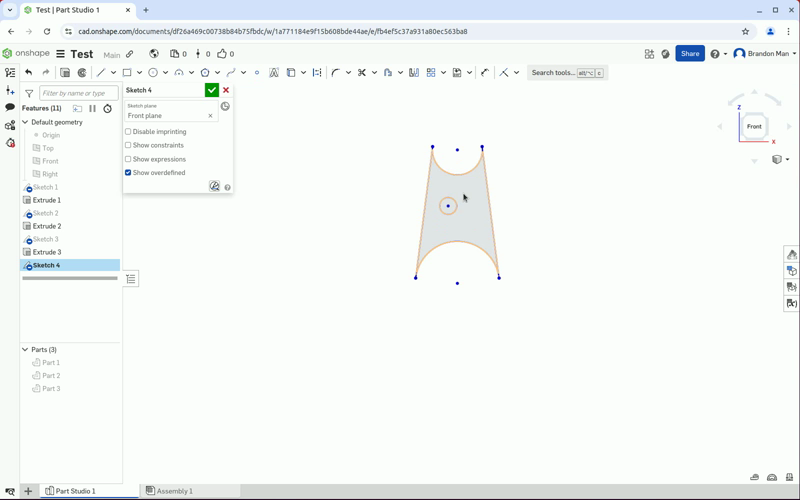
scroll(6)
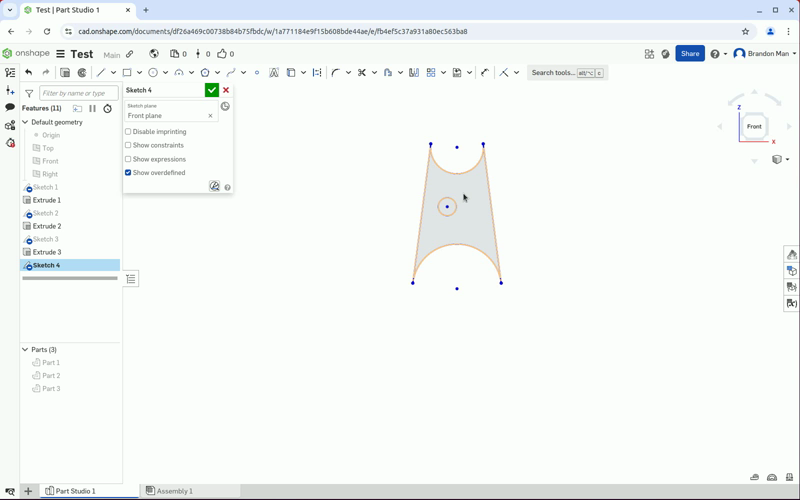
scroll(6)
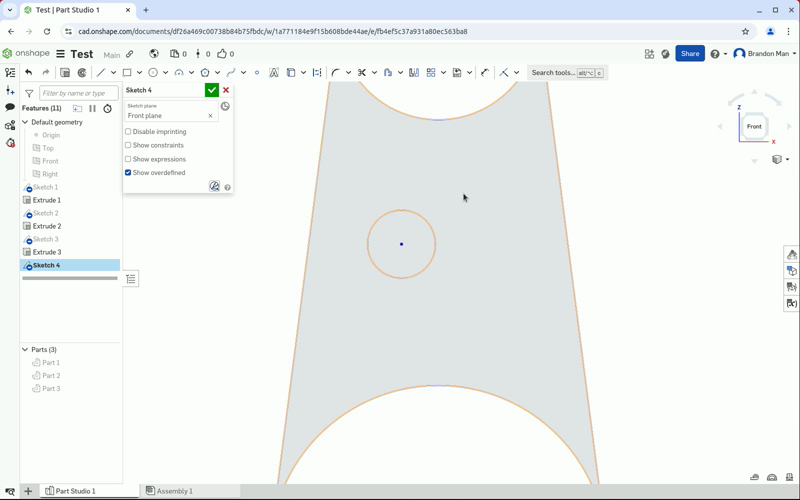
click(463, 193)
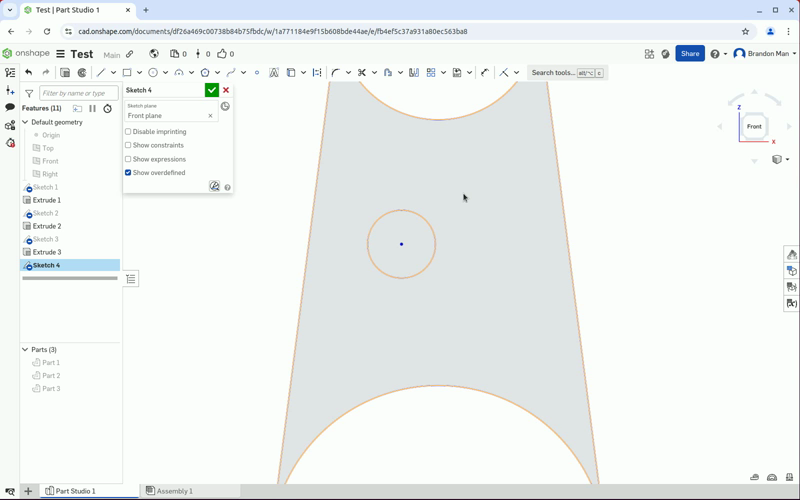
scroll(-6)
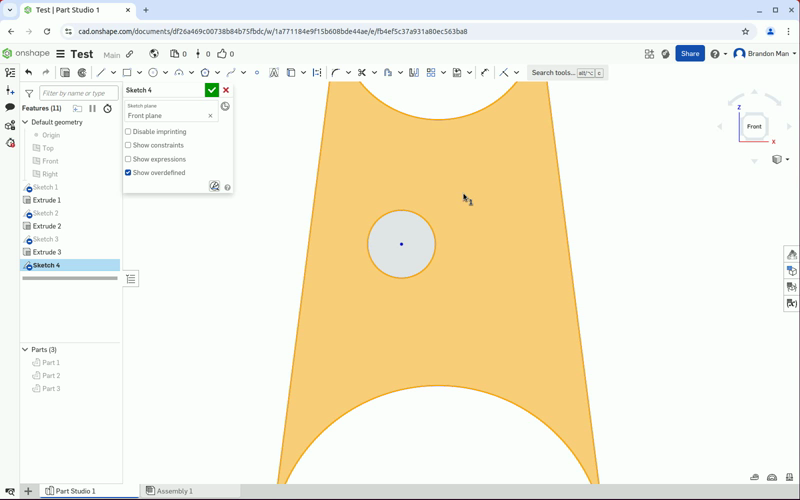
scroll(-6)
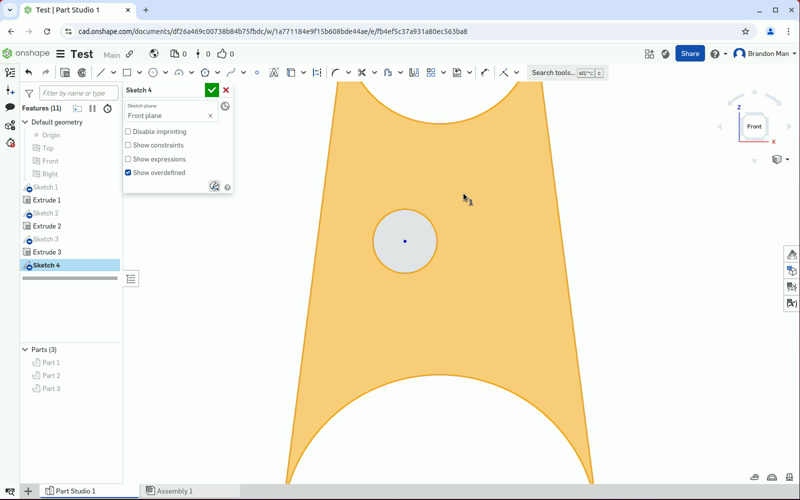
scroll(-6)
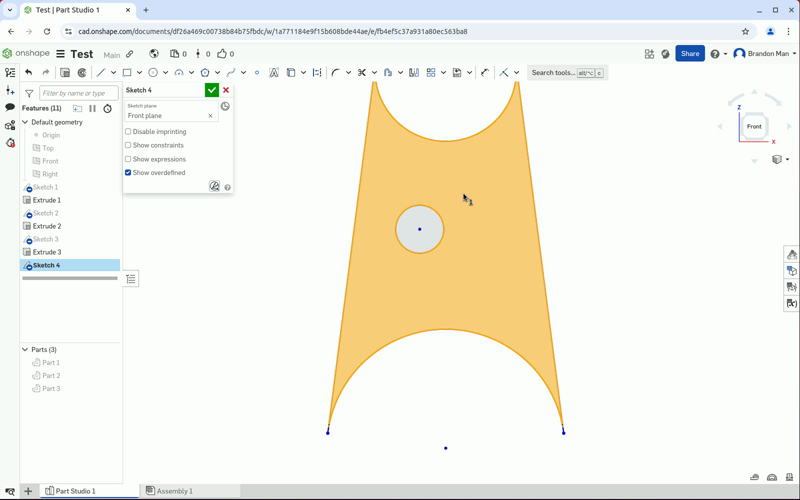
scroll(-6)
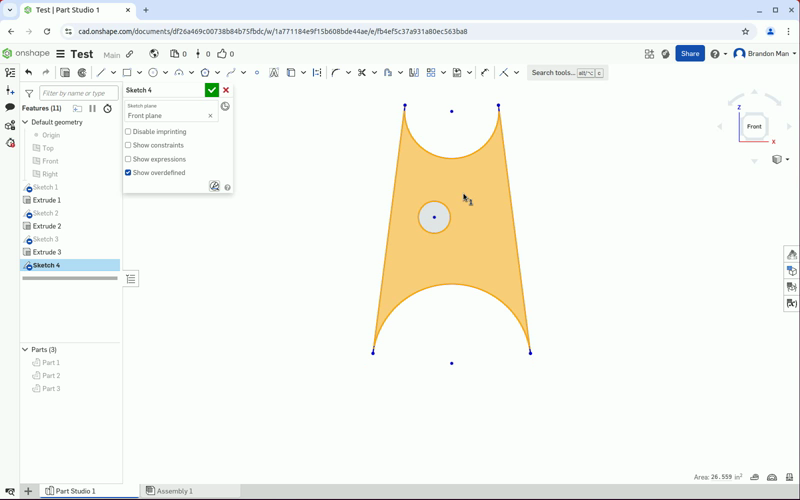
scroll(-6)
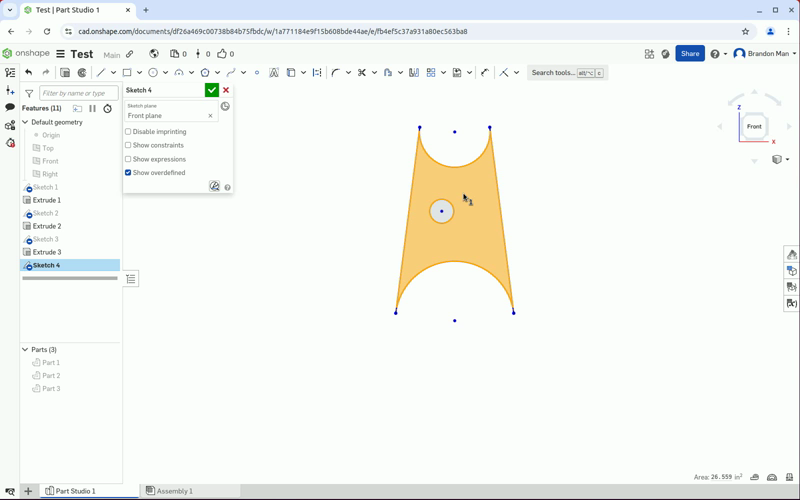
scroll(-6)
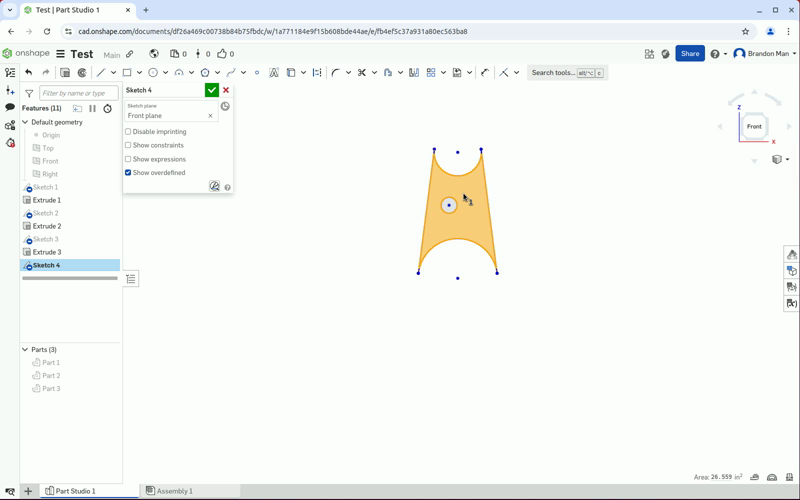
scroll(-6)
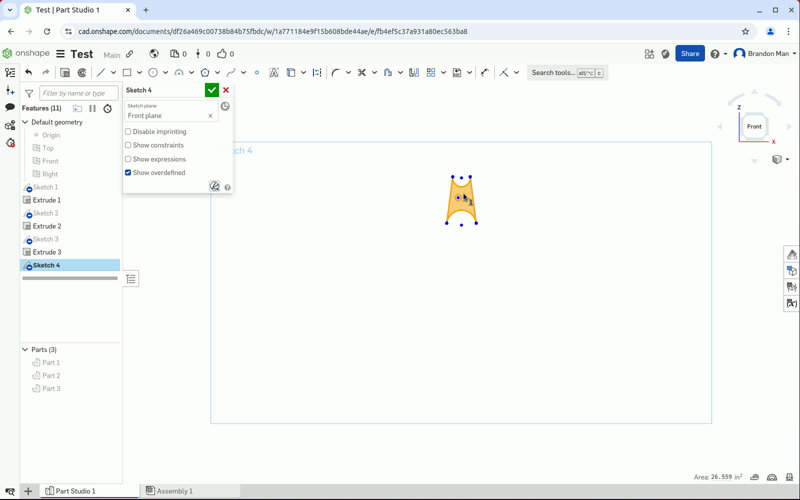
mouse_move(73, 352)
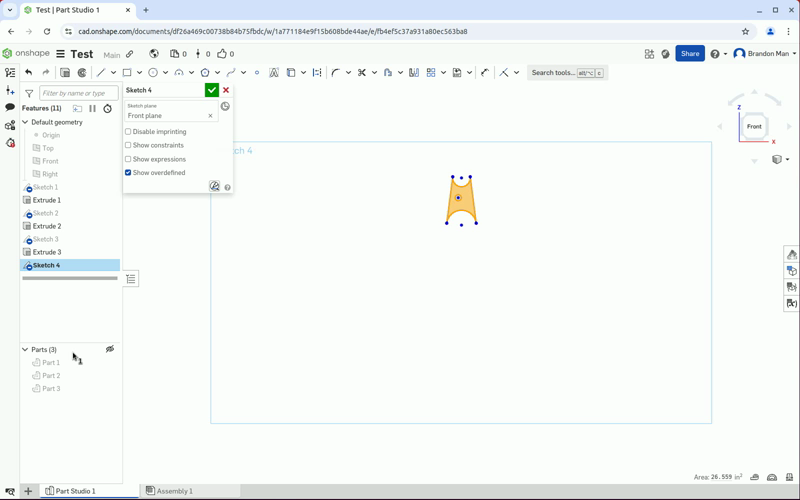
key(shift+y)
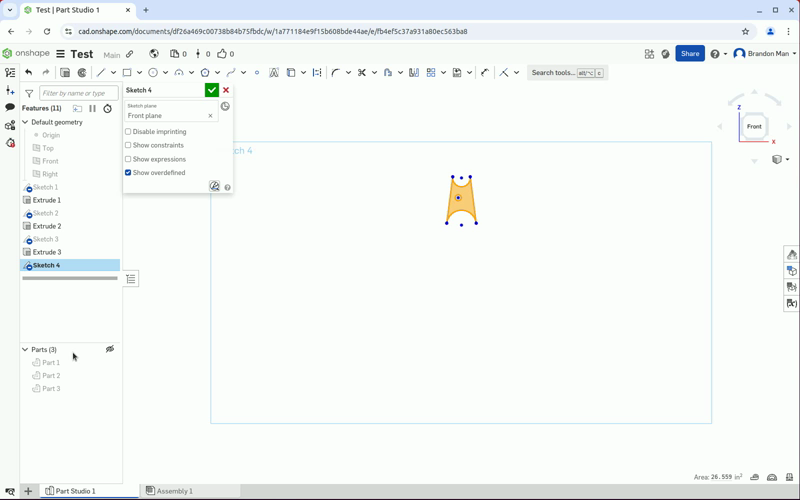
key(shift+e)
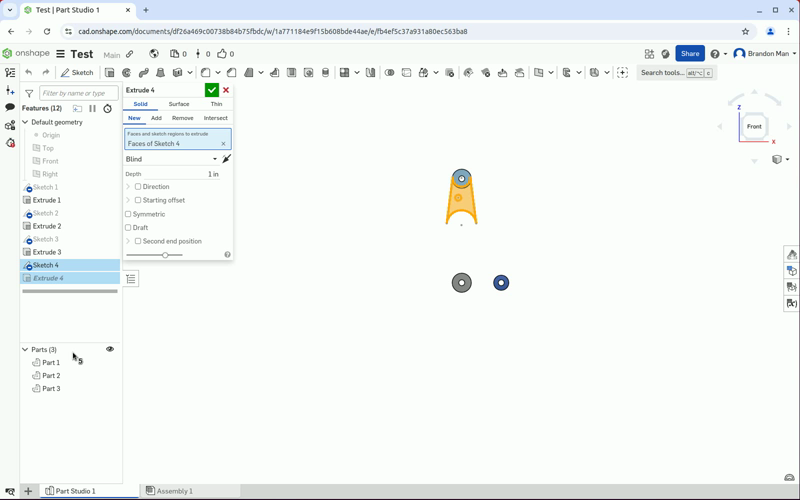
mouse_move(143, 106)
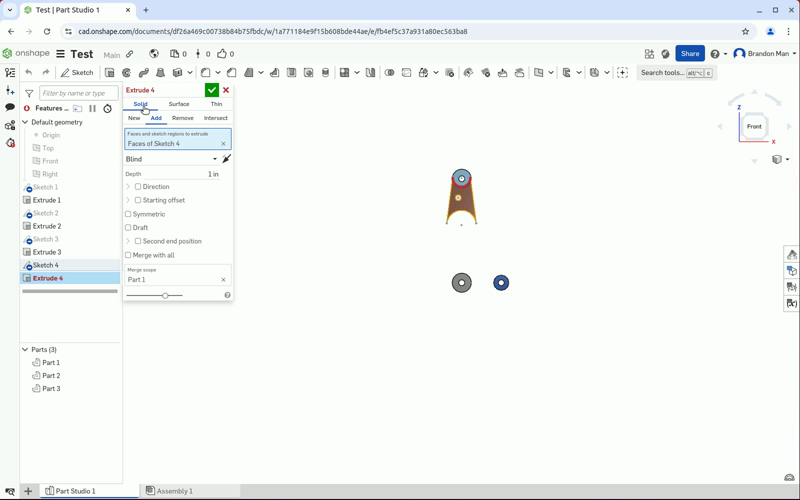
click(143, 106)
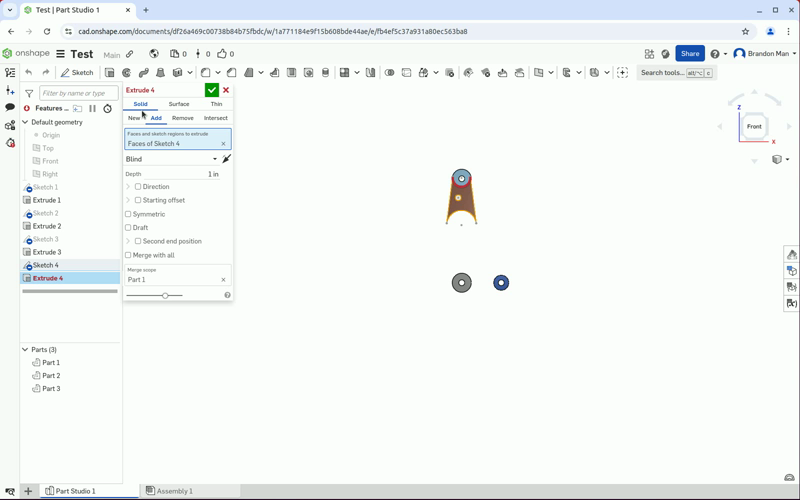
mouse_move(137, 120)
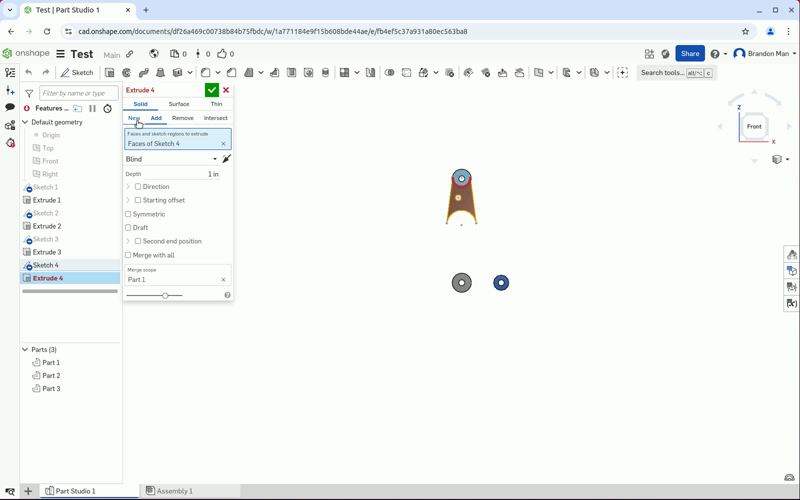
click(137, 120)
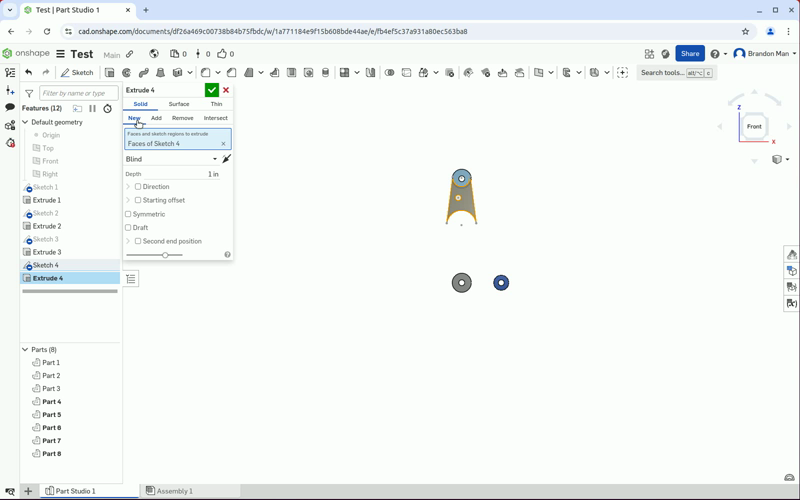
key(tab, 4)
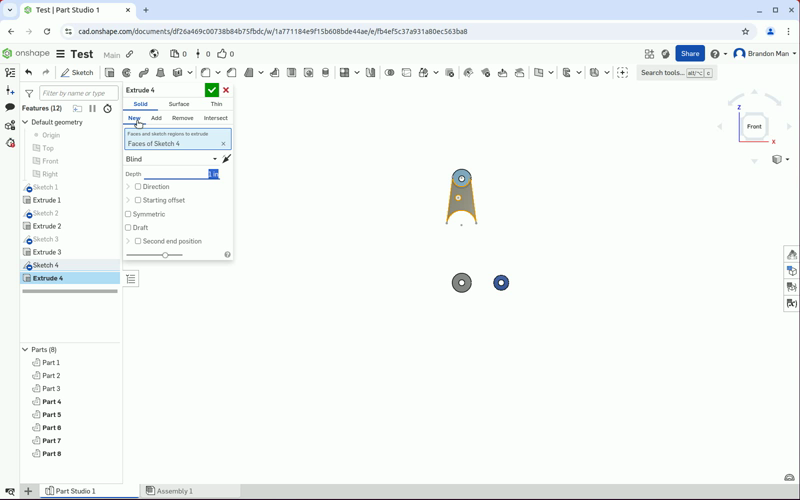
text(0.481)
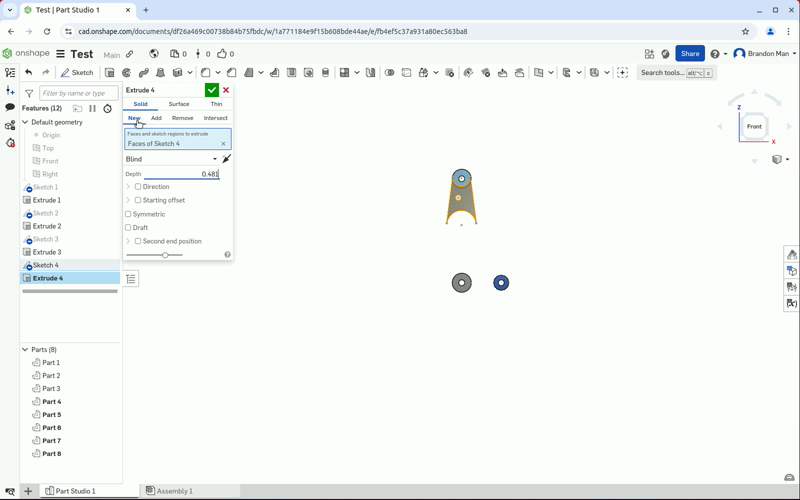
key(enter)
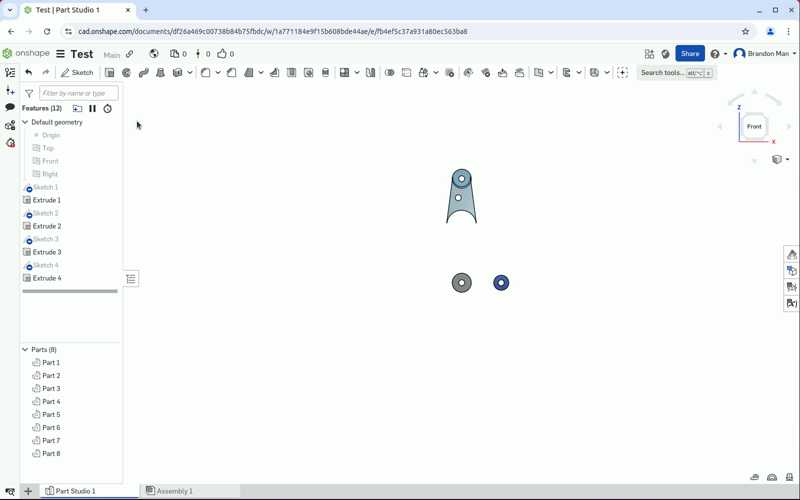
key(shift+h)
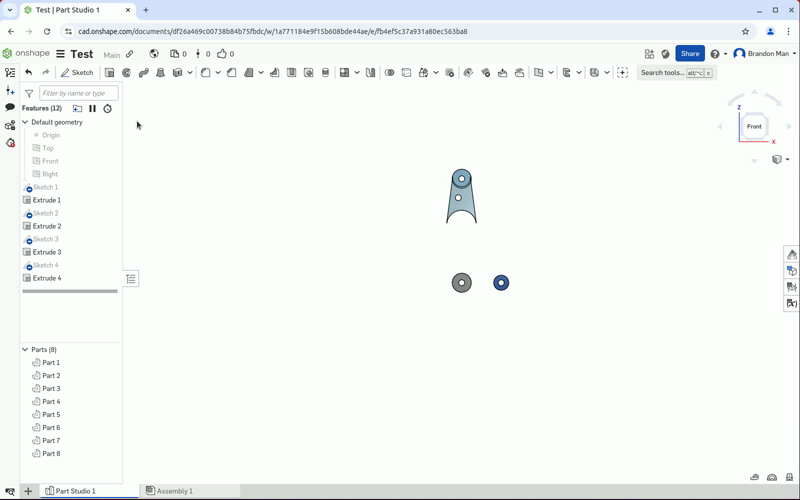
key(shift+h)
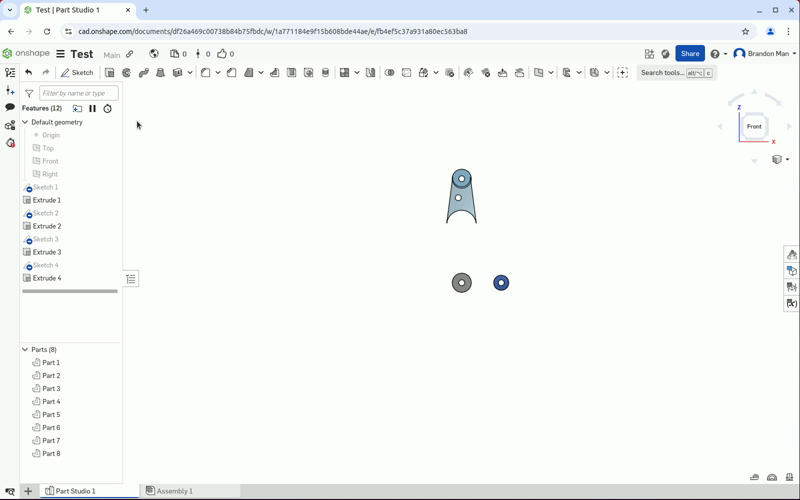
mouse_move(73, 189)
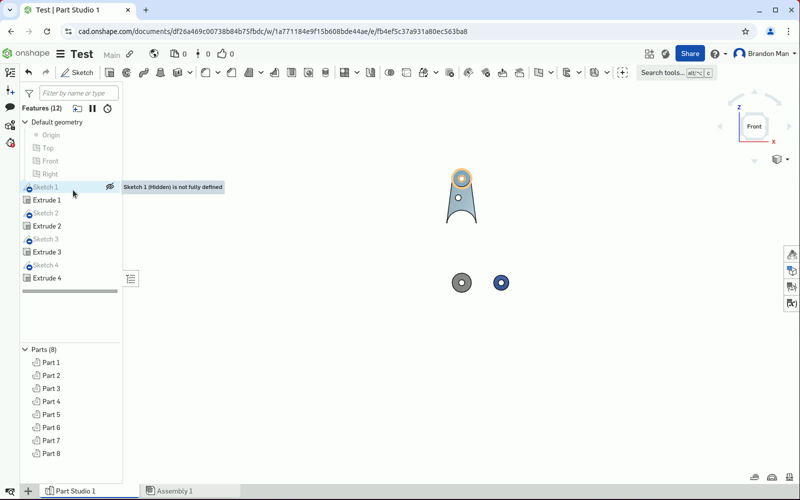
click(73, 189)
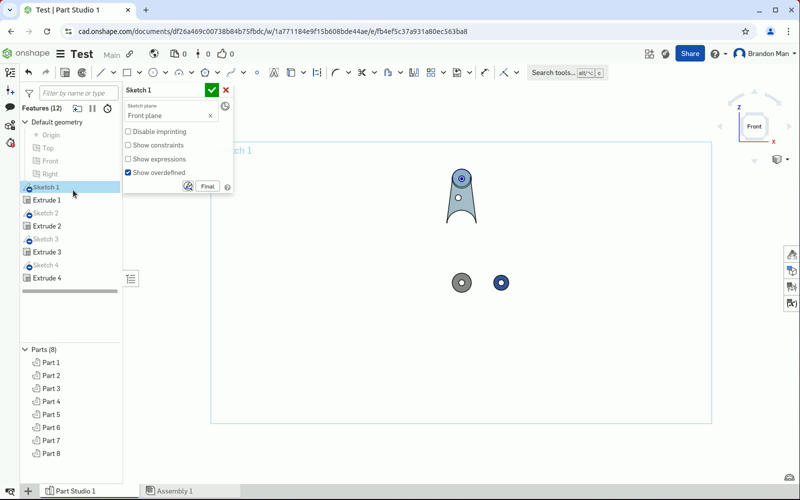
mouse_move(229, 92)
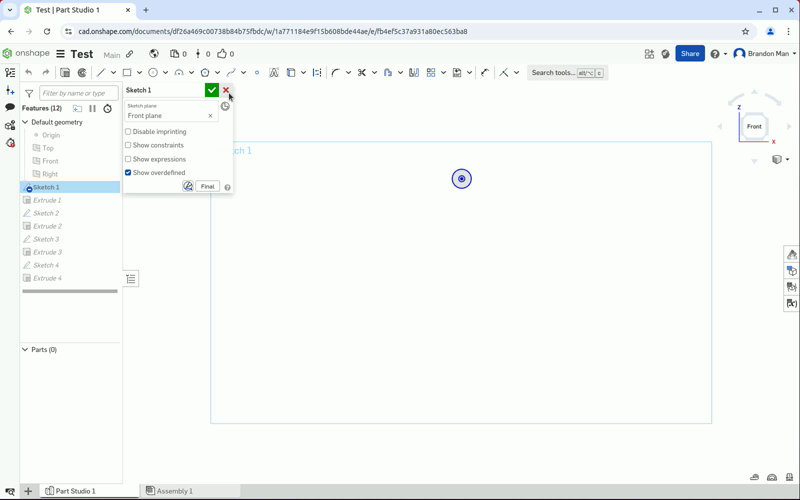
click(229, 92)
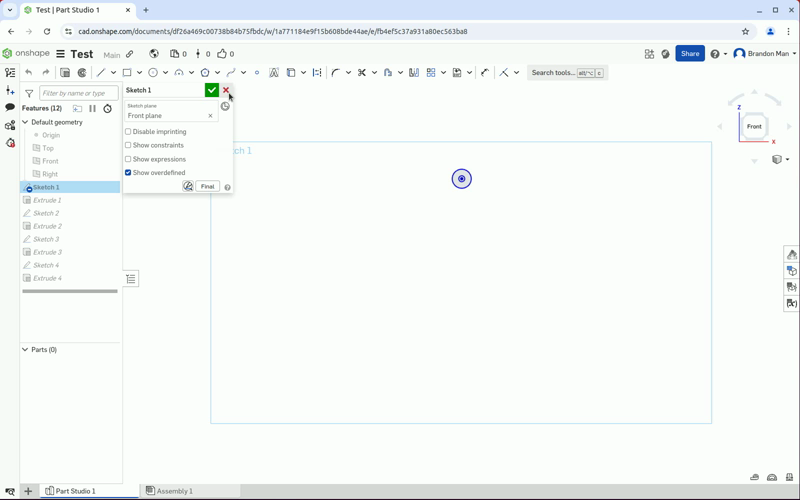
key(shift+s)
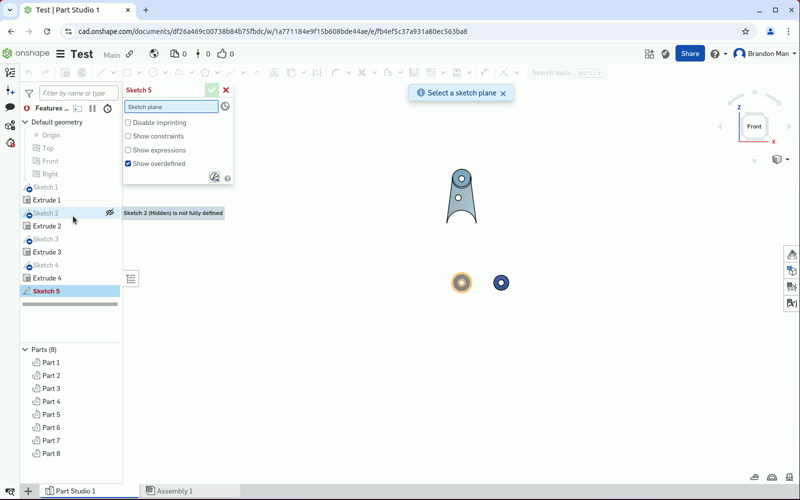
scroll(3)
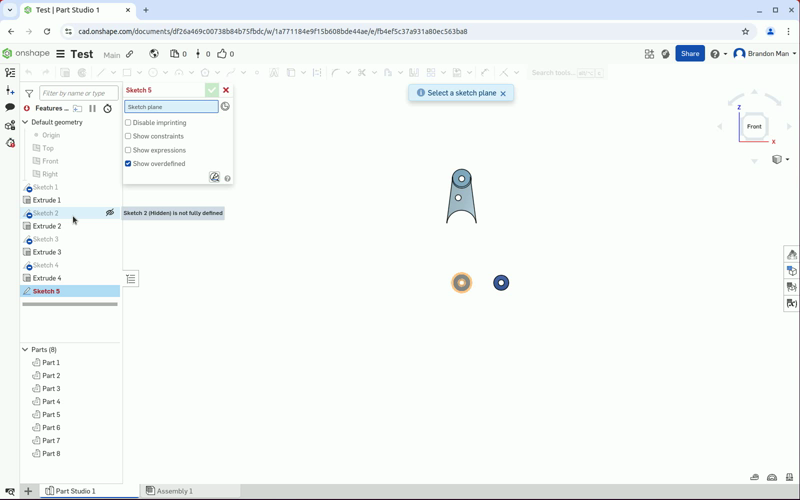
mouse_move(73, 163)
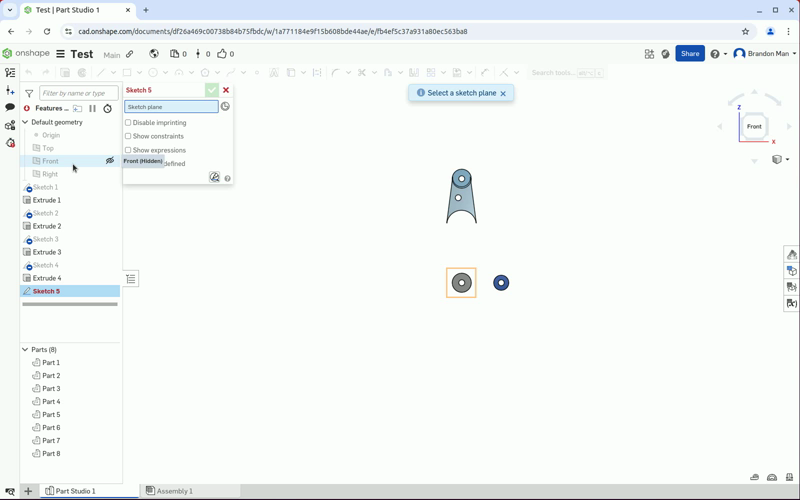
click(73, 163)
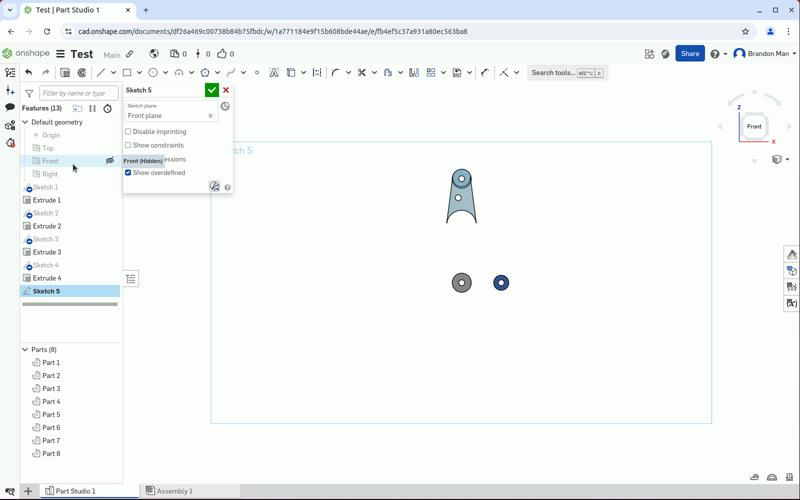
mouse_move(73, 352)
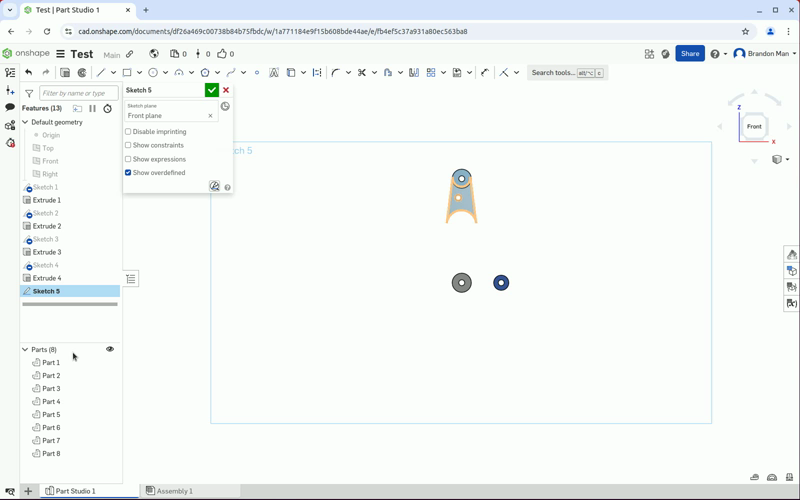
key(y)
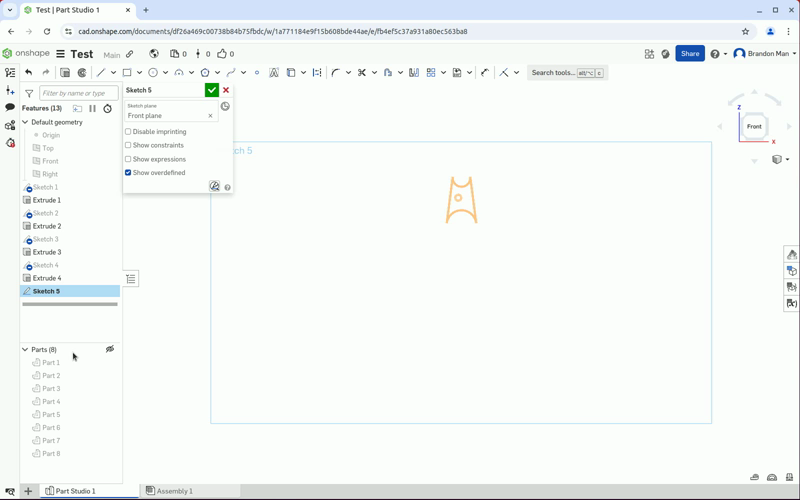
key(l)
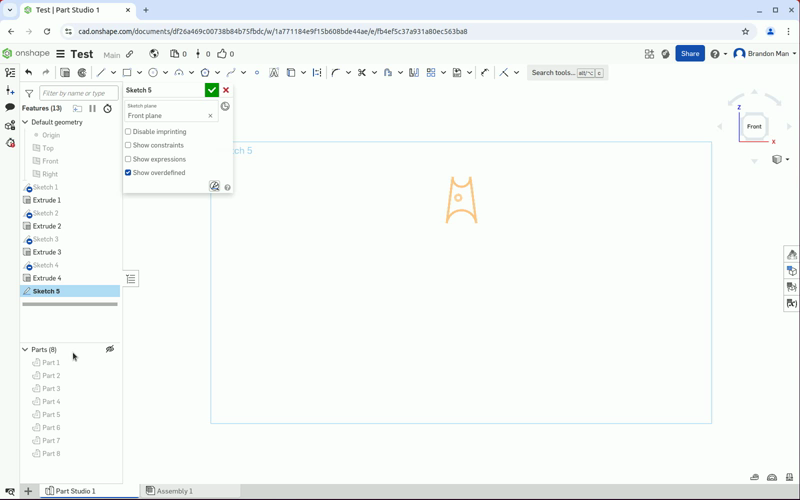
key_down(shift)
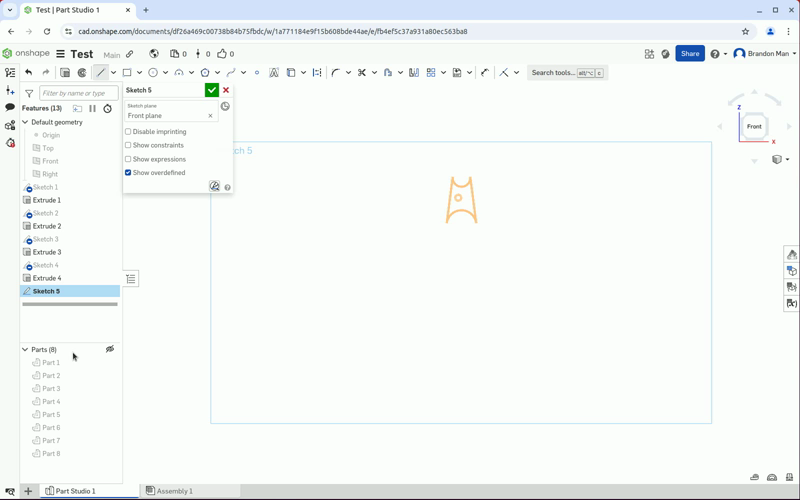
mouse_move(446, 226)
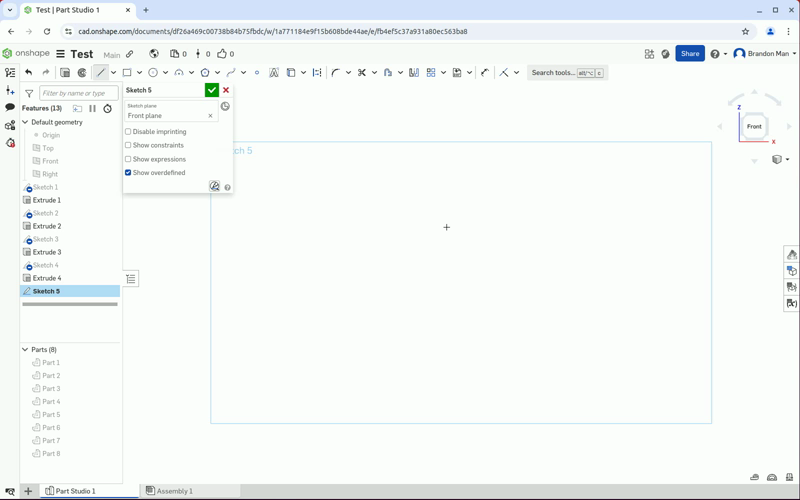
click(446, 226)
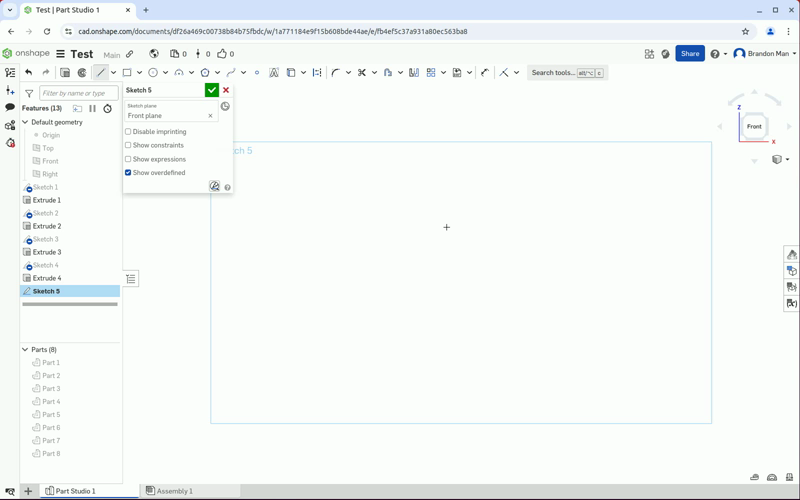
key_up(shift)
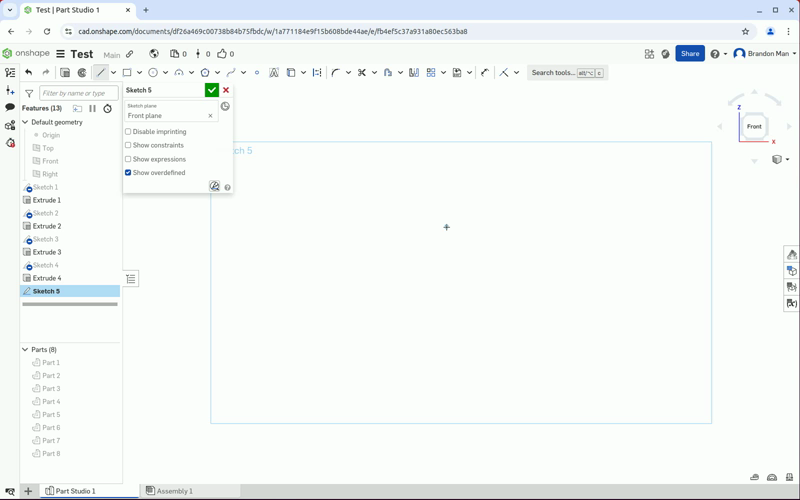
key_down(shift)
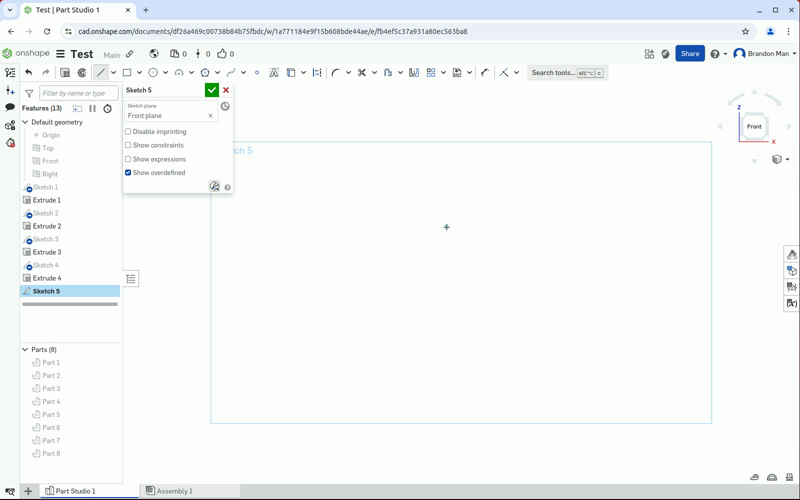
mouse_move(476, 226)
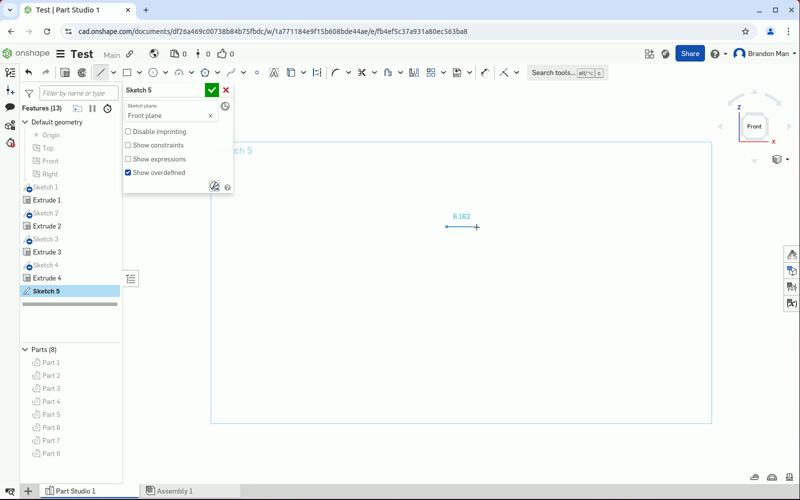
mouse_move(452, 284)
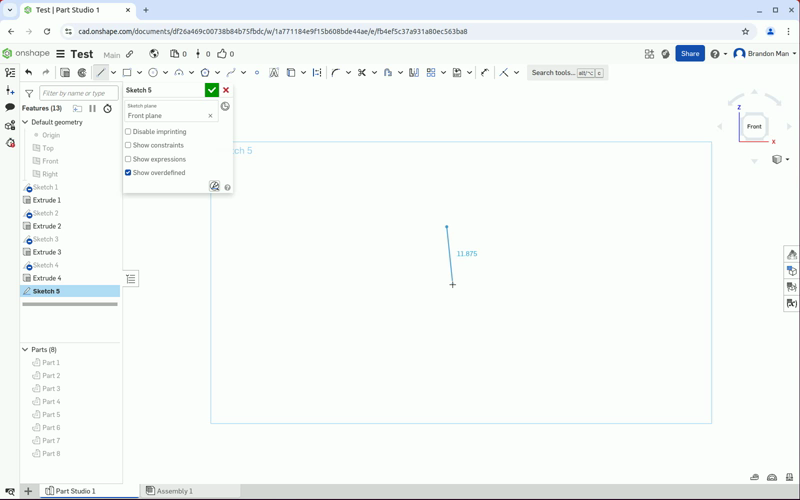
click(452, 284)
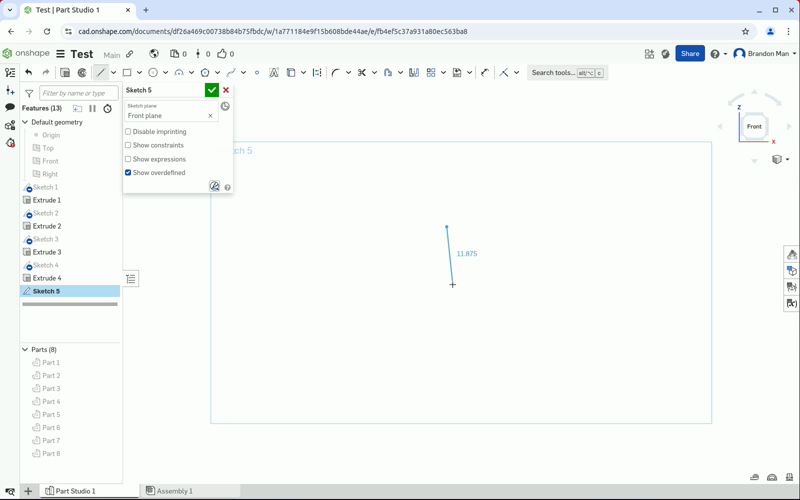
key_up(shift)
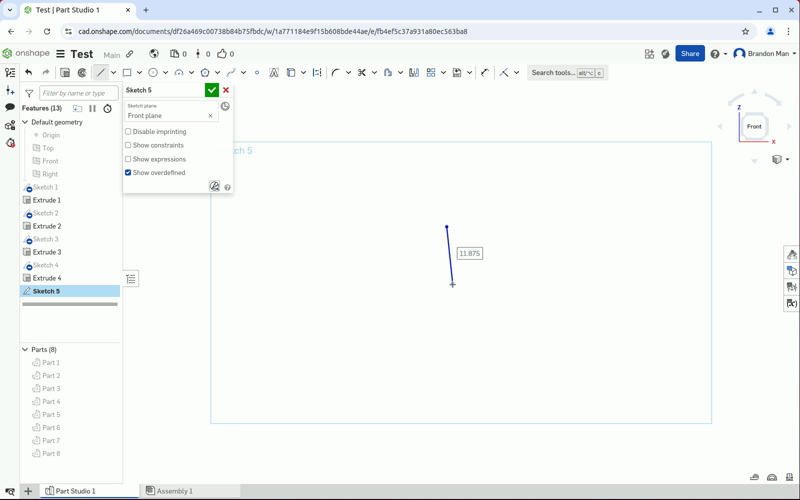
key(esc)
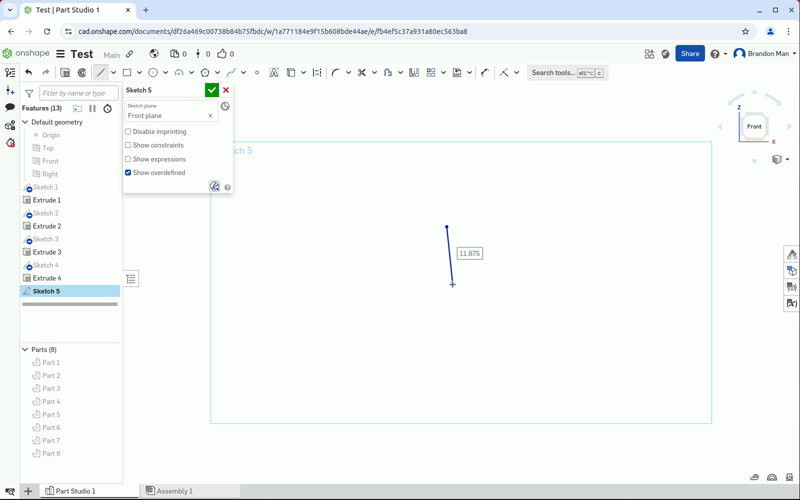
key(a)
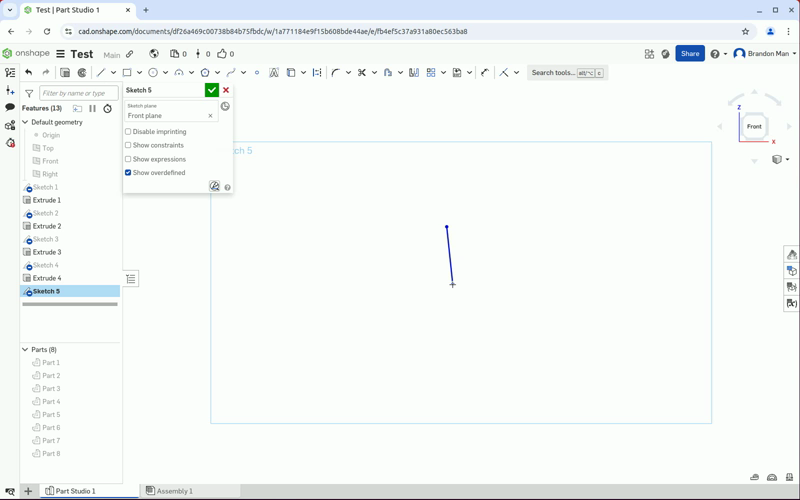
mouse_move(452, 284)
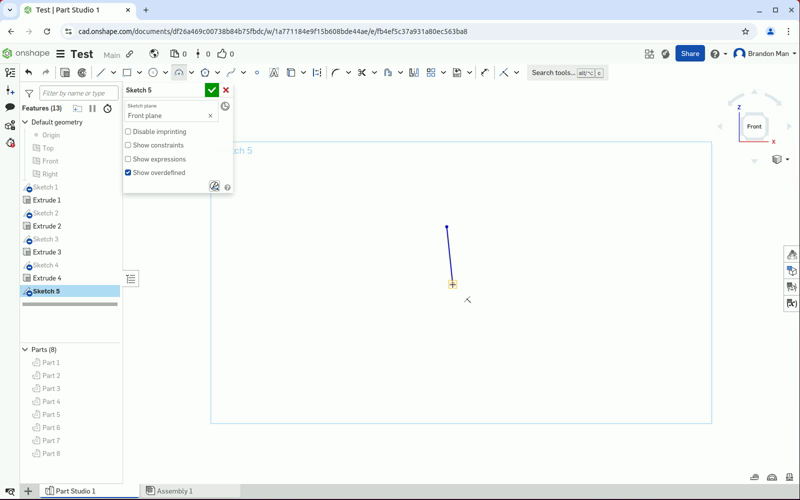
click(452, 284)
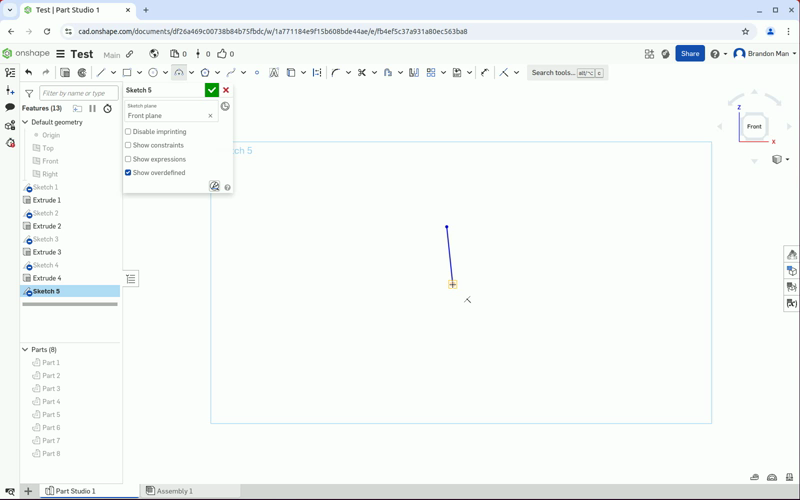
key_down(shift)
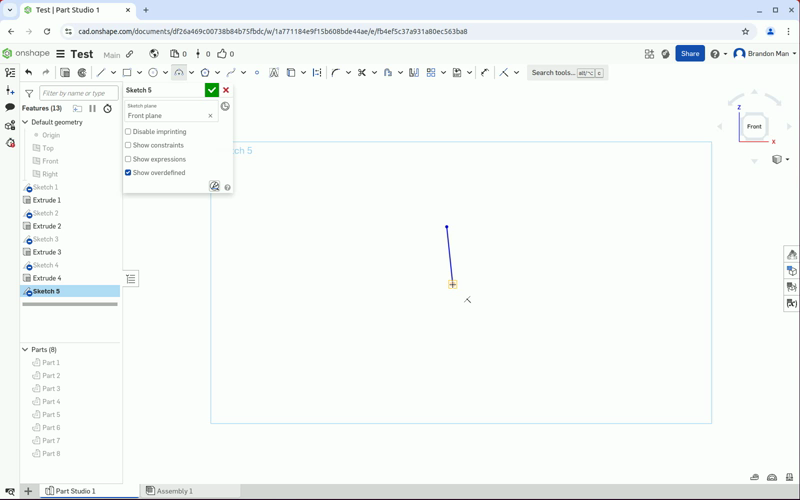
mouse_move(466, 290)
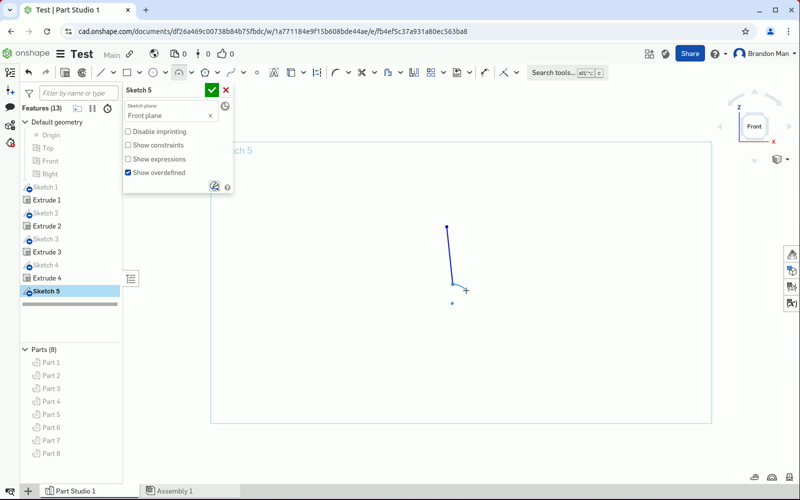
click(466, 290)
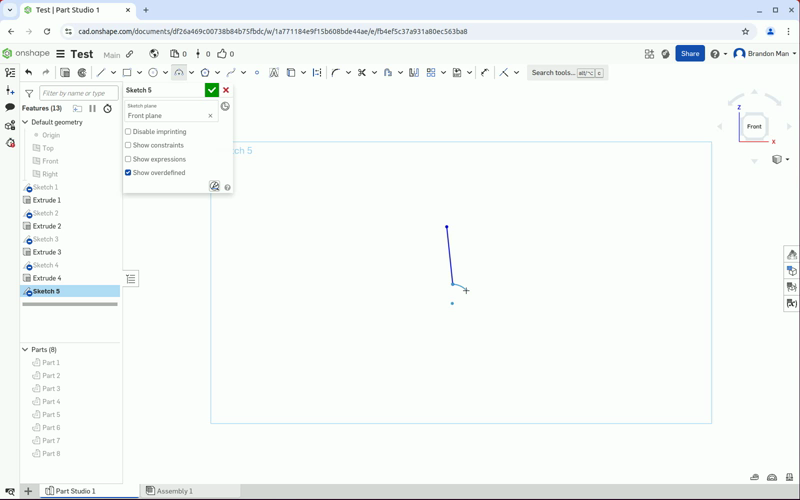
mouse_move(464, 275)
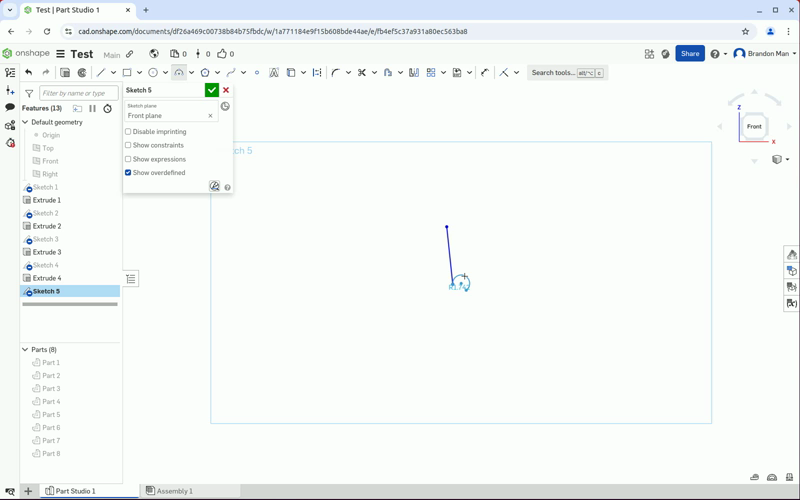
click(464, 275)
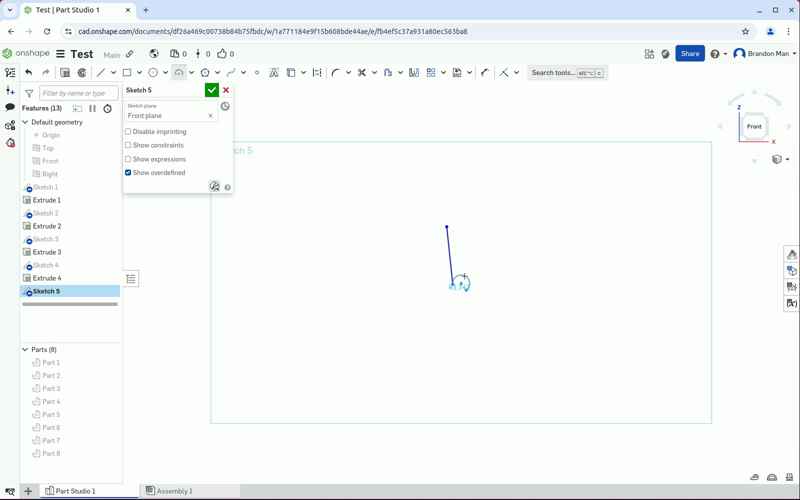
key_up(shift)
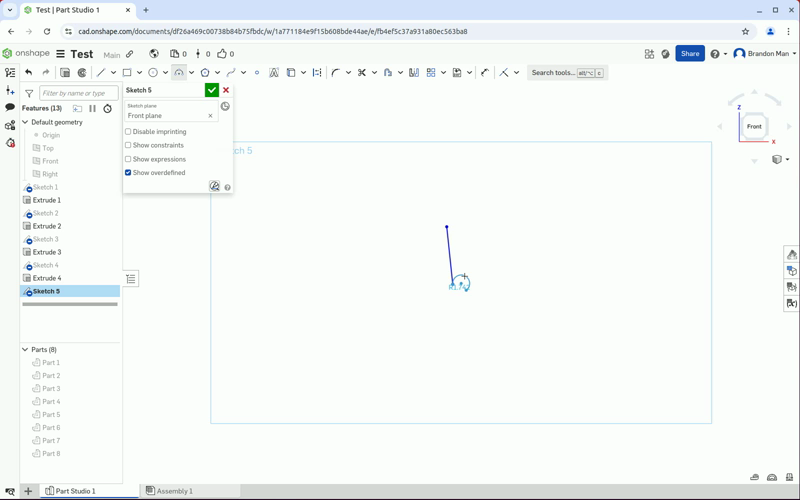
key(esc)
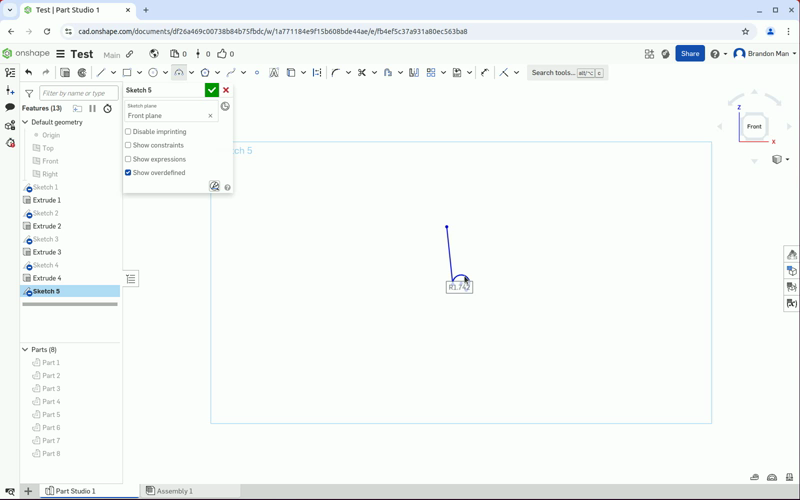
key(l)
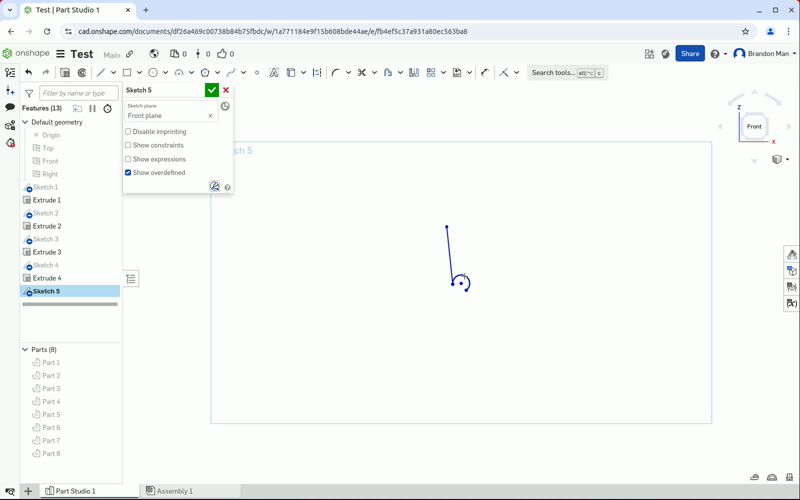
mouse_move(466, 290)
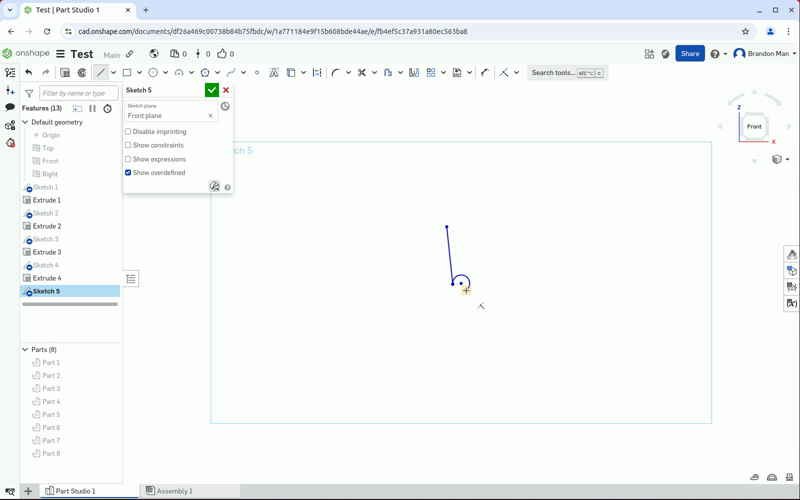
click(466, 290)
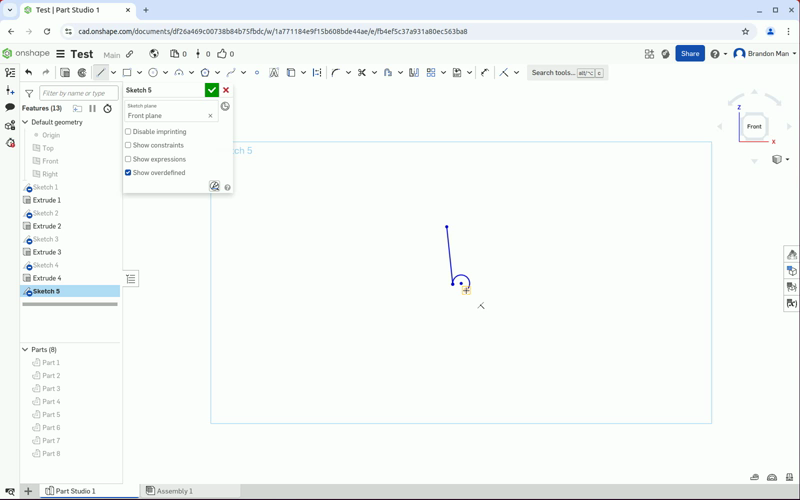
key_down(shift)
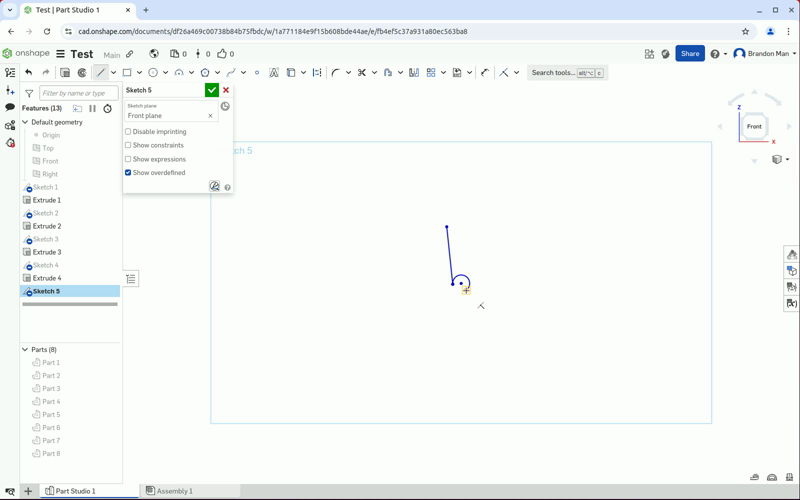
mouse_move(496, 290)
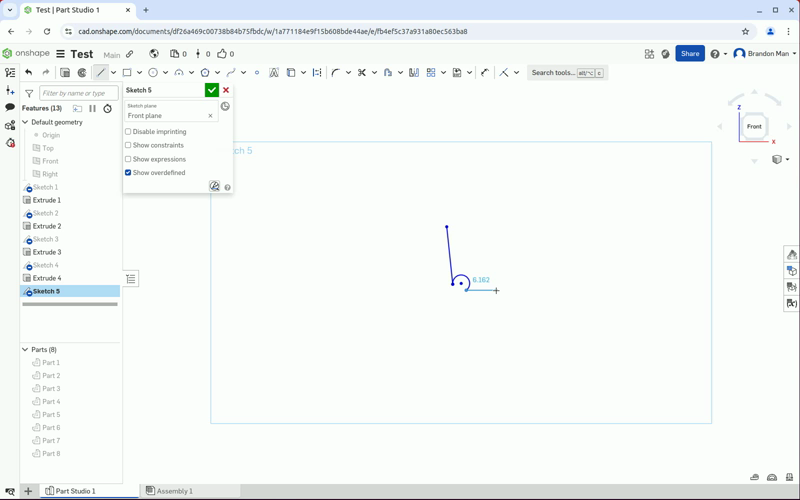
mouse_move(501, 290)
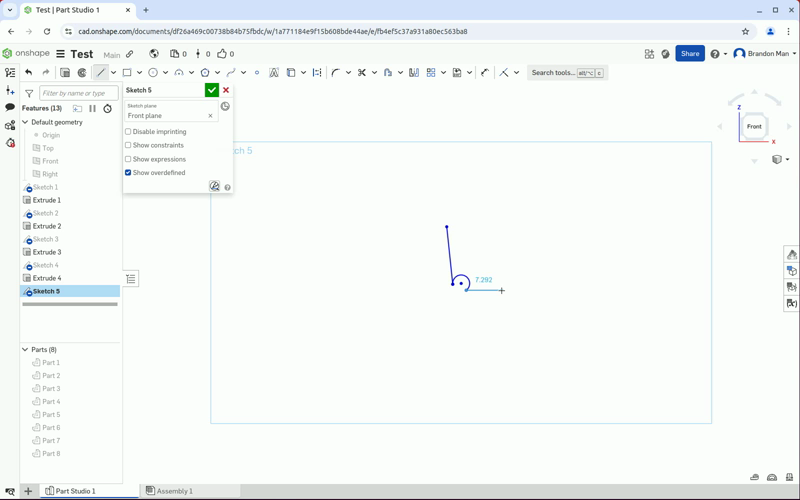
click(501, 290)
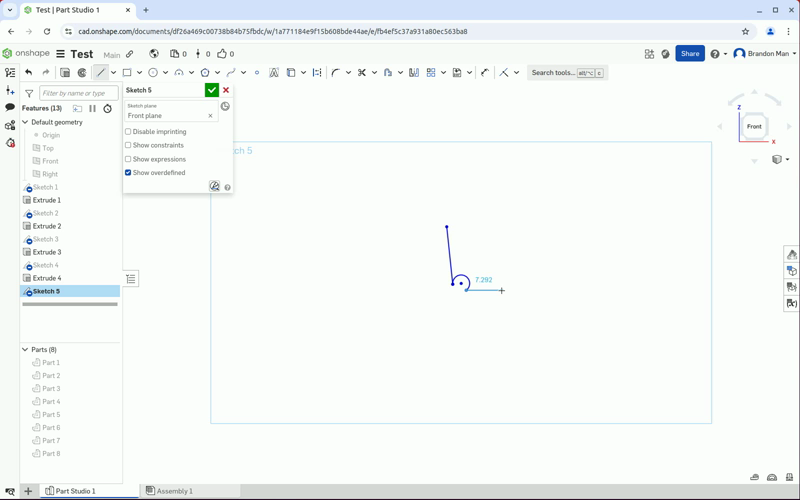
key_up(shift)
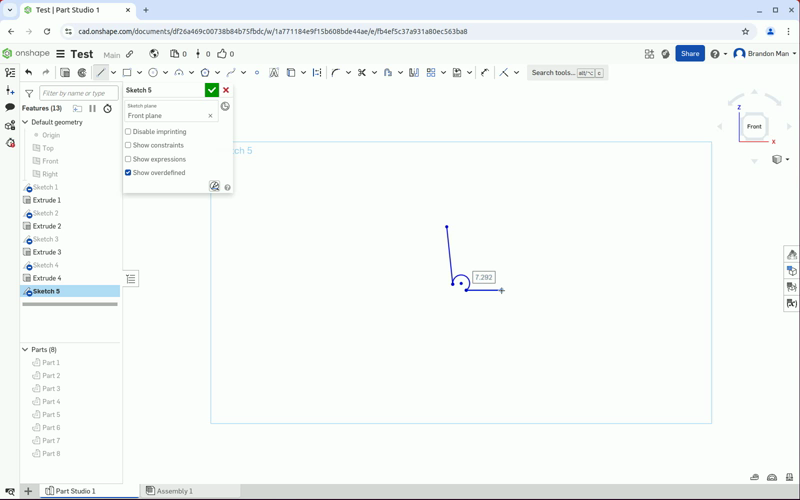
key(esc)
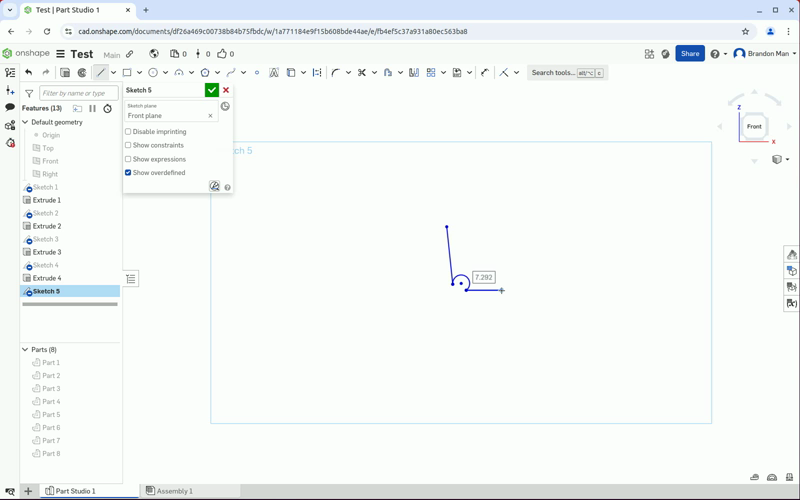
key(a)
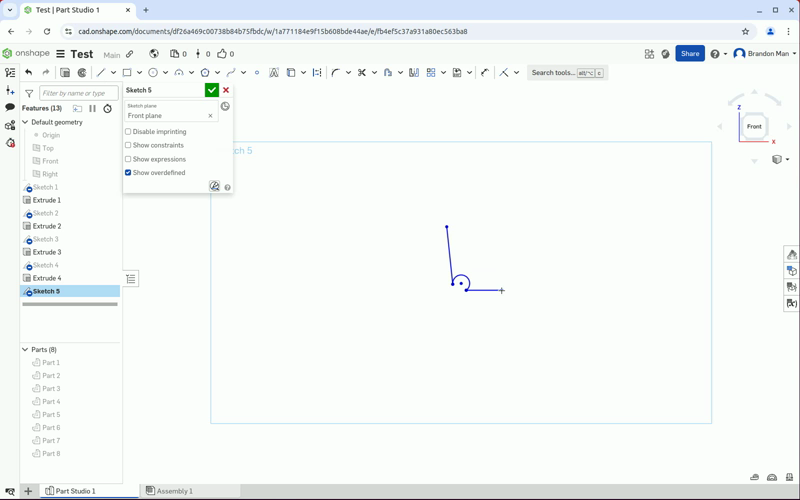
mouse_move(501, 290)
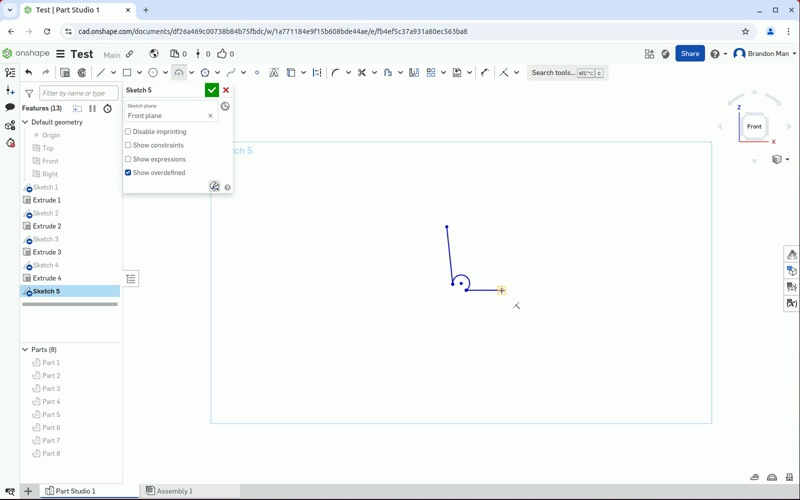
click(501, 290)
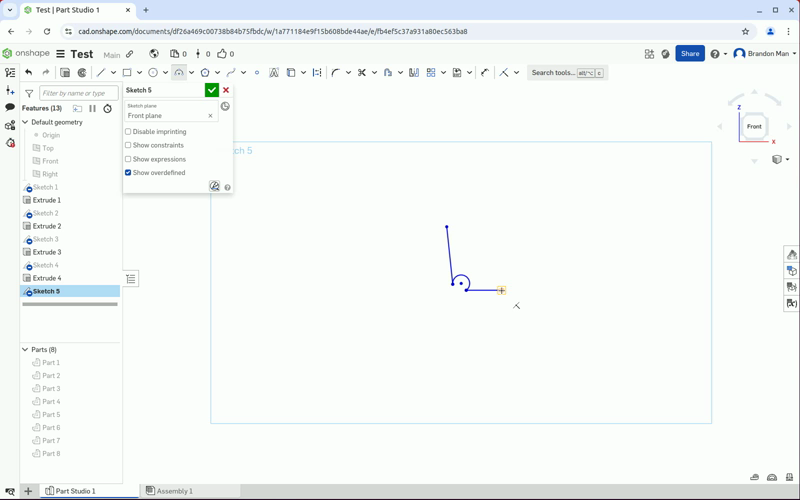
key_down(shift)
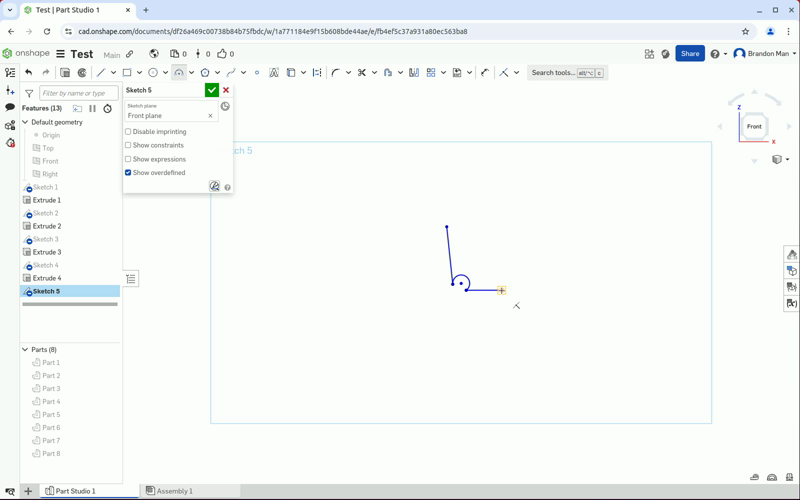
mouse_move(501, 275)
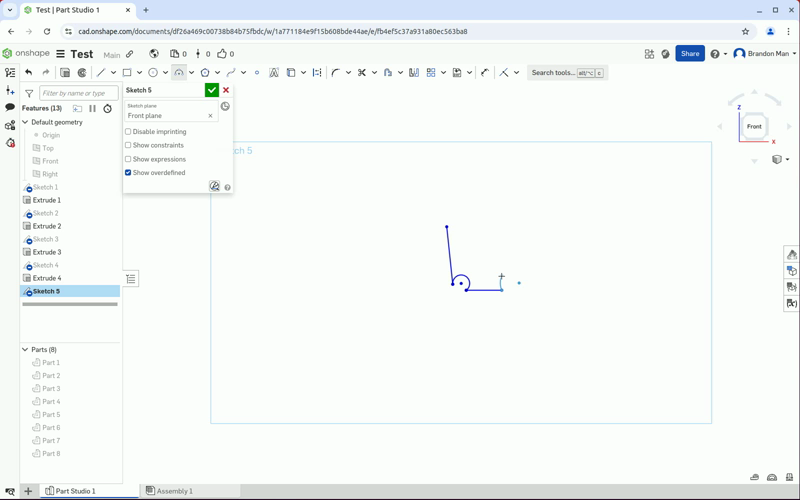
click(501, 275)
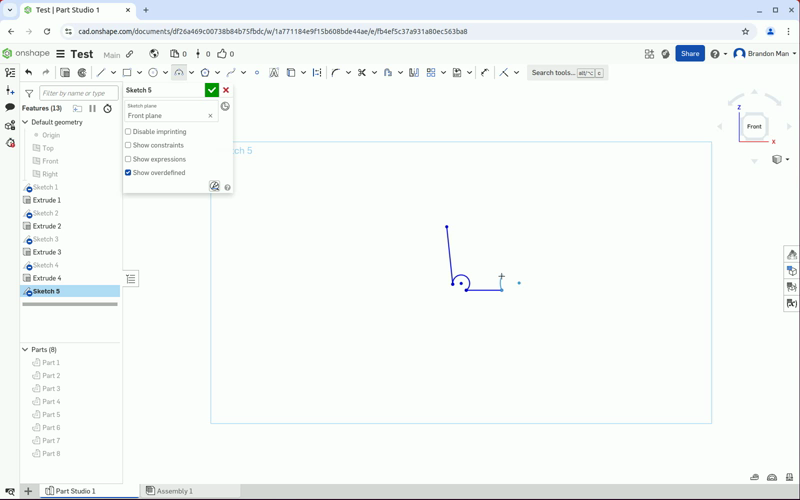
mouse_move(494, 282)
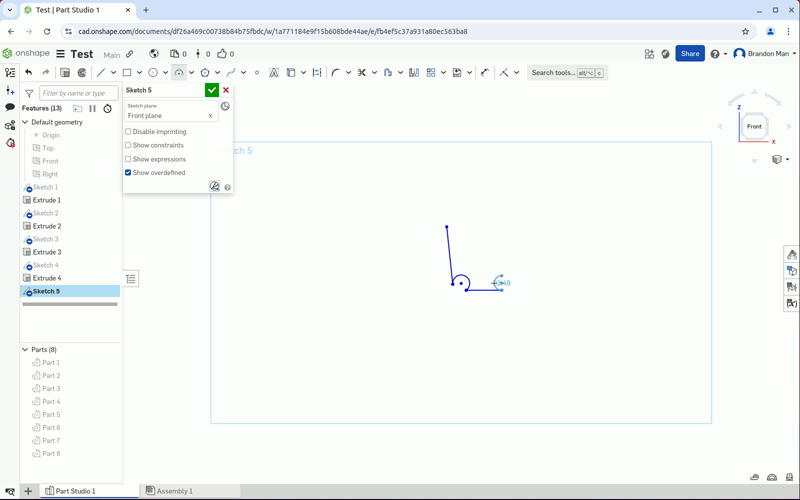
click(494, 282)
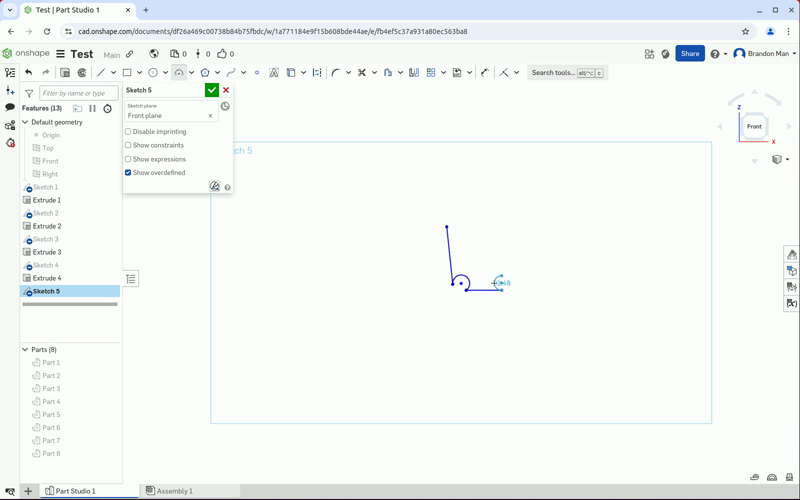
key_up(shift)
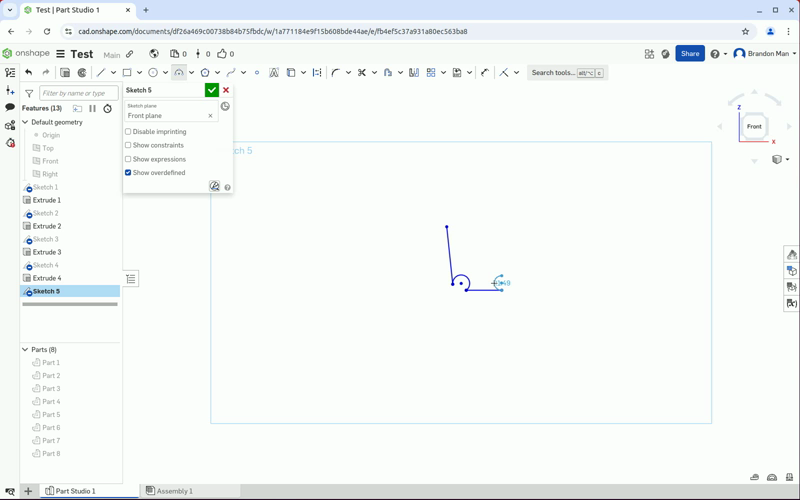
key(esc)
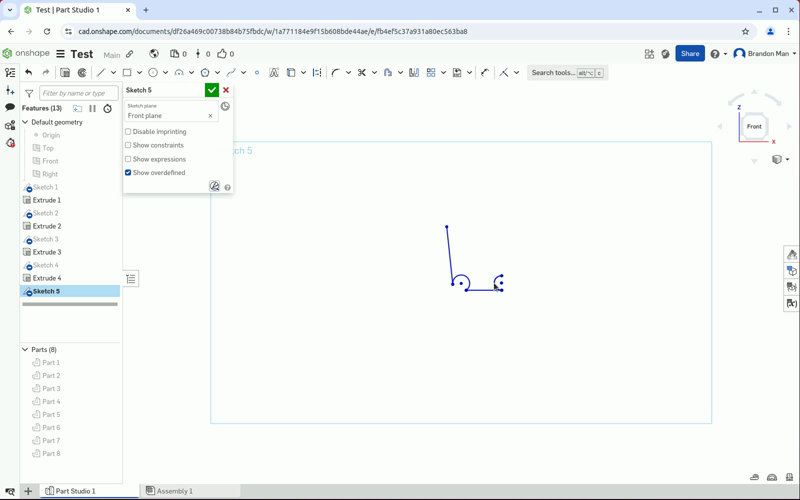
key(l)
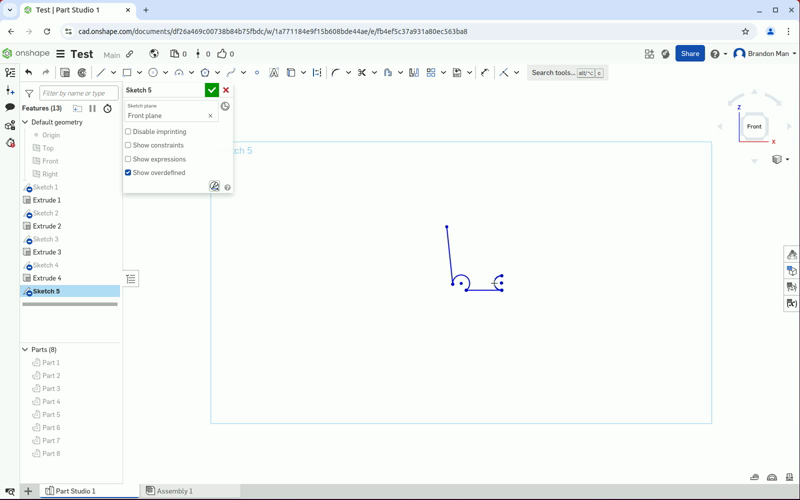
mouse_move(501, 275)
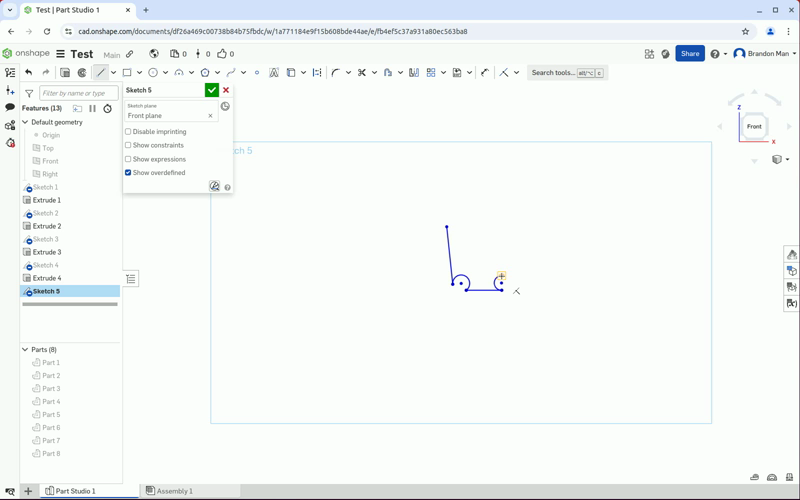
click(501, 275)
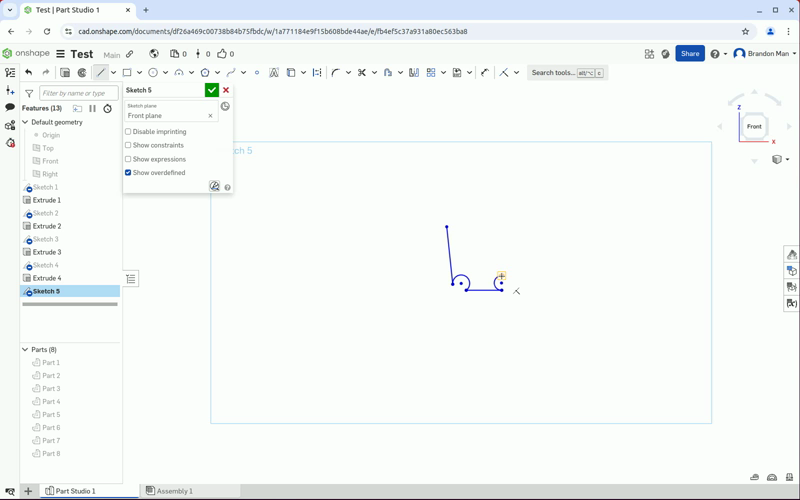
key_down(shift)
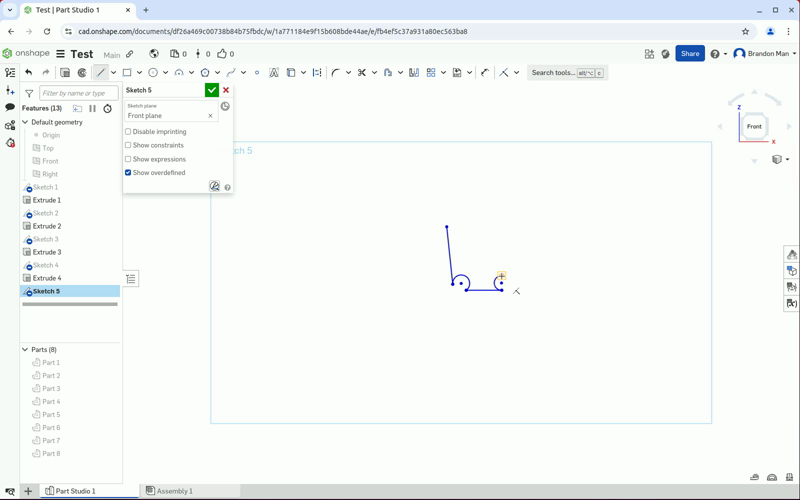
mouse_move(531, 275)
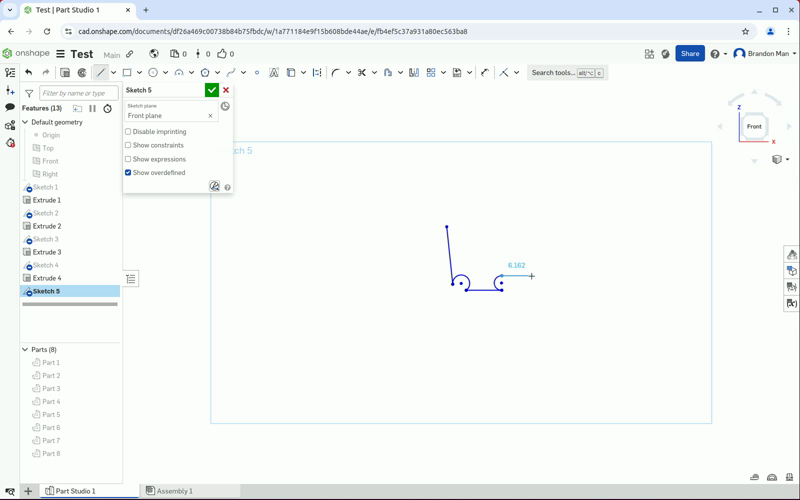
mouse_move(478, 275)
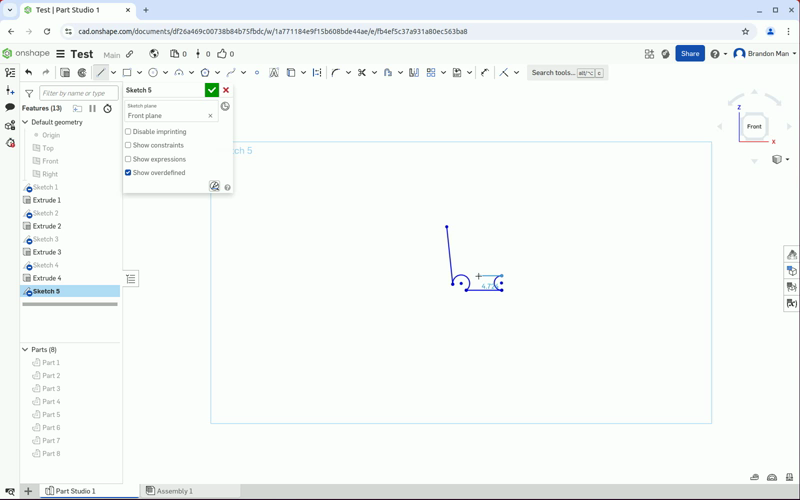
click(478, 275)
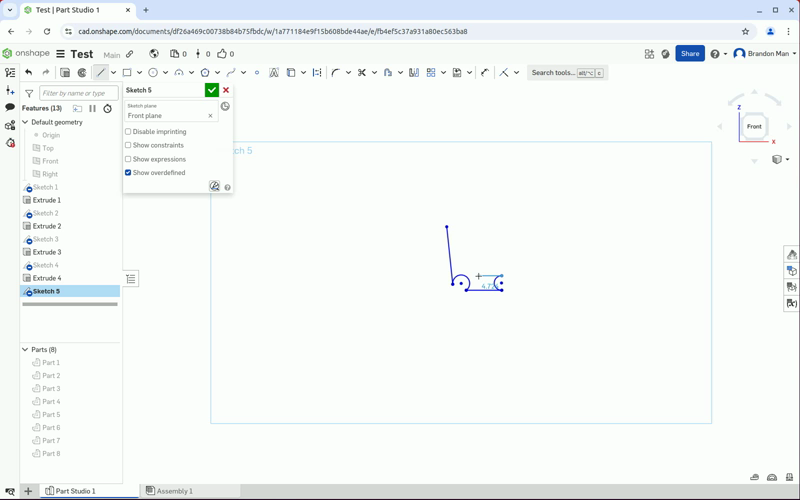
key_up(shift)
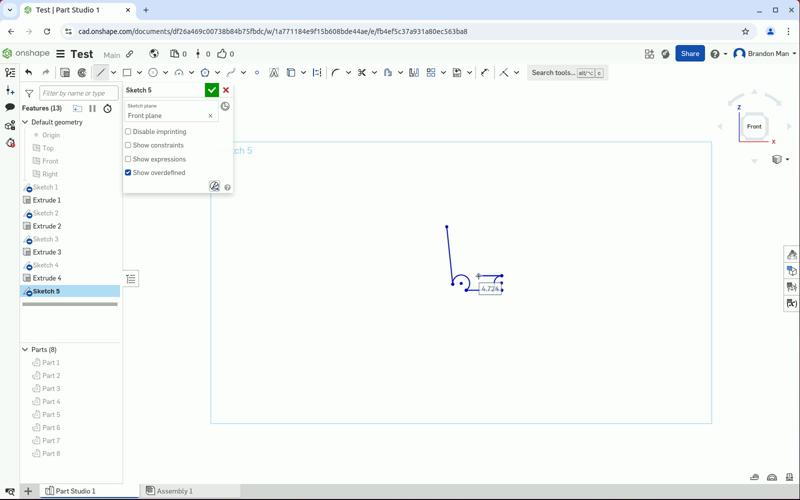
key(esc)
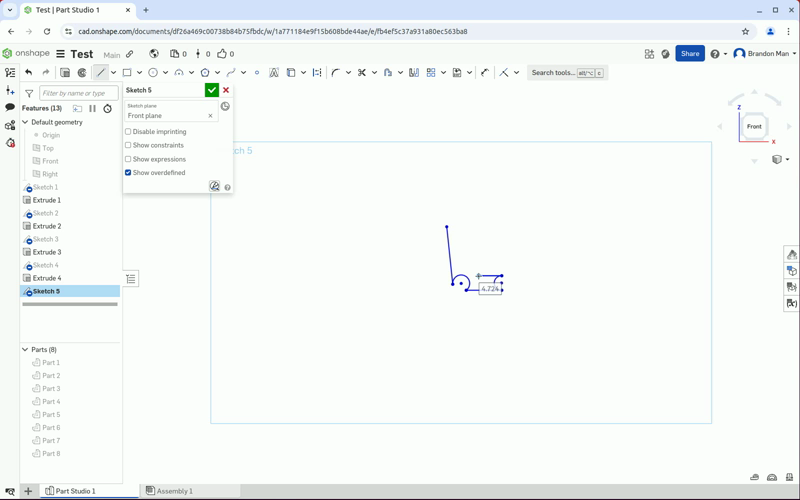
key(a)
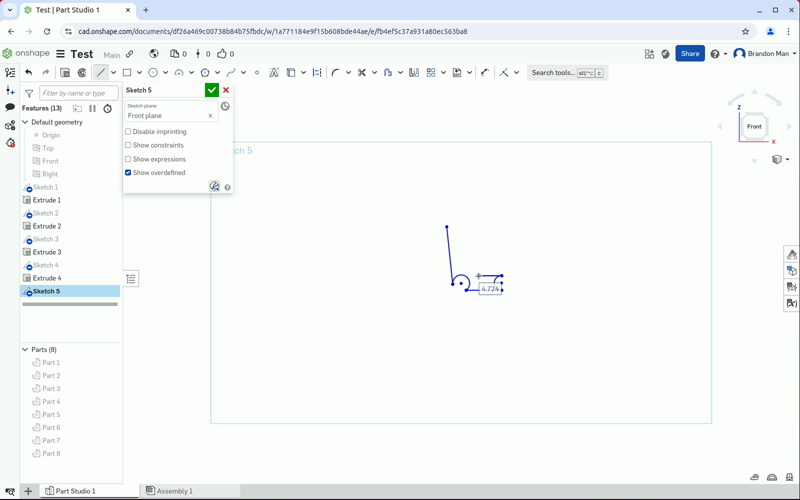
mouse_move(478, 275)
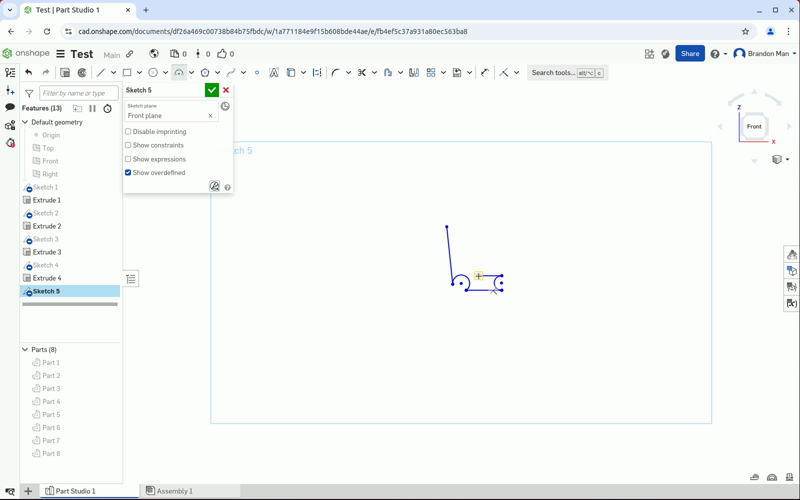
click(478, 275)
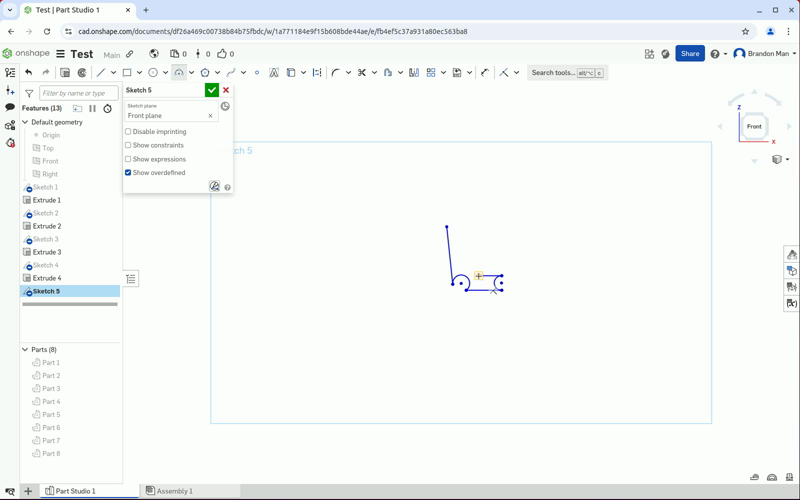
key_down(shift)
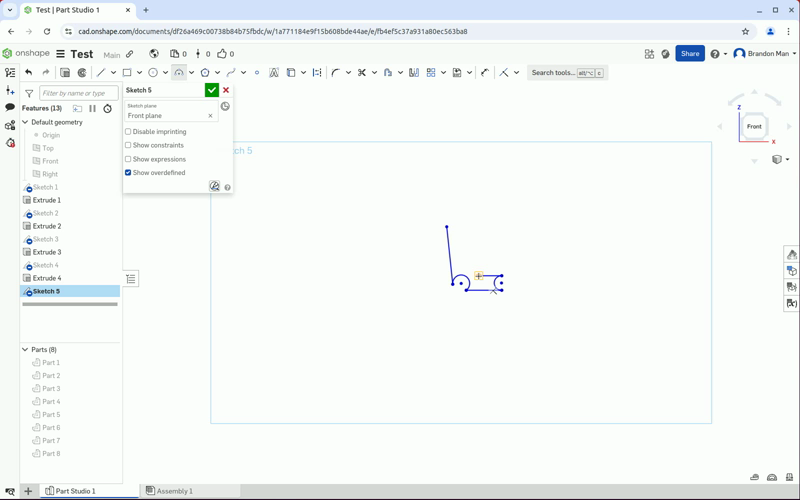
mouse_move(471, 268)
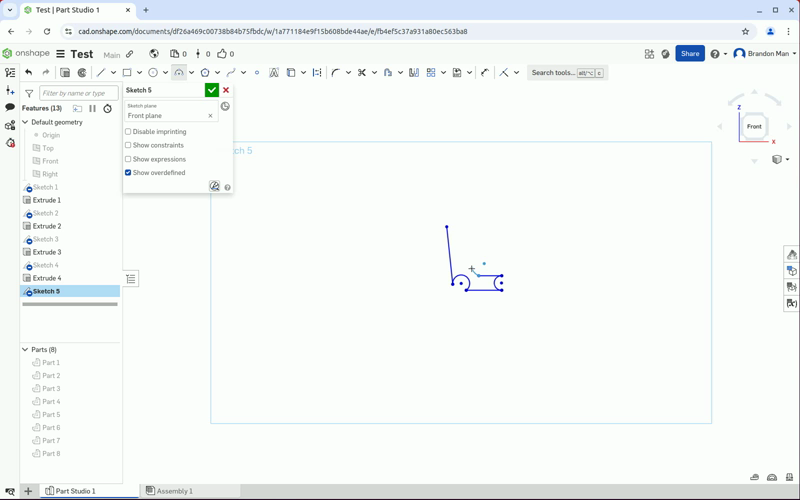
click(471, 268)
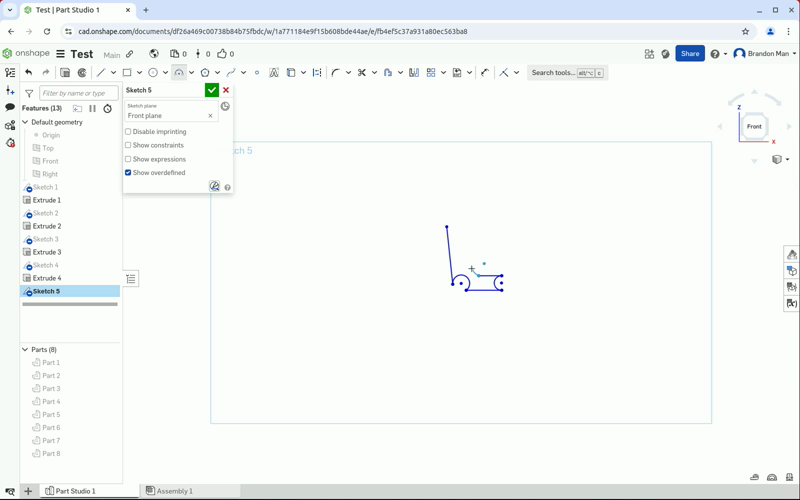
mouse_move(473, 273)
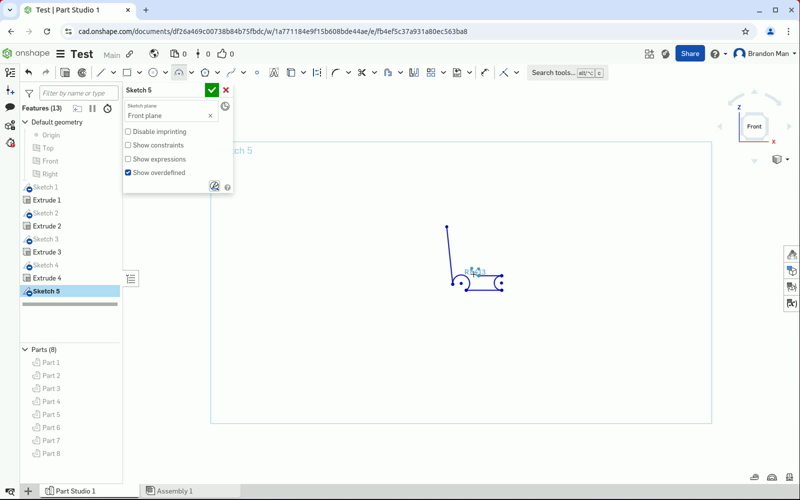
click(473, 273)
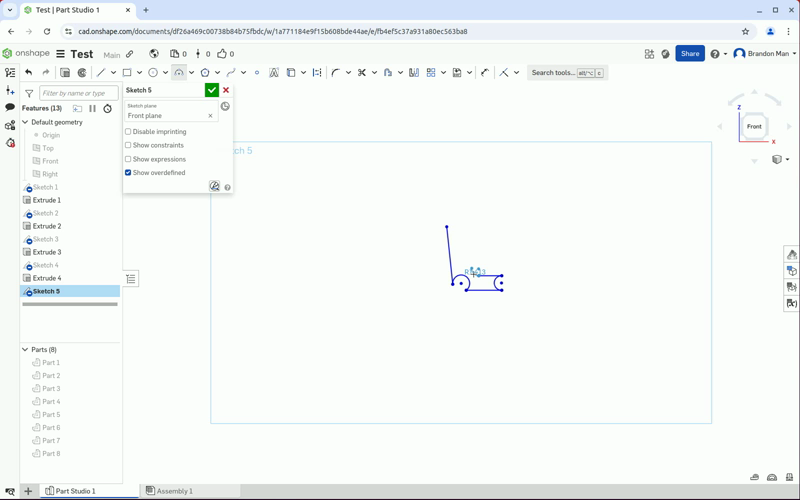
key_up(shift)
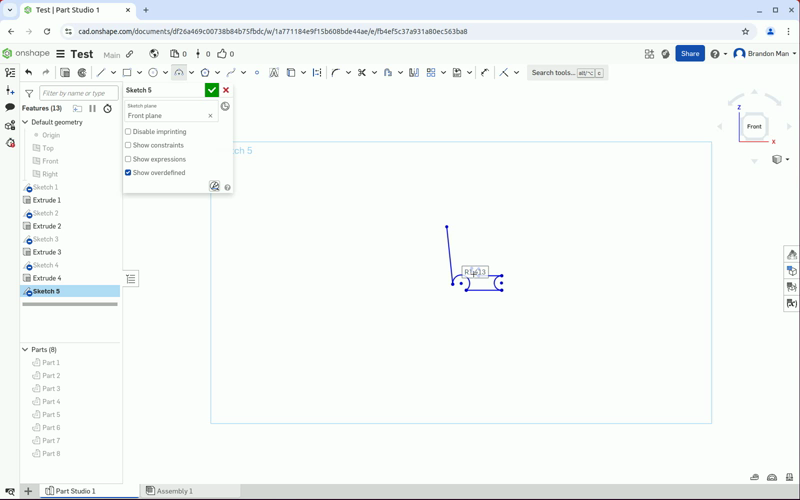
key(esc)
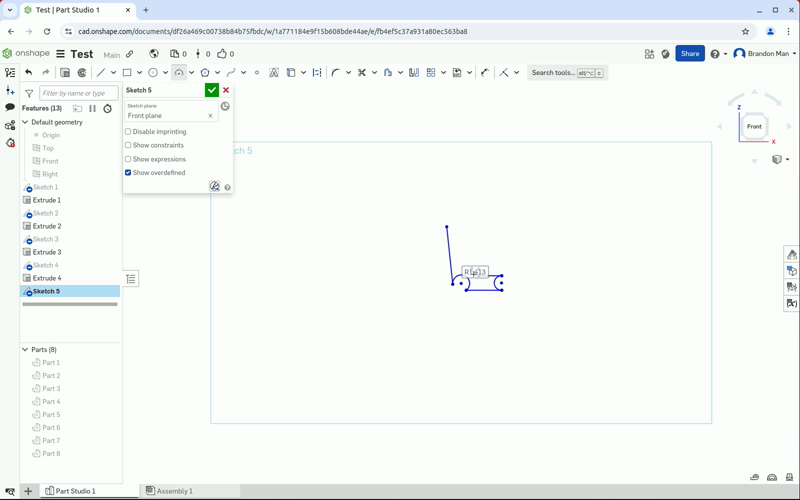
key(l)
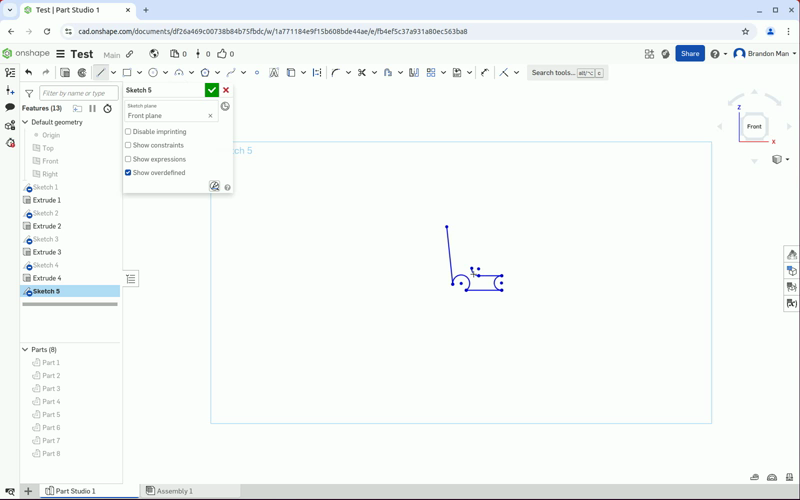
mouse_move(471, 268)
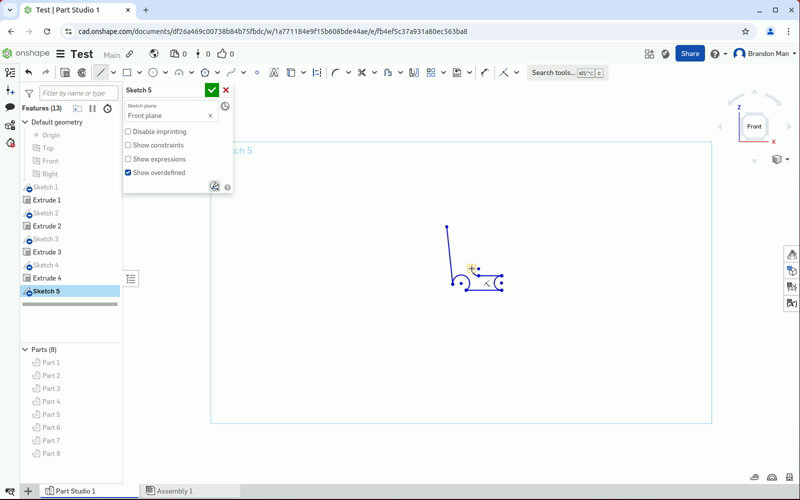
click(471, 268)
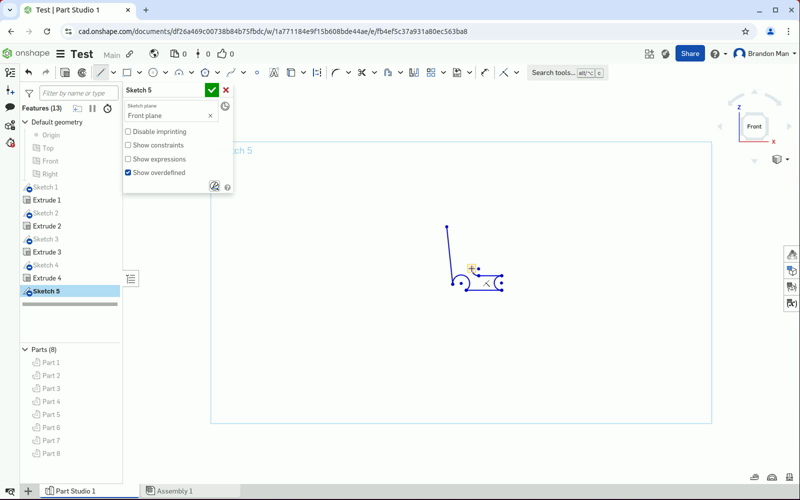
key_down(shift)
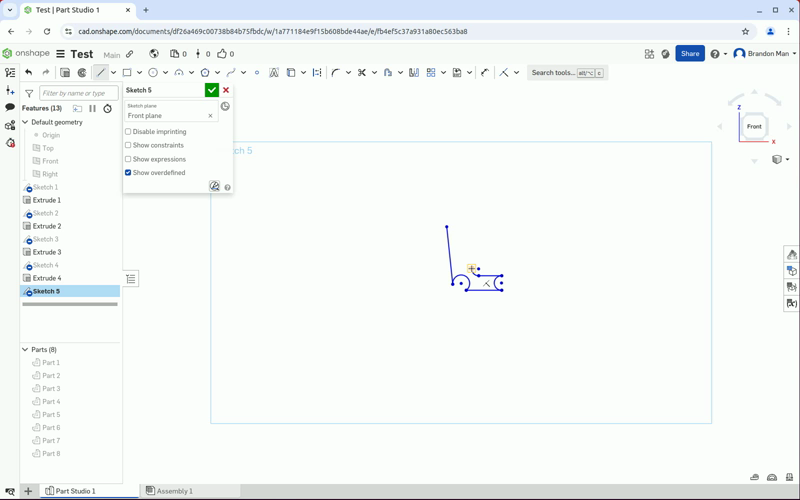
mouse_move(501, 268)
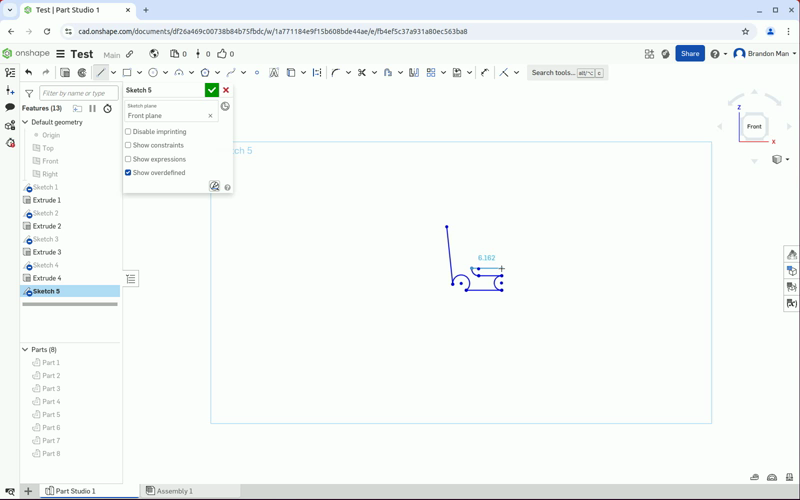
mouse_move(475, 226)
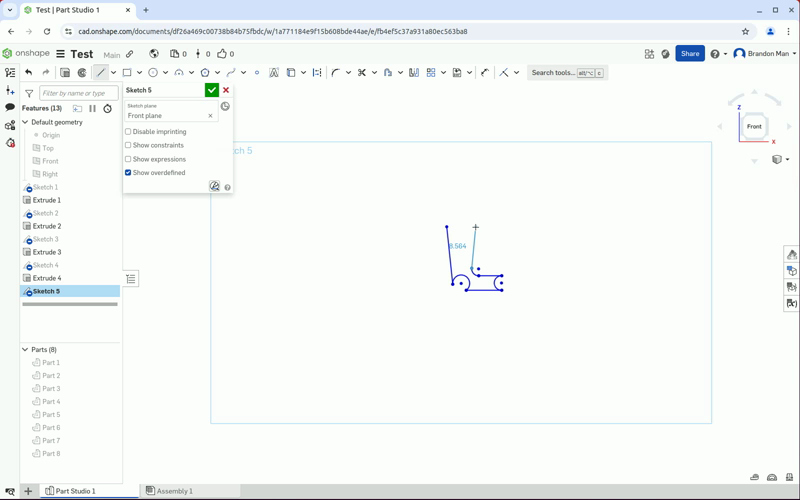
click(475, 226)
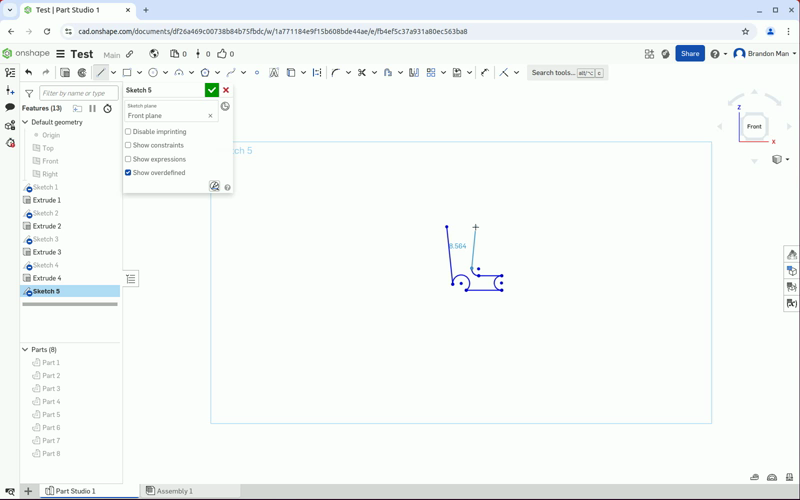
key_up(shift)
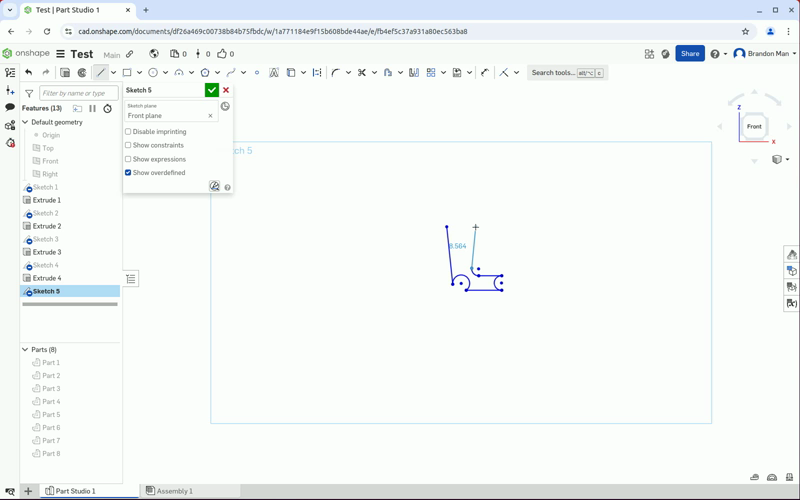
key(esc)
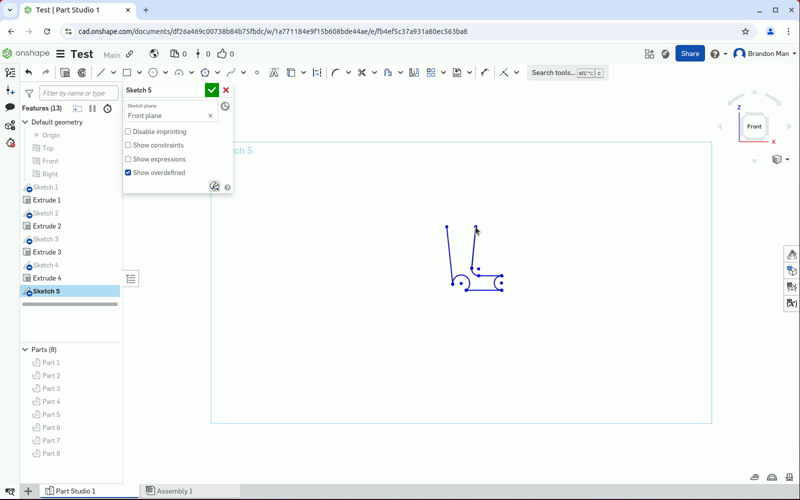
key(a)
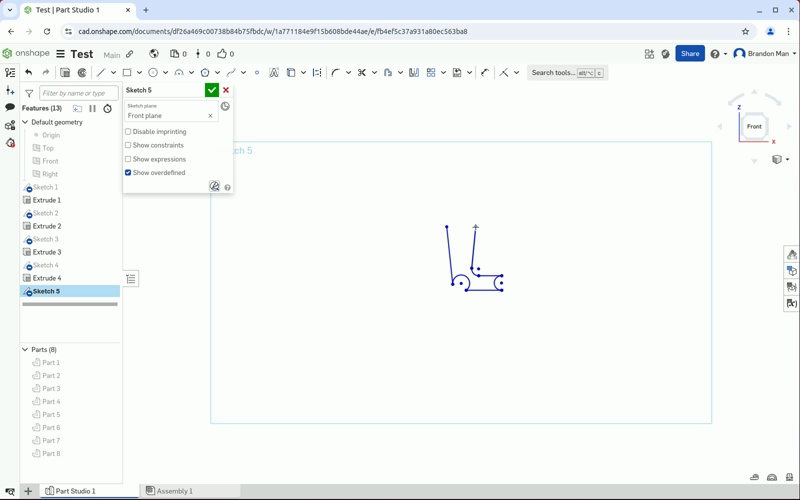
mouse_move(475, 226)
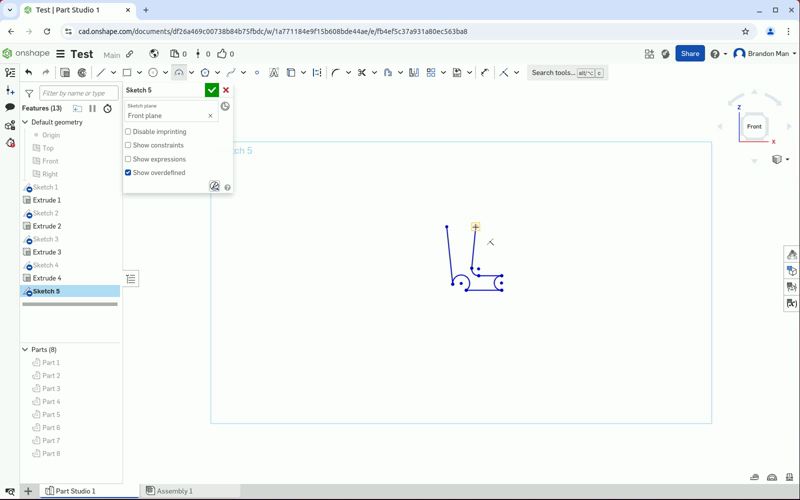
click(475, 226)
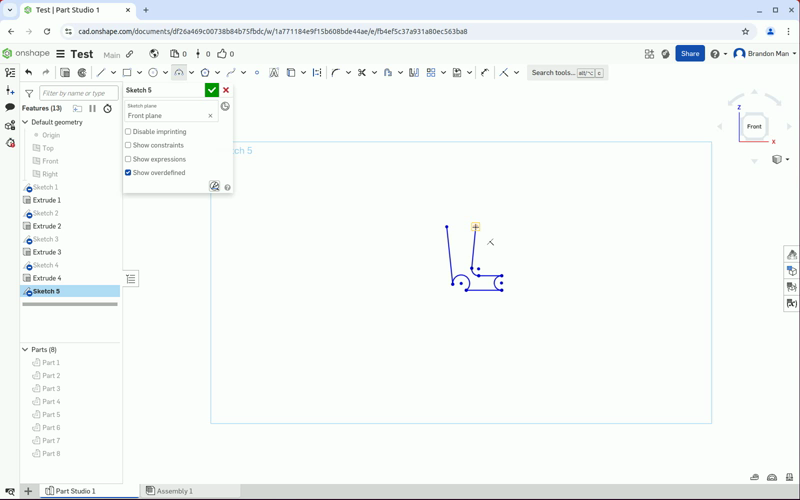
mouse_move(446, 226)
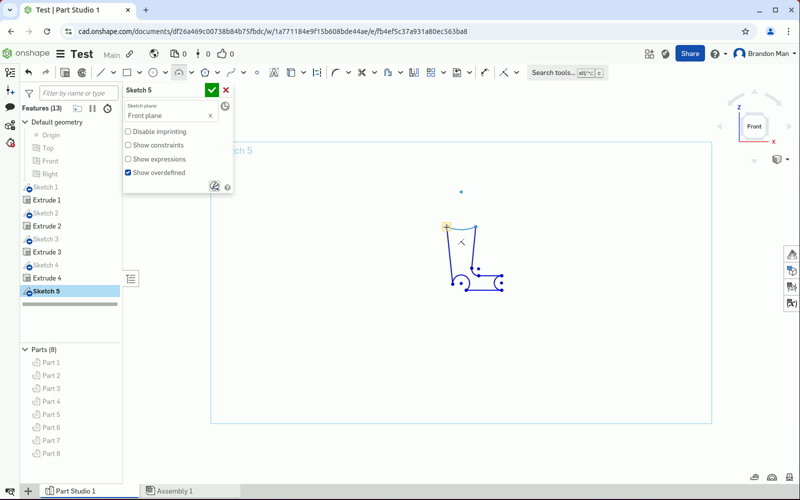
click(446, 226)
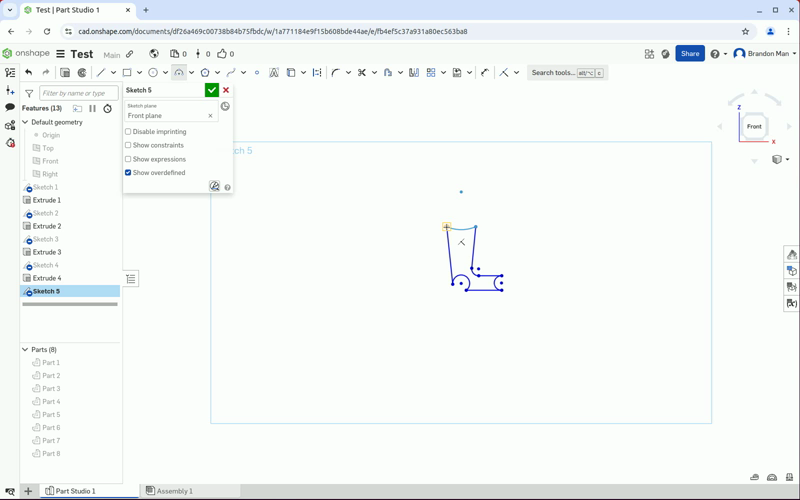
key_down(shift)
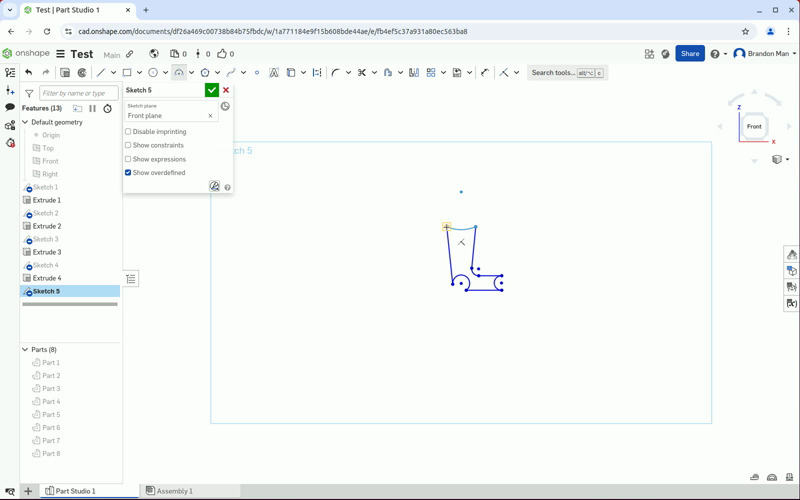
mouse_move(461, 239)
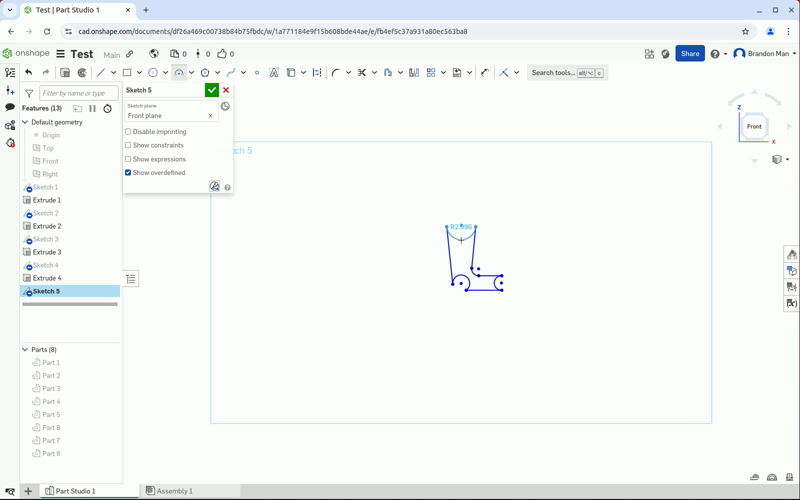
click(461, 239)
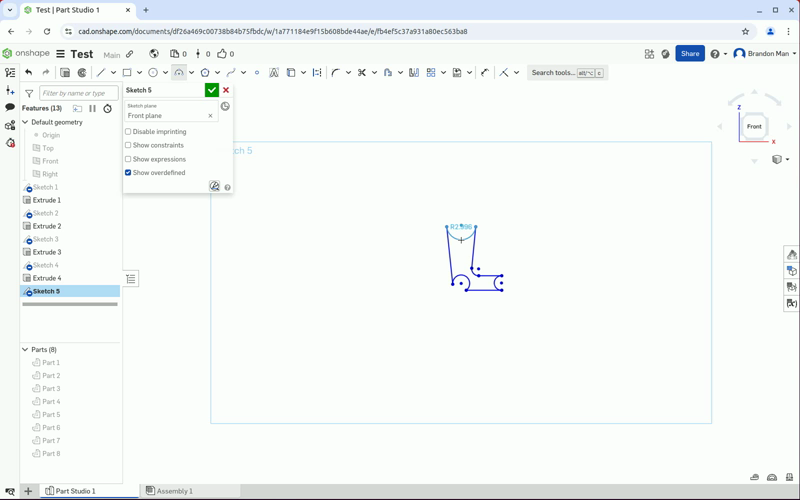
key_up(shift)
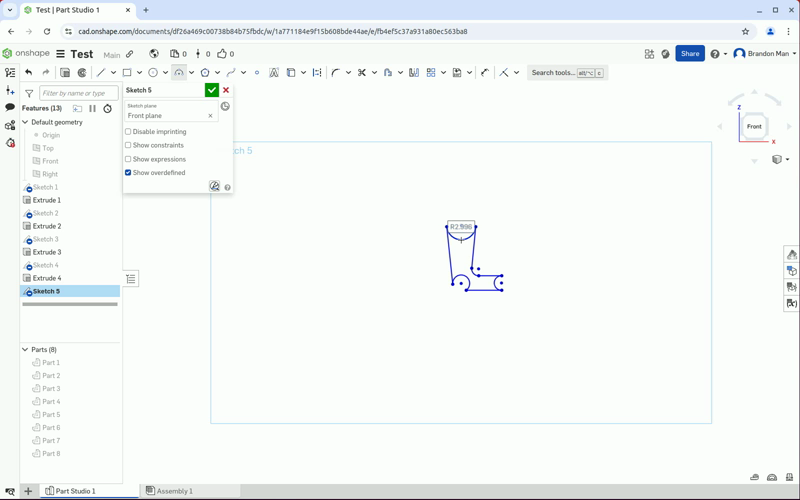
key(esc)
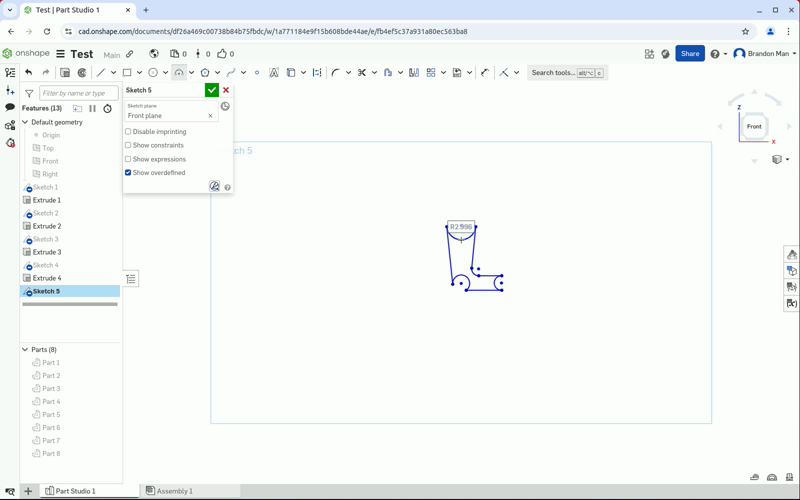
mouse_move(460, 264)
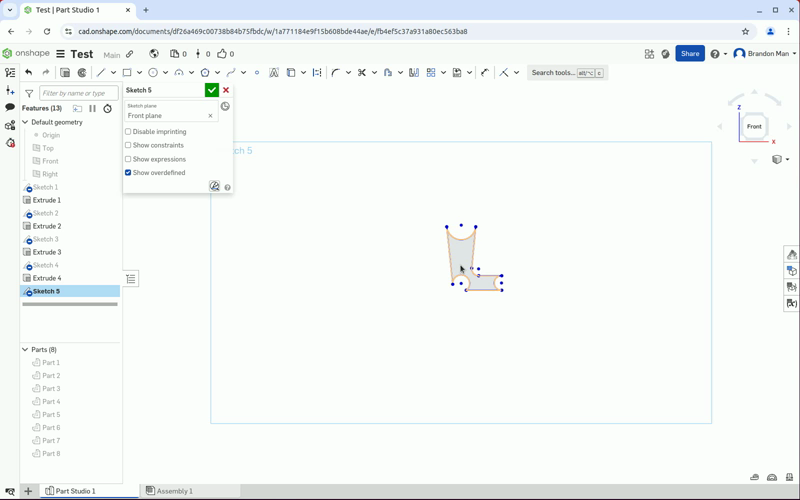
scroll(6)
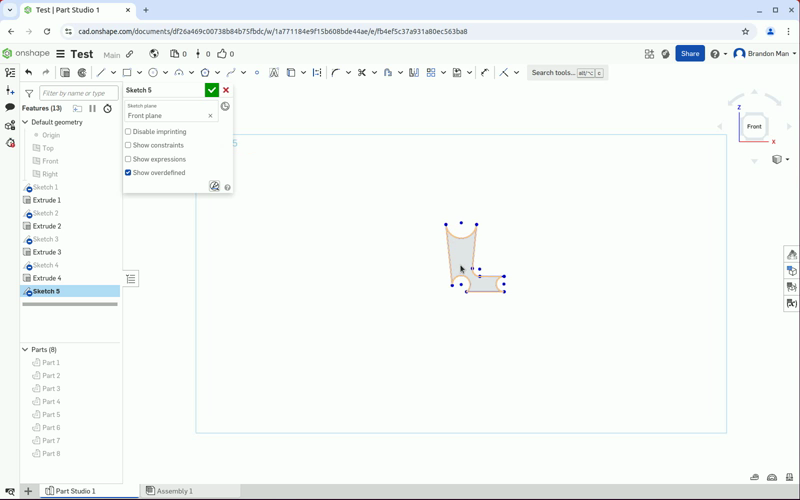
scroll(6)
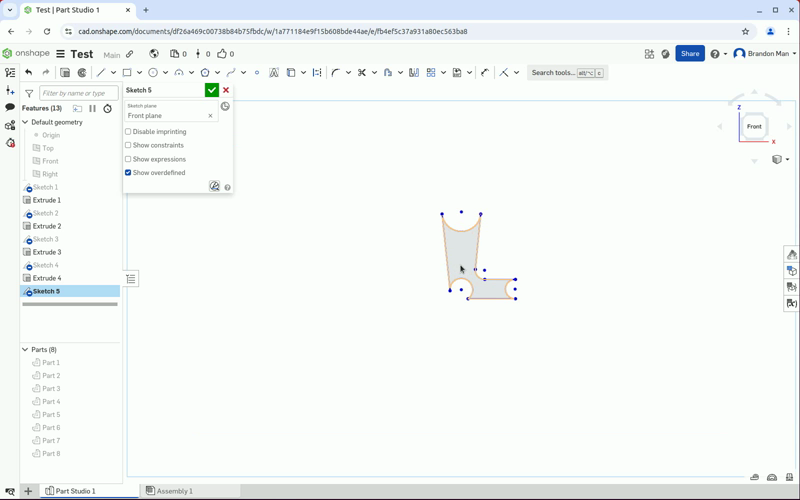
scroll(6)
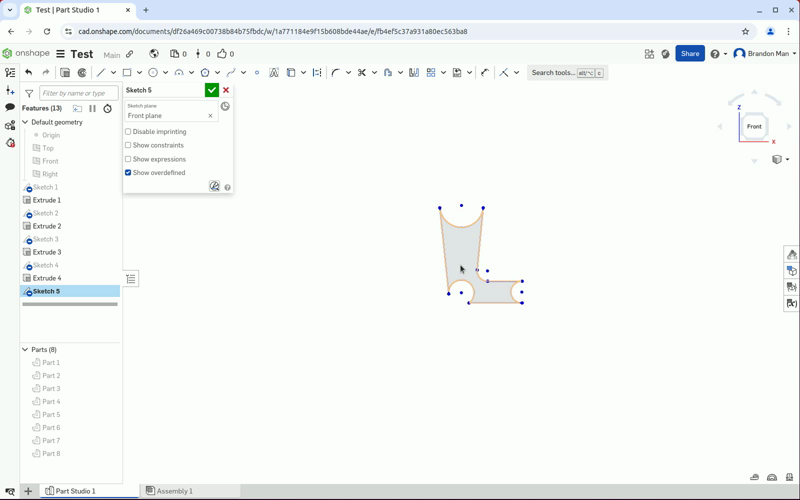
scroll(6)
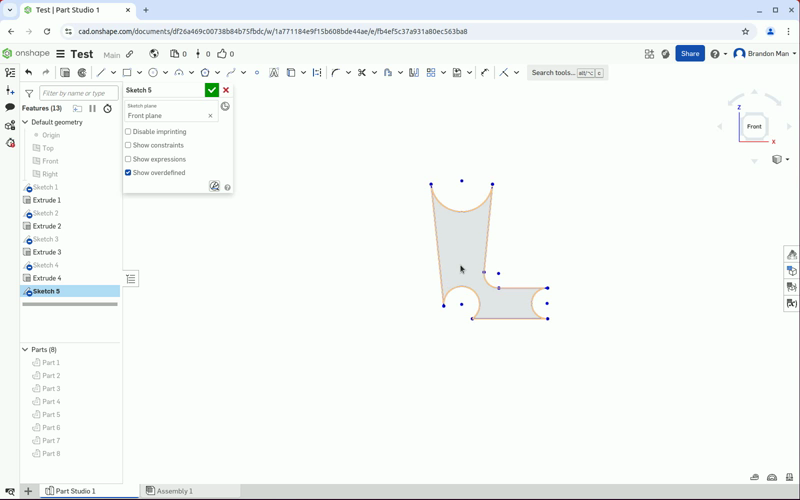
scroll(6)
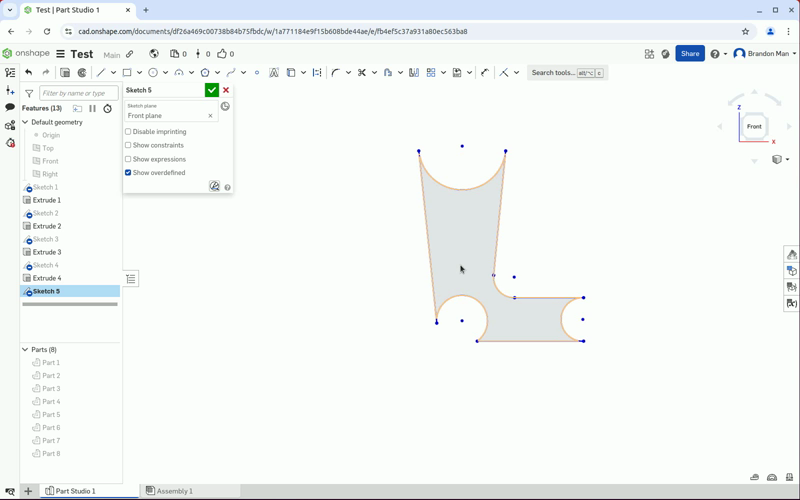
scroll(6)
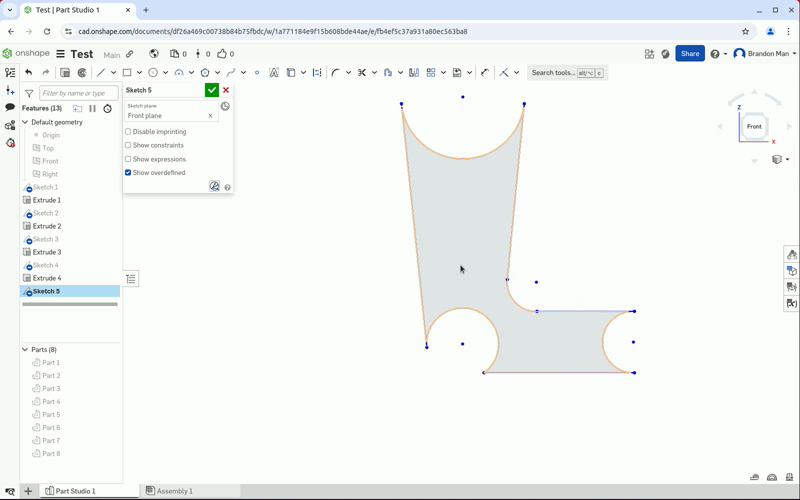
scroll(6)
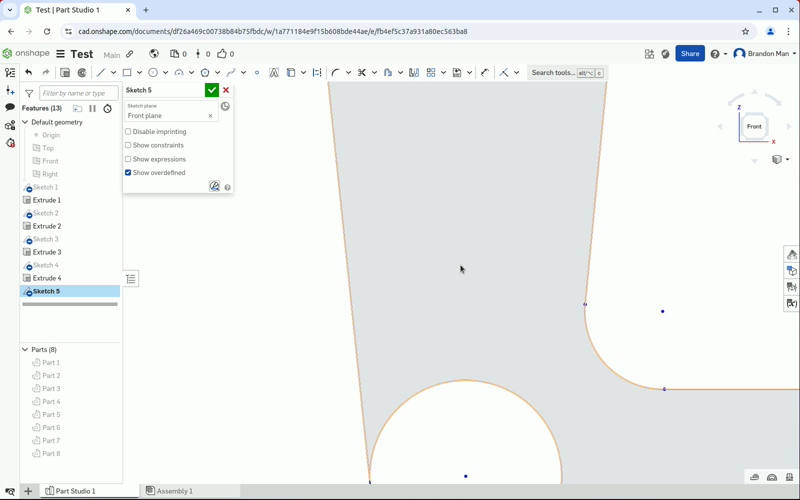
click(460, 264)
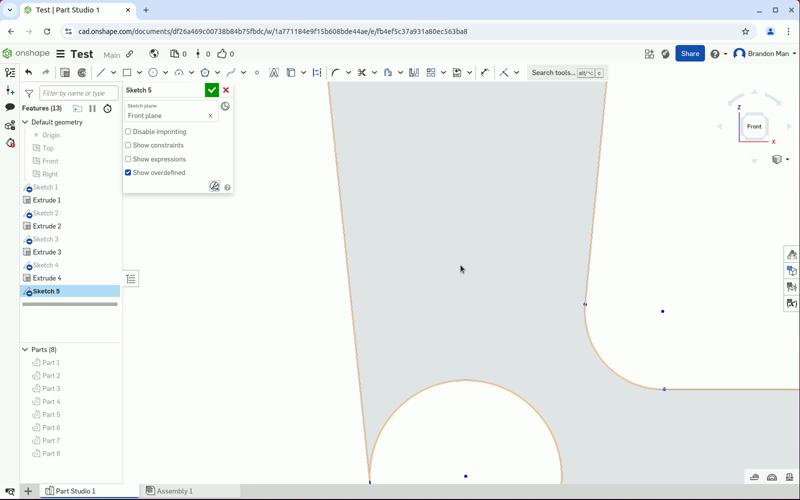
scroll(-6)
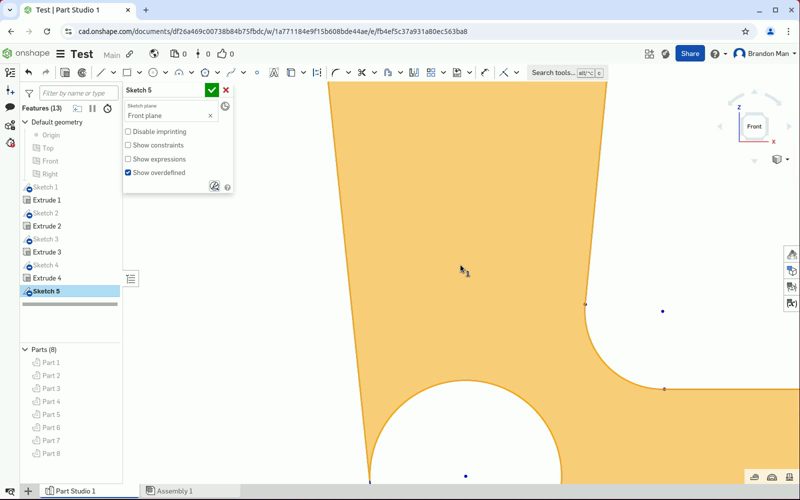
scroll(-6)
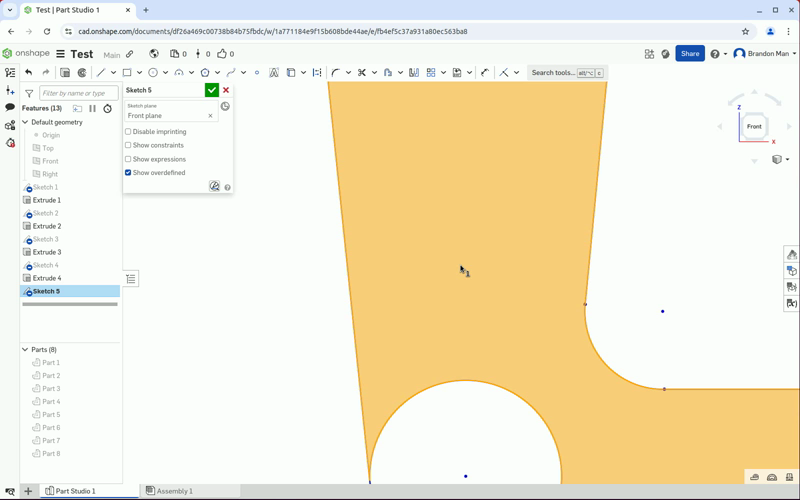
scroll(-6)
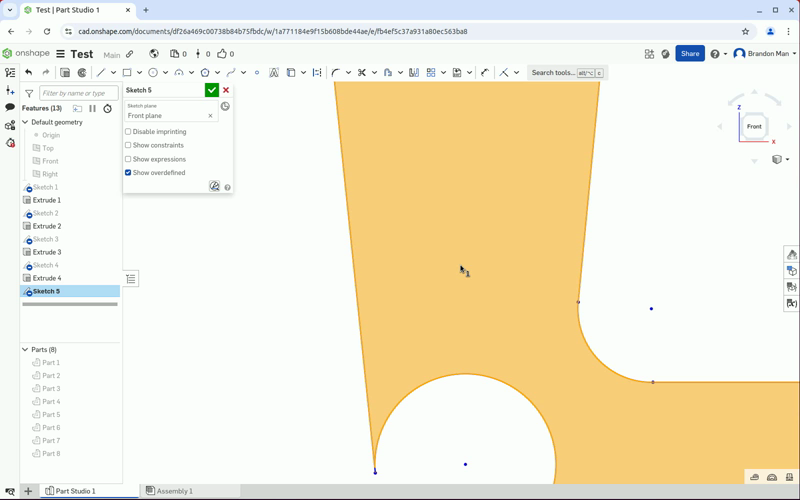
scroll(-6)
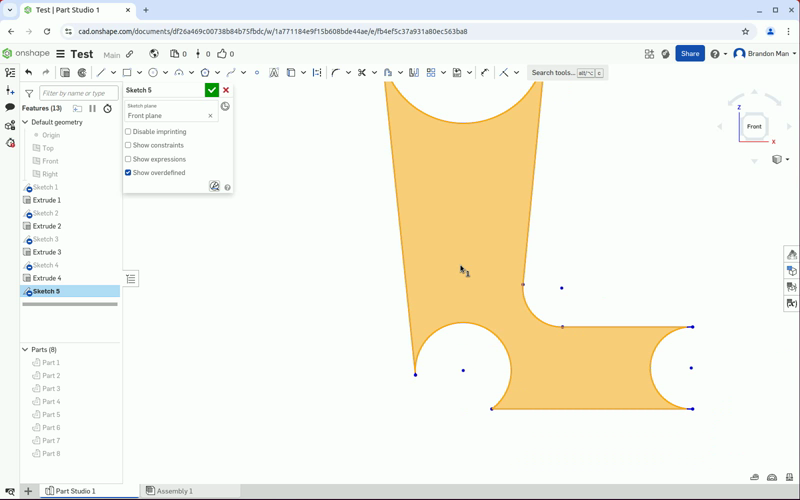
scroll(-6)
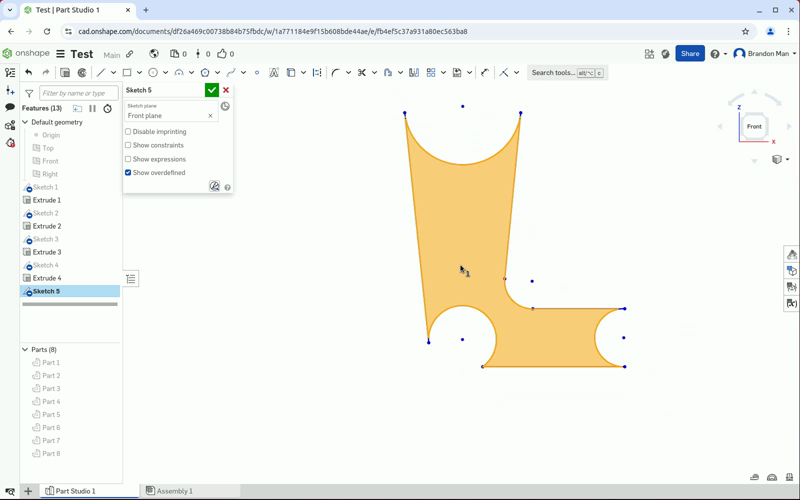
scroll(-6)
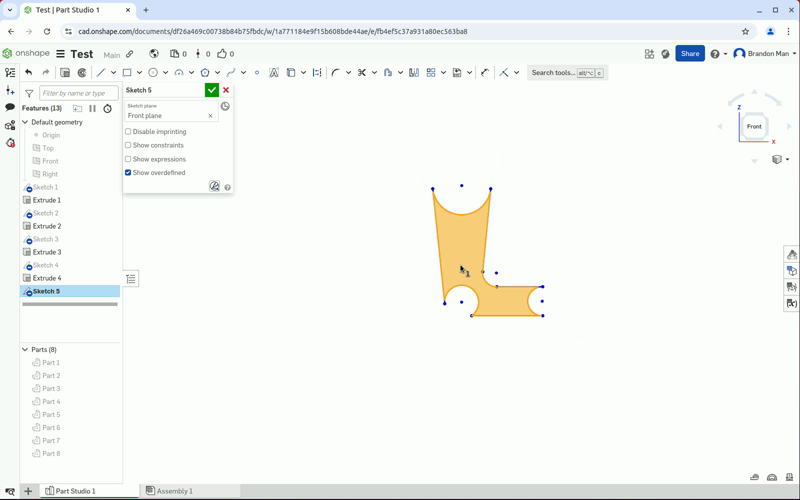
scroll(-6)
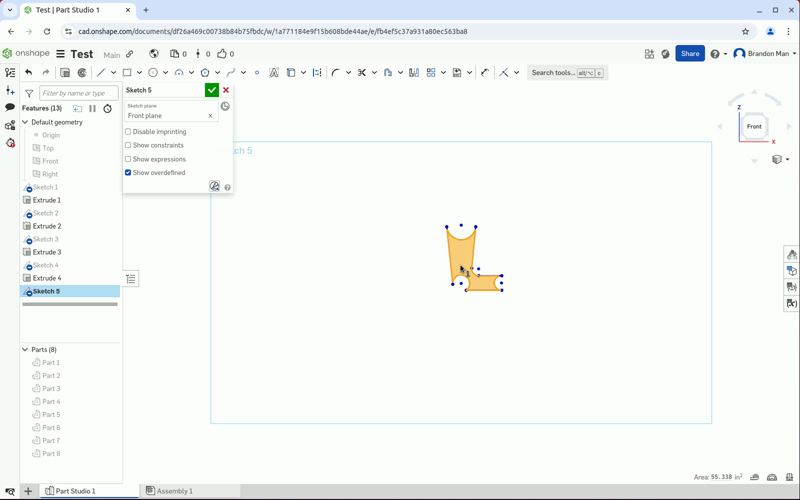
mouse_move(73, 352)
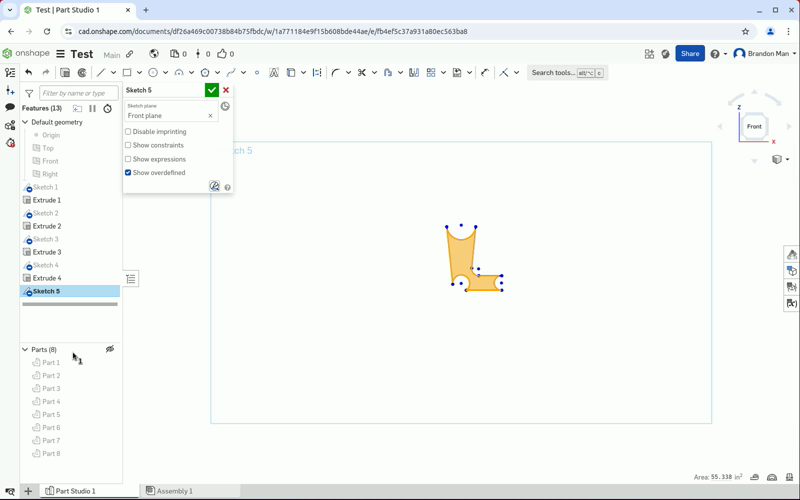
key(shift+y)
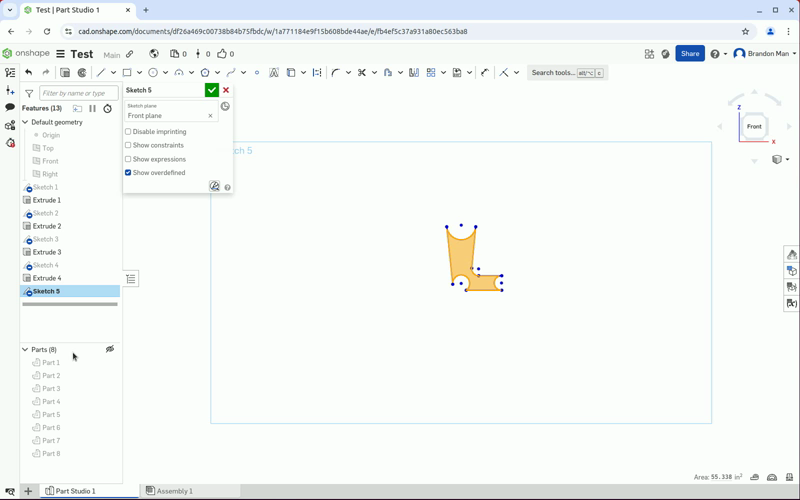
key(shift+e)
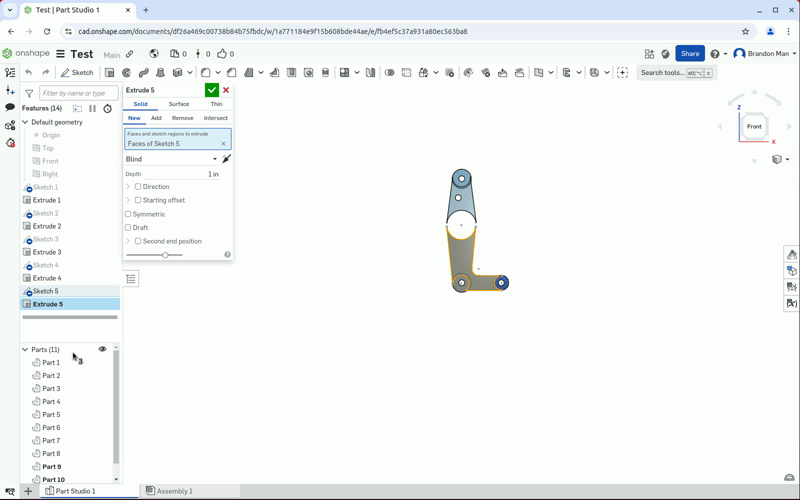
mouse_move(143, 106)
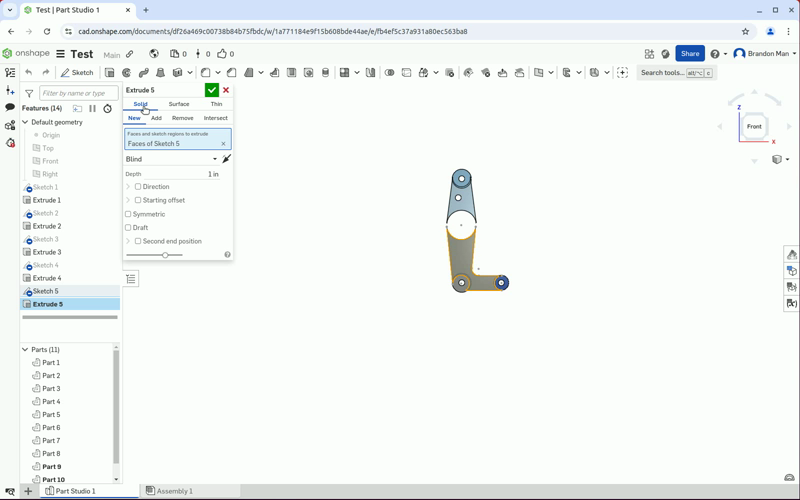
click(143, 106)
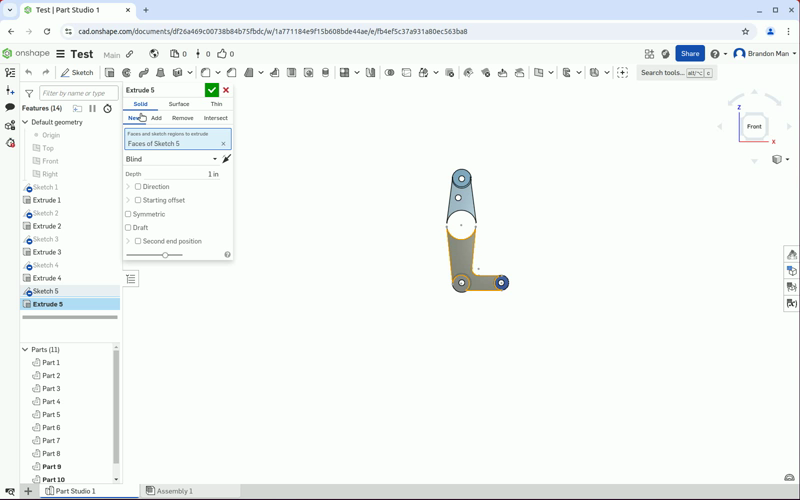
mouse_move(137, 120)
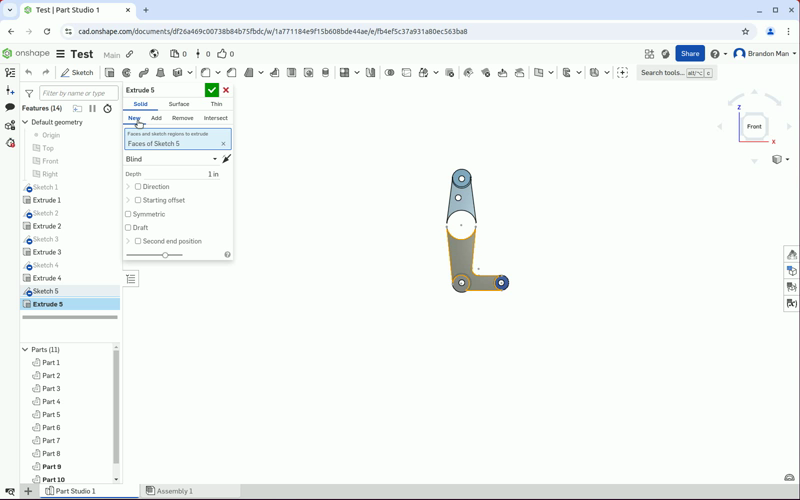
click(137, 120)
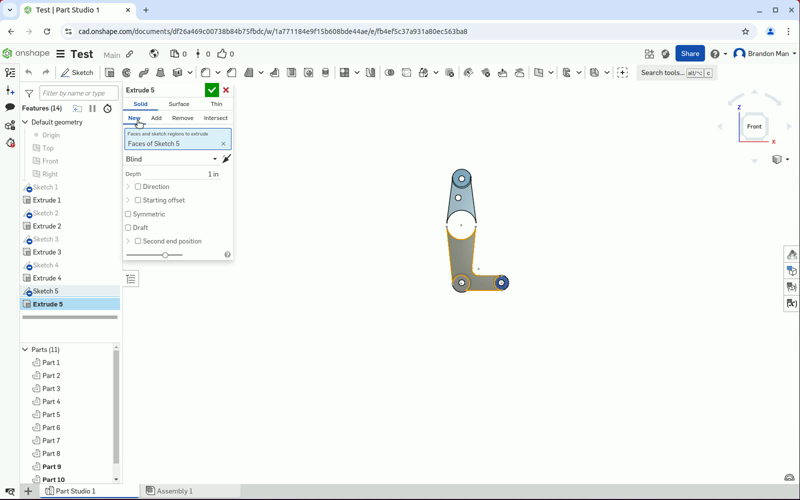
key(tab, 4)
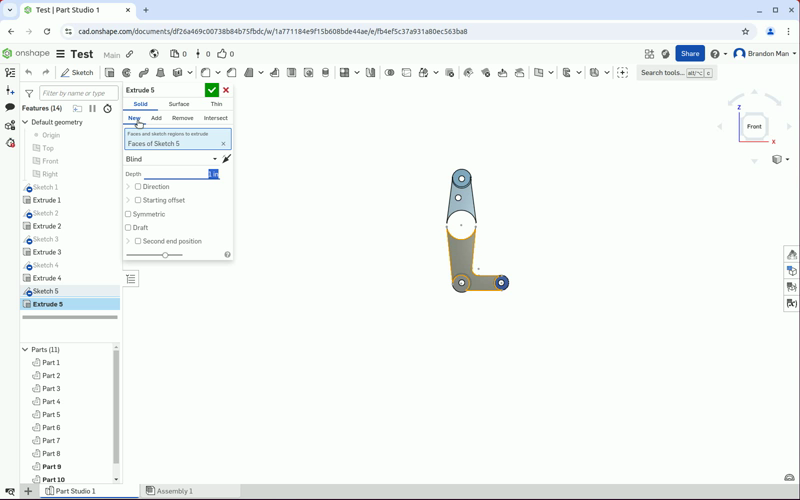
text(0.481)
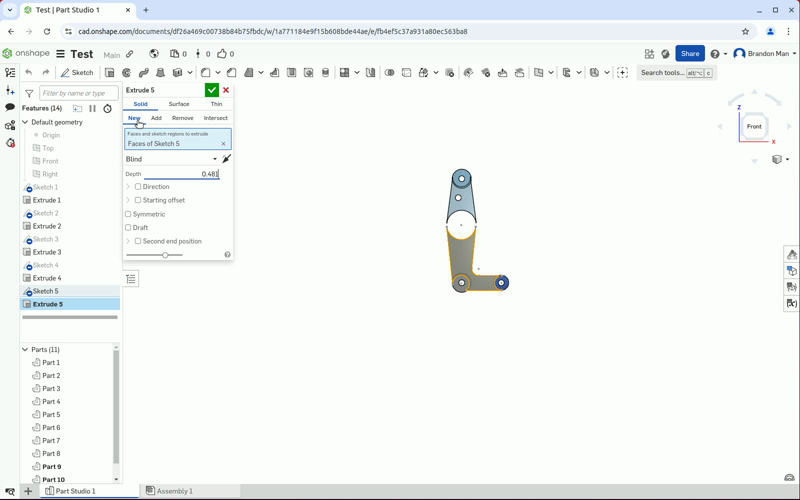
key(enter)
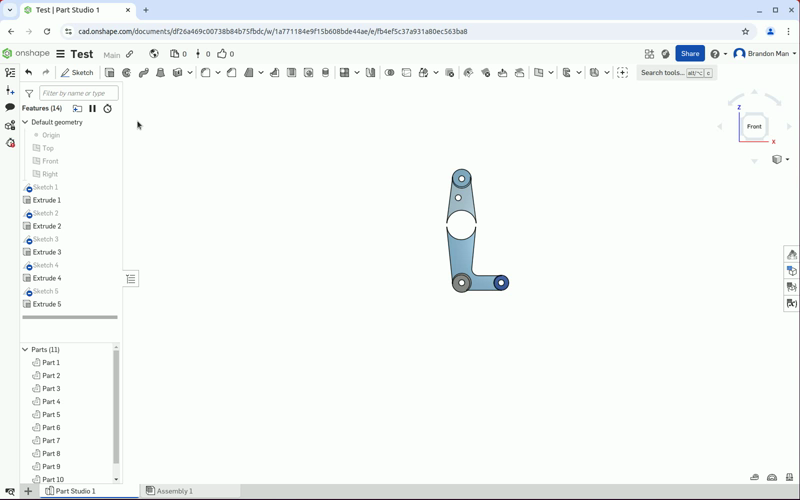
key(shift+h)
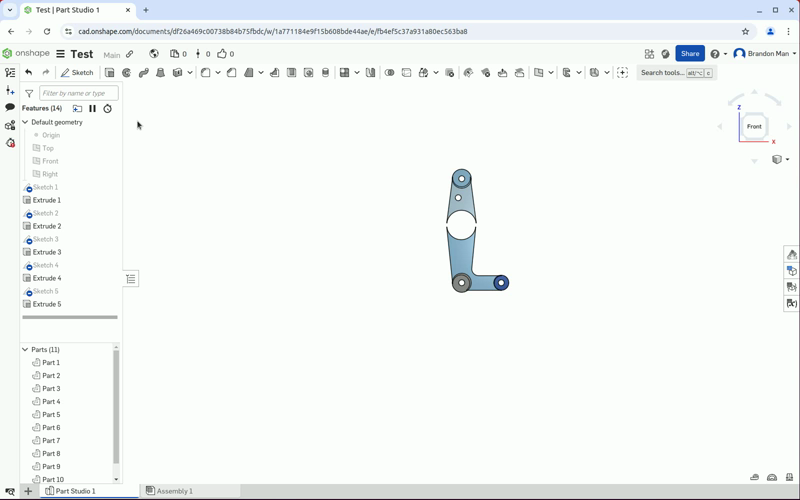
key(shift+h)
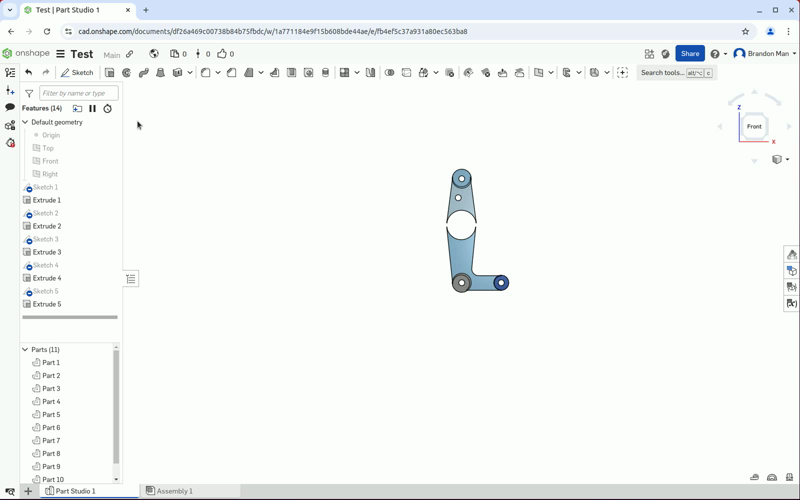
mouse_move(73, 189)
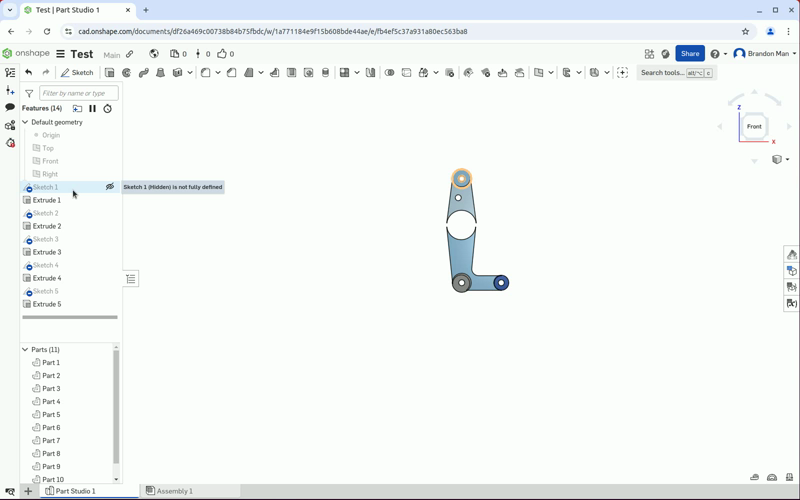
click(73, 189)
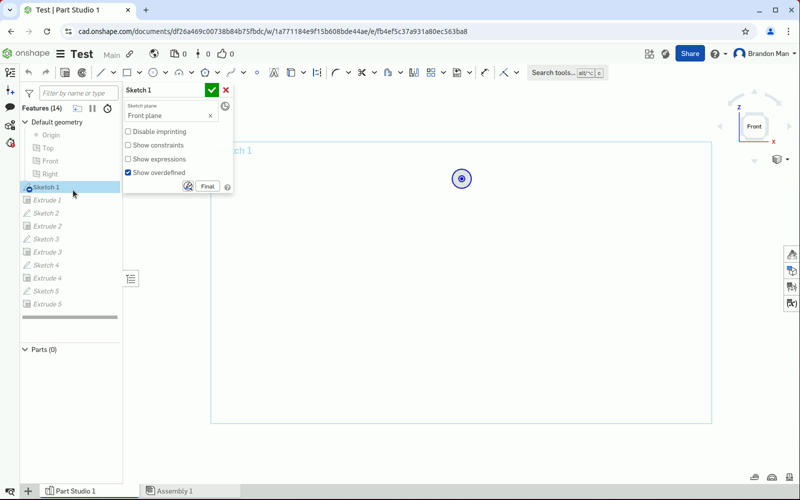
mouse_move(229, 92)
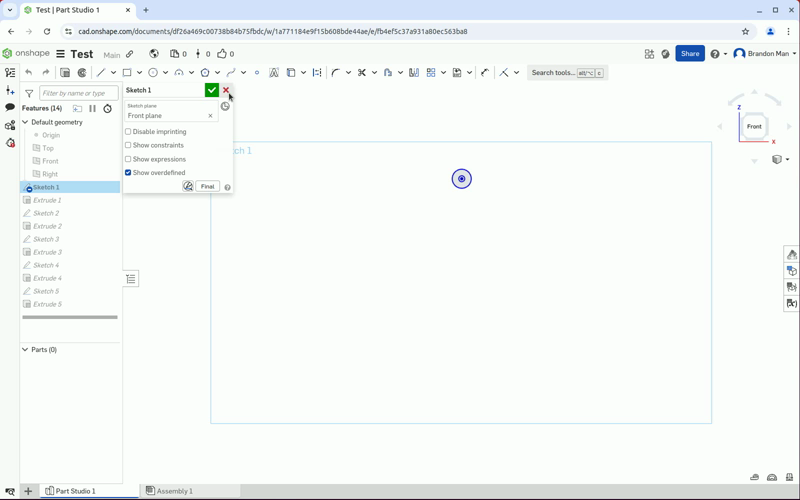
click(229, 92)
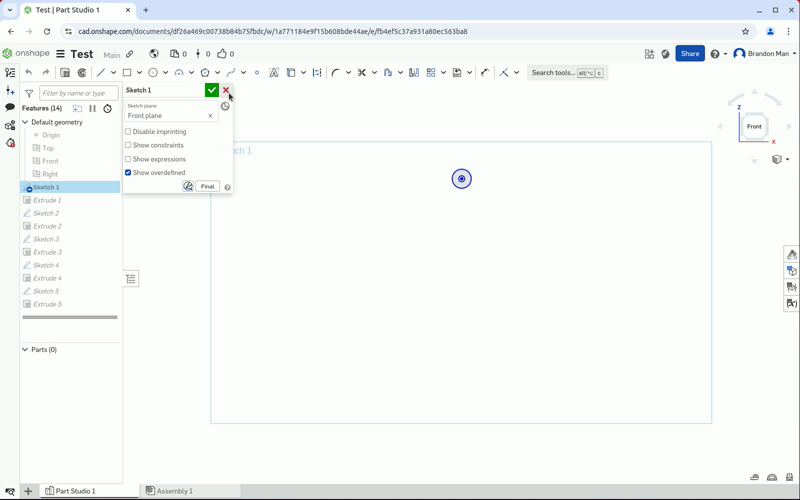
key(shift+s)
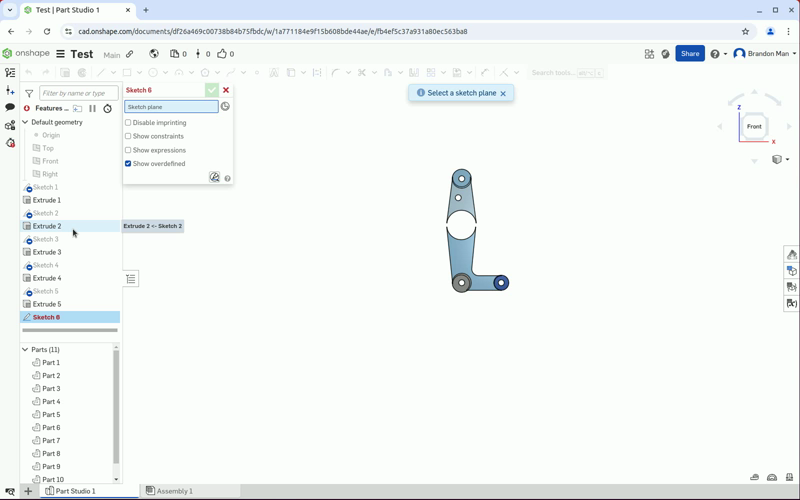
scroll(3)
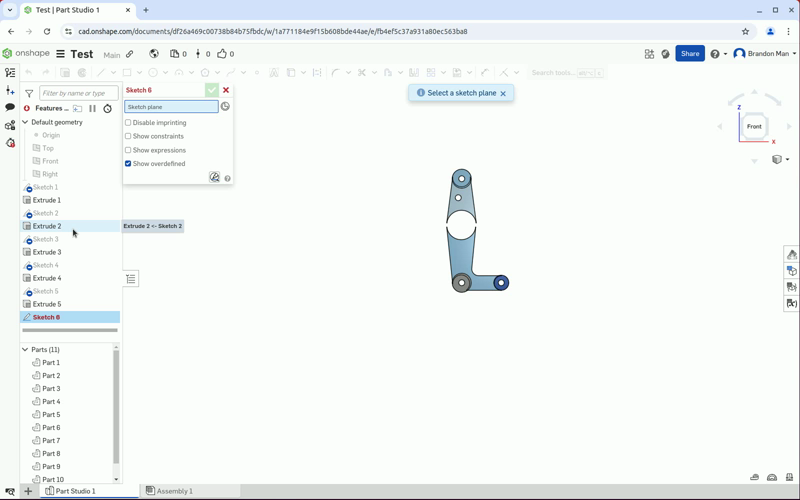
mouse_move(73, 163)
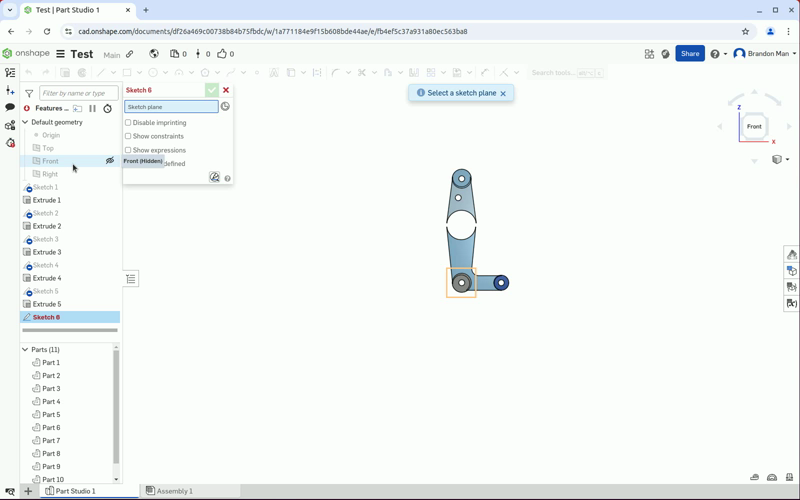
click(73, 163)
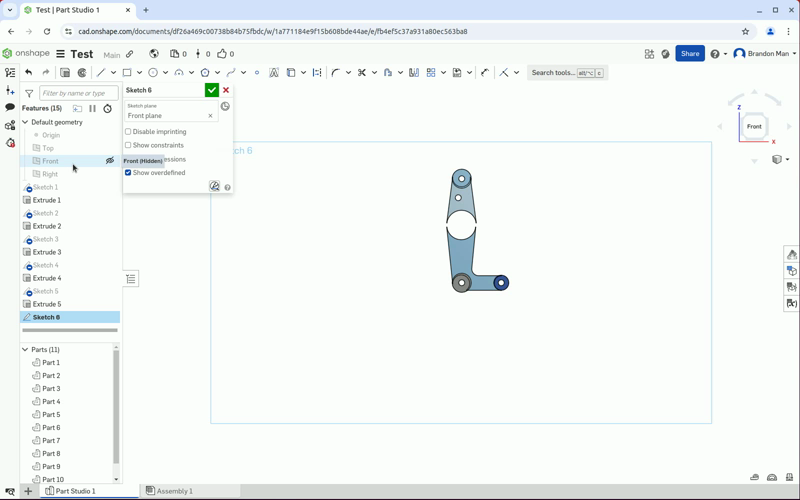
mouse_move(69, 352)
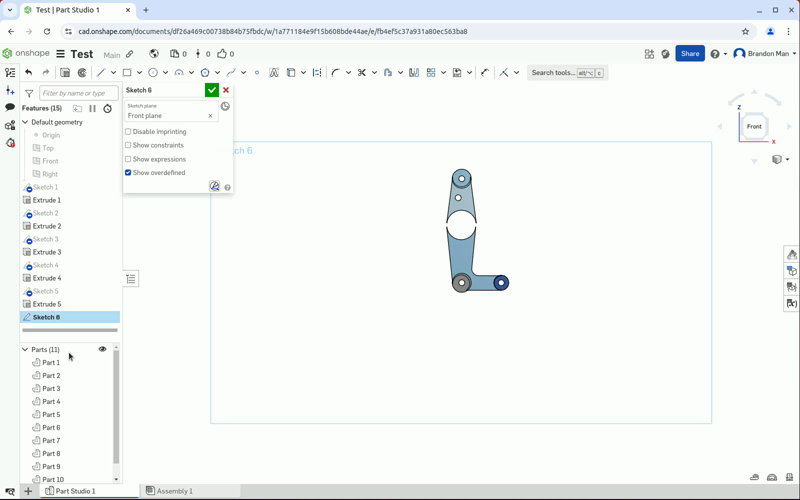
key(y)
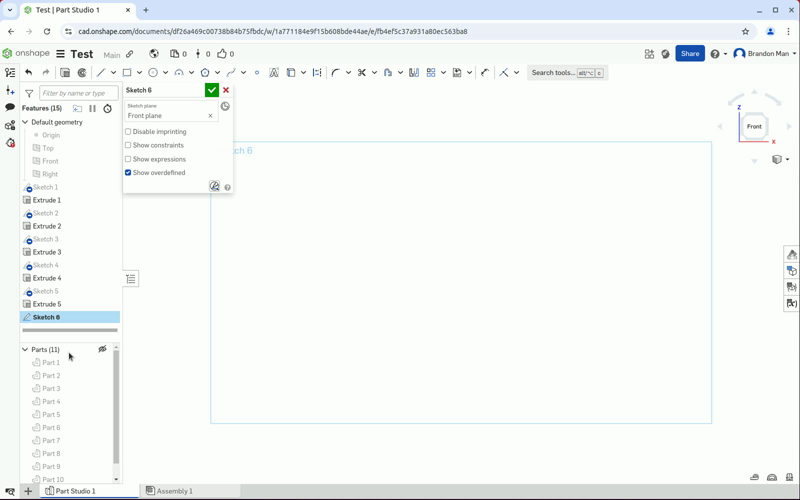
key(c)
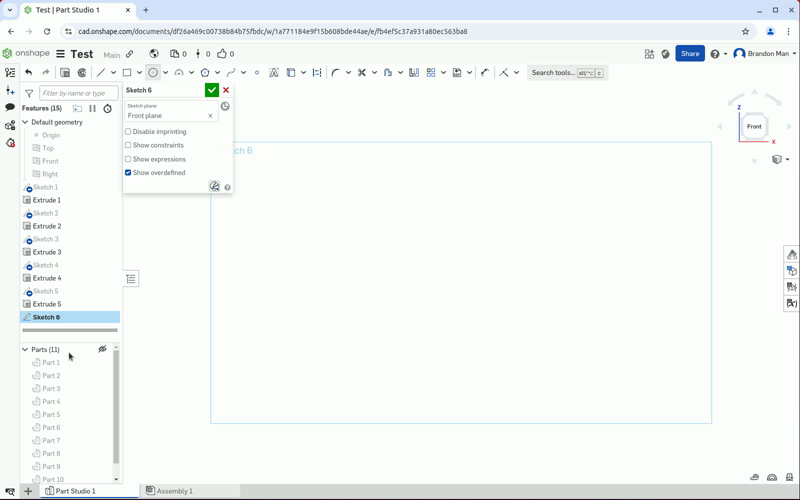
key_down(shift)
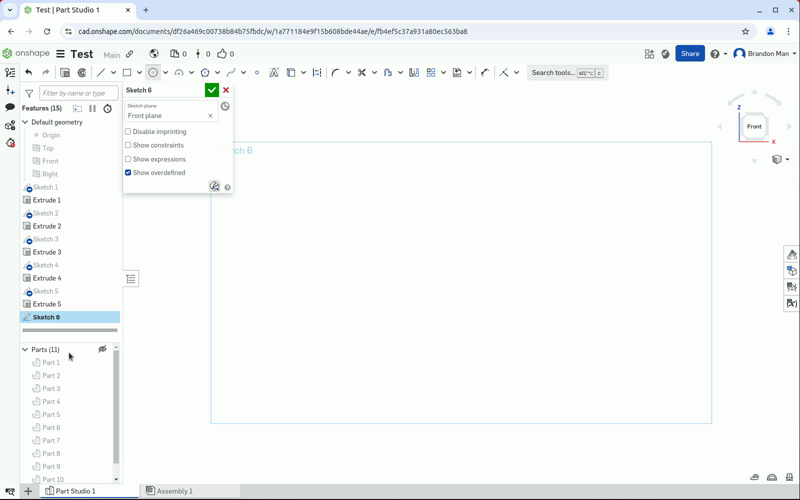
mouse_move(461, 225)
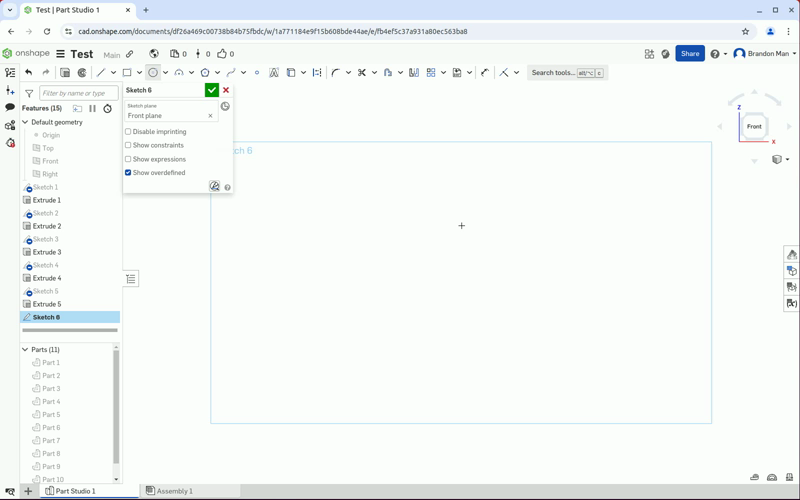
click(461, 225)
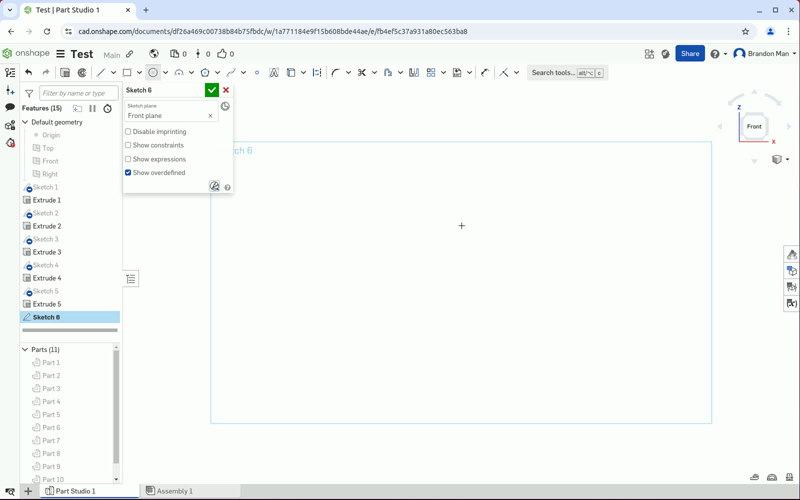
key_up(shift)
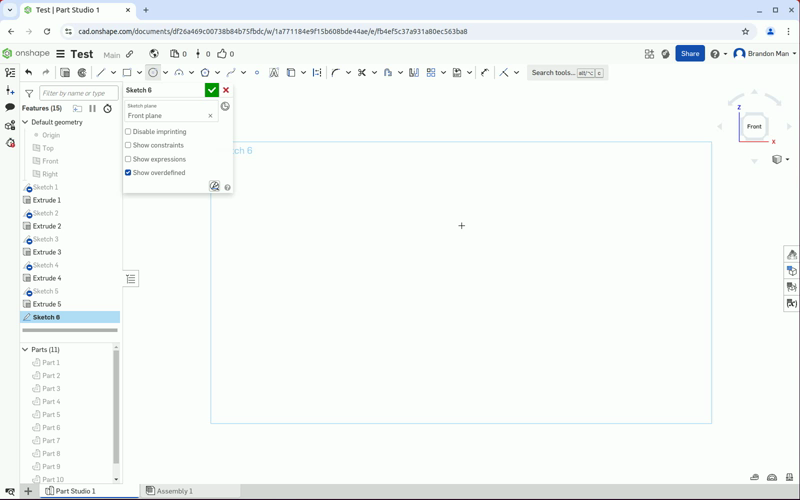
mouse_move(477, 225)
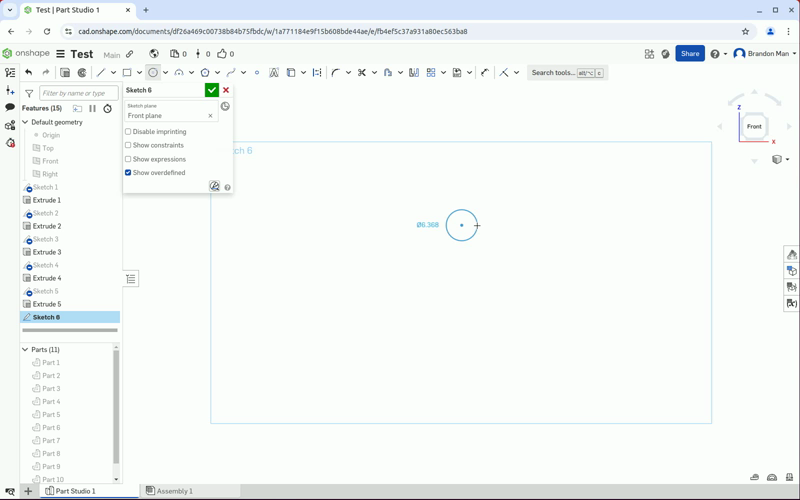
click(477, 225)
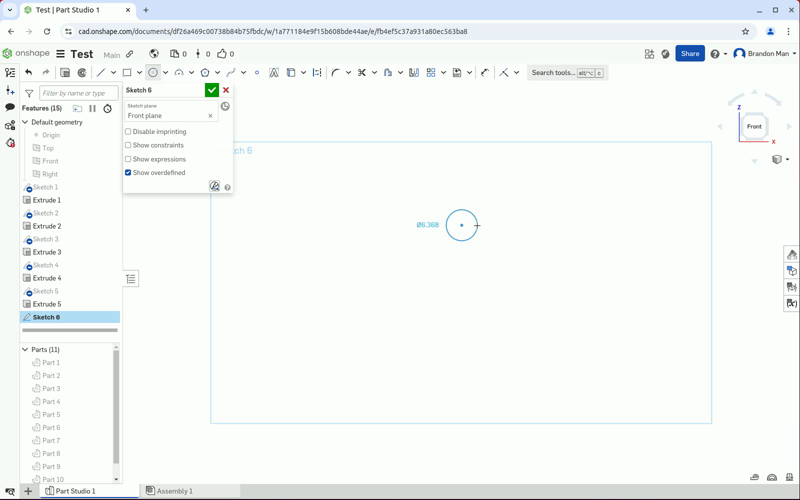
key(esc)
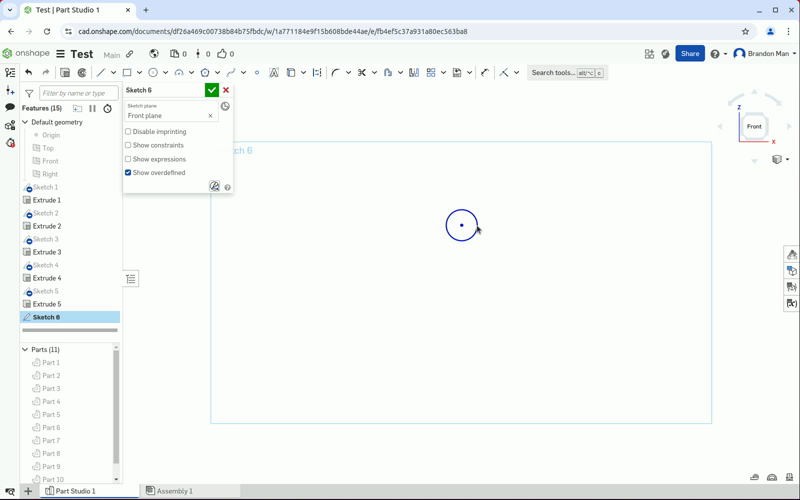
key(c)
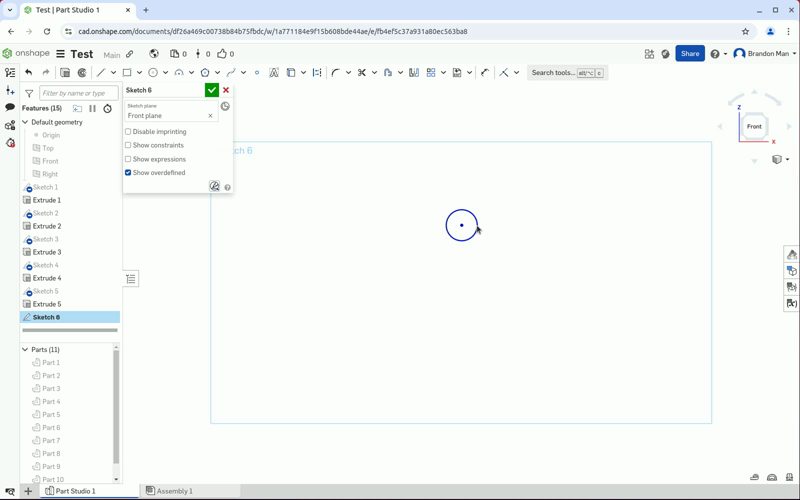
key_down(shift)
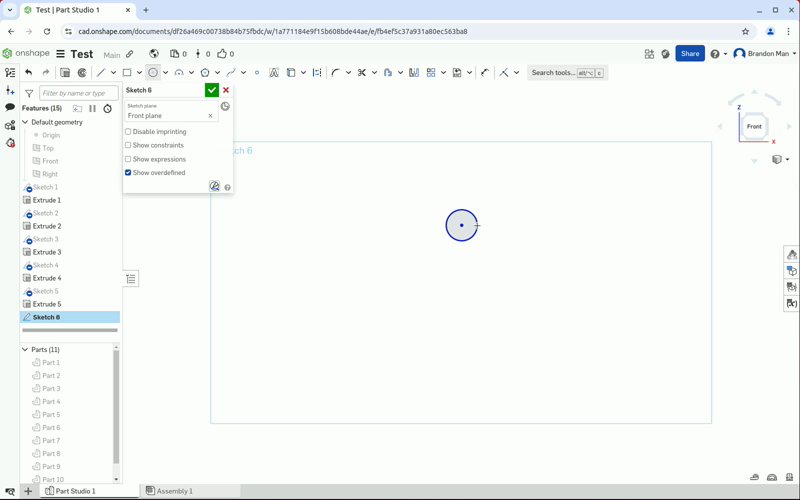
mouse_move(461, 225)
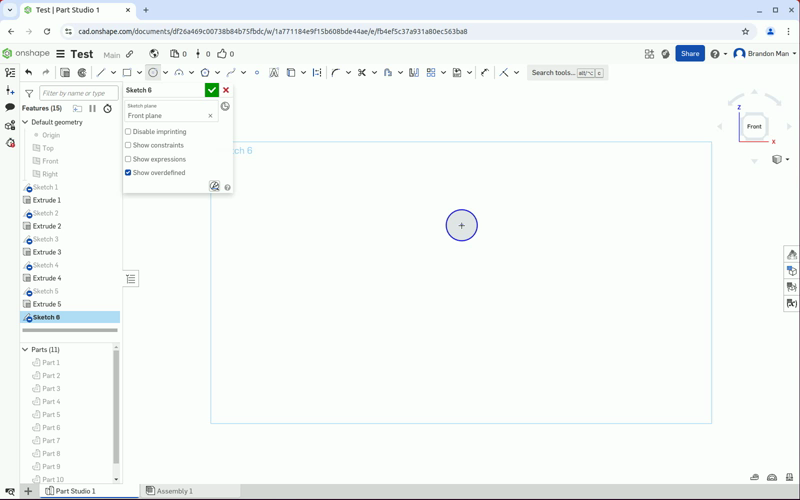
click(461, 225)
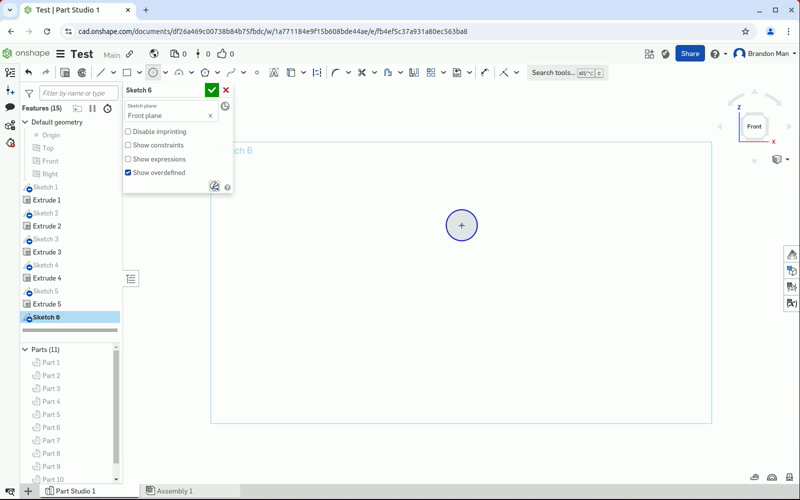
key_up(shift)
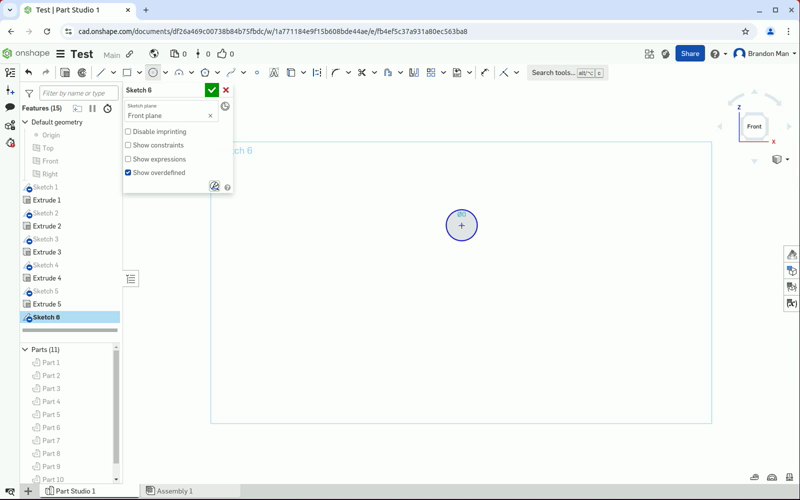
mouse_move(465, 225)
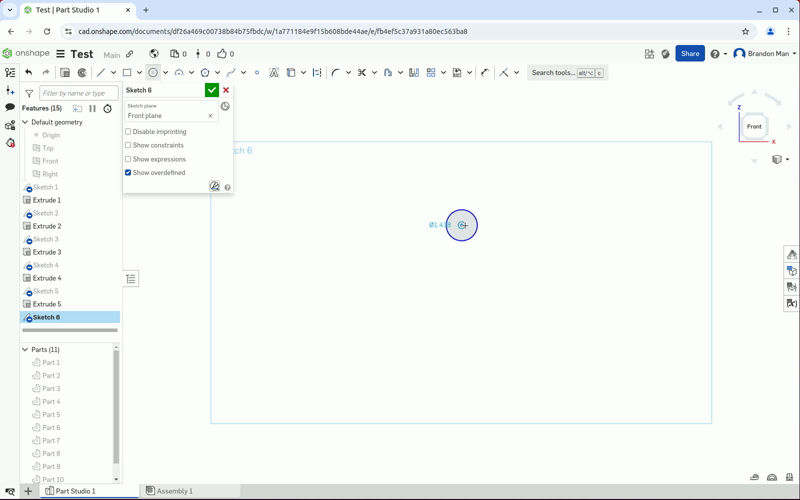
scroll(6)
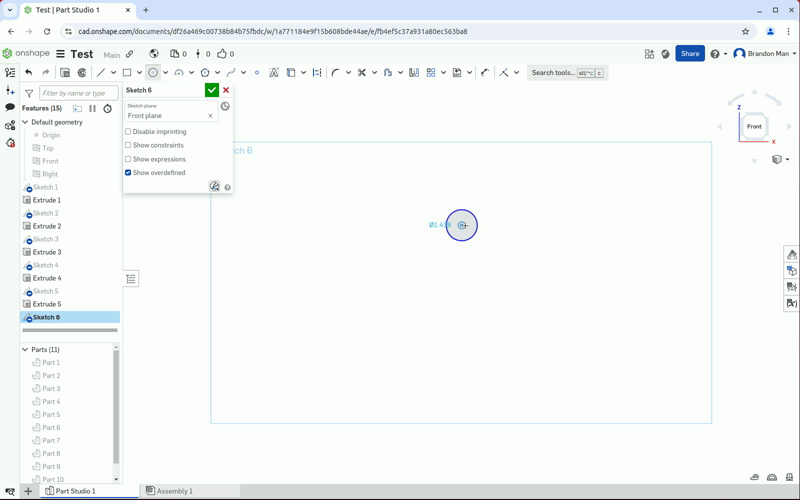
scroll(6)
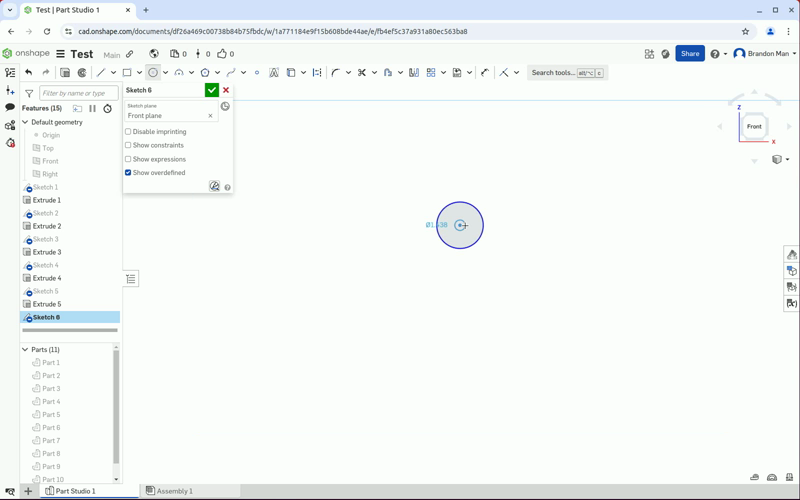
scroll(6)
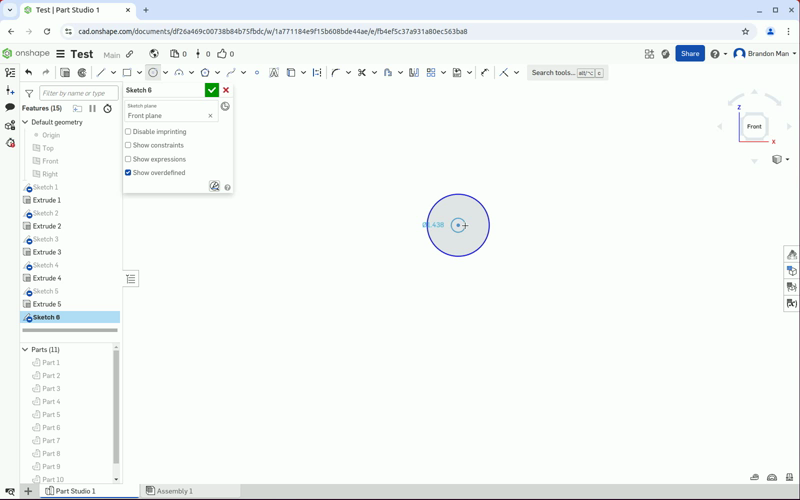
scroll(6)
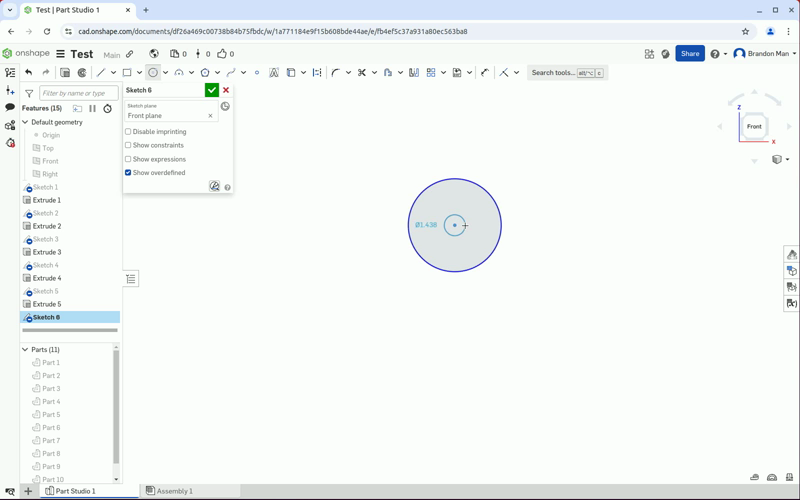
scroll(6)
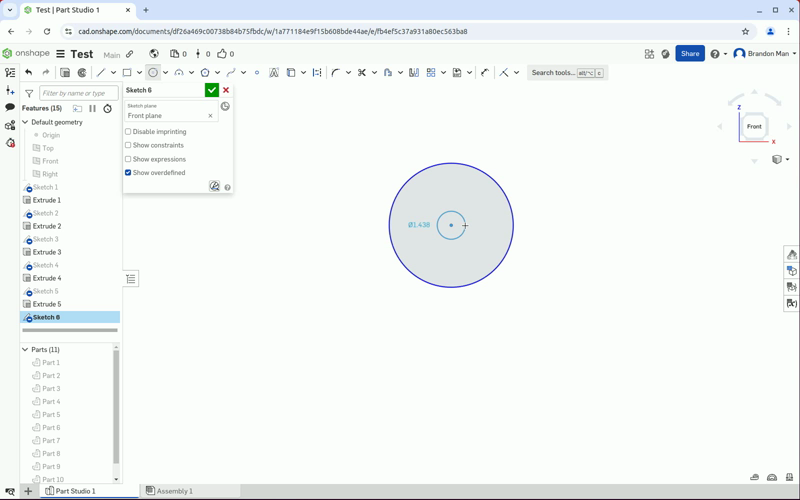
scroll(6)
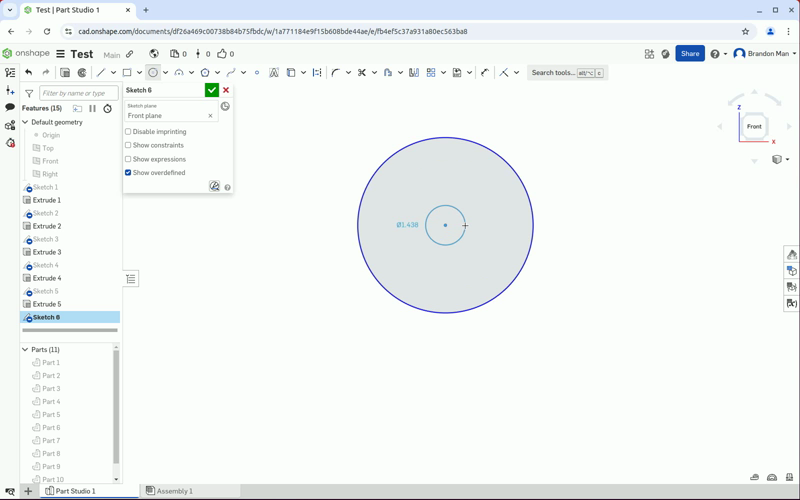
scroll(6)
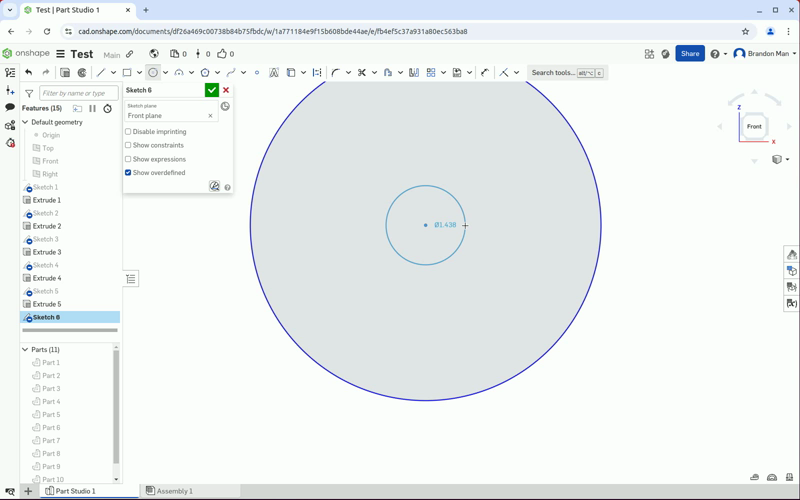
click(465, 225)
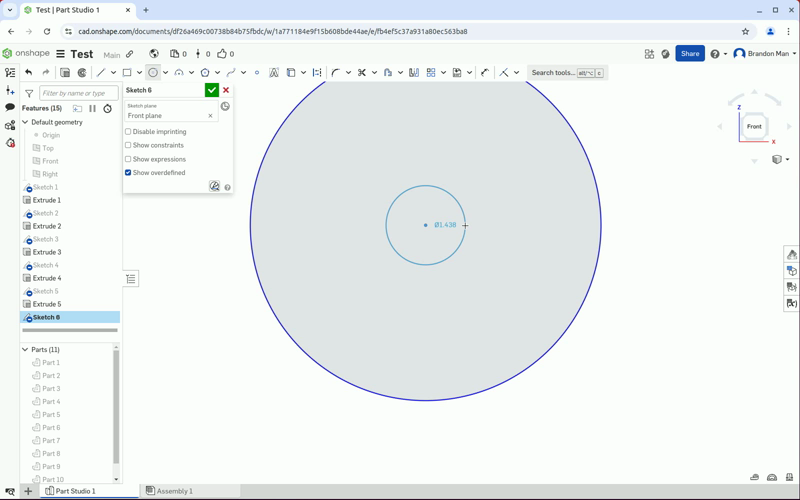
scroll(-6)
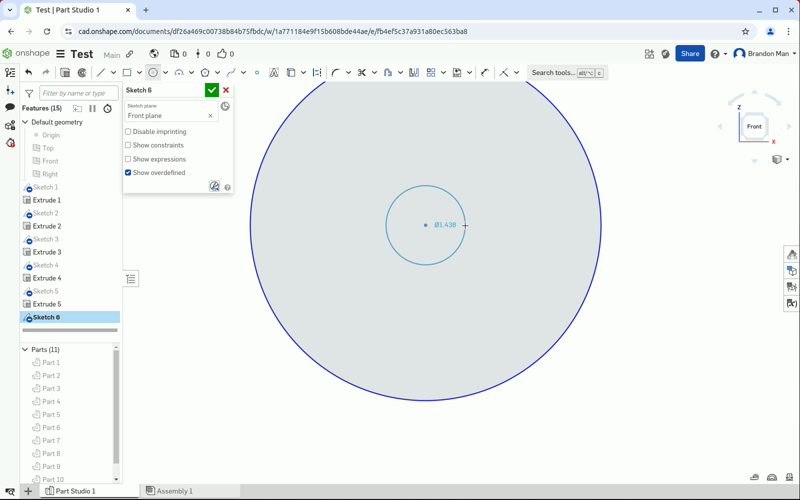
scroll(-6)
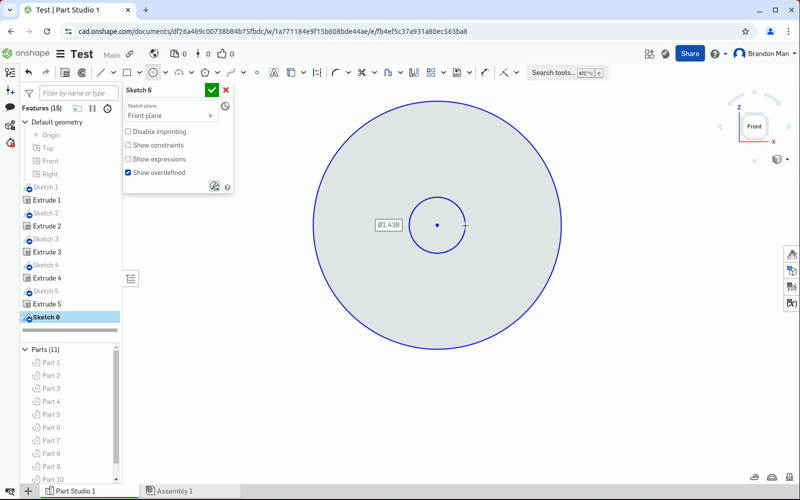
scroll(-6)
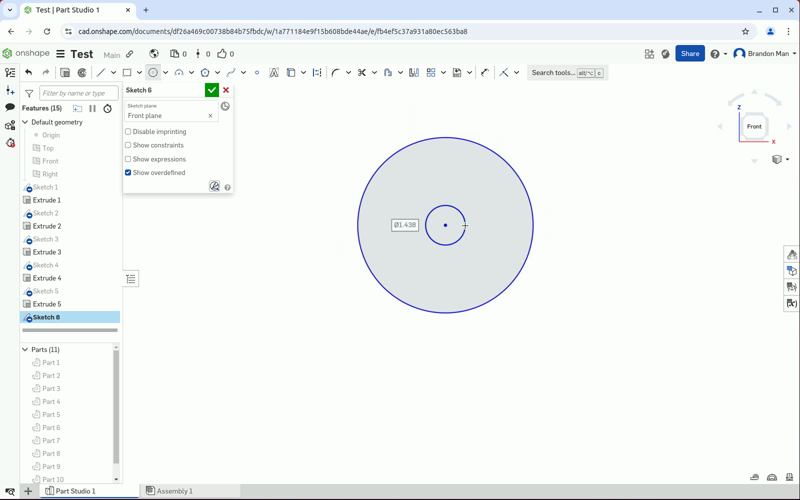
scroll(-6)
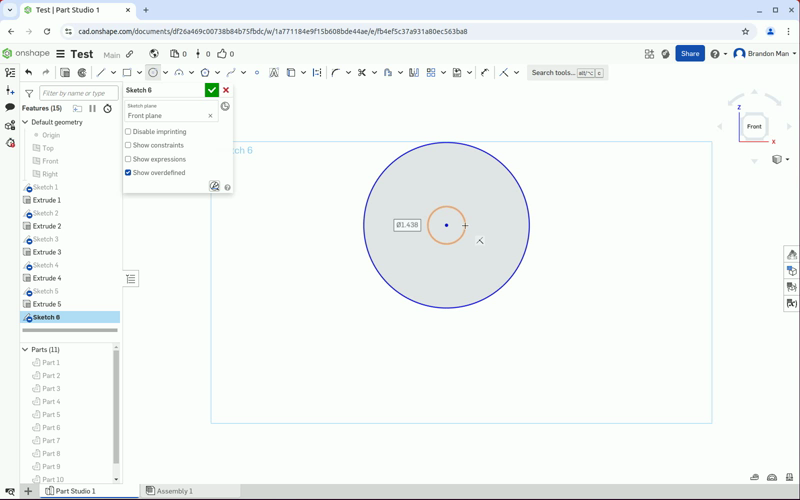
scroll(-6)
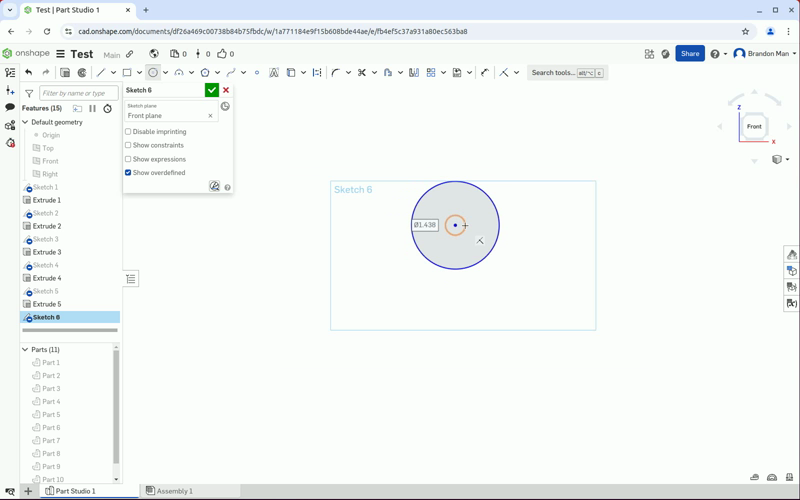
scroll(-6)
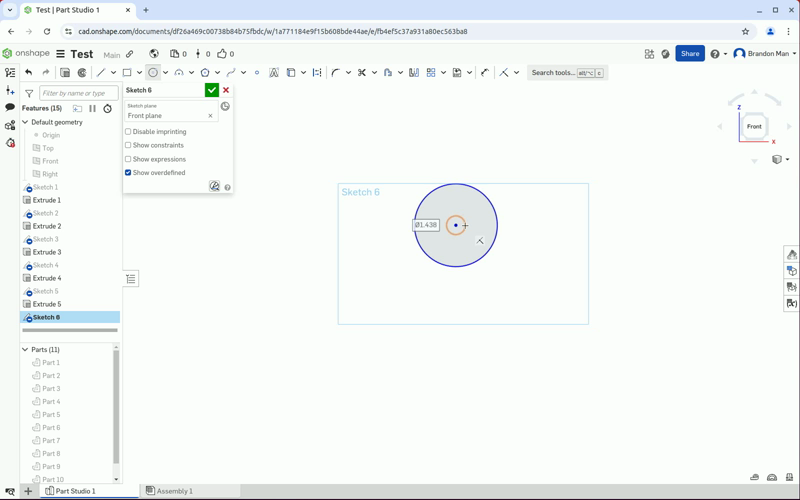
scroll(-6)
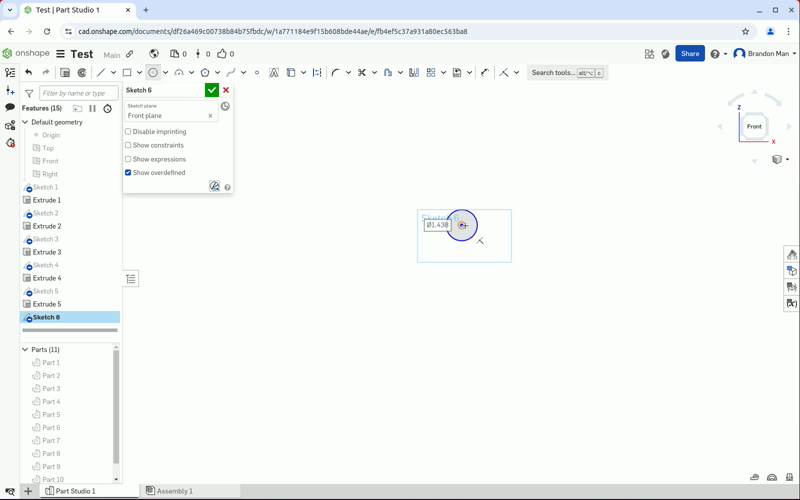
key(esc)
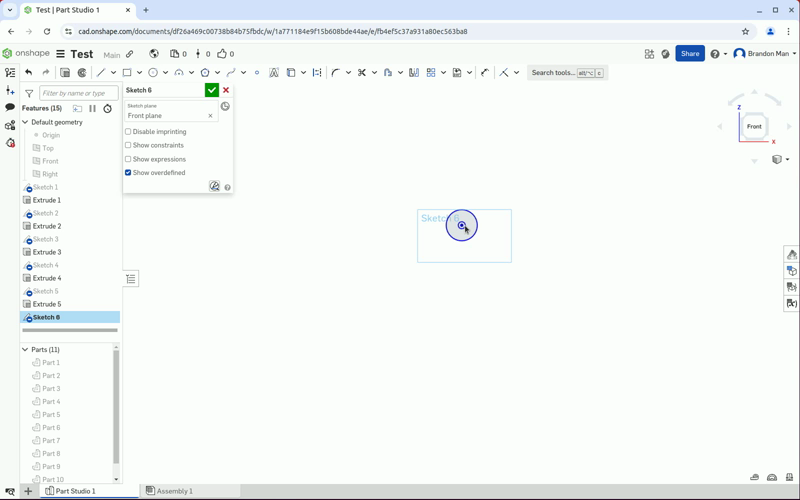
mouse_move(458, 223)
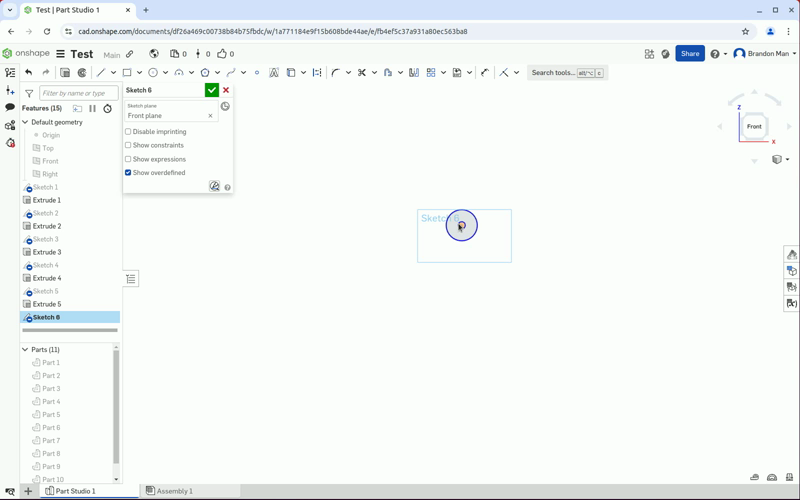
scroll(6)
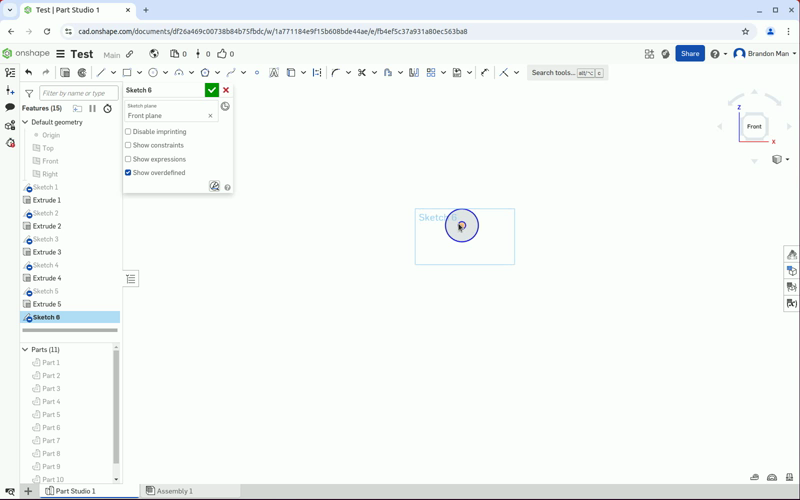
scroll(6)
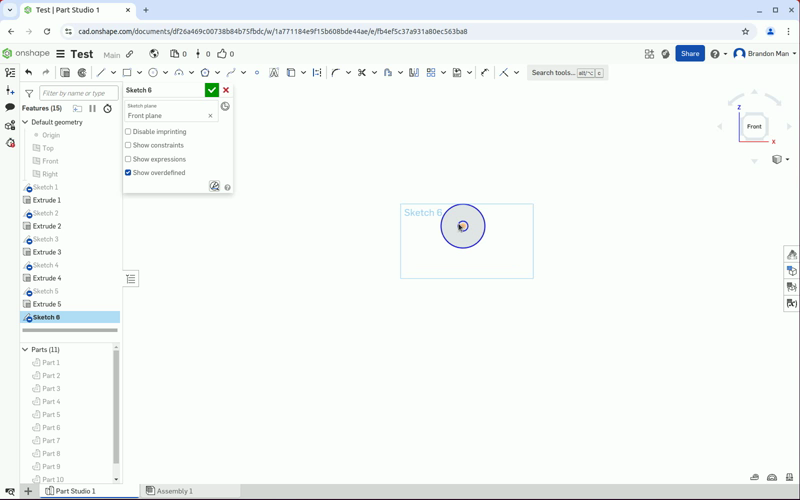
scroll(6)
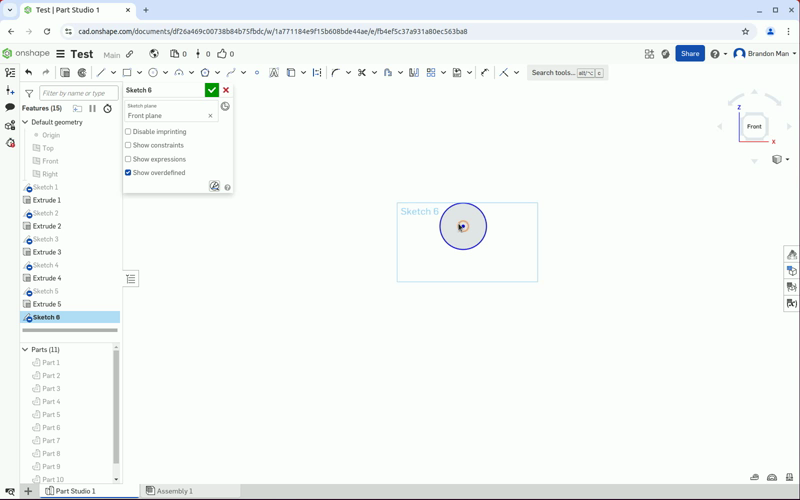
scroll(6)
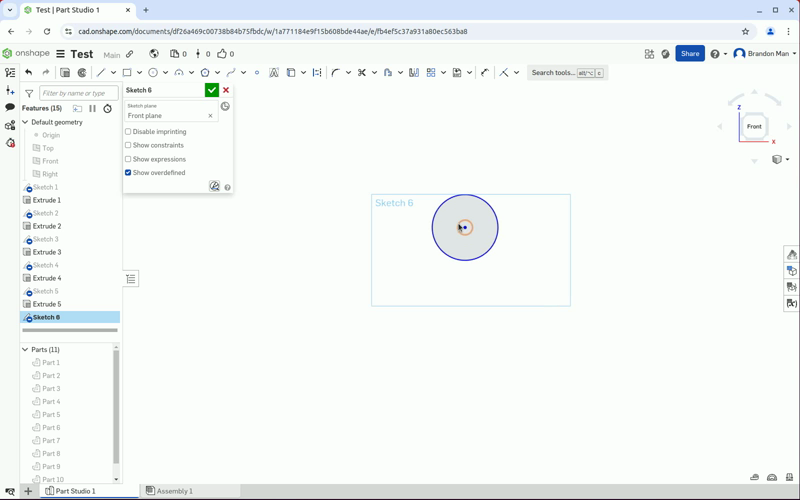
scroll(6)
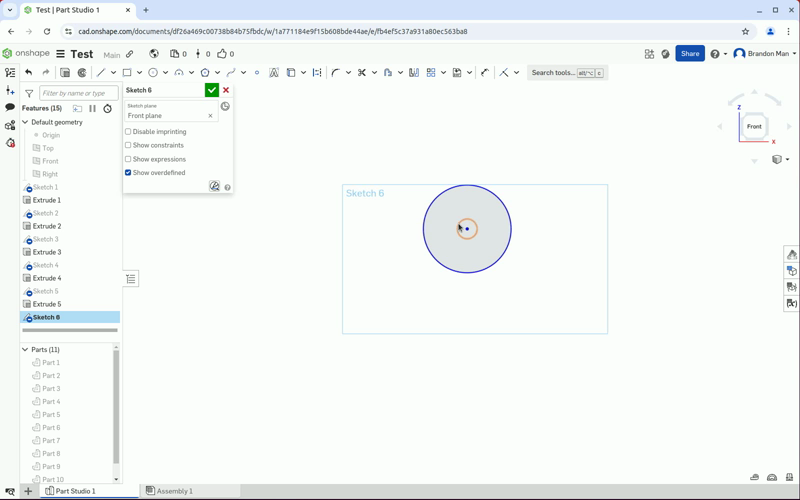
scroll(6)
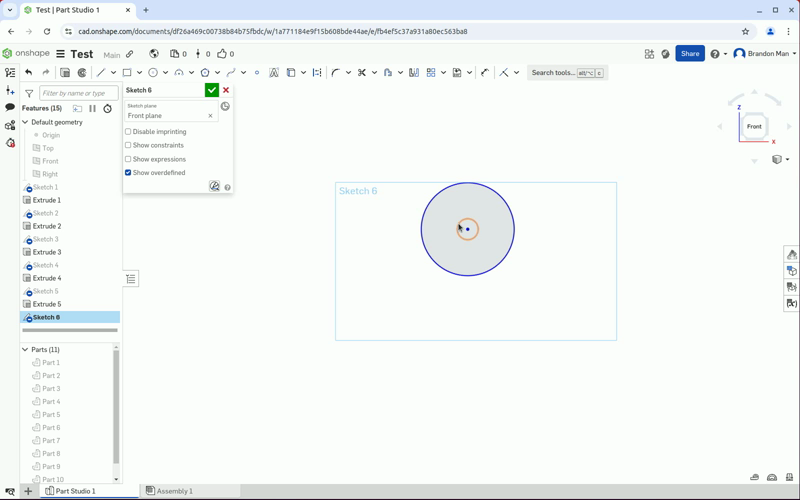
scroll(6)
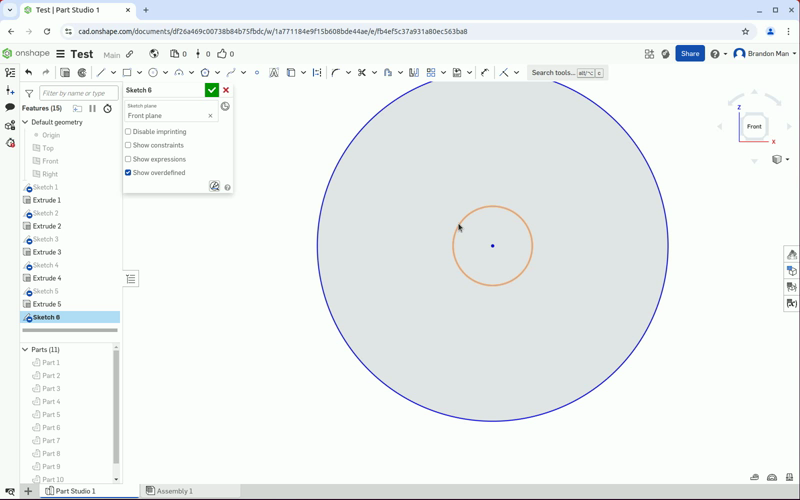
click(458, 223)
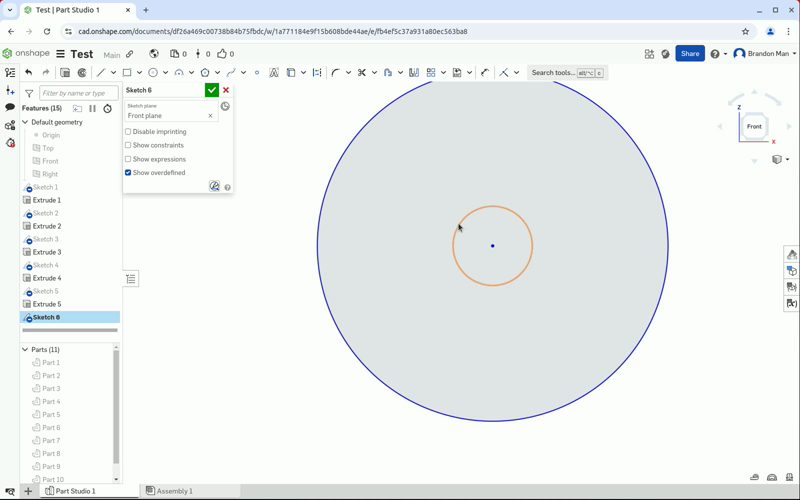
scroll(-6)
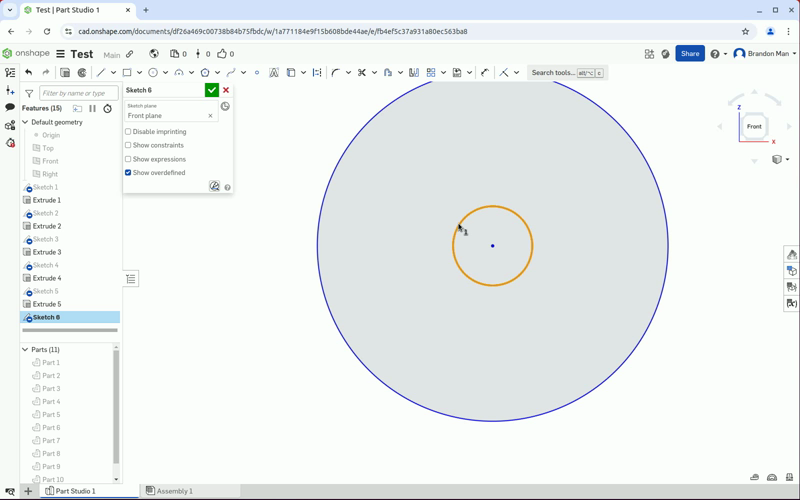
scroll(-6)
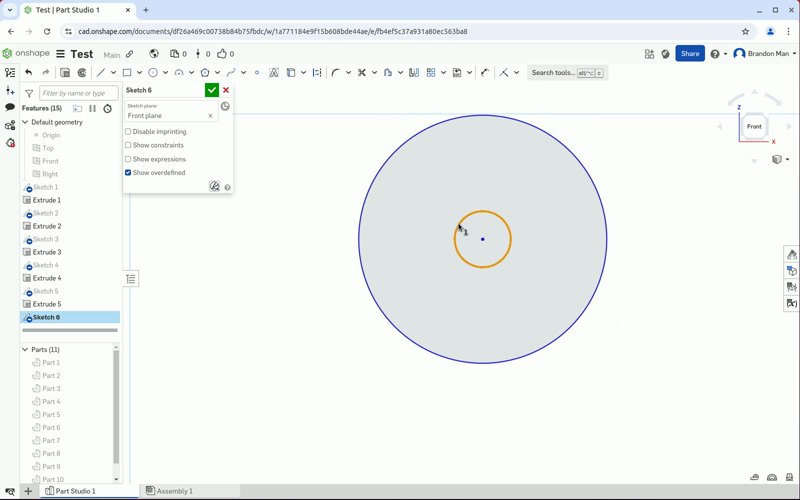
scroll(-6)
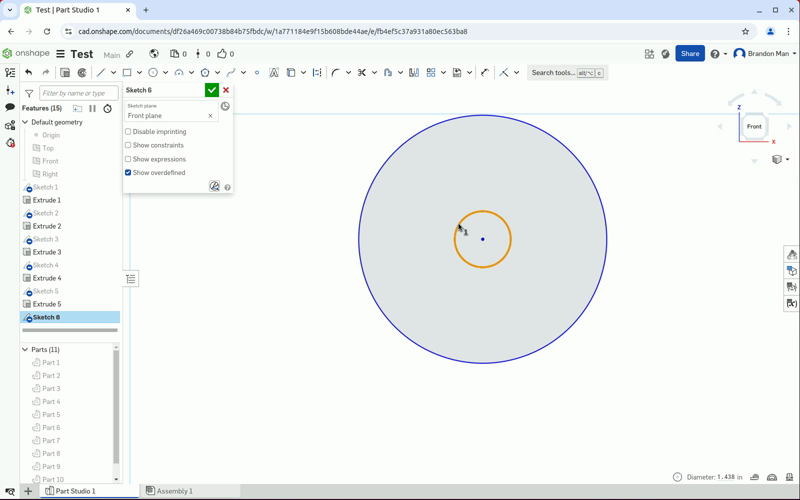
scroll(-6)
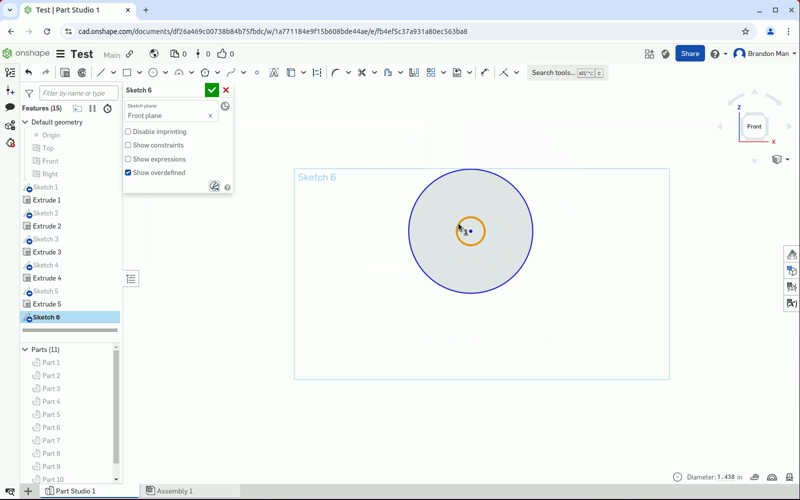
scroll(-6)
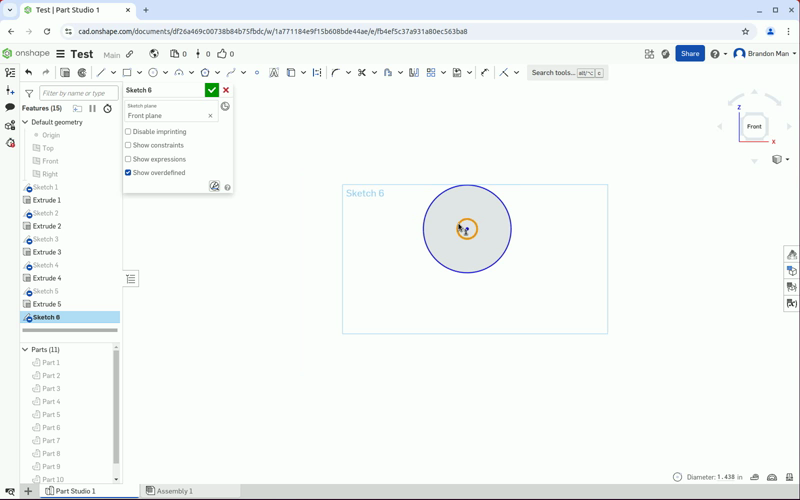
scroll(-6)
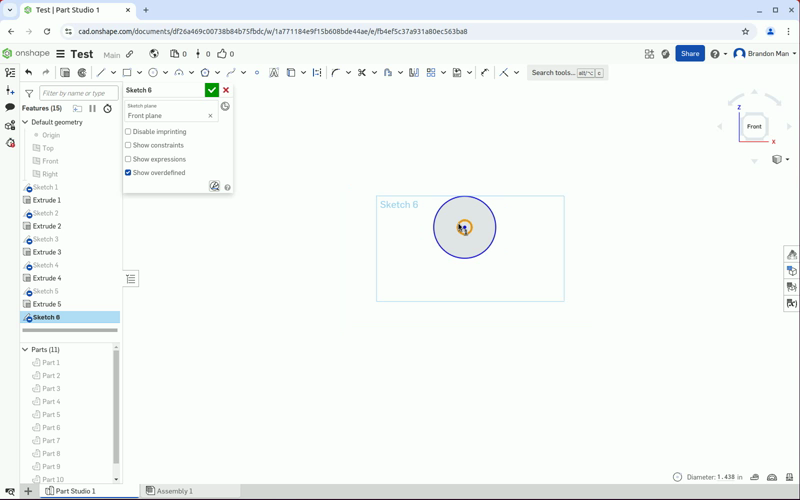
scroll(-6)
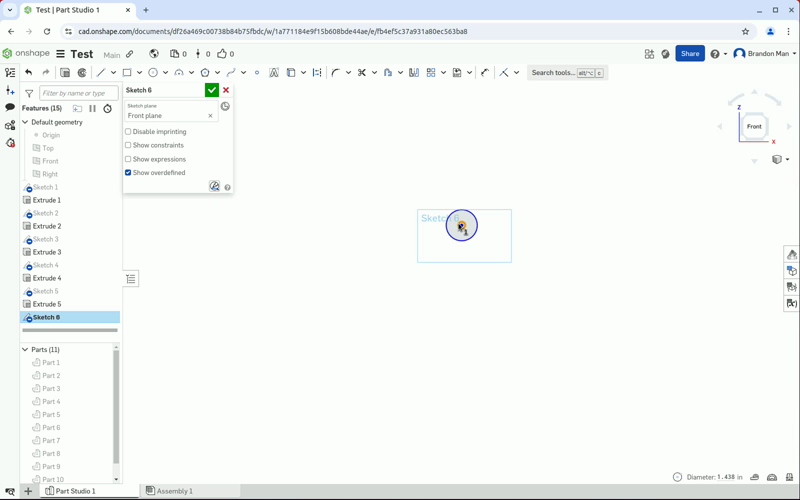
mouse_move(69, 352)
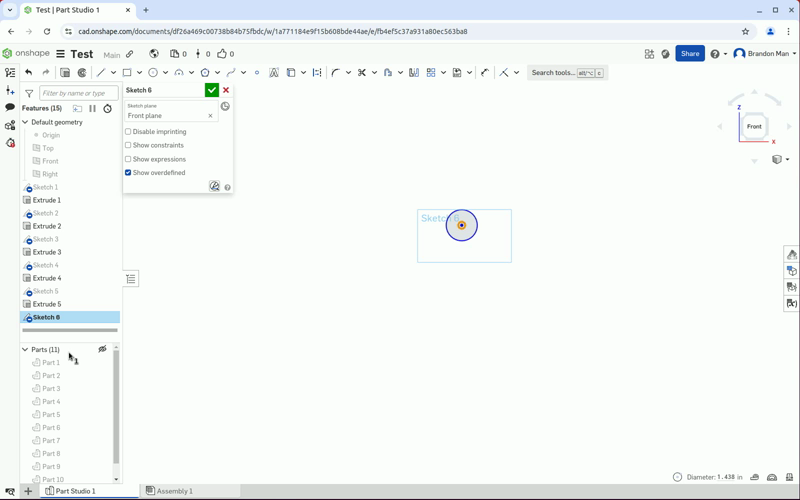
key(shift+y)
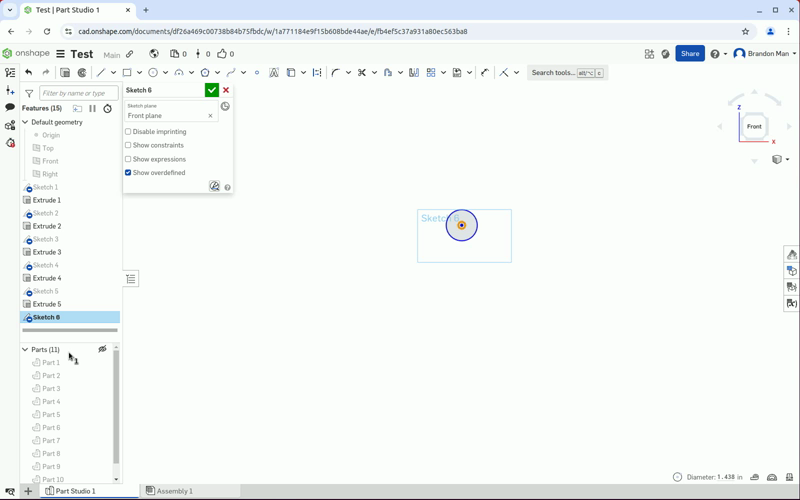
key(shift+e)
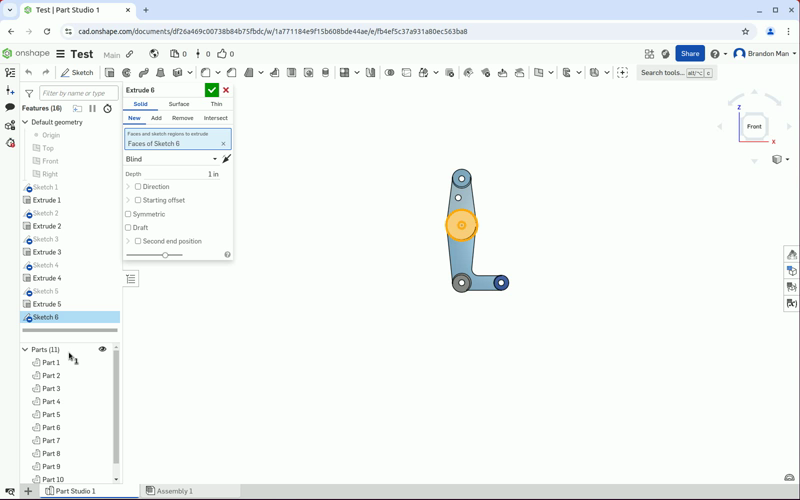
mouse_move(143, 106)
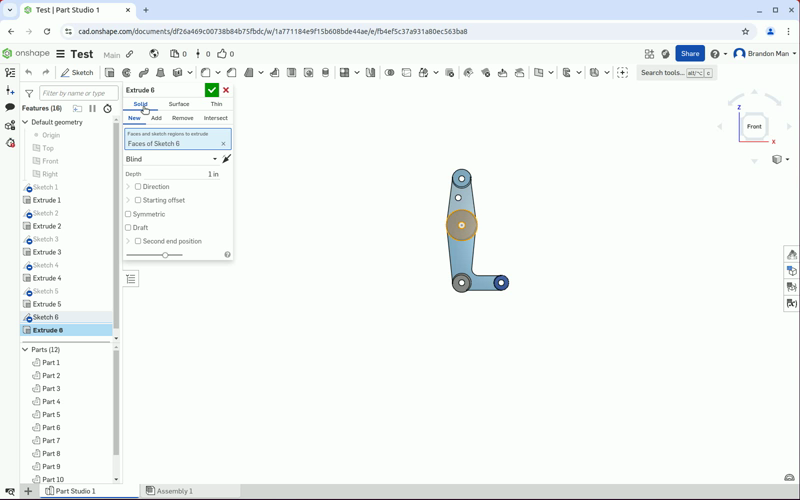
click(143, 106)
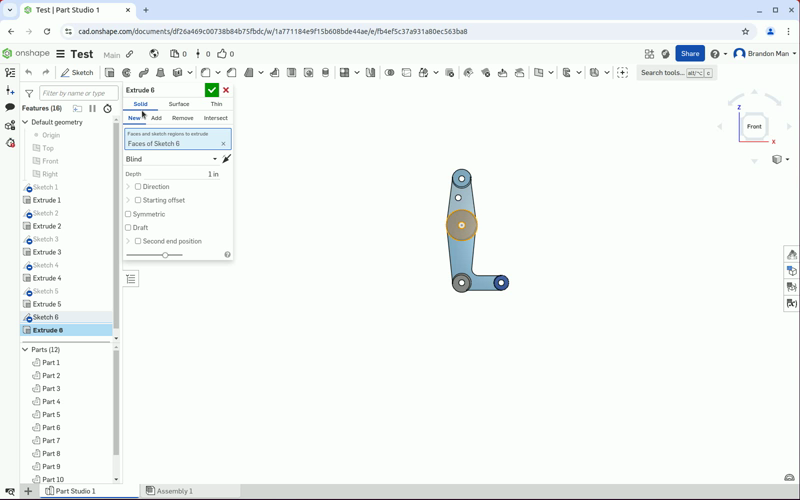
mouse_move(137, 120)
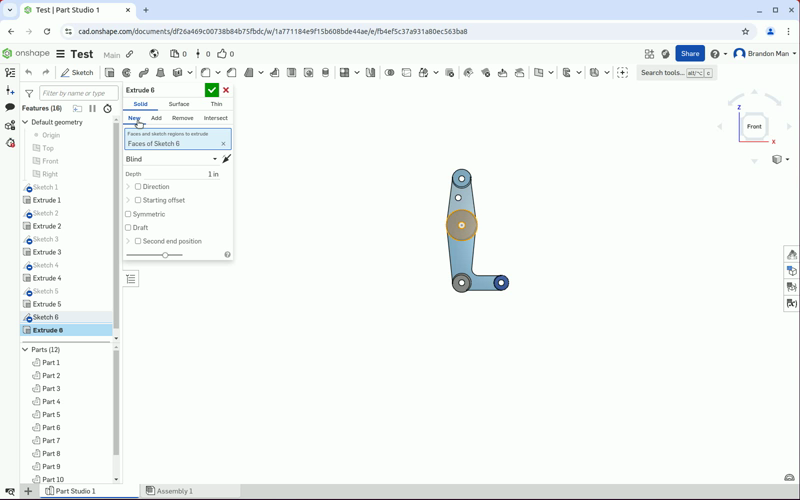
click(137, 120)
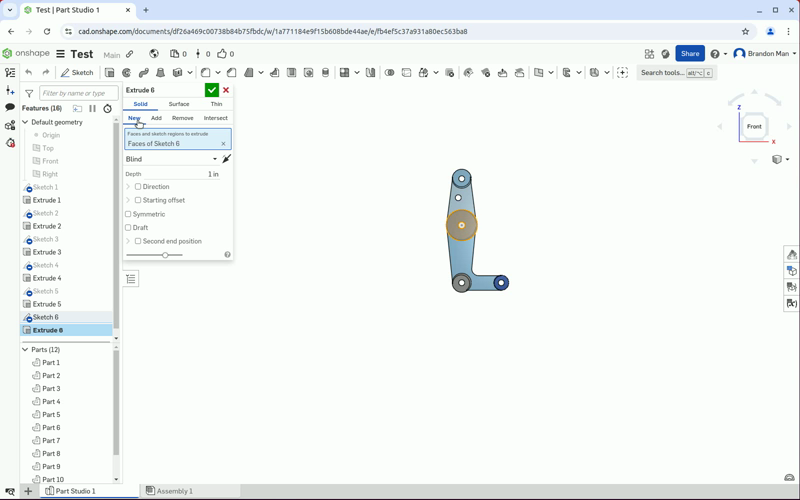
key(tab, 4)
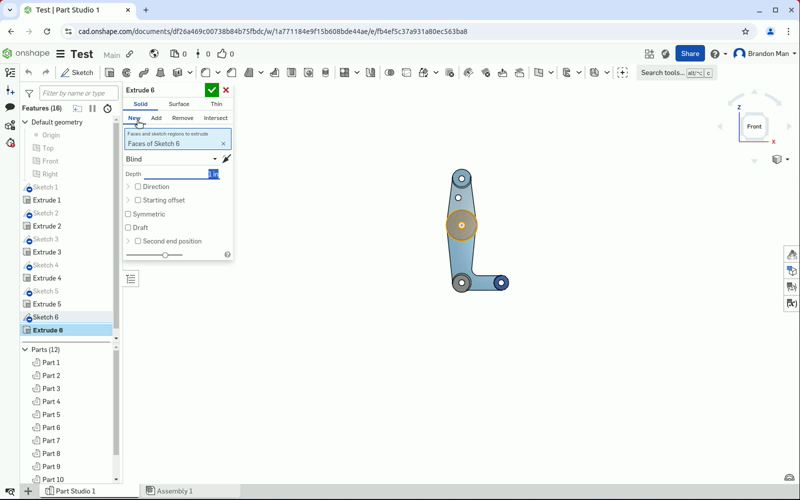
text(0.481)
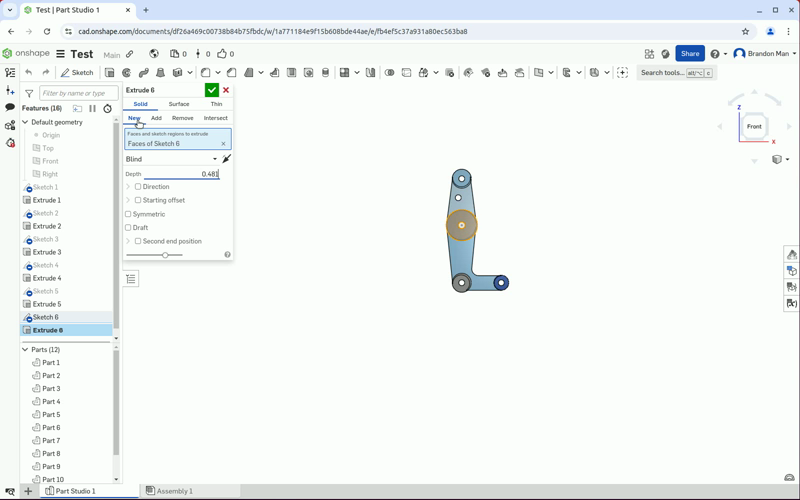
key(enter)
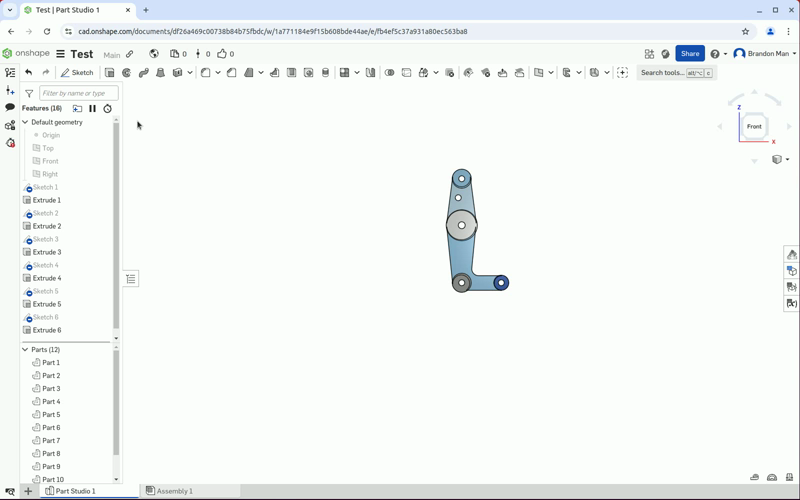
key(shift+h)
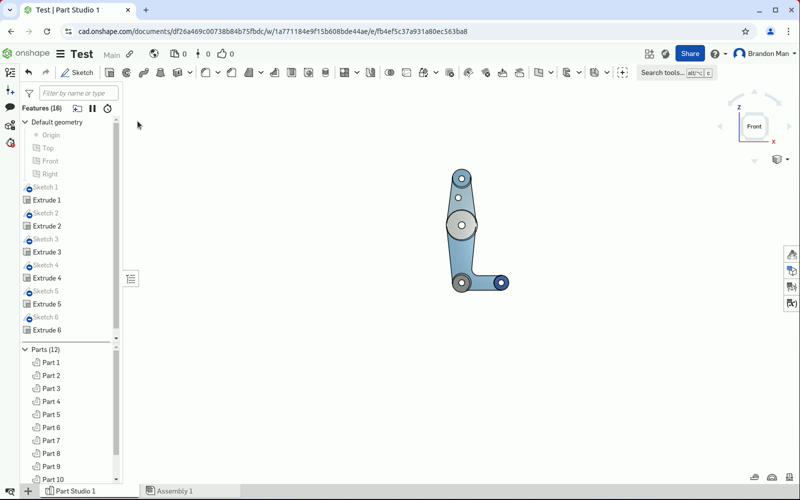
key(shift+h)
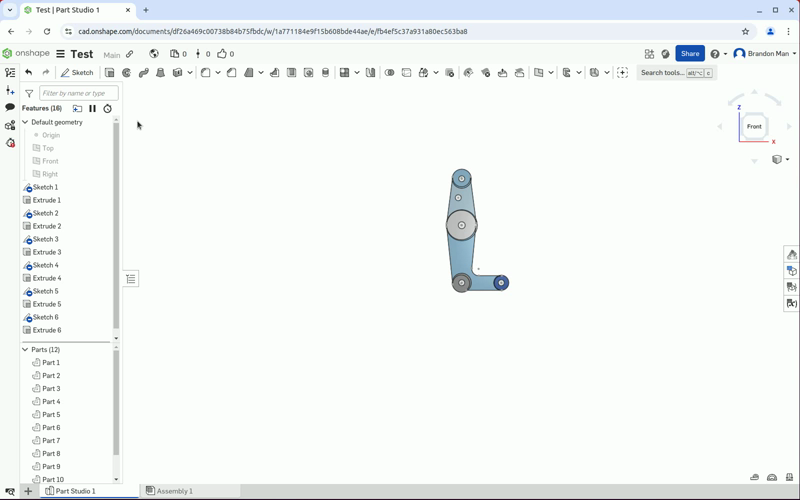
key(shift+7)
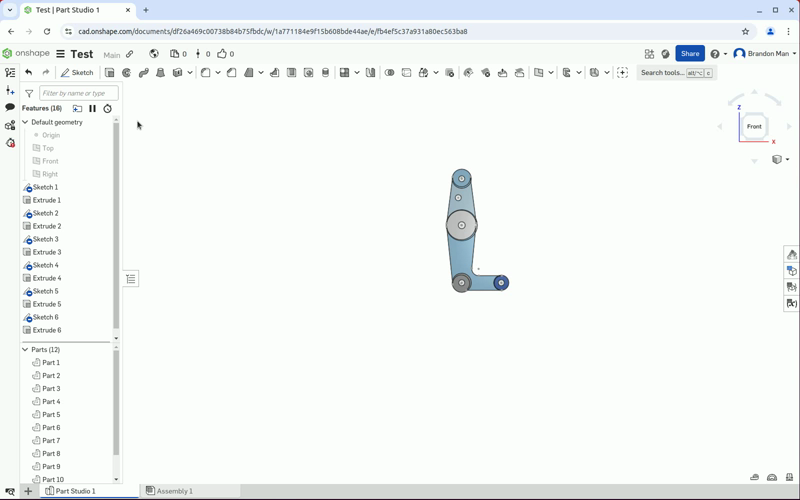
key(left, 2)
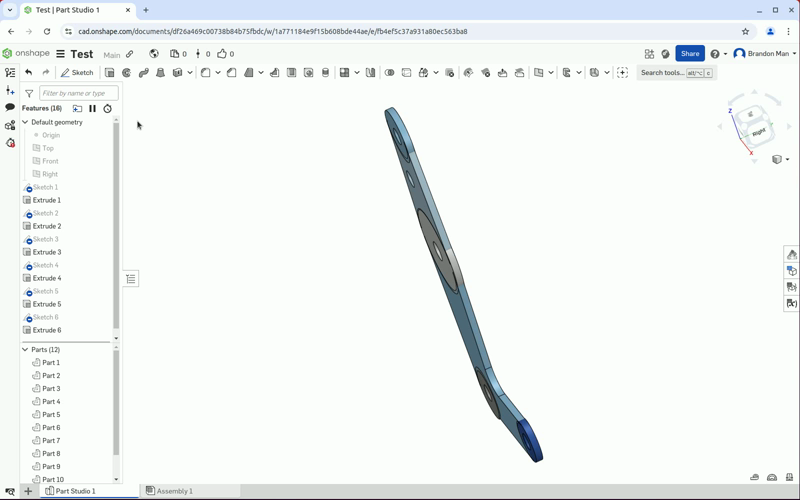
key(down, 2)
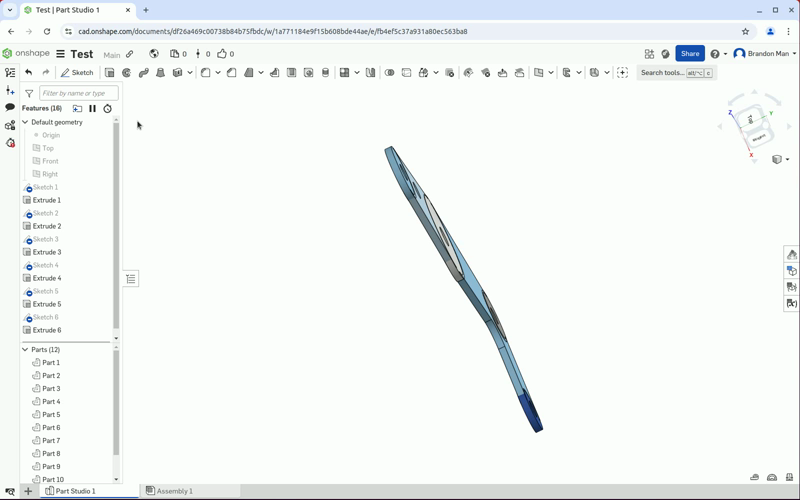
key(up, 2)
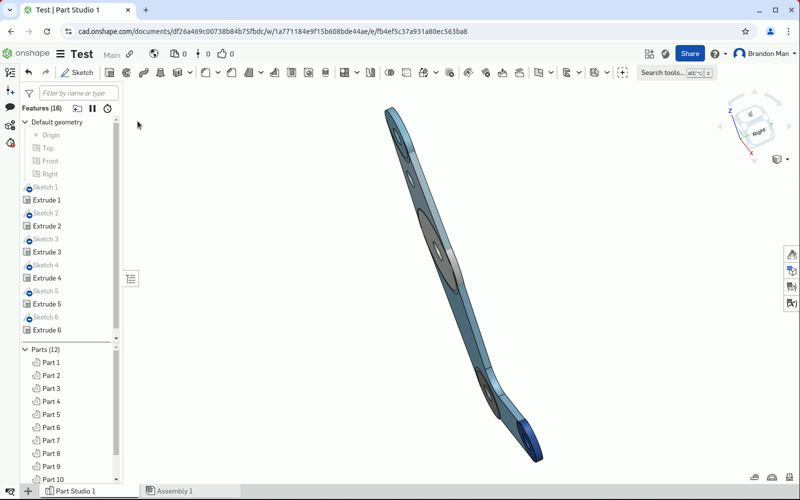
key(right, 2)
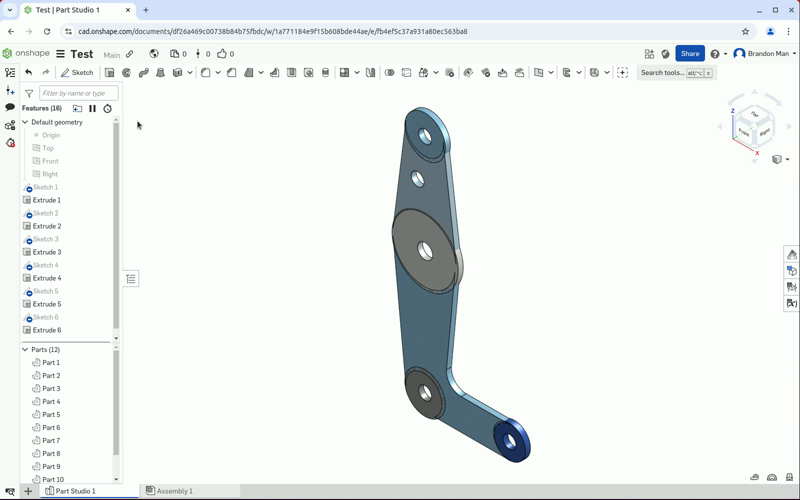
mouse_move(69, 189)
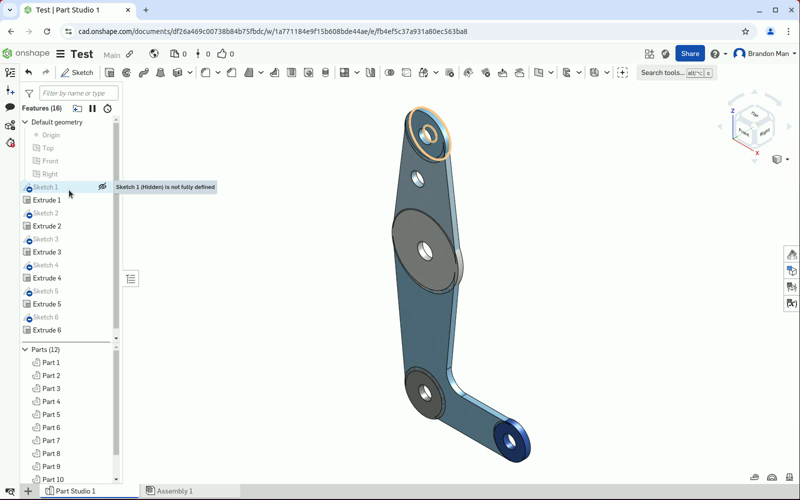
click(69, 189)